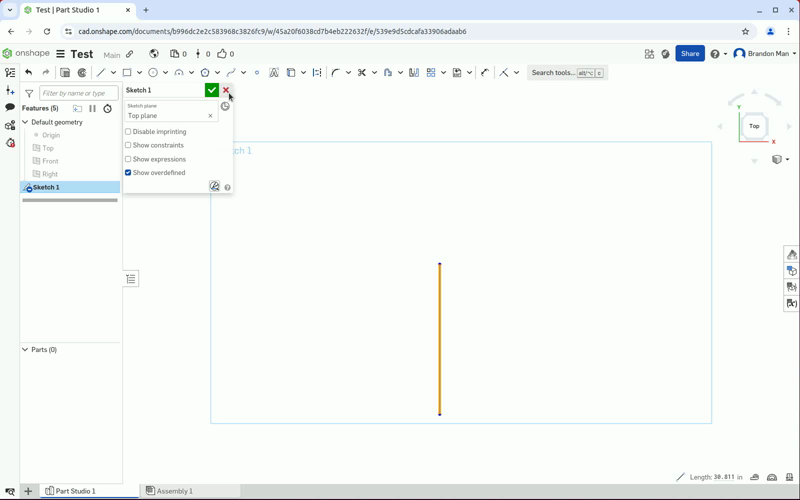
key(shift+h)
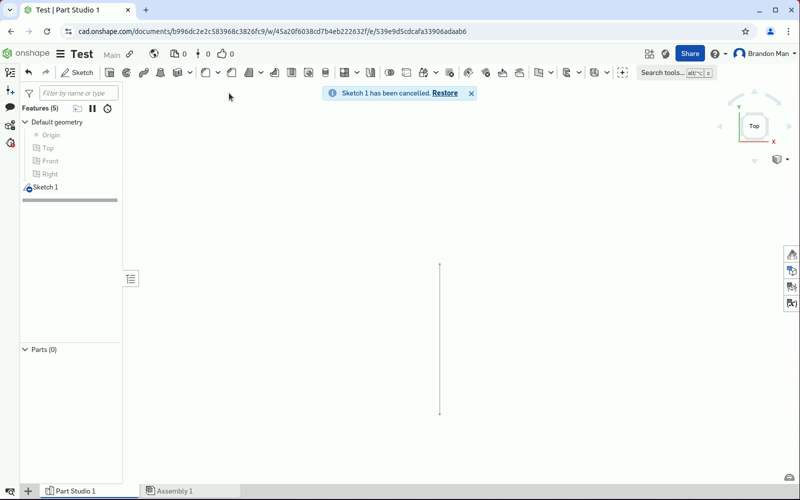
key(shift+s)
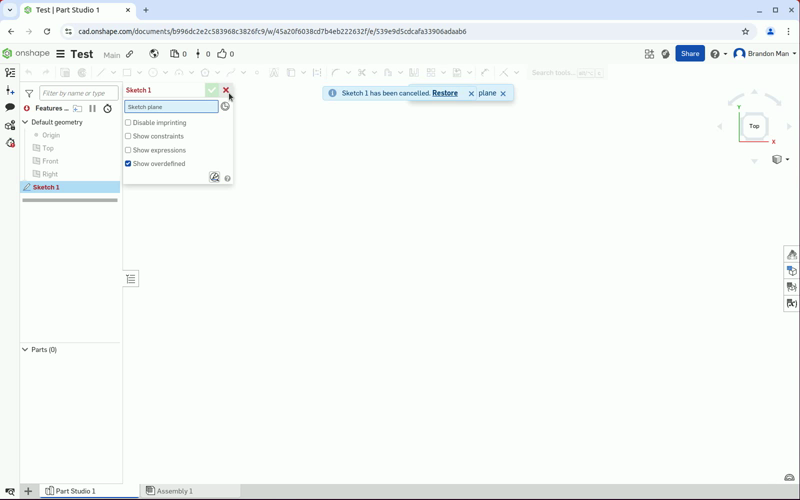
mouse_move(73, 150)
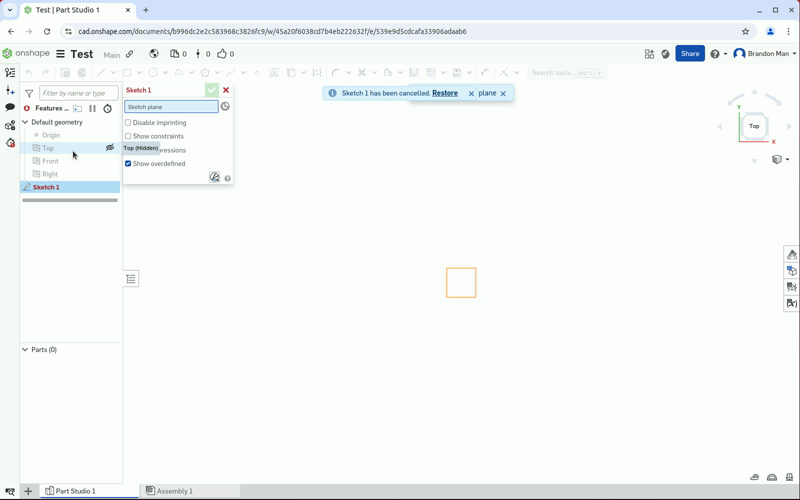
click(73, 150)
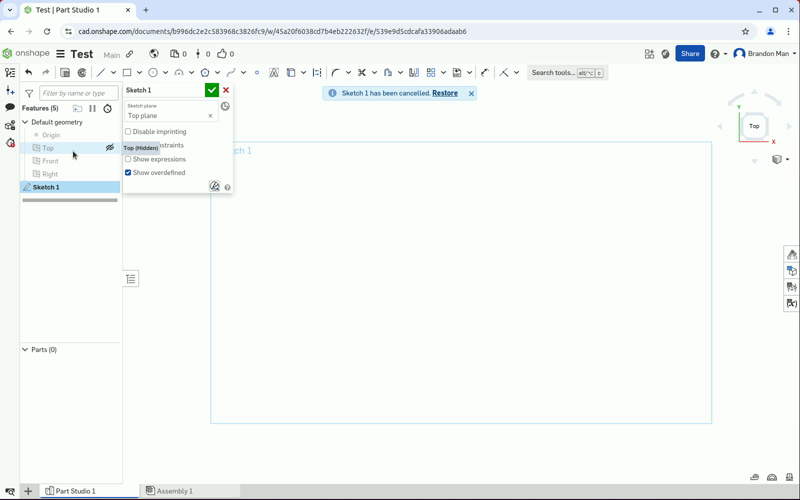
mouse_move(73, 352)
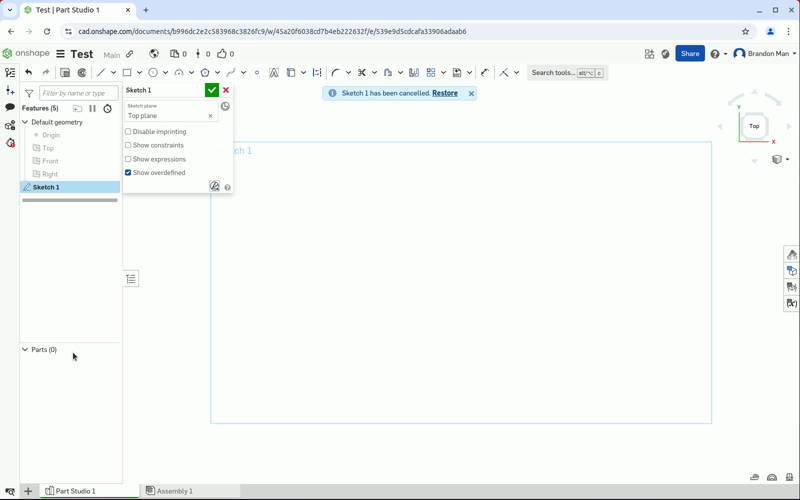
key(y)
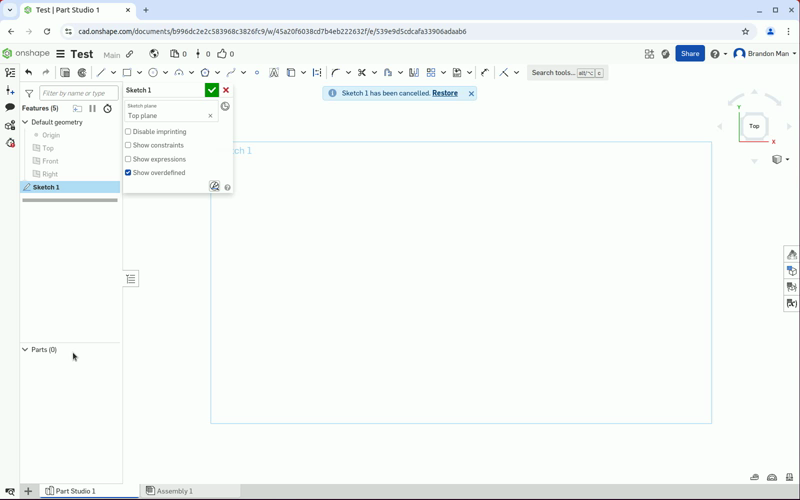
key(l)
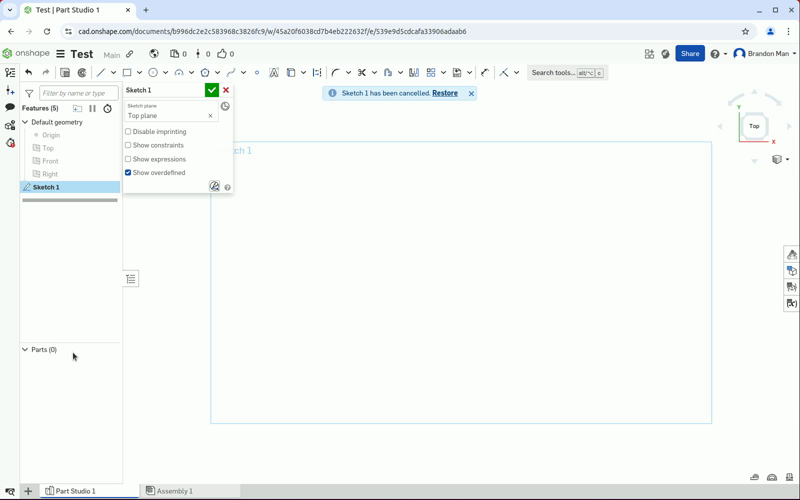
key_down(shift)
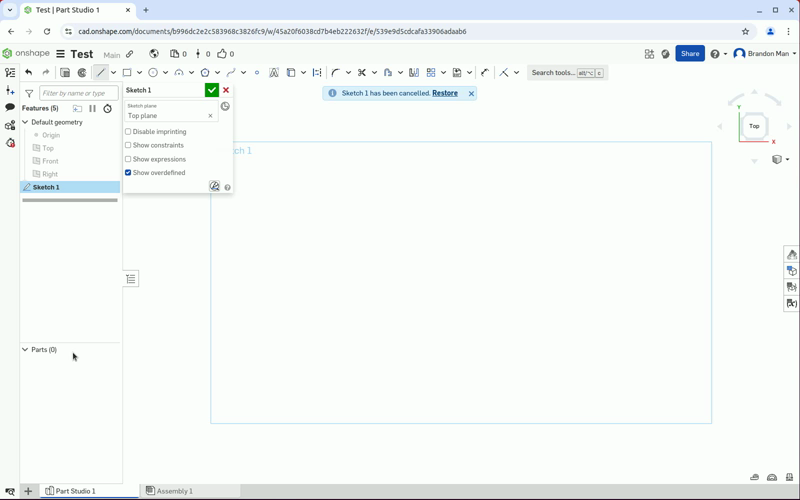
mouse_move(348, 316)
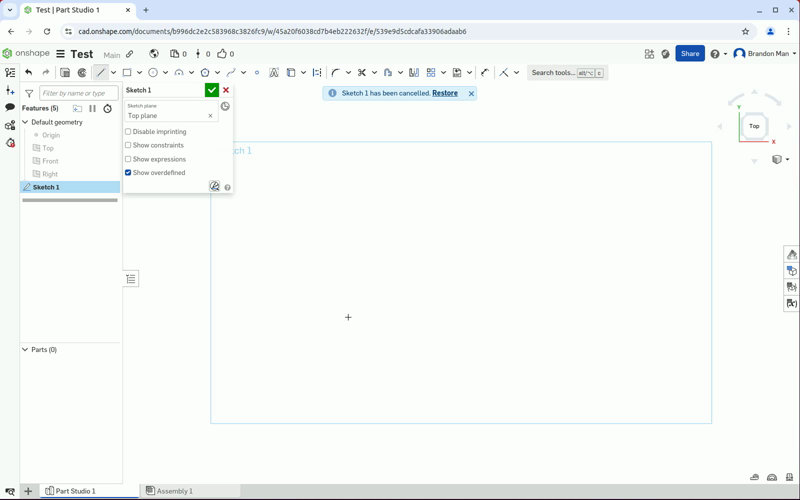
click(348, 316)
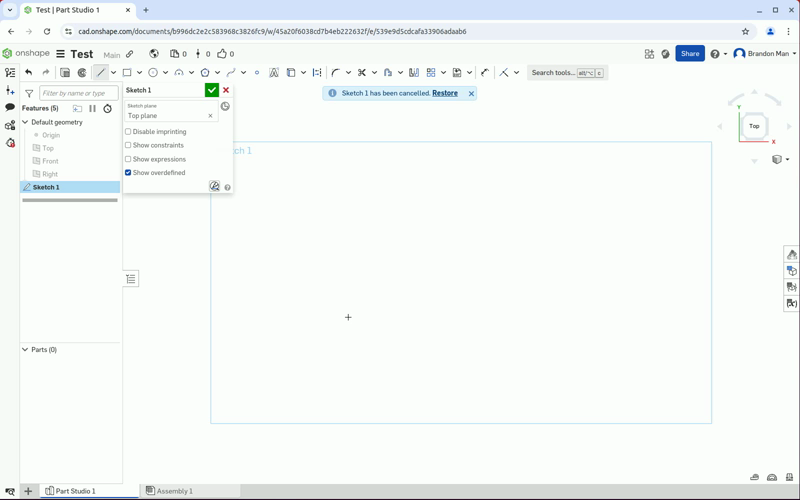
key_up(shift)
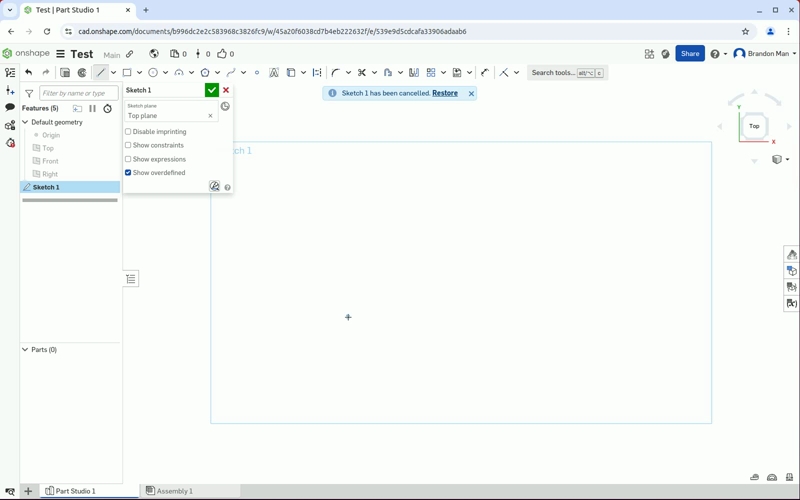
key_down(shift)
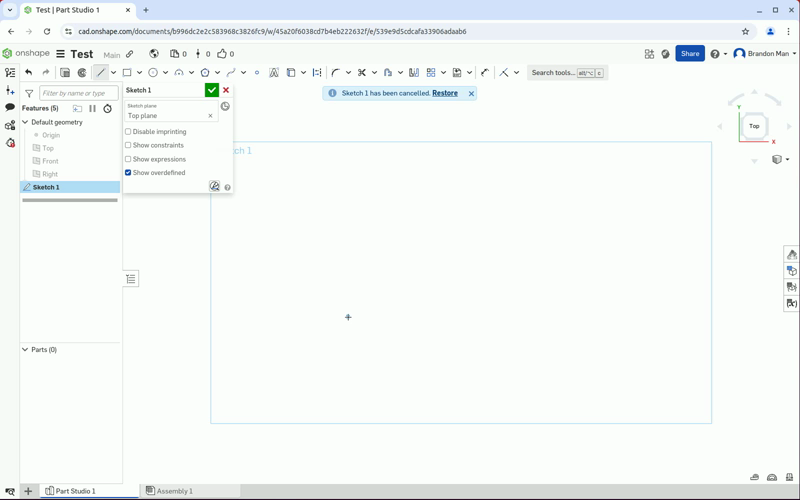
mouse_move(431, 316)
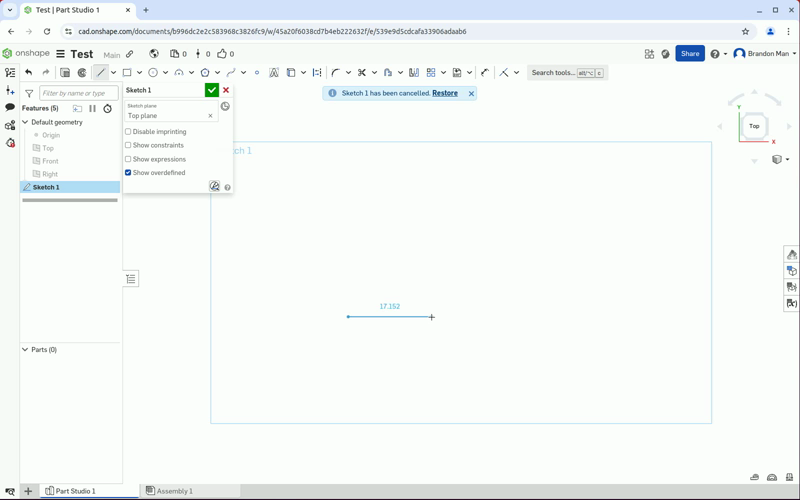
click(431, 316)
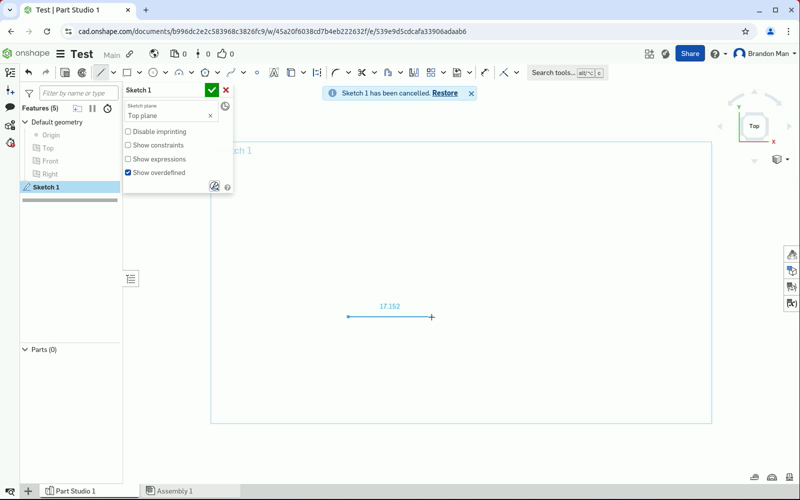
key_up(shift)
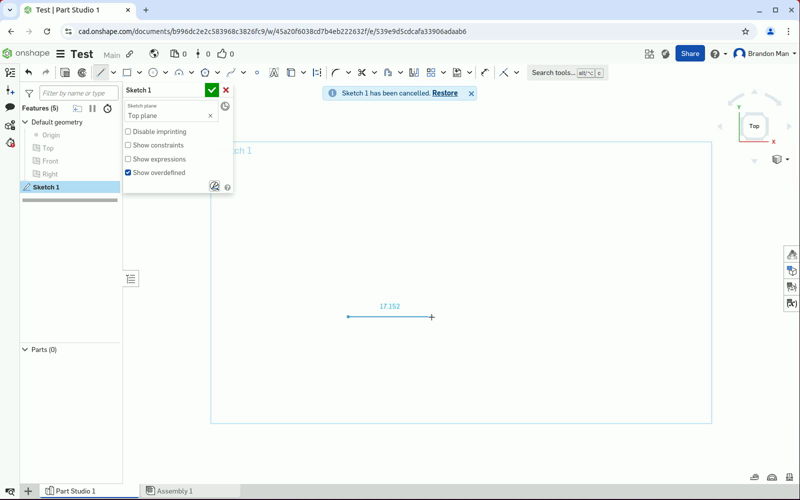
key(esc)
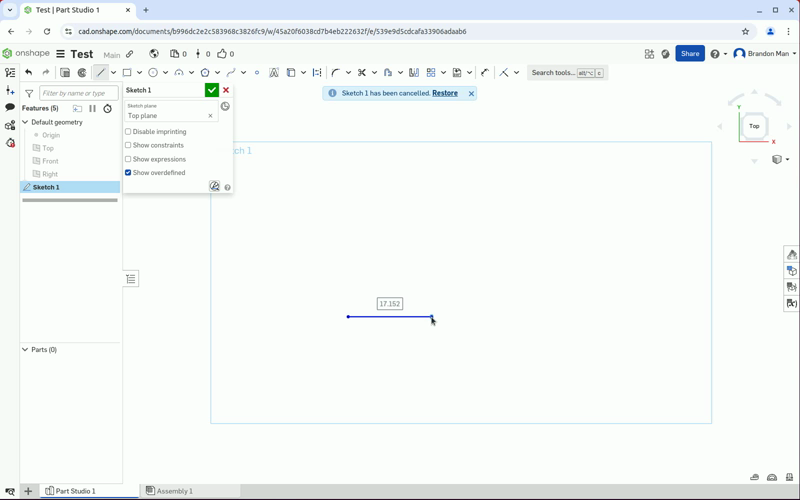
key(a)
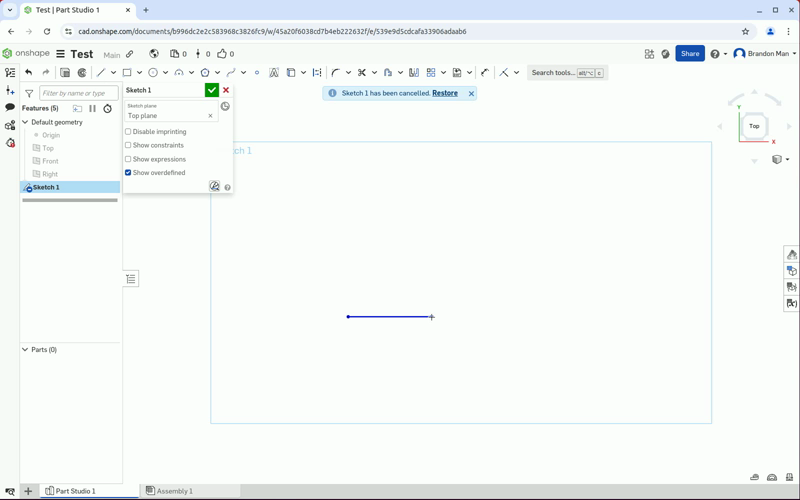
mouse_move(431, 316)
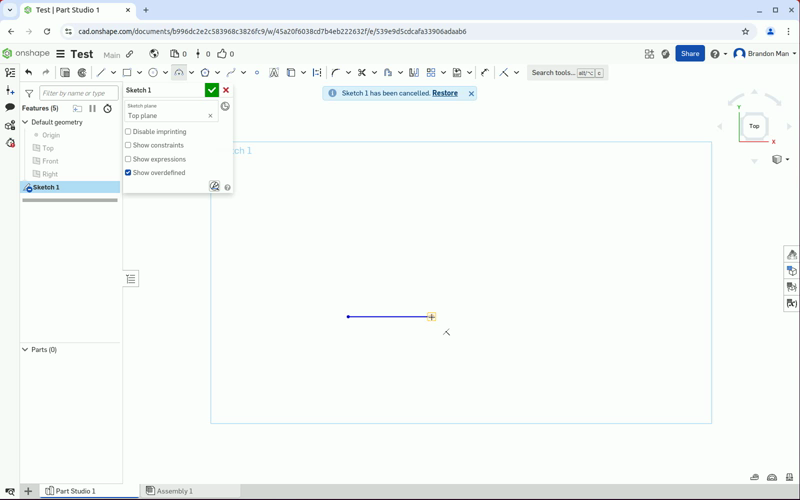
click(431, 316)
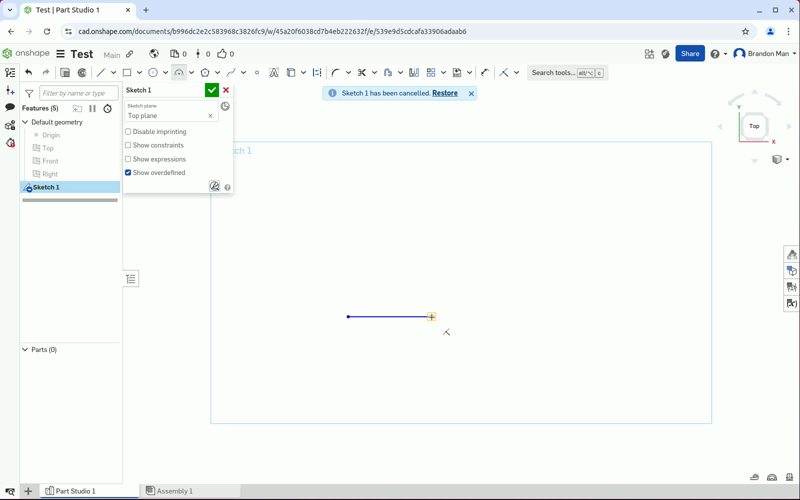
key_down(shift)
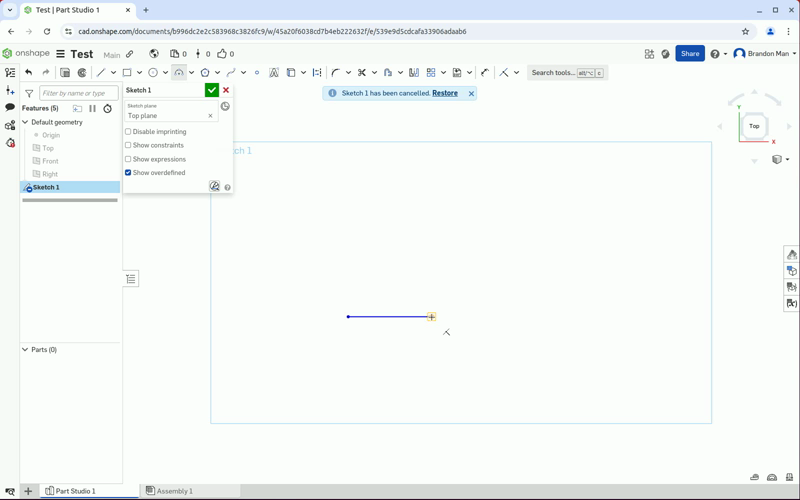
mouse_move(431, 248)
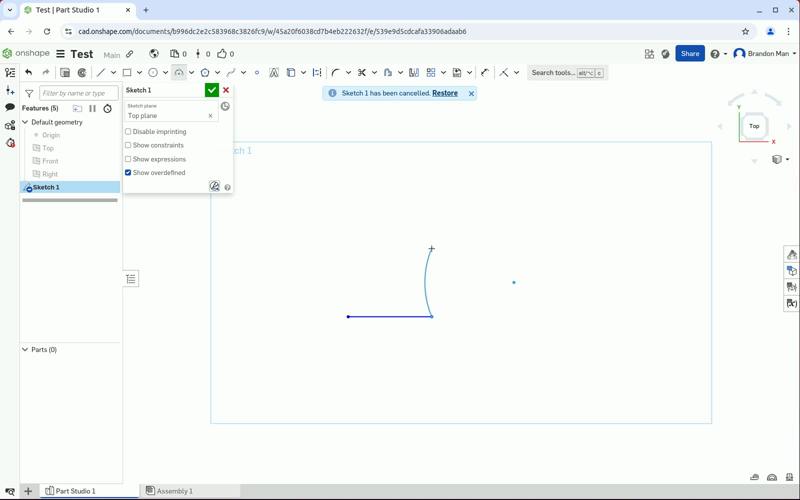
click(431, 248)
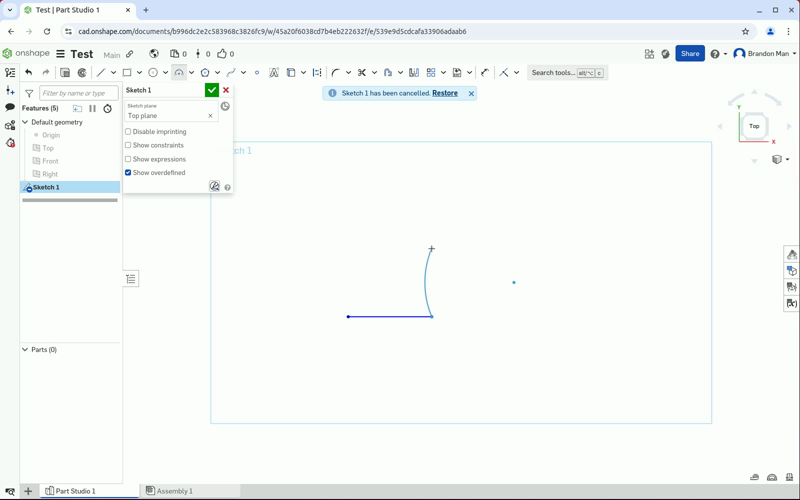
mouse_move(416, 282)
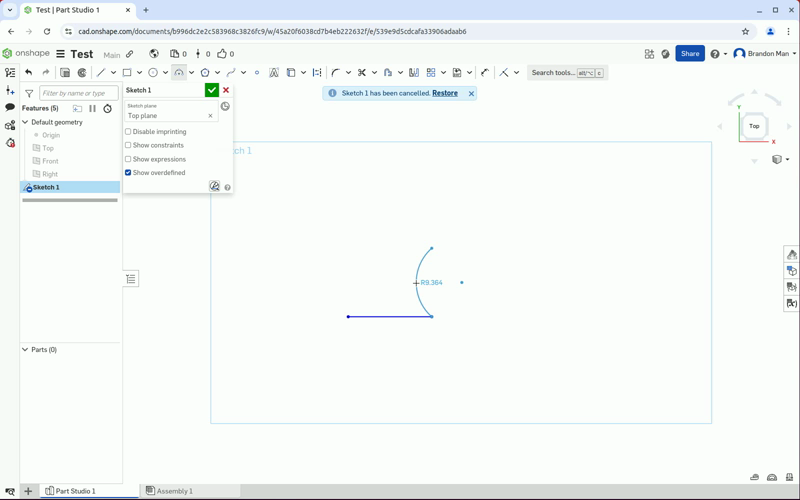
click(416, 282)
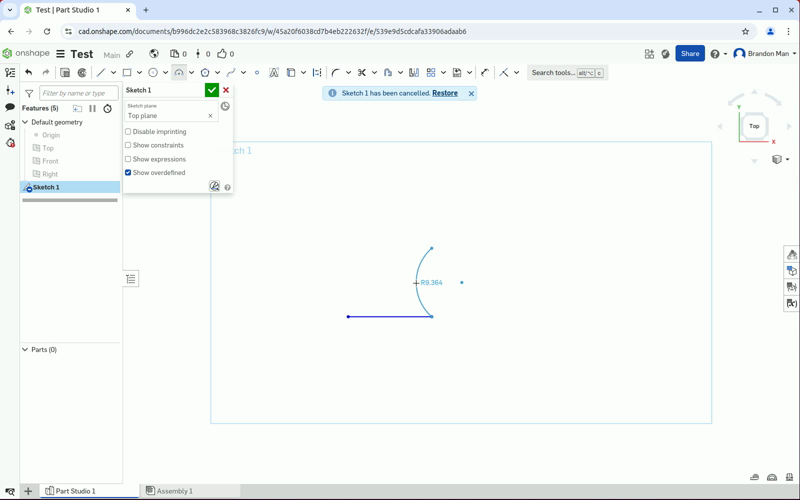
key_up(shift)
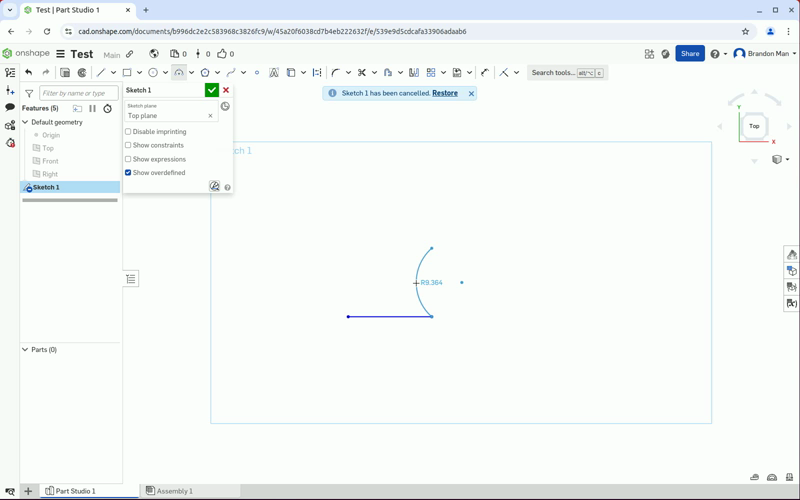
key(esc)
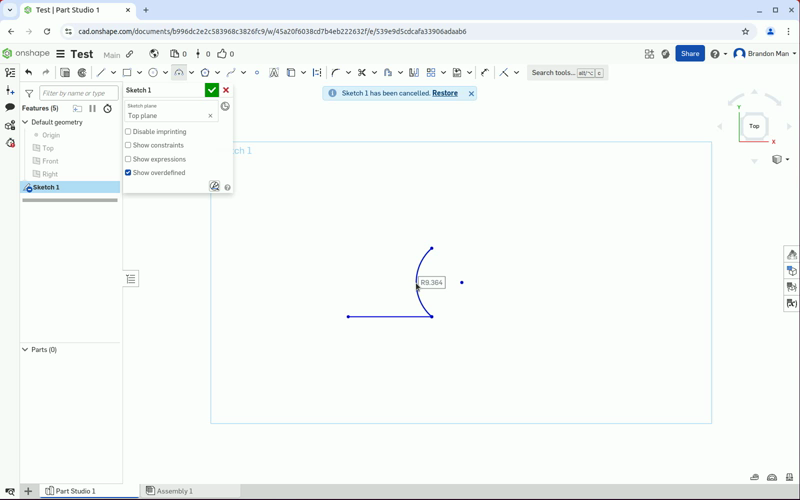
key(l)
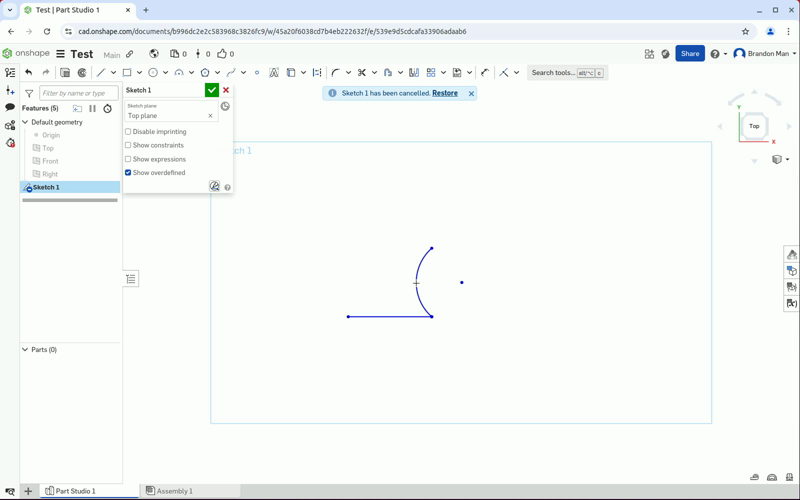
mouse_move(431, 248)
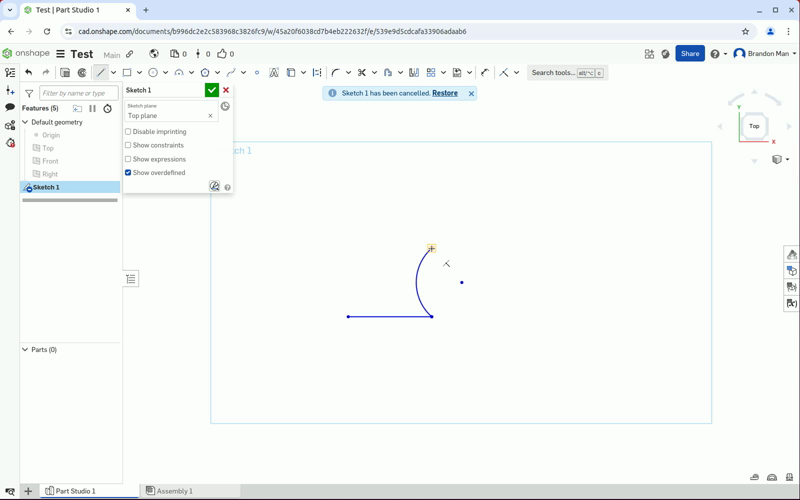
click(431, 248)
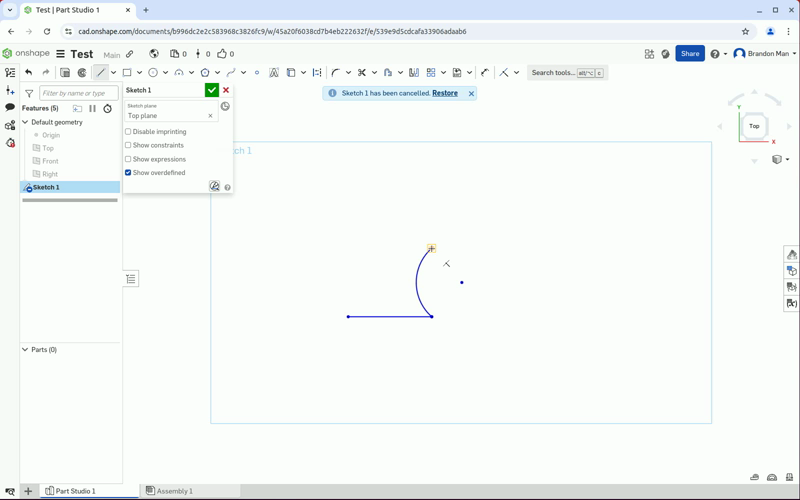
key_down(shift)
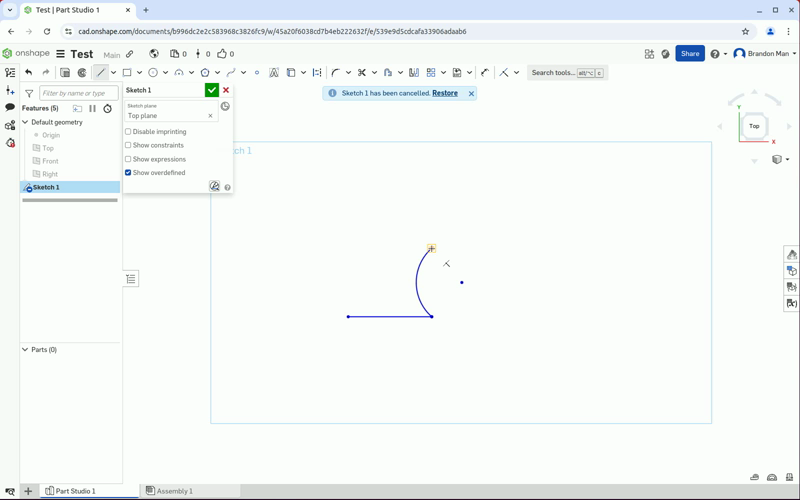
mouse_move(348, 248)
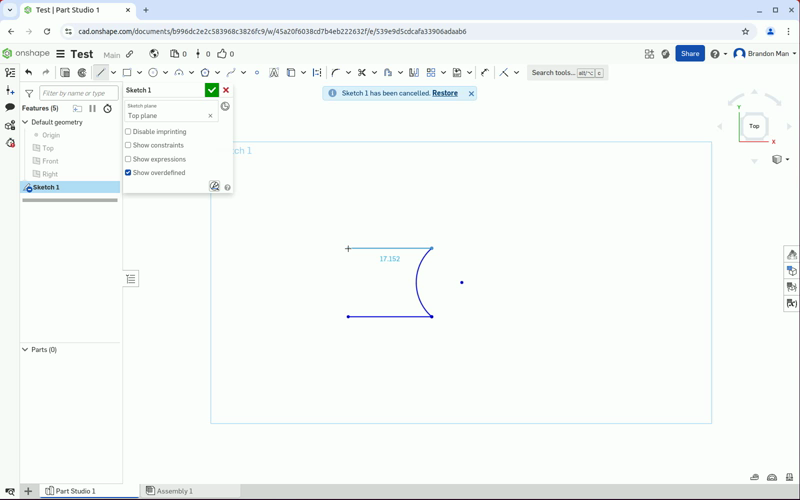
click(348, 248)
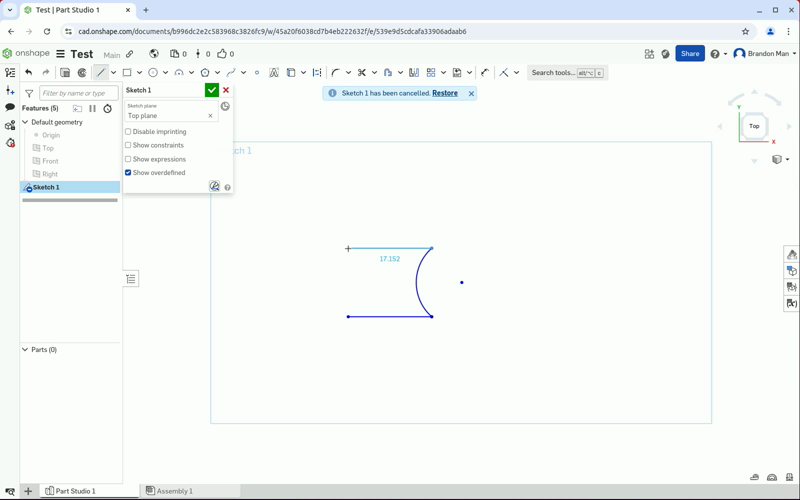
key_up(shift)
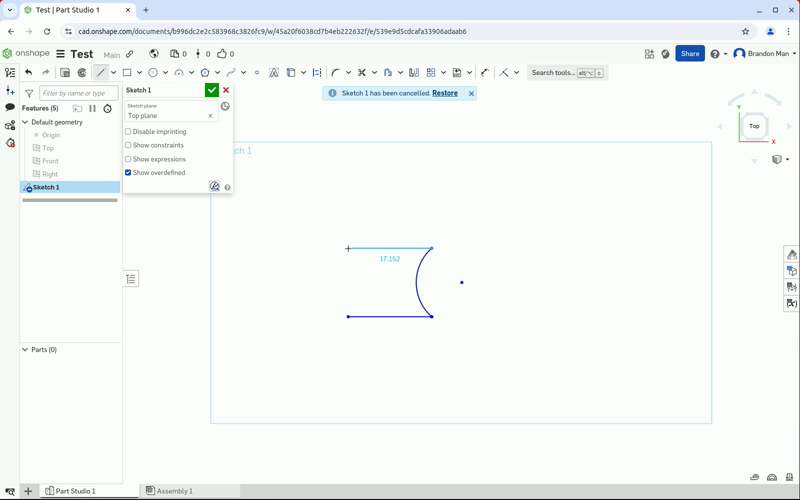
key_down(shift)
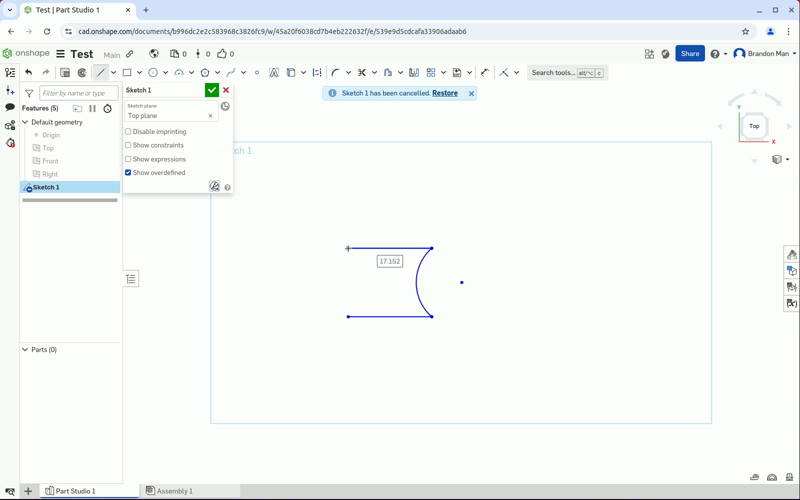
mouse_move(348, 316)
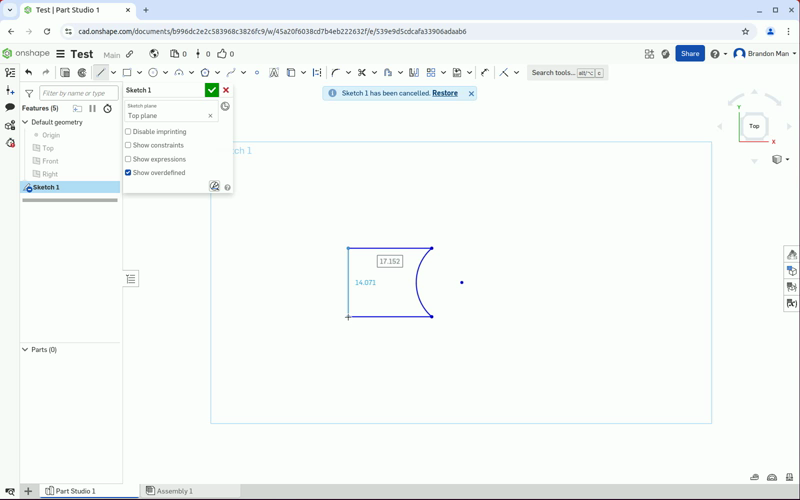
key_up(shift)
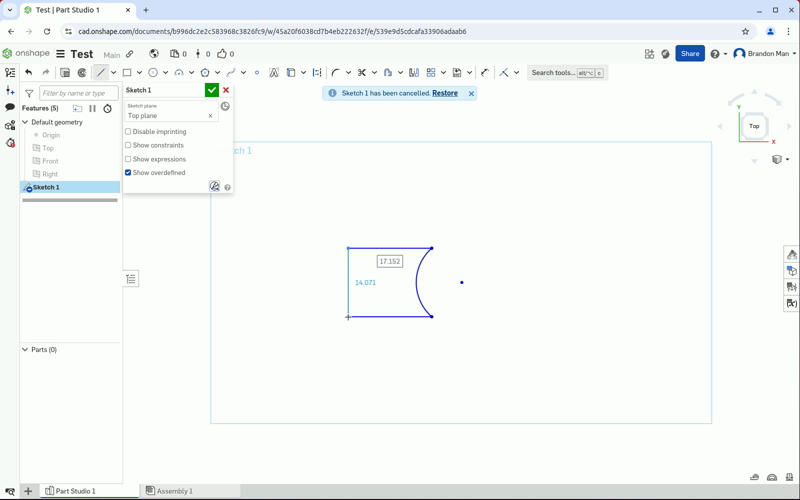
click(348, 316)
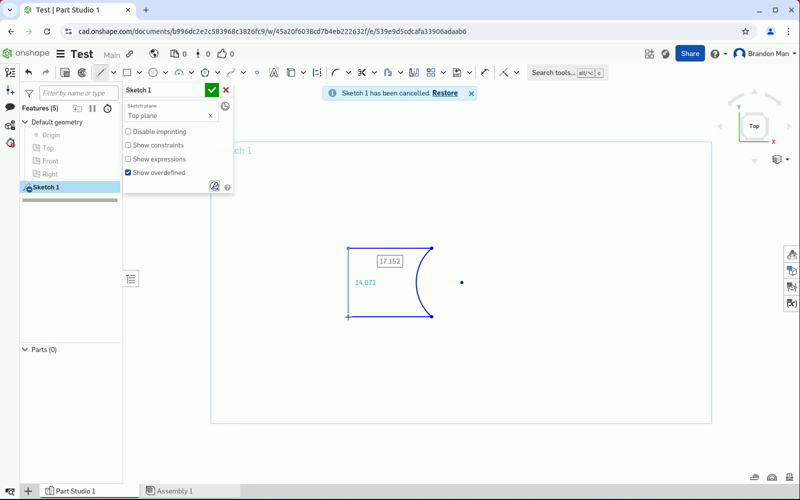
key(esc)
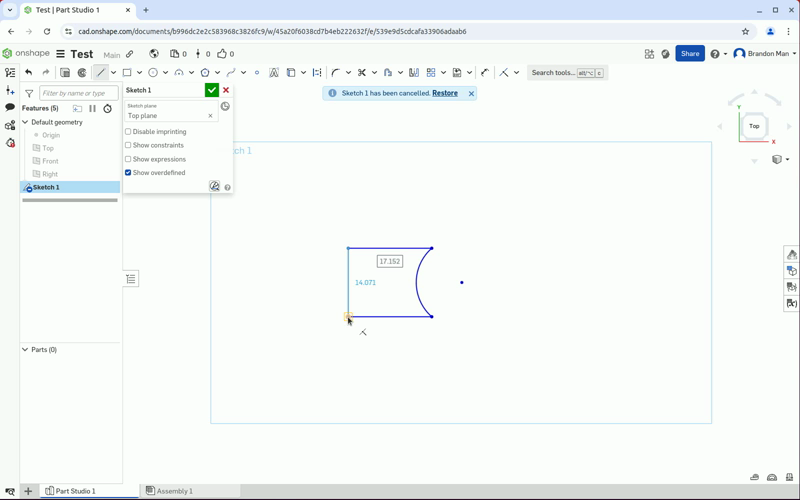
mouse_move(357, 254)
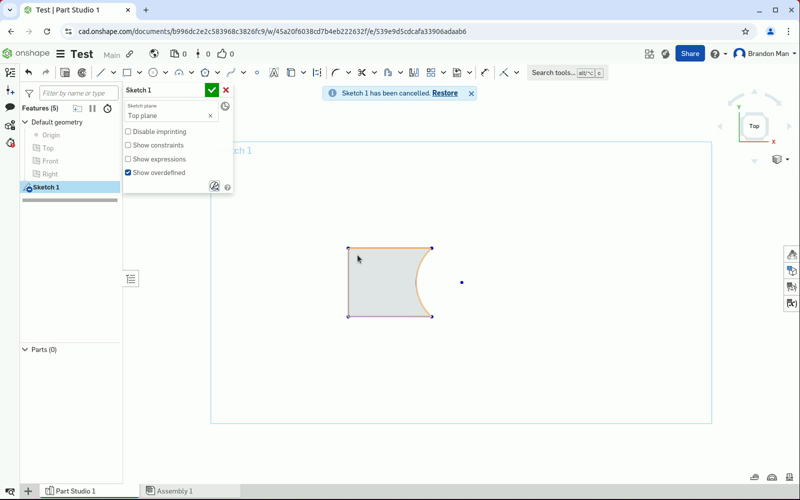
click(357, 254)
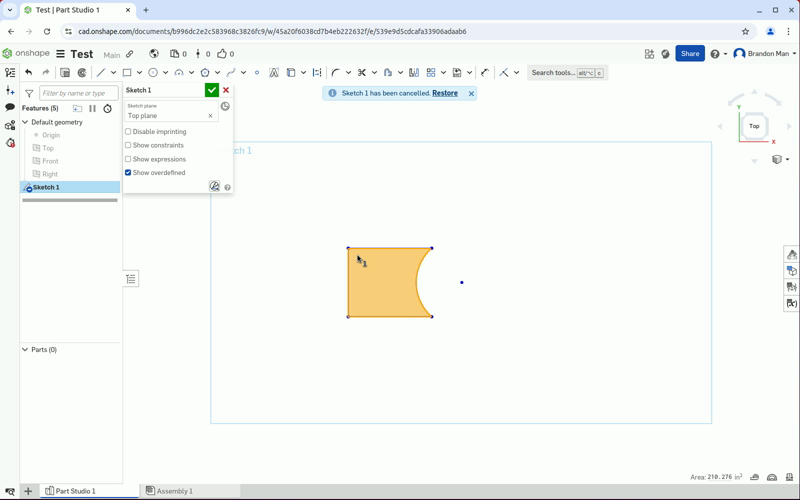
mouse_move(73, 352)
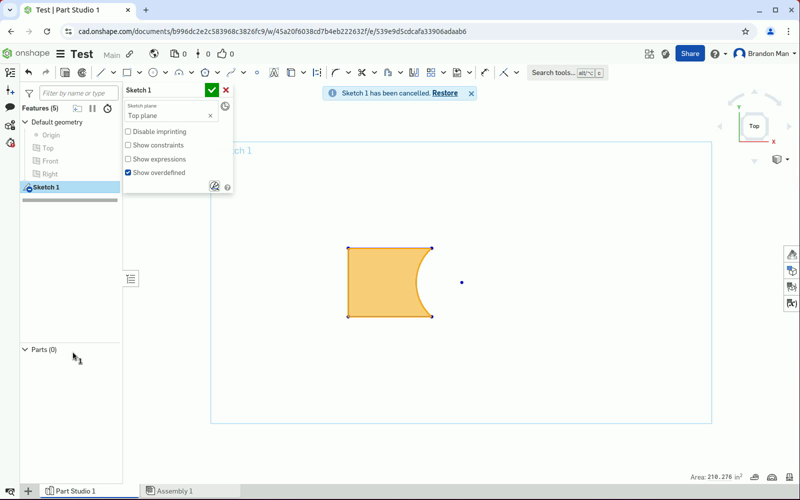
key(shift+y)
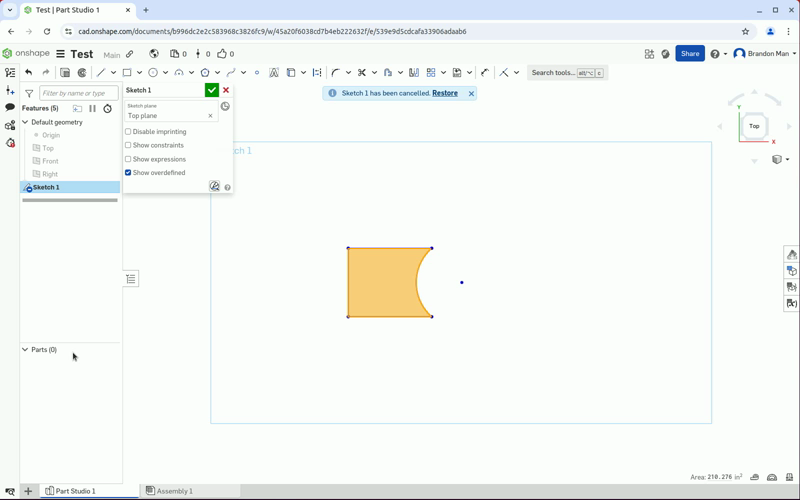
key(shift+e)
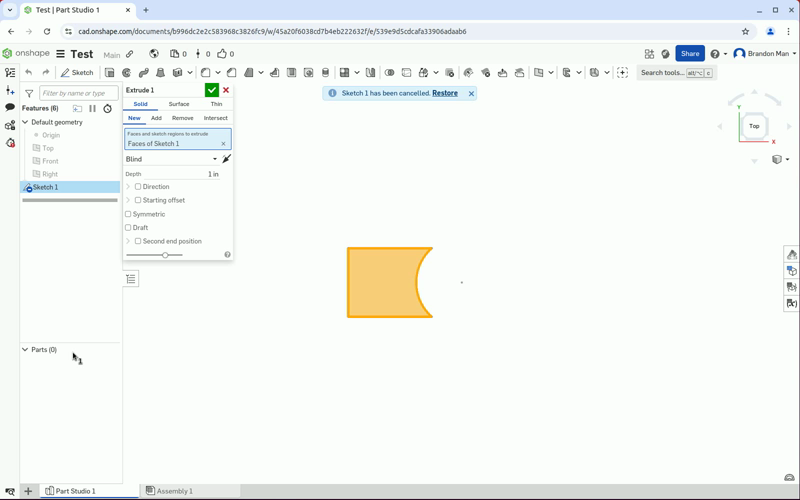
mouse_move(143, 106)
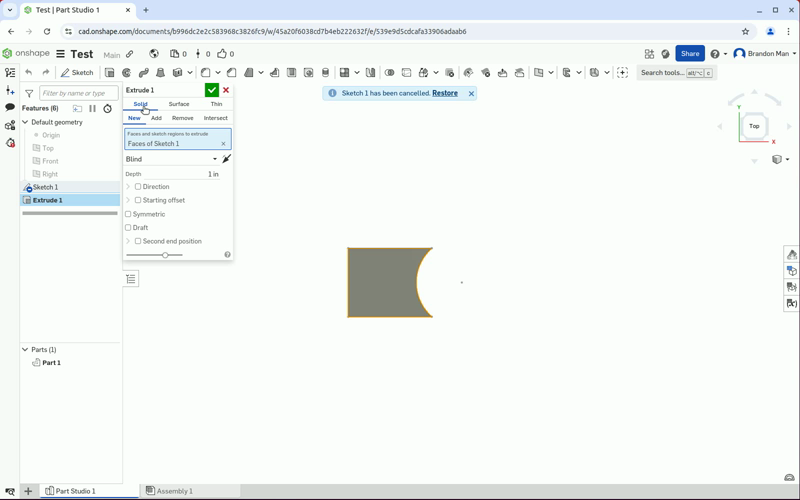
click(143, 106)
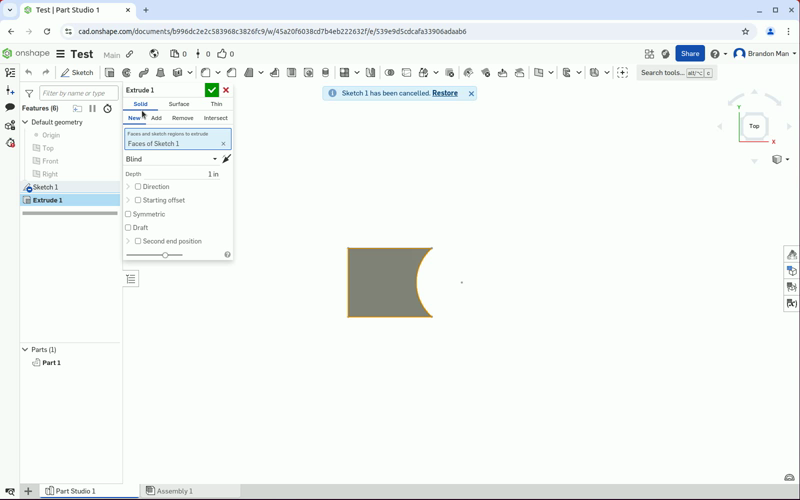
mouse_move(137, 120)
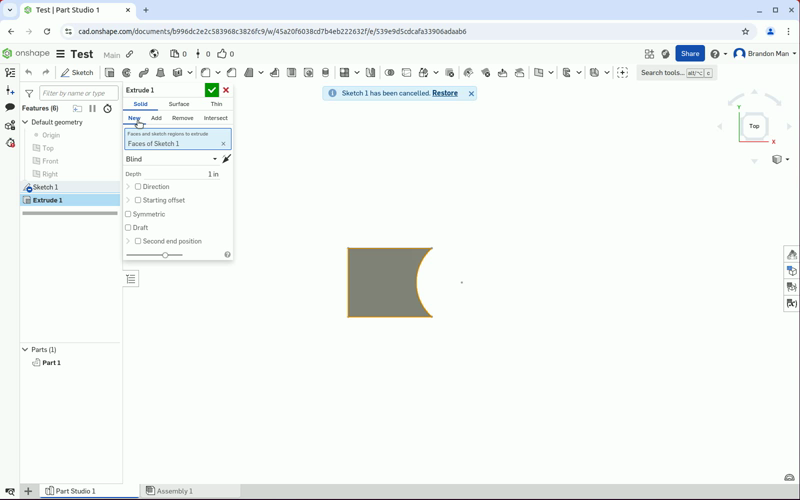
click(137, 120)
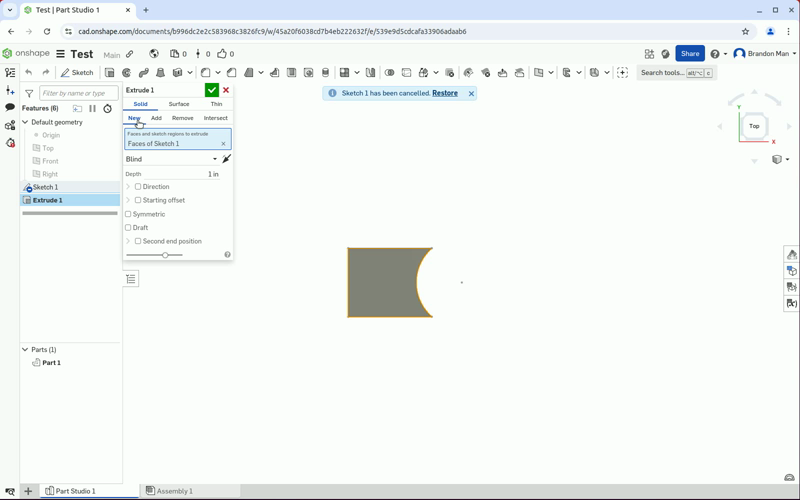
key(tab, 4)
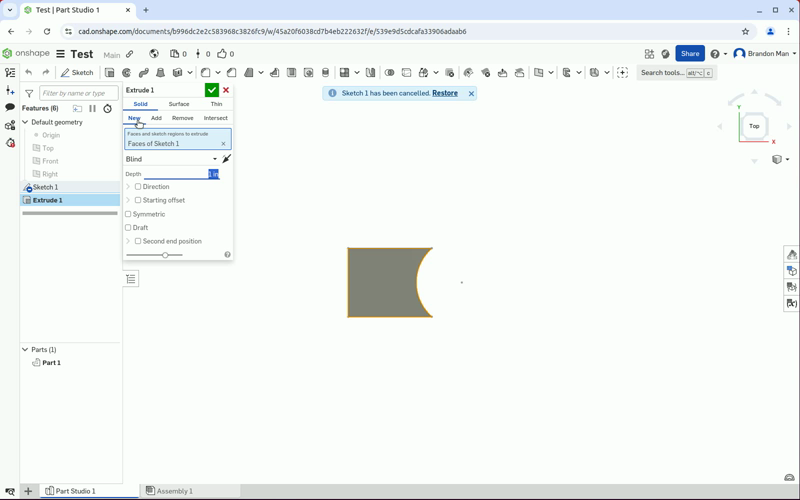
text(4.814)
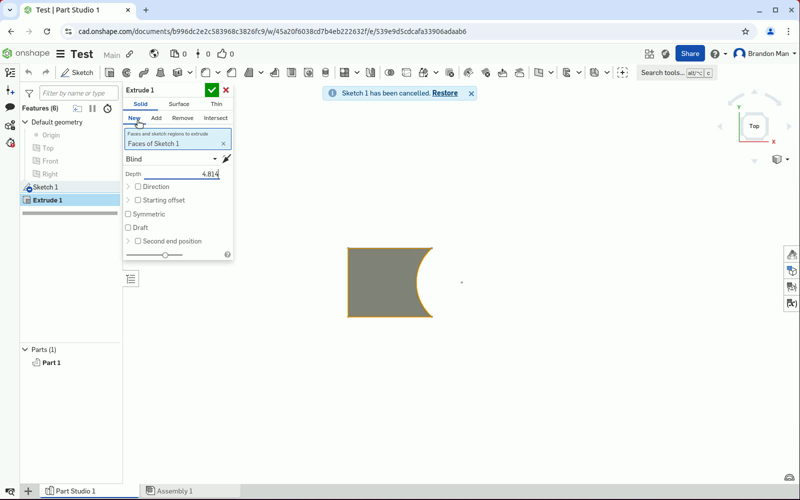
key(tab, 3)
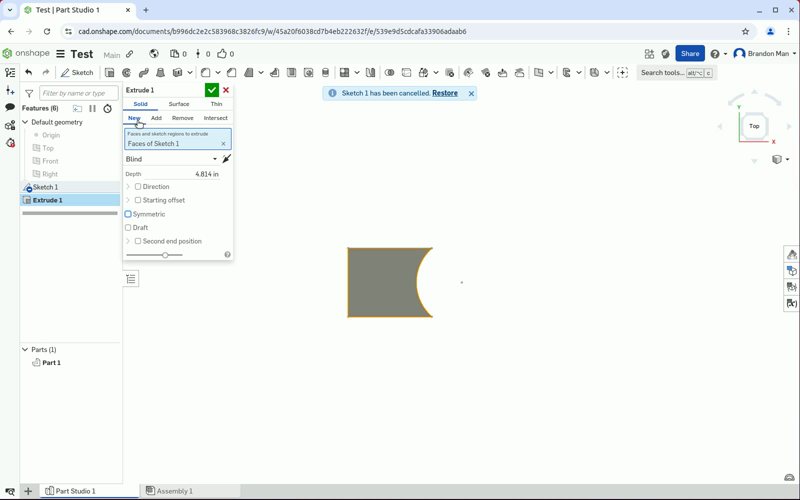
key(space)
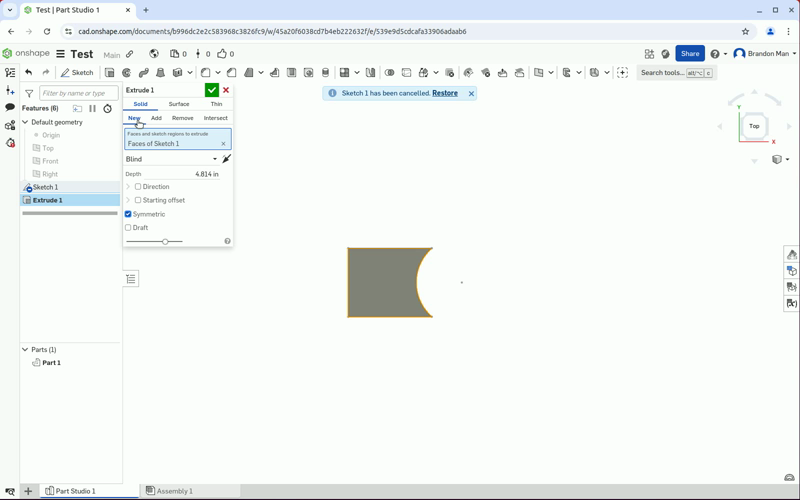
key(enter)
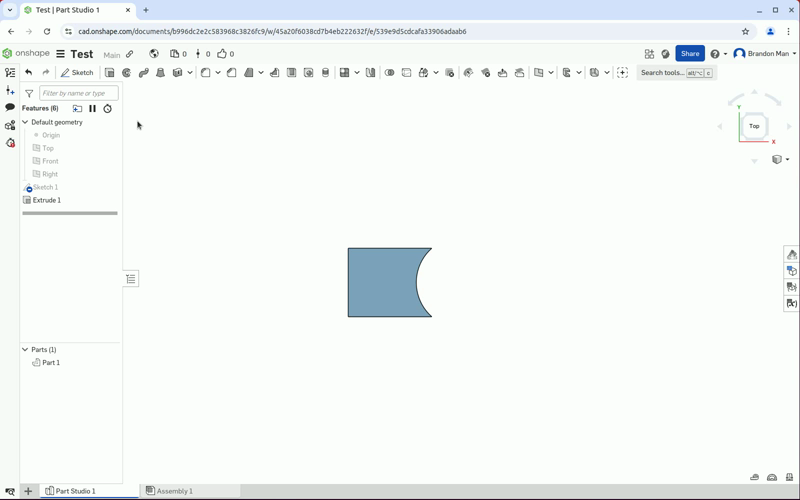
key(shift+h)
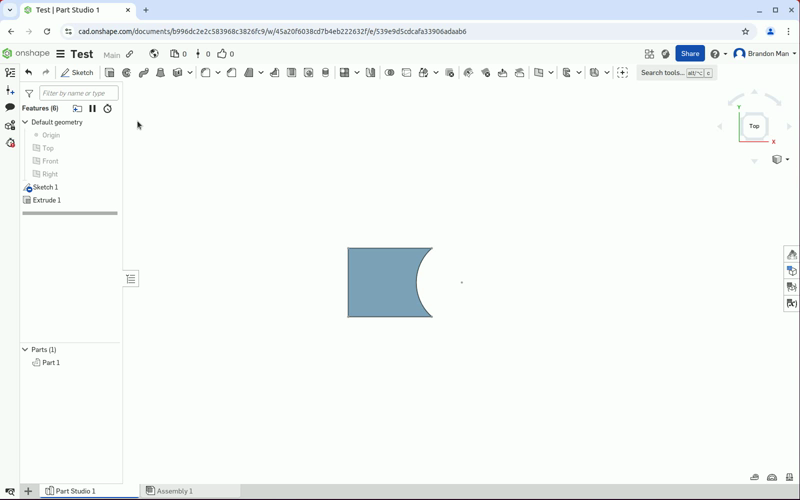
key(shift+h)
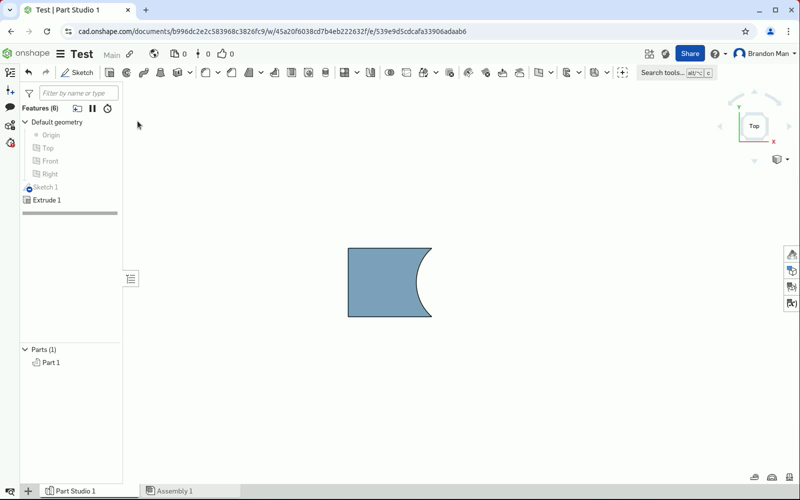
mouse_move(73, 189)
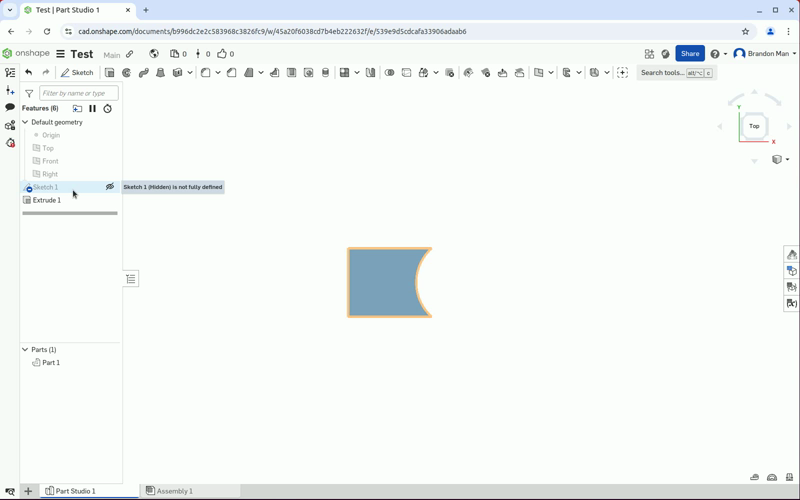
click(73, 189)
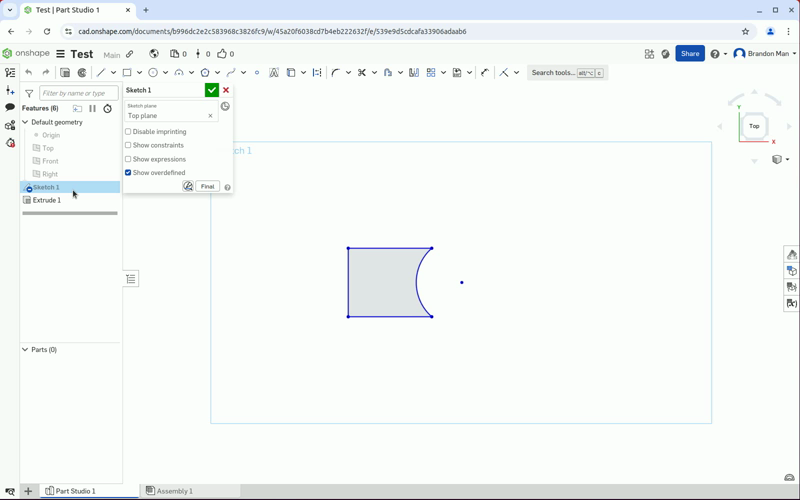
mouse_move(229, 92)
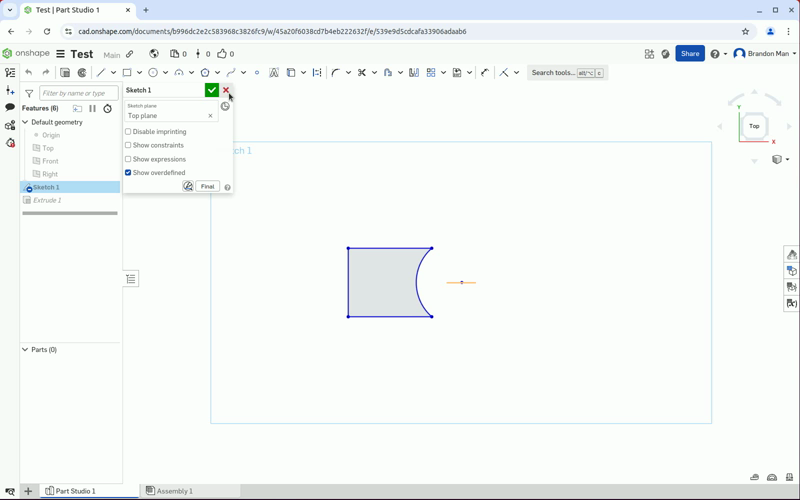
click(229, 92)
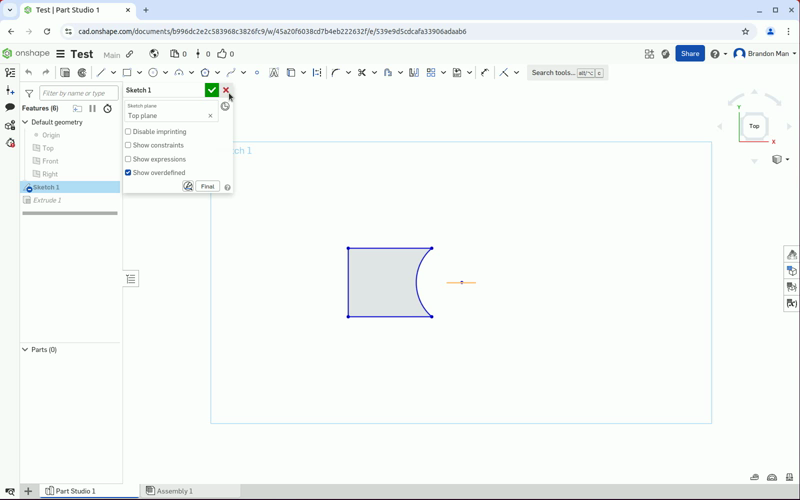
key(shift+s)
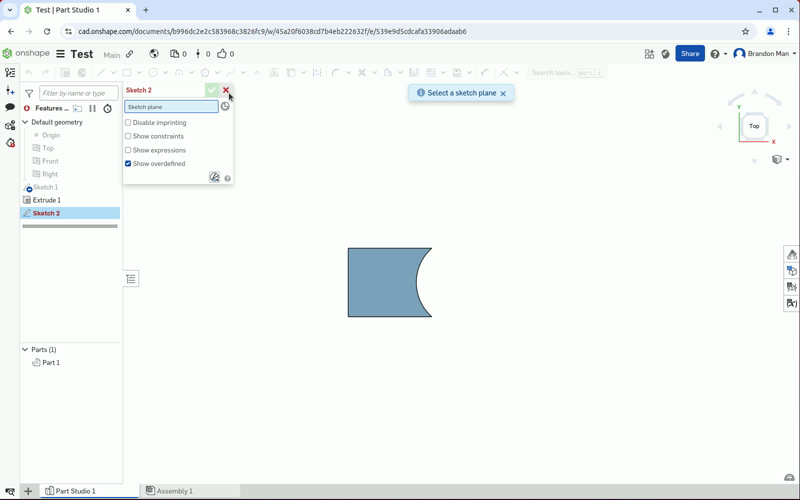
mouse_move(73, 150)
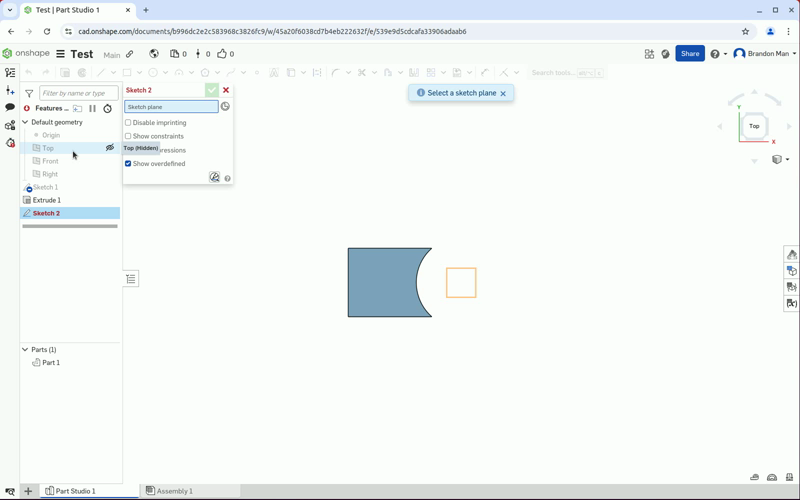
click(73, 150)
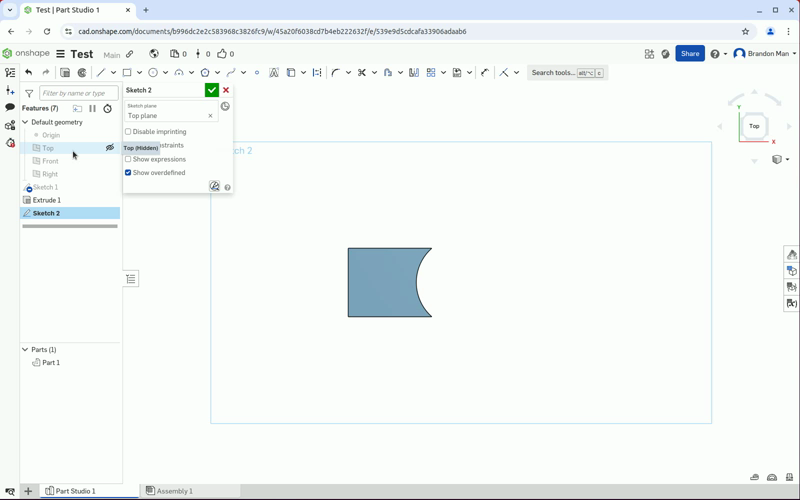
mouse_move(73, 352)
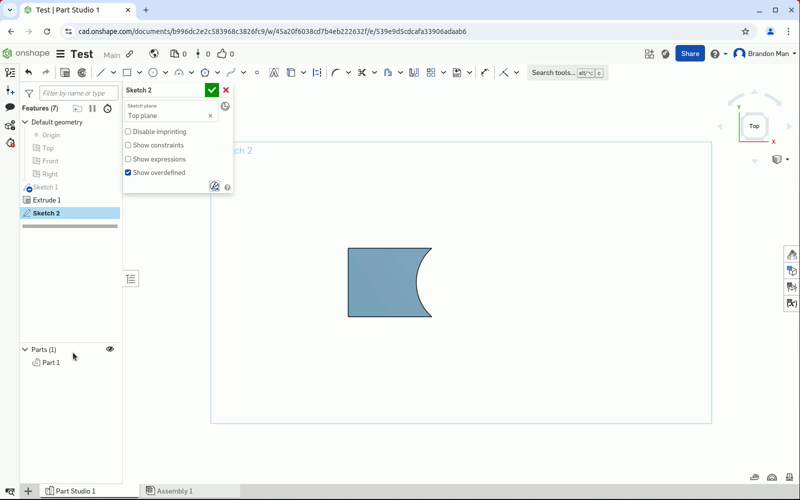
key(y)
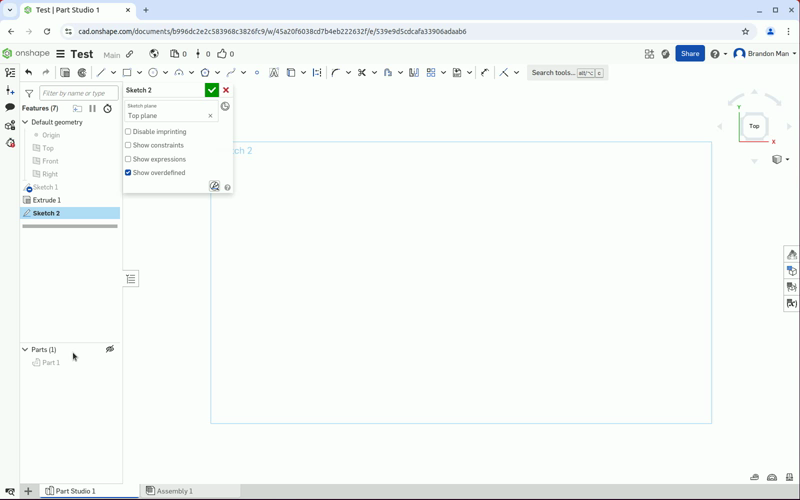
key(l)
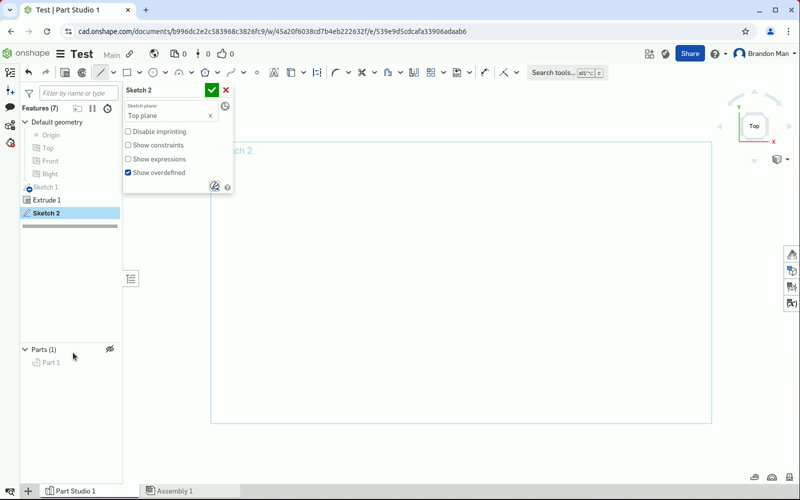
key_down(shift)
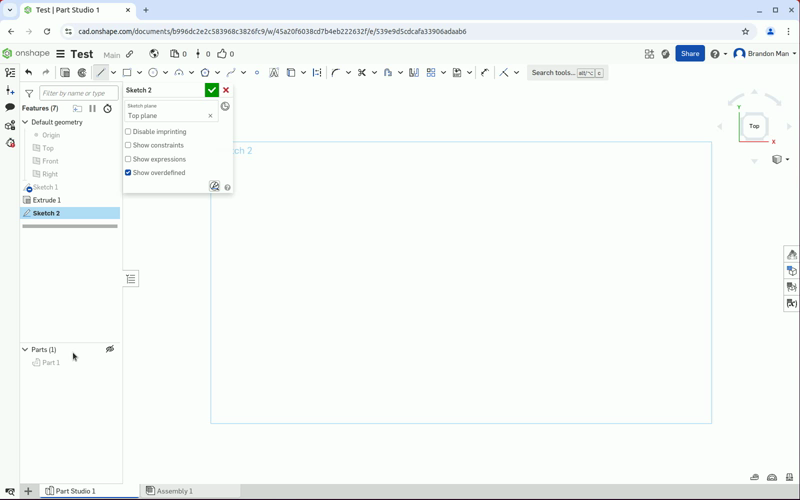
mouse_move(489, 316)
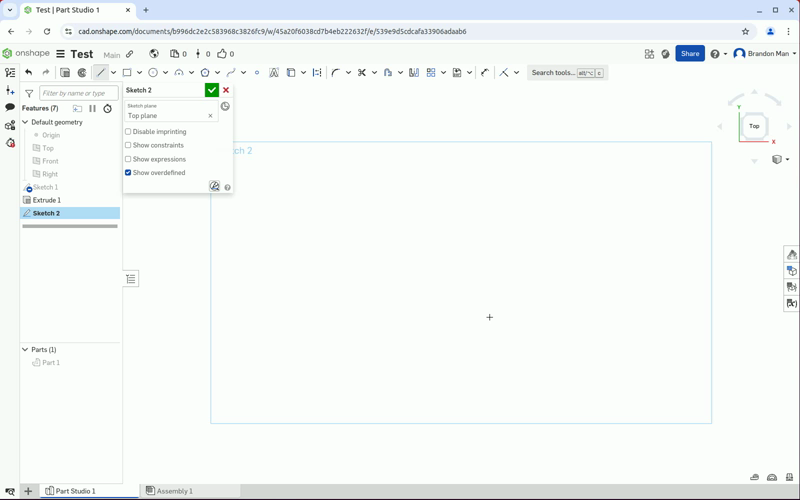
click(489, 316)
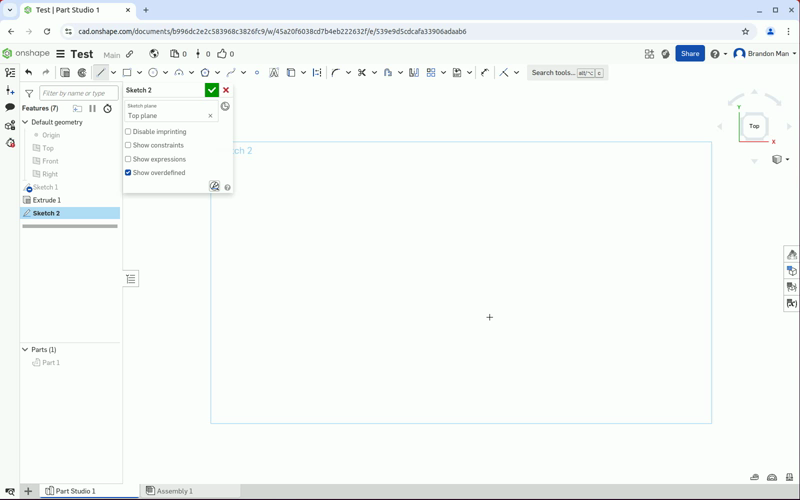
key_up(shift)
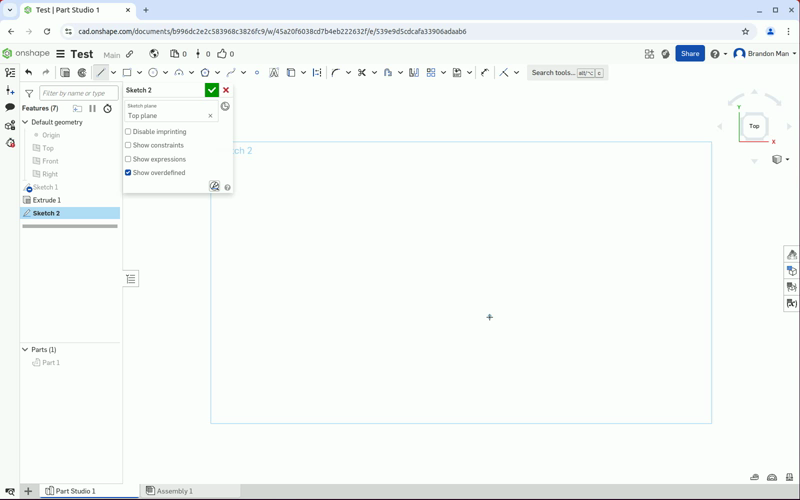
key_down(shift)
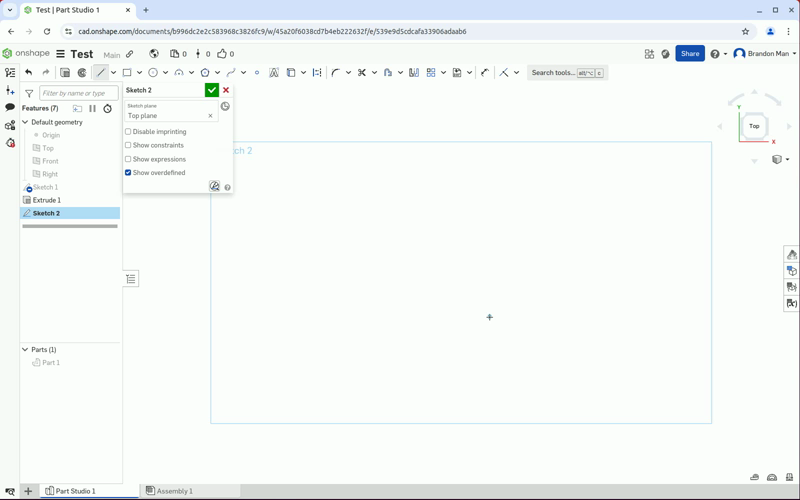
mouse_move(573, 316)
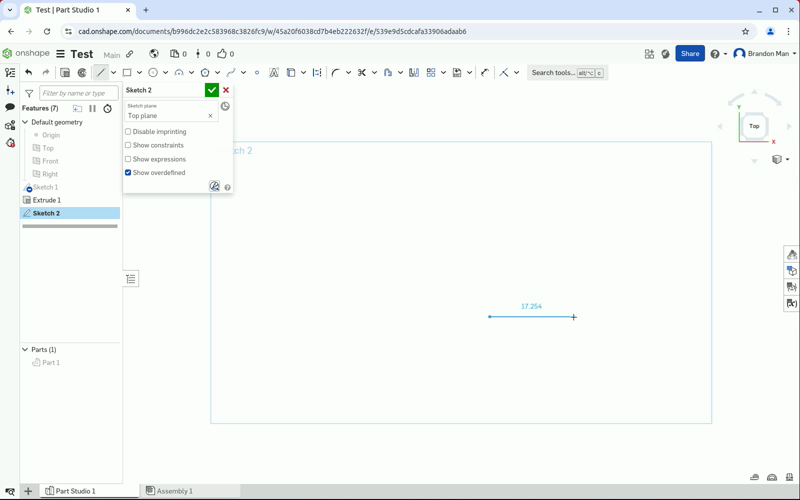
click(573, 316)
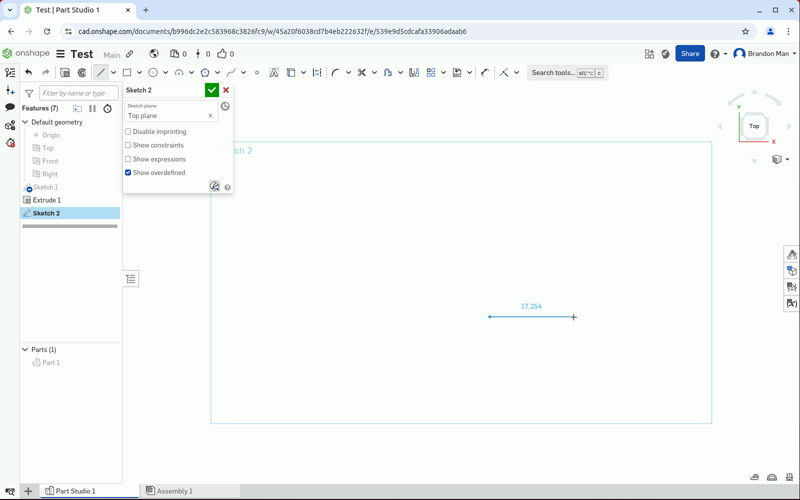
key_up(shift)
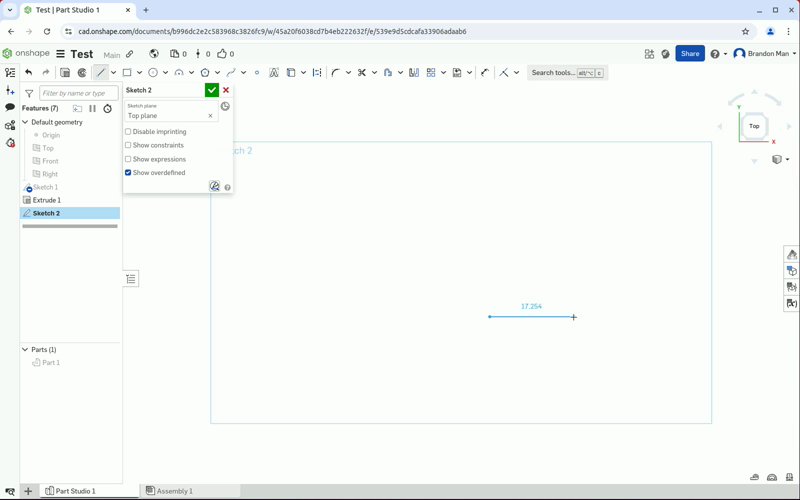
key_down(shift)
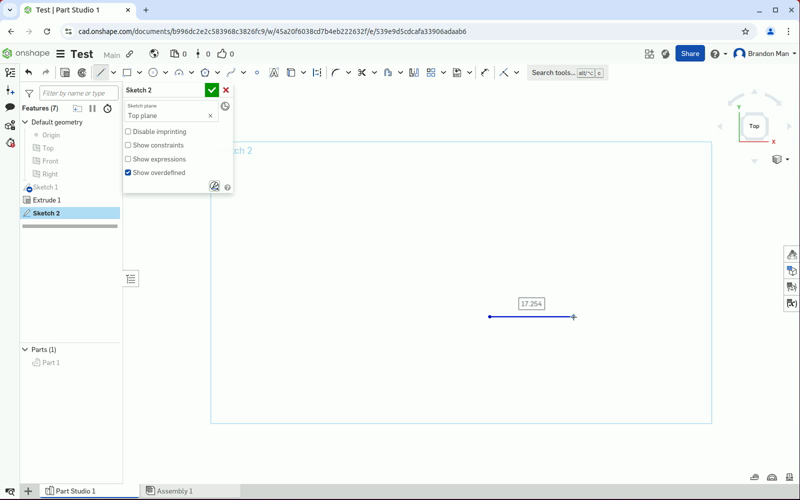
mouse_move(573, 248)
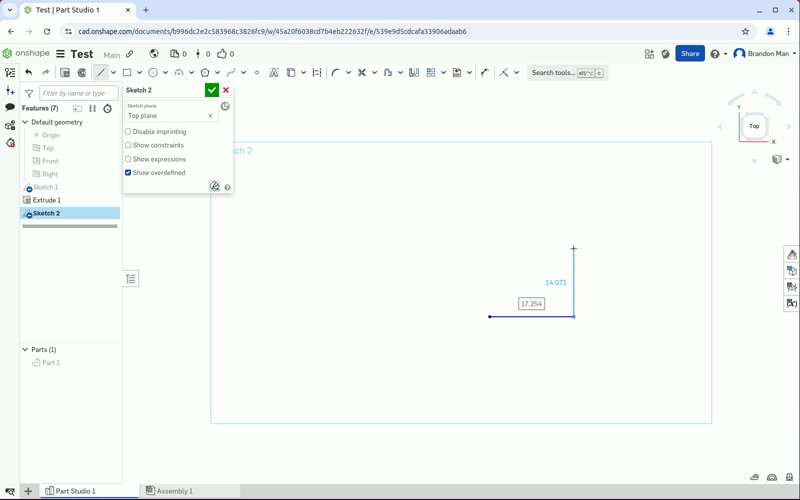
click(573, 248)
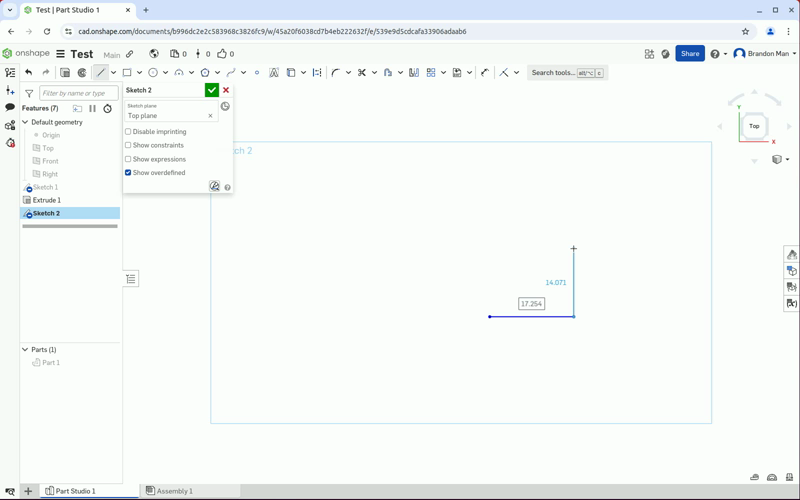
key_up(shift)
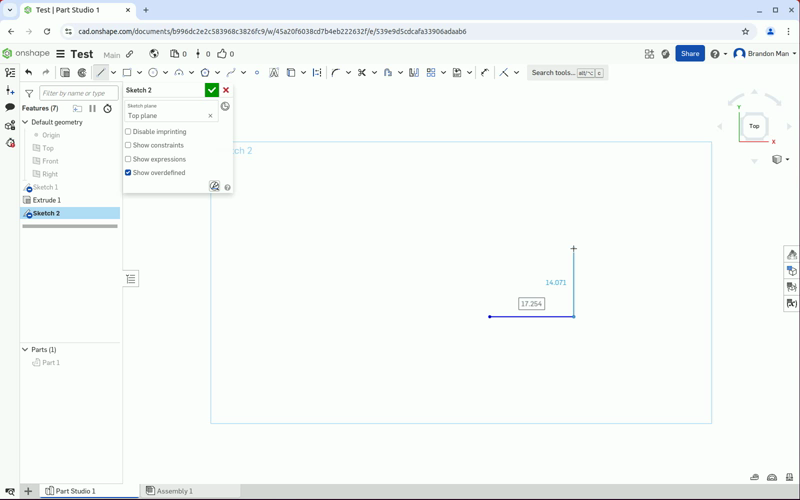
key_down(shift)
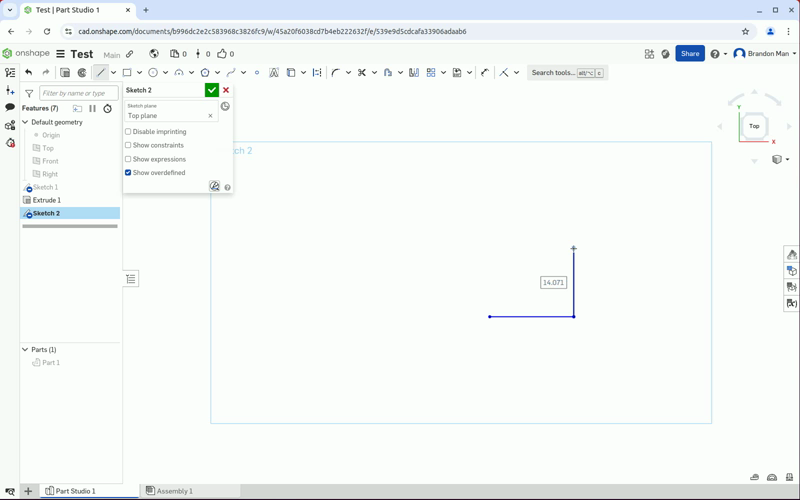
mouse_move(489, 248)
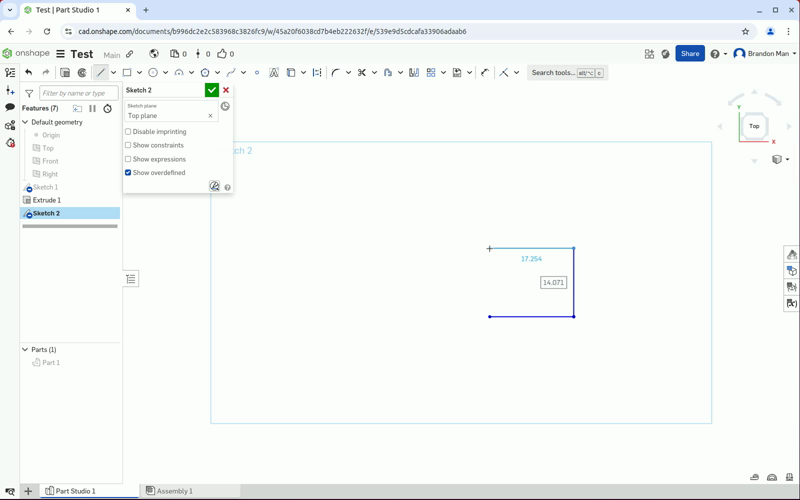
click(489, 248)
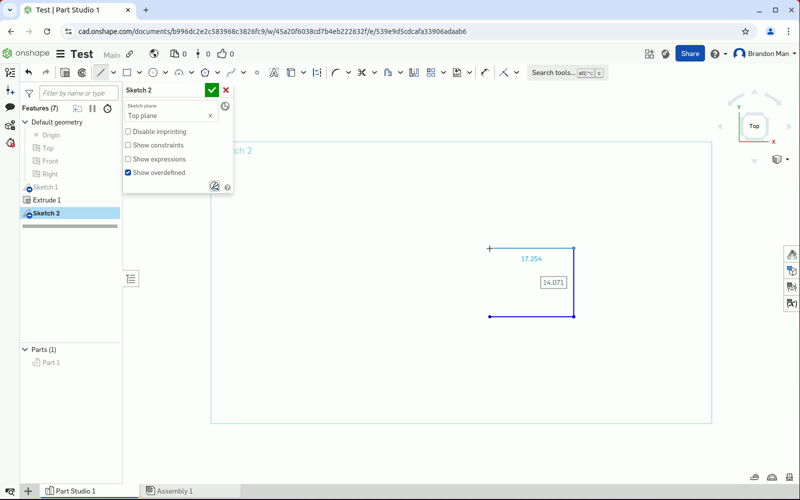
key_up(shift)
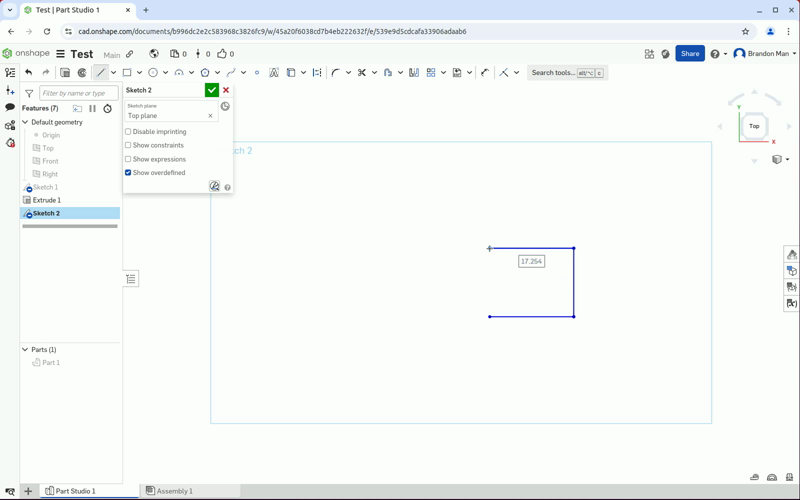
key(esc)
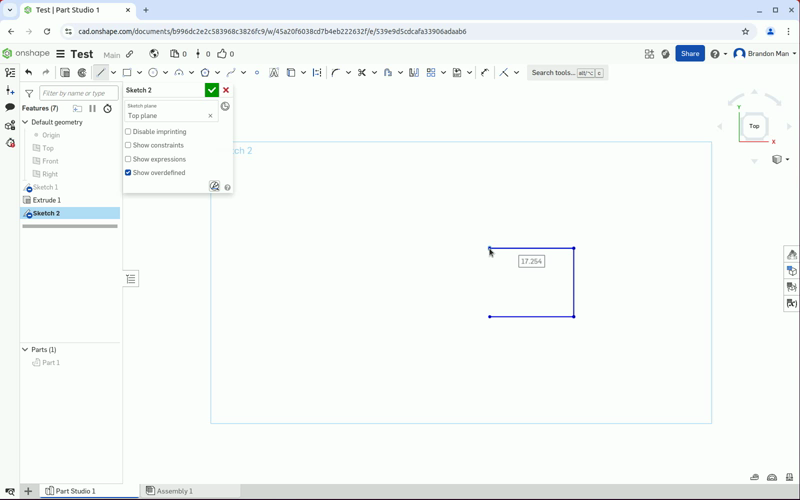
key(a)
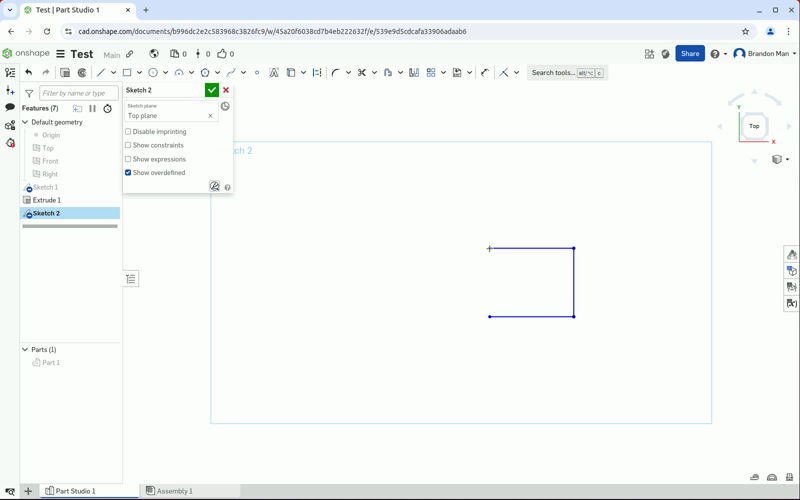
mouse_move(489, 248)
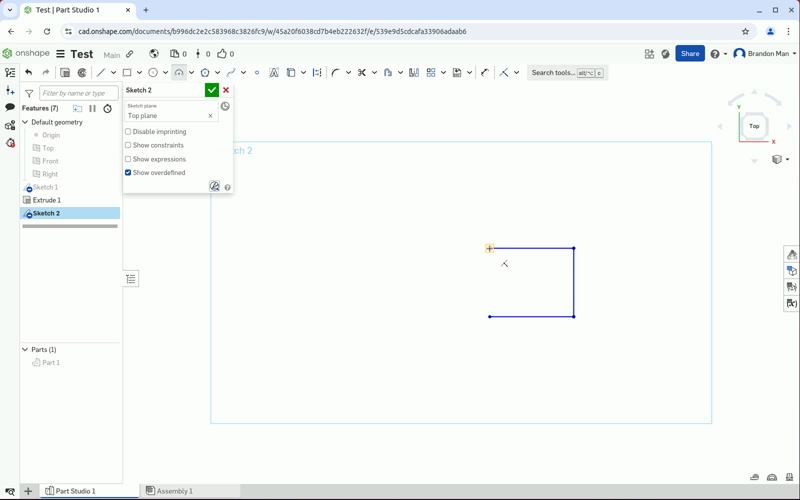
click(489, 248)
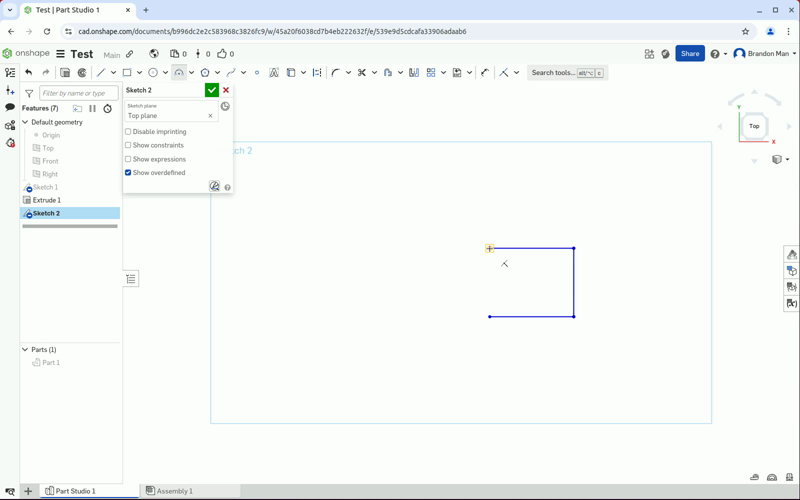
mouse_move(489, 316)
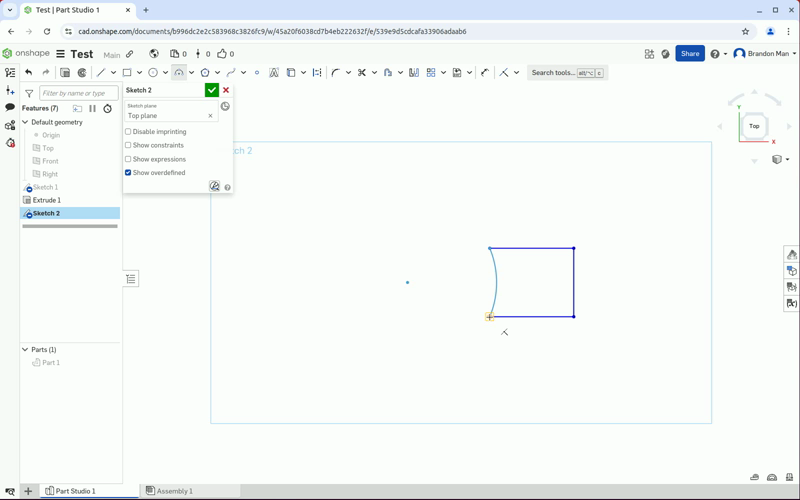
click(489, 316)
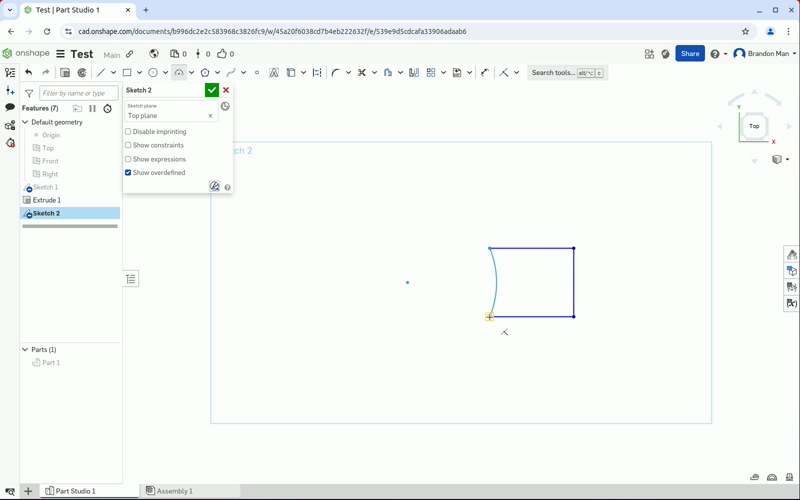
key_down(shift)
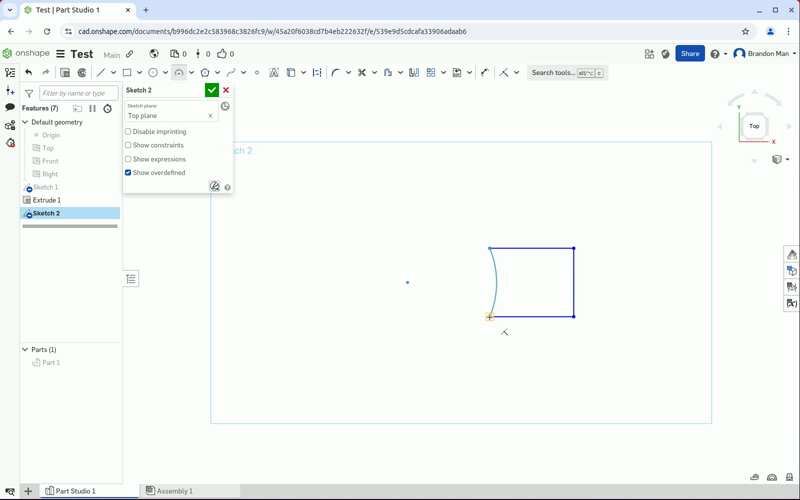
mouse_move(505, 282)
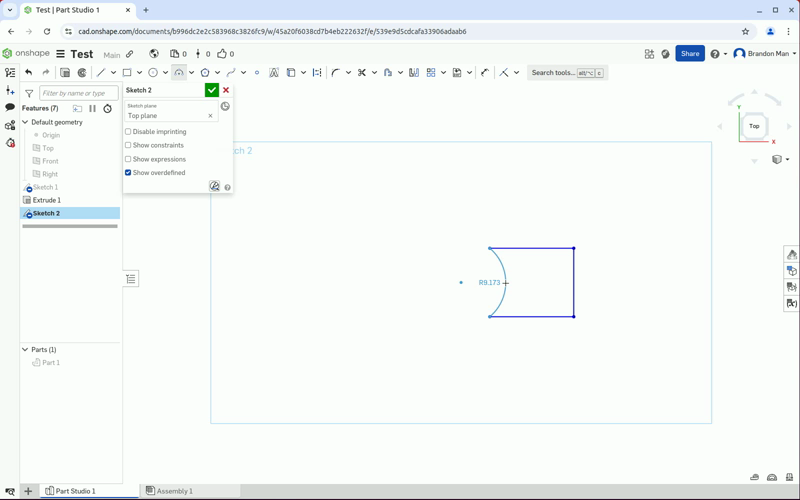
click(505, 282)
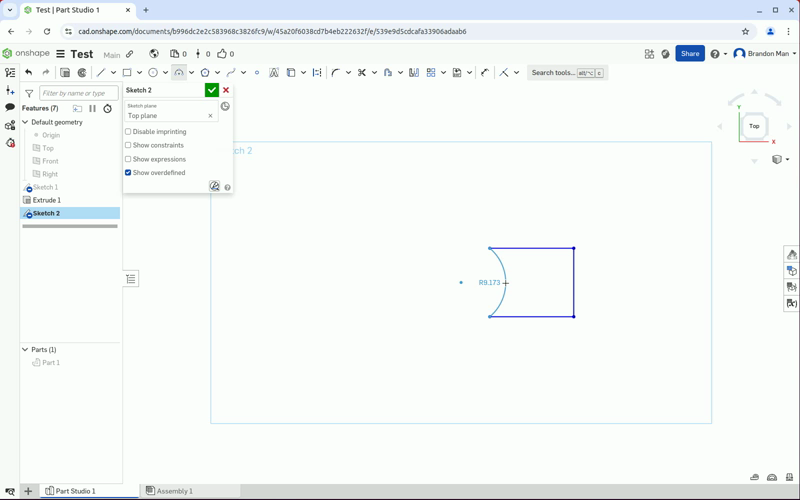
key_up(shift)
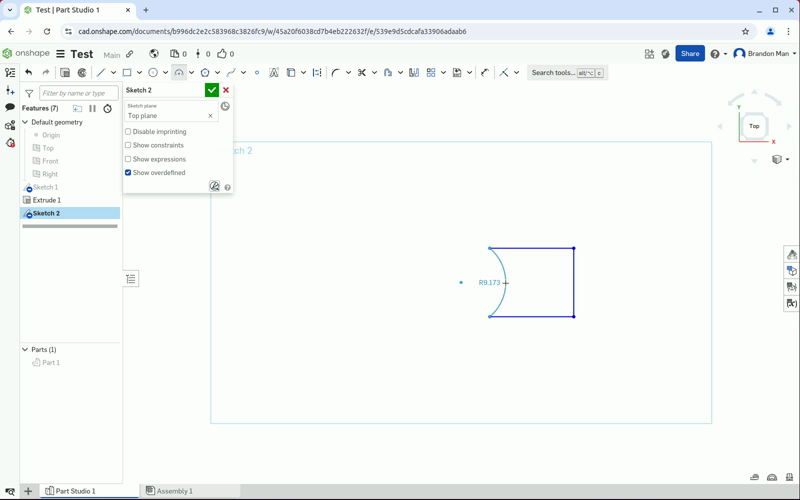
key(esc)
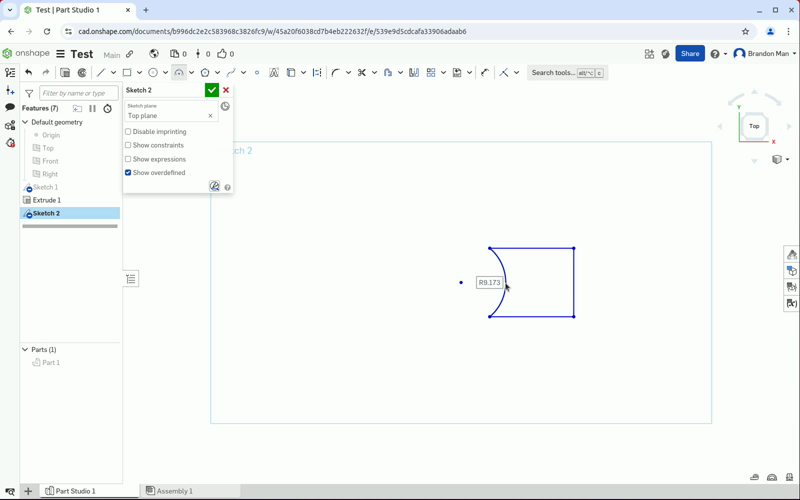
mouse_move(552, 309)
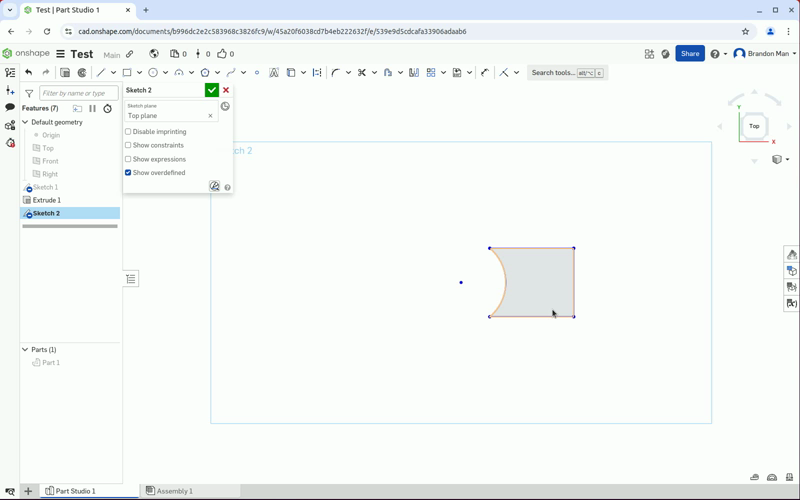
click(552, 309)
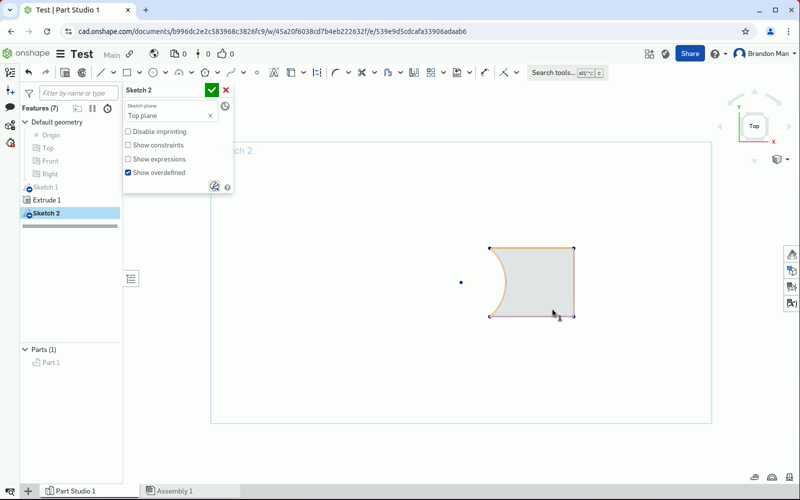
mouse_move(73, 352)
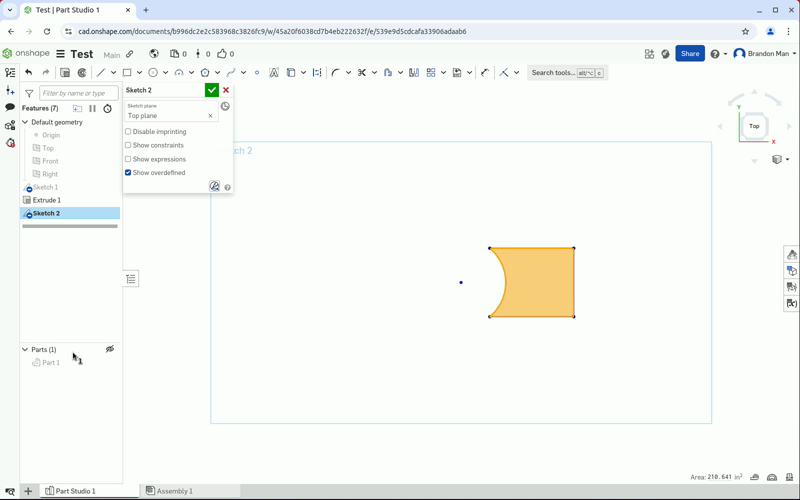
key(shift+y)
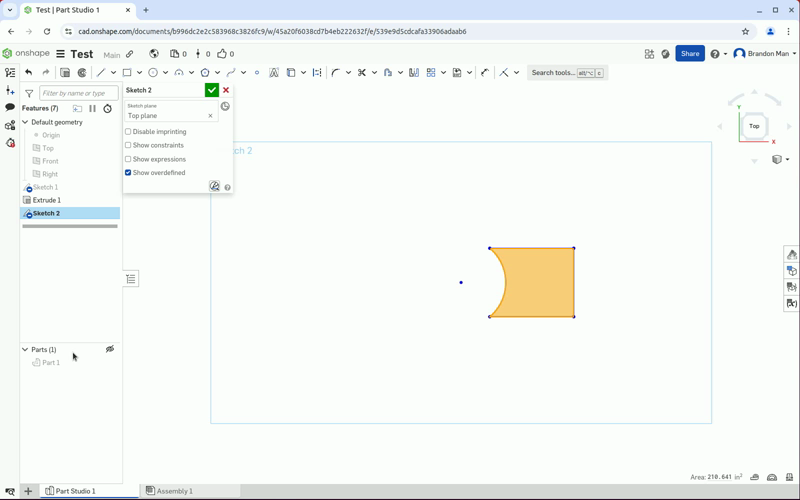
key(shift+e)
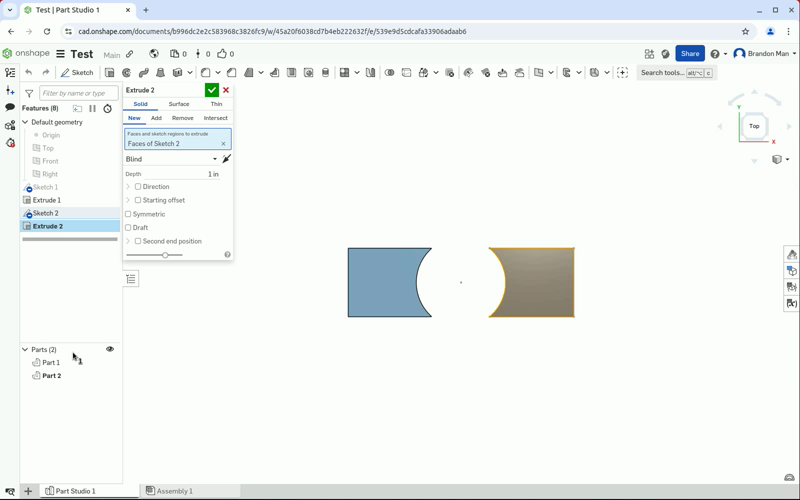
mouse_move(143, 106)
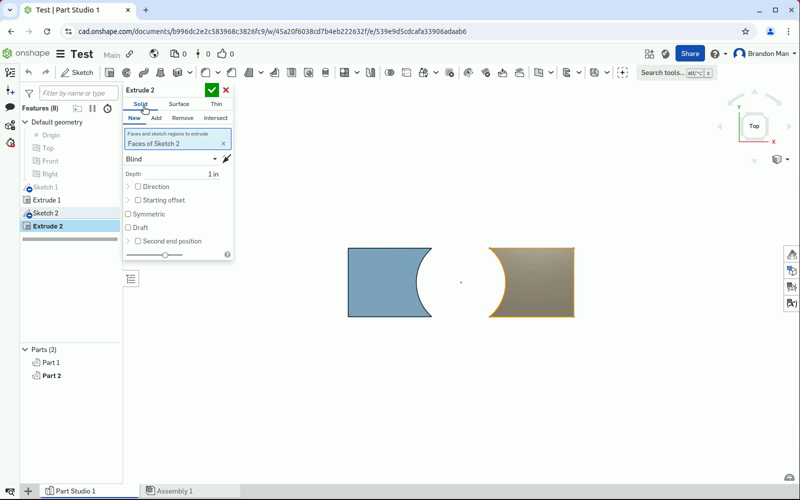
click(143, 106)
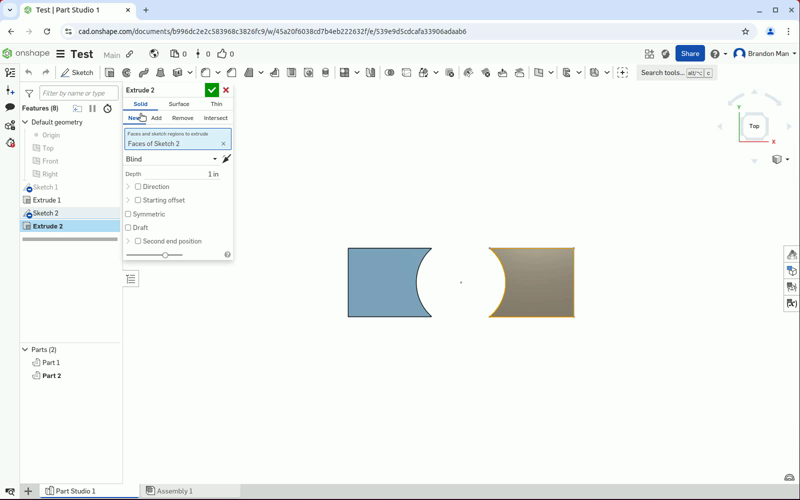
mouse_move(137, 120)
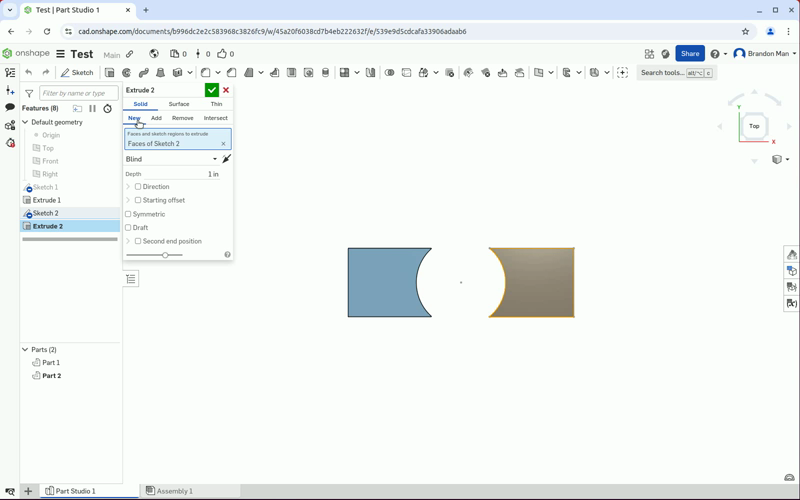
click(137, 120)
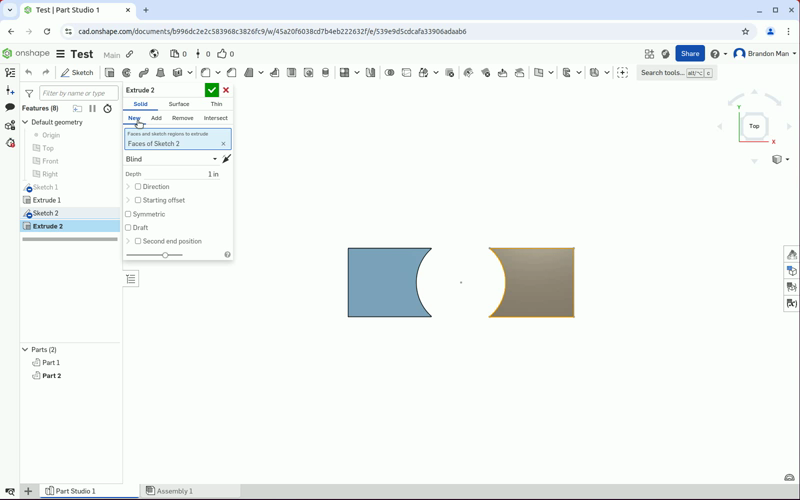
key(tab, 4)
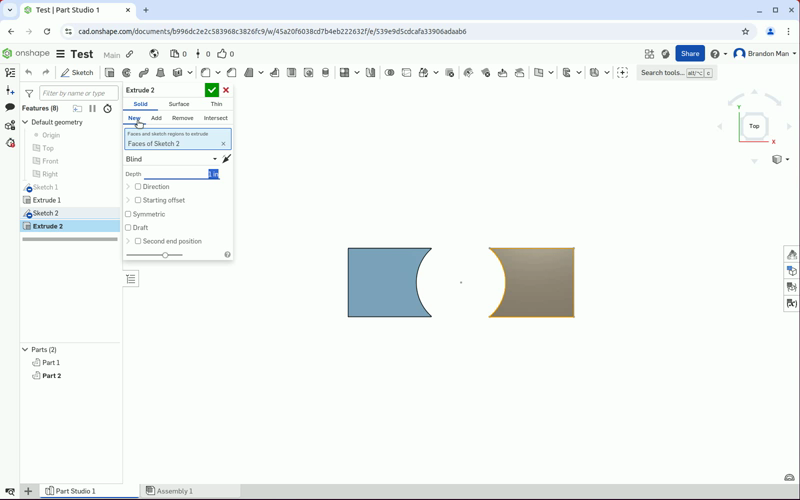
text(4.814)
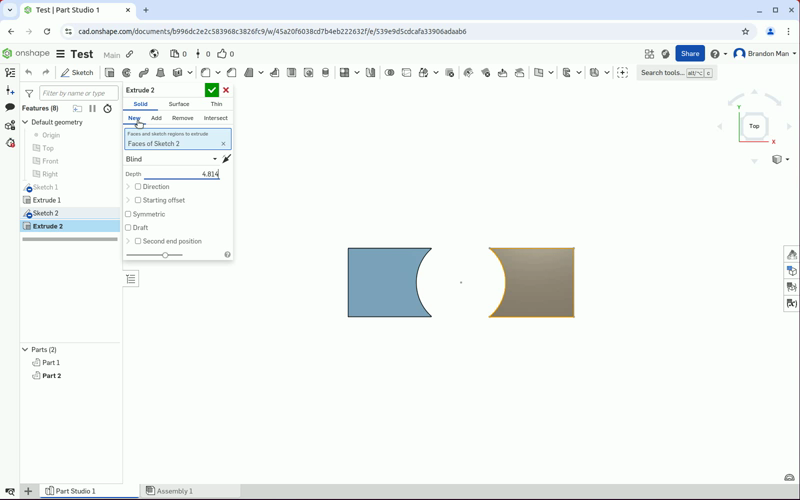
key(tab, 3)
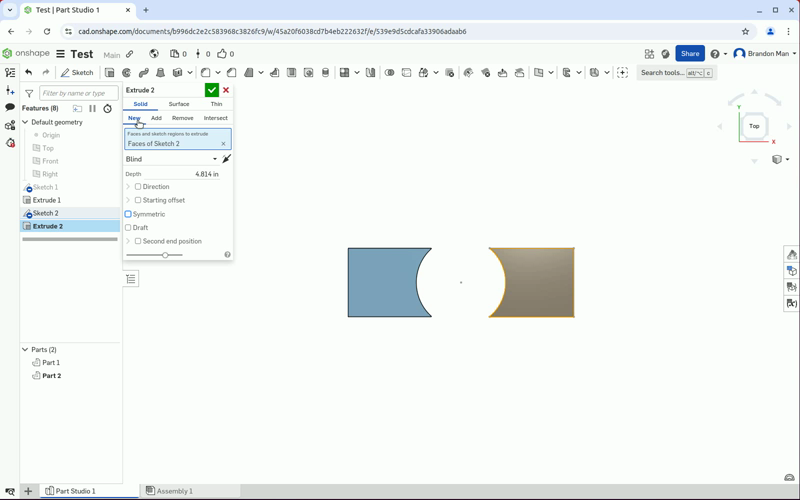
key(space)
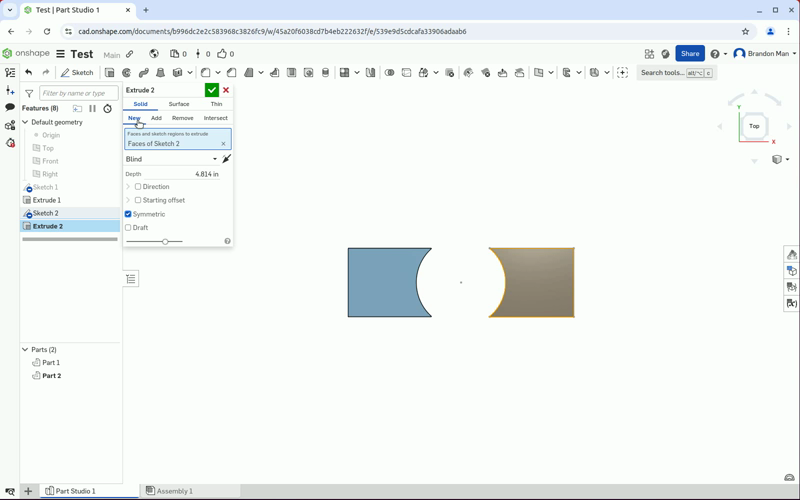
key(enter)
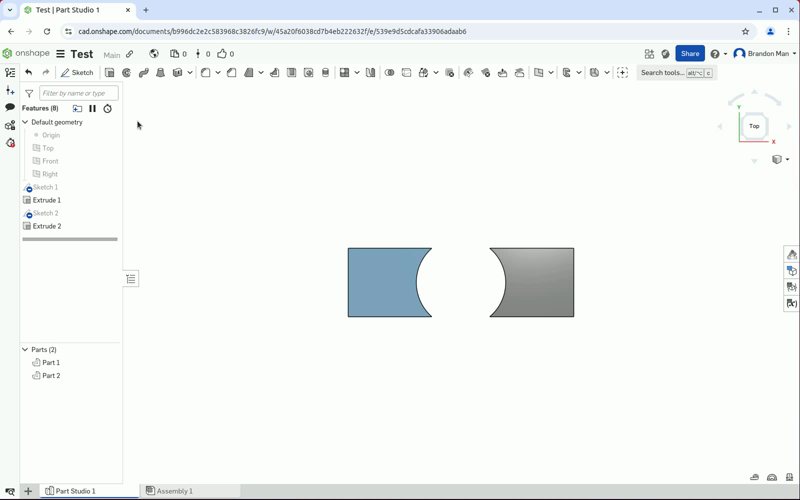
key(shift+h)
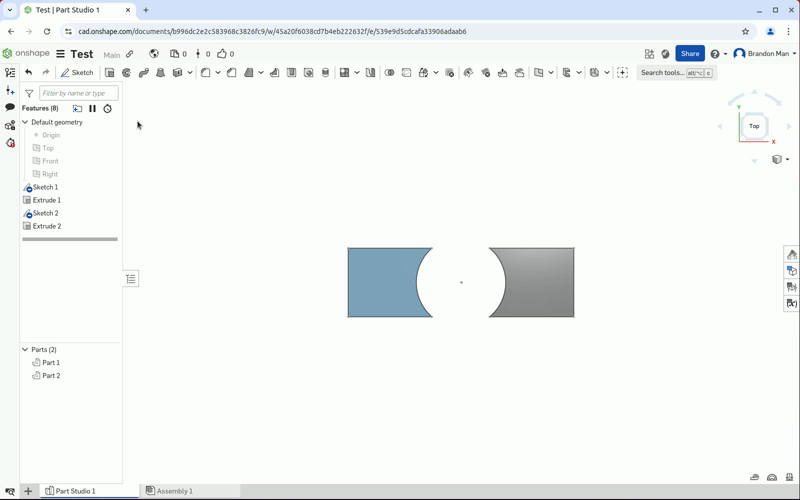
key(shift+h)
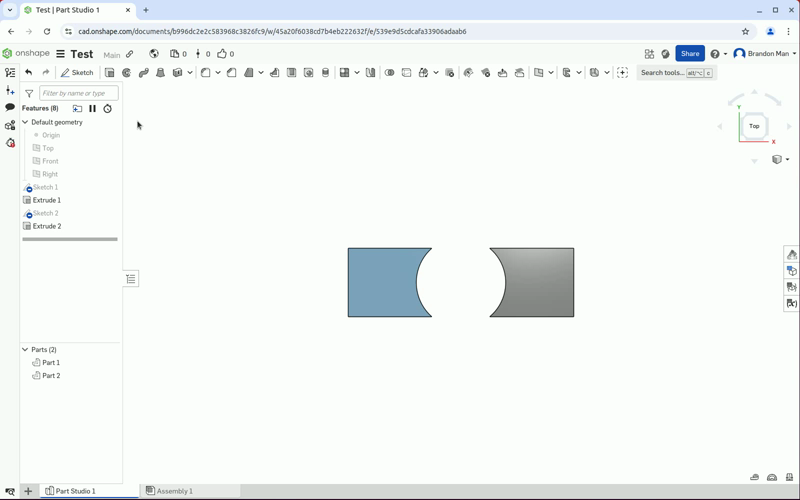
mouse_move(73, 189)
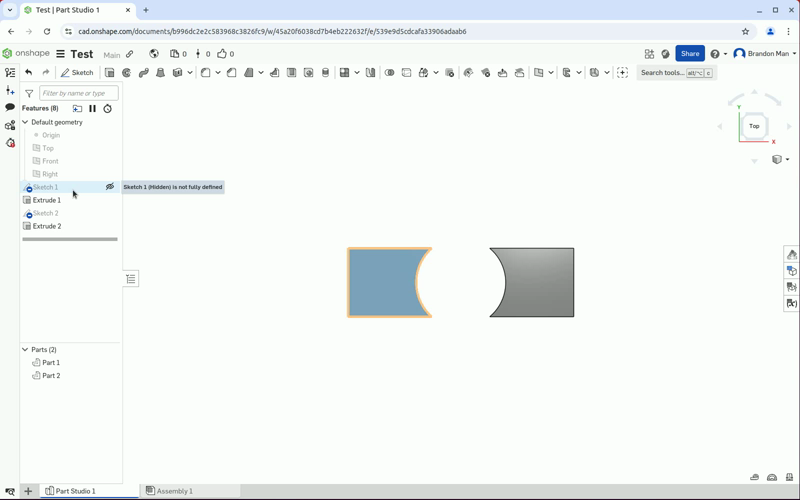
click(73, 189)
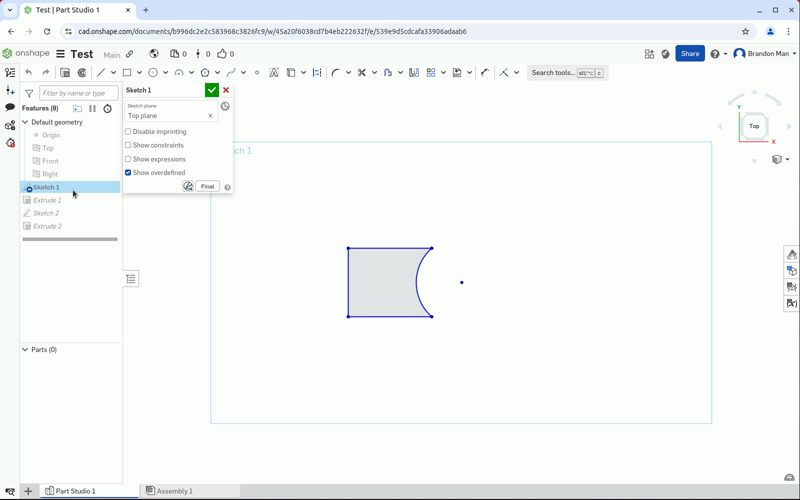
mouse_move(229, 92)
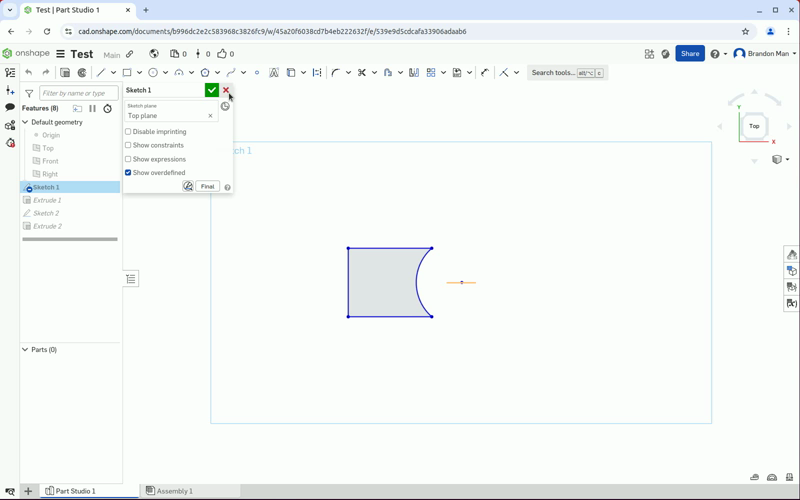
click(229, 92)
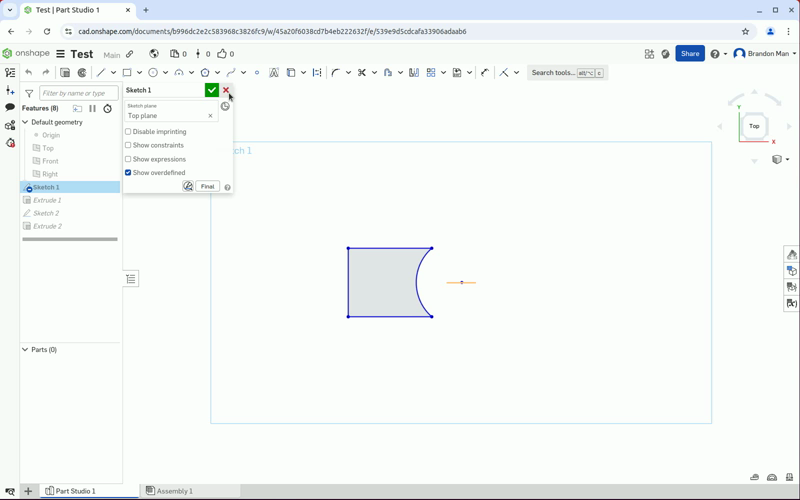
key(shift+s)
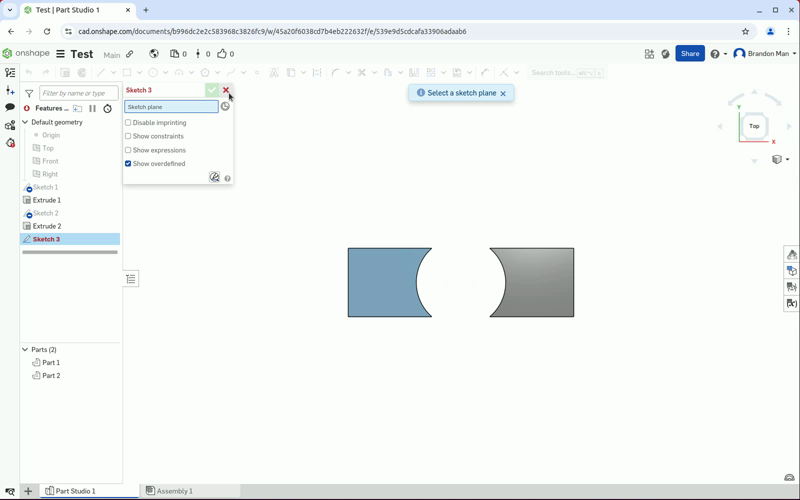
mouse_move(73, 150)
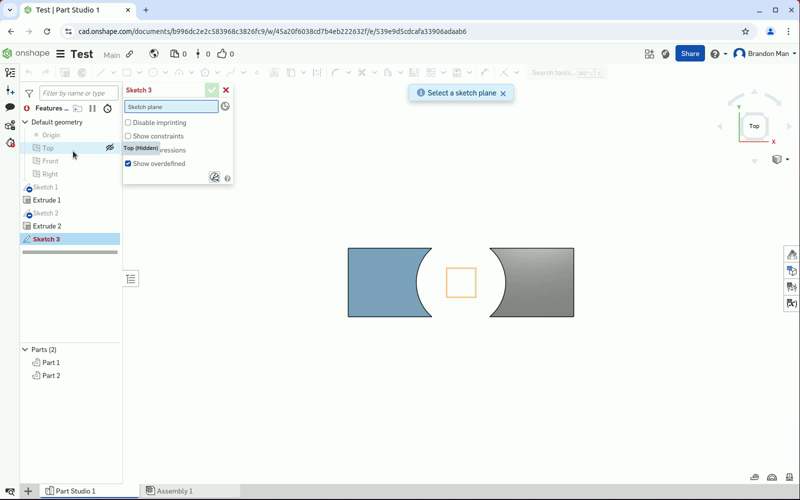
click(73, 150)
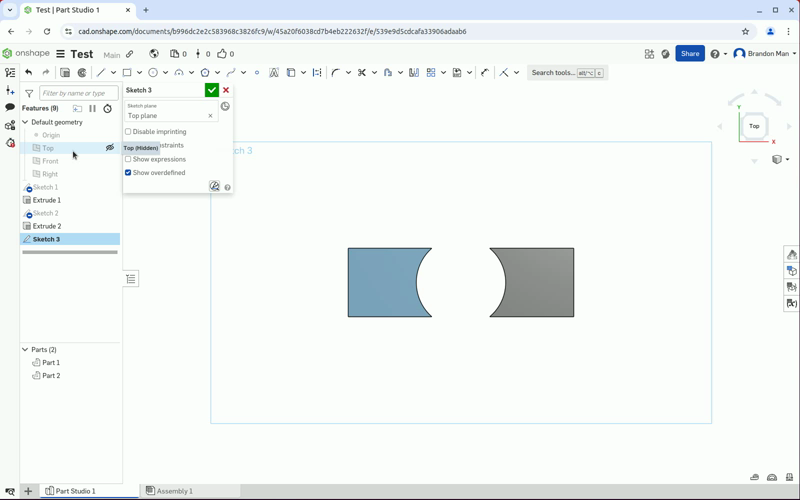
mouse_move(73, 352)
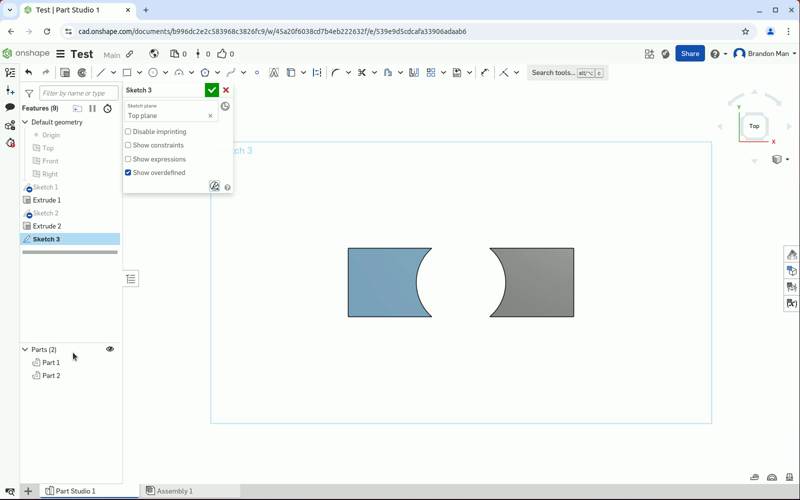
key(y)
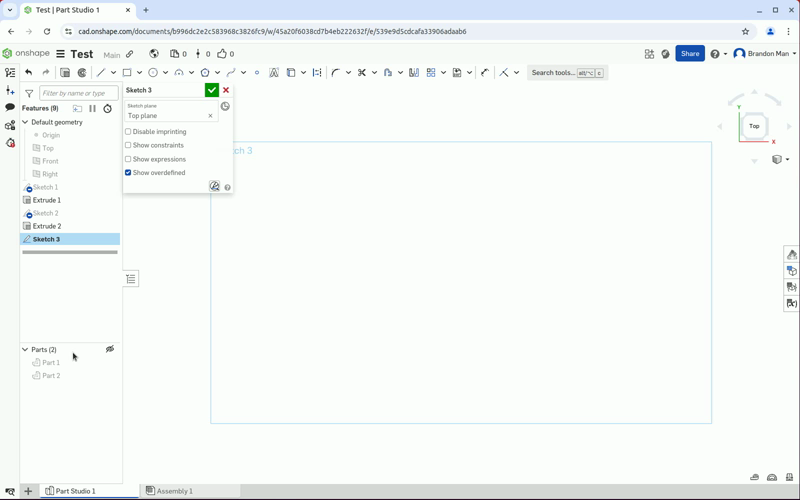
key(a)
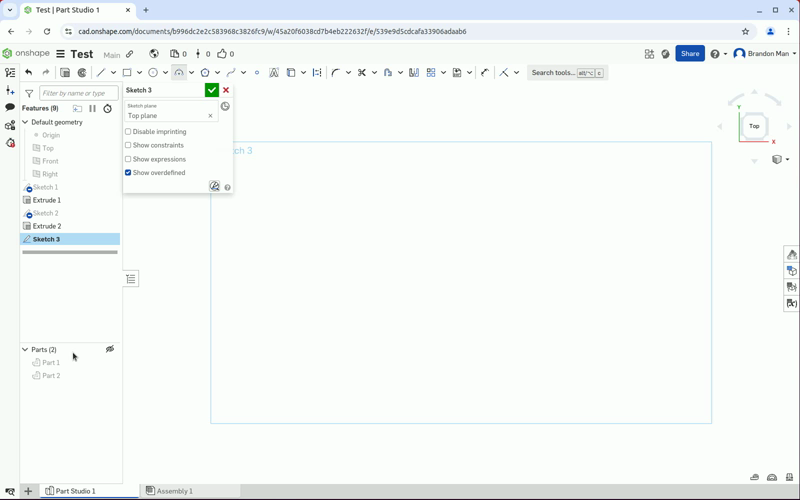
key_down(shift)
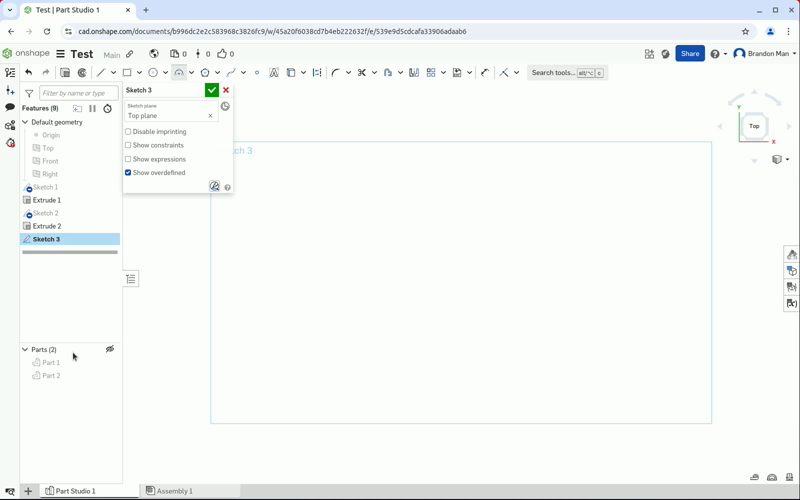
mouse_move(431, 316)
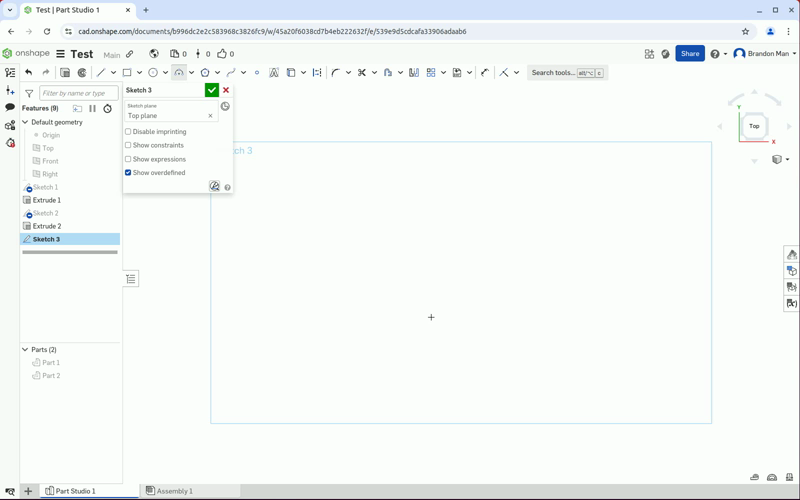
click(431, 316)
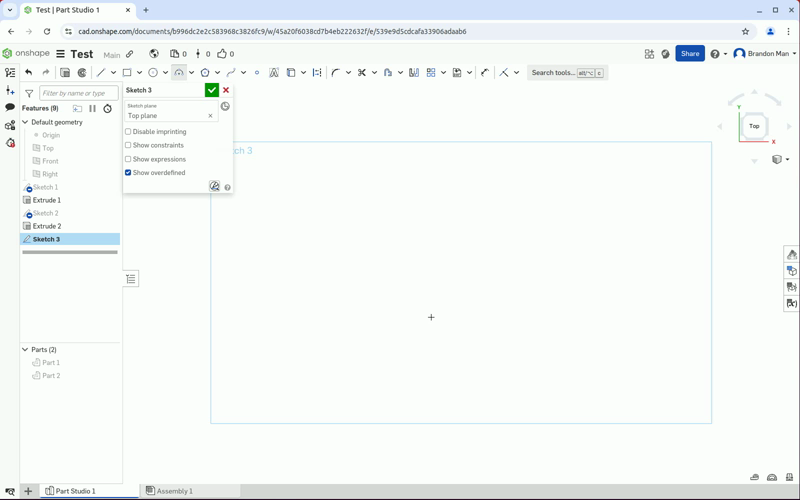
key_up(shift)
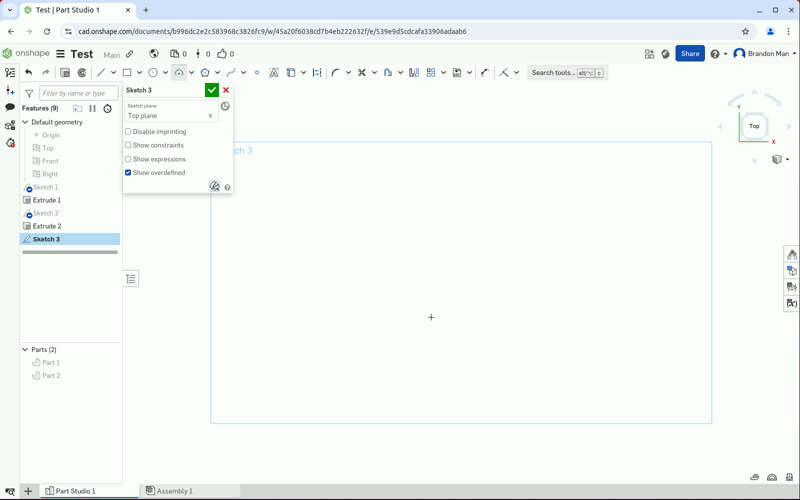
key_down(shift)
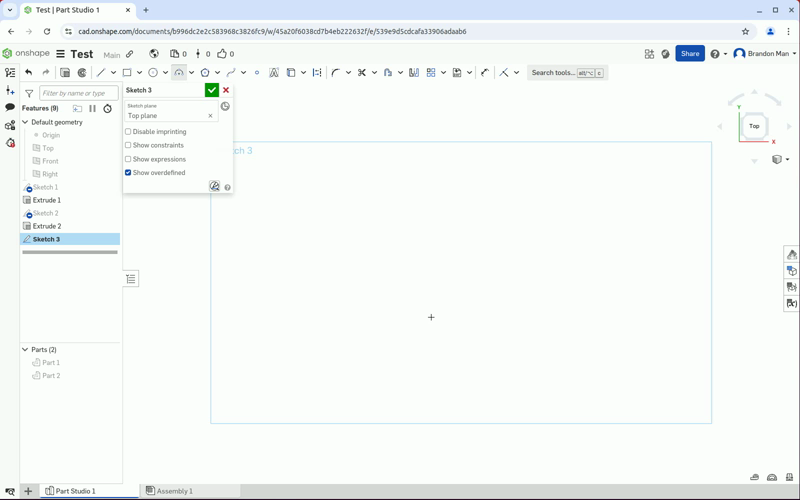
mouse_move(491, 316)
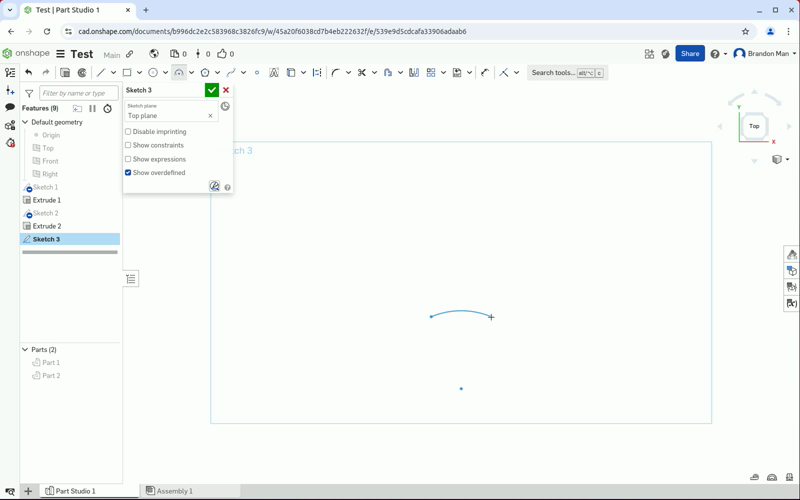
click(491, 316)
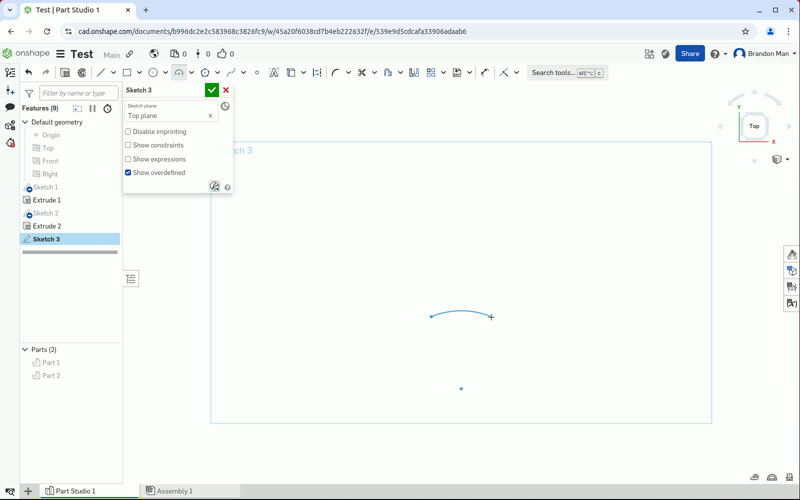
mouse_move(461, 328)
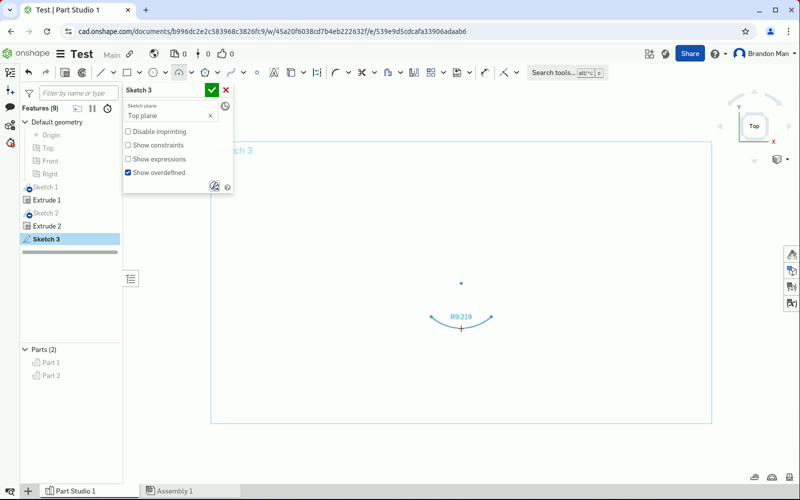
click(461, 328)
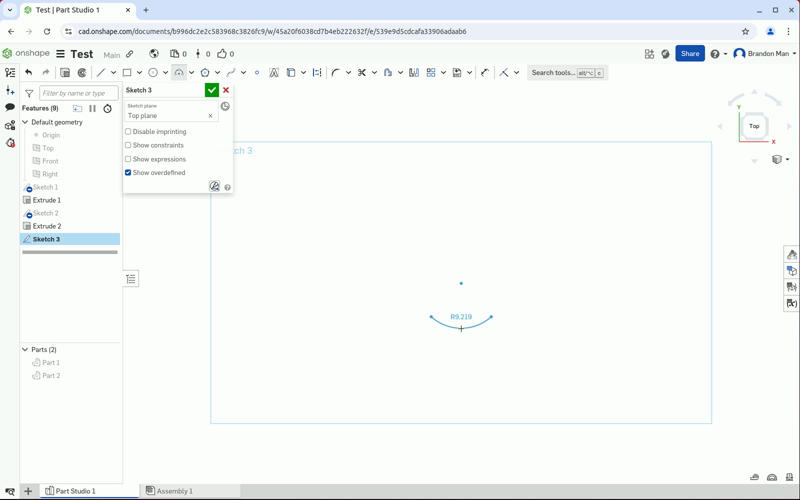
key_up(shift)
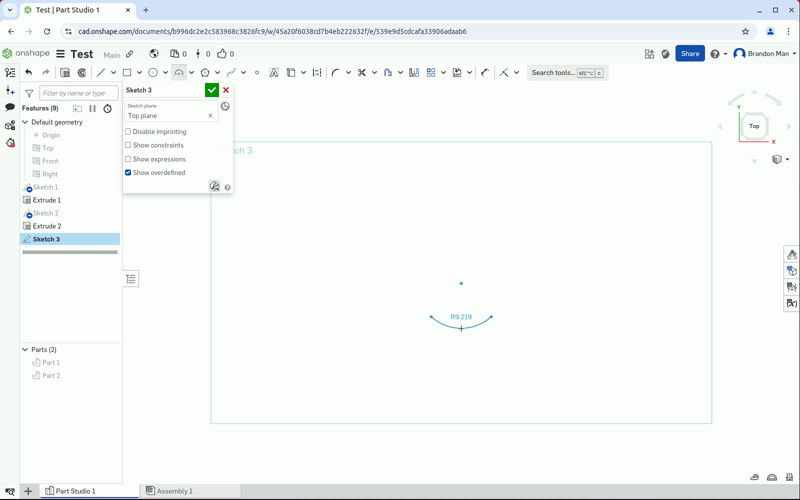
key(esc)
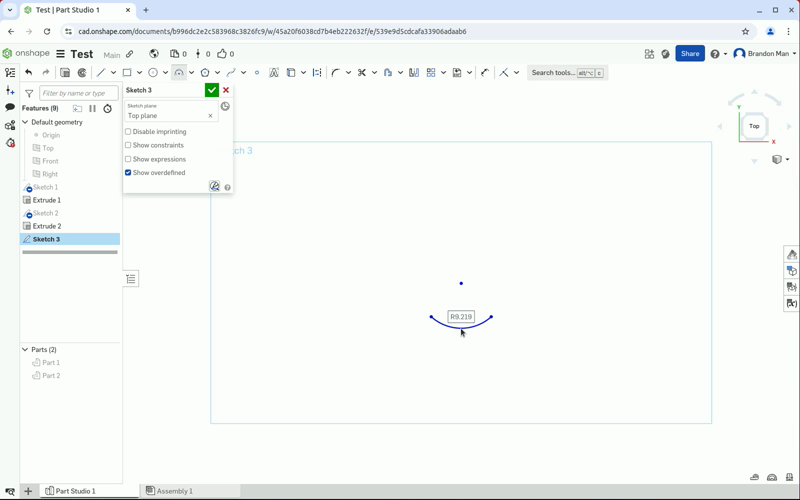
key(l)
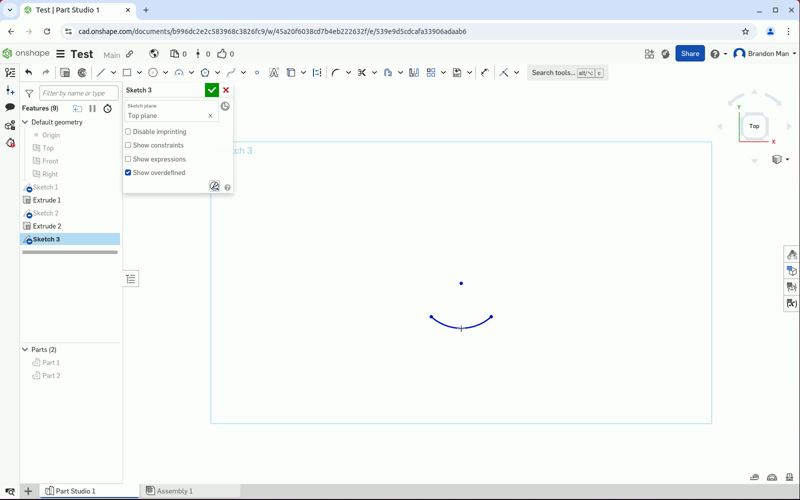
mouse_move(491, 316)
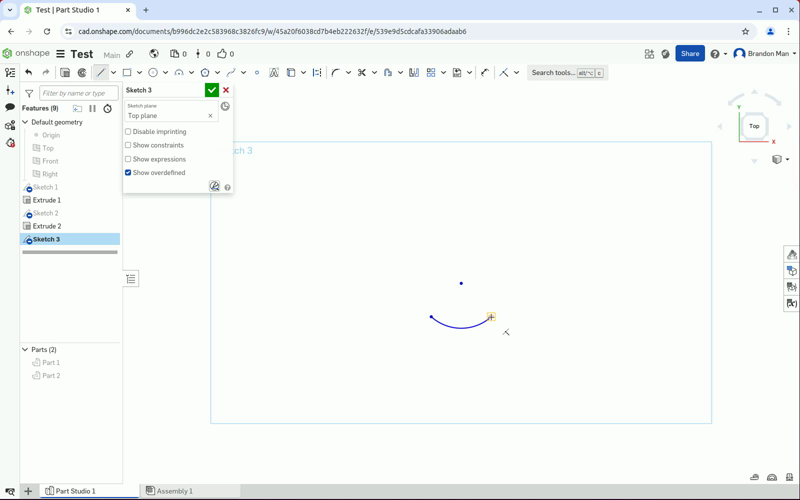
click(491, 316)
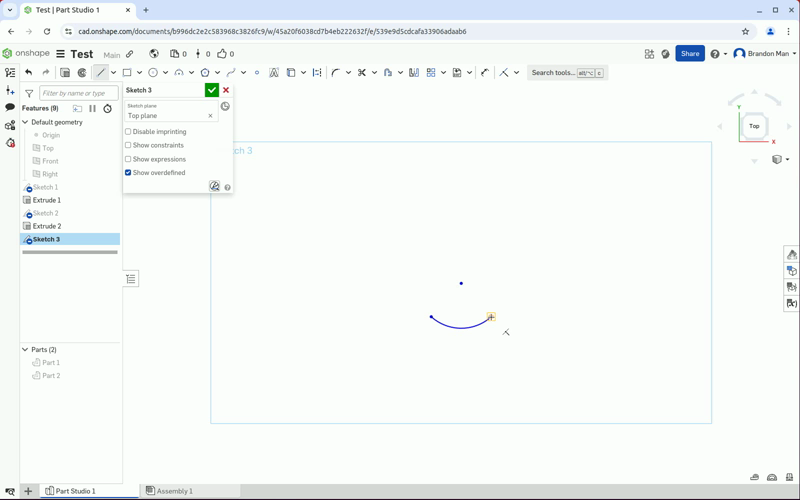
key_down(shift)
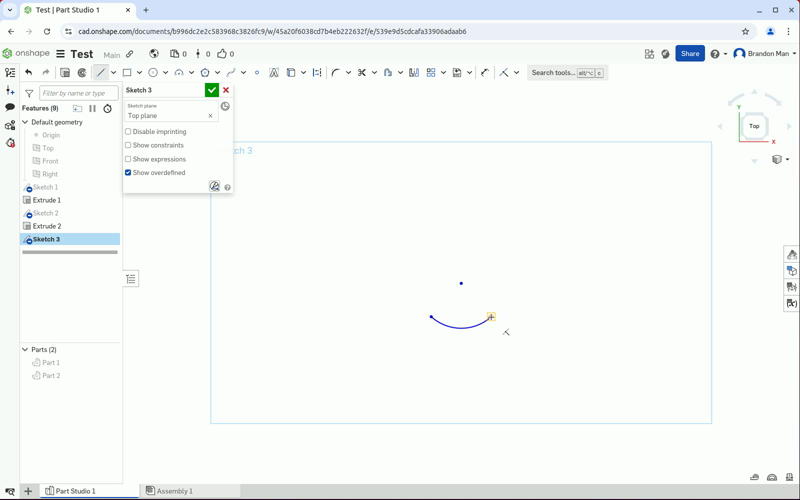
mouse_move(521, 316)
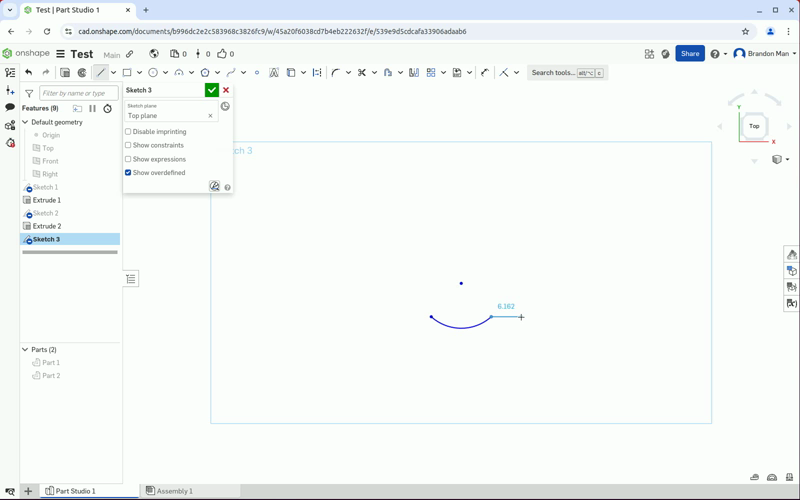
mouse_move(483, 316)
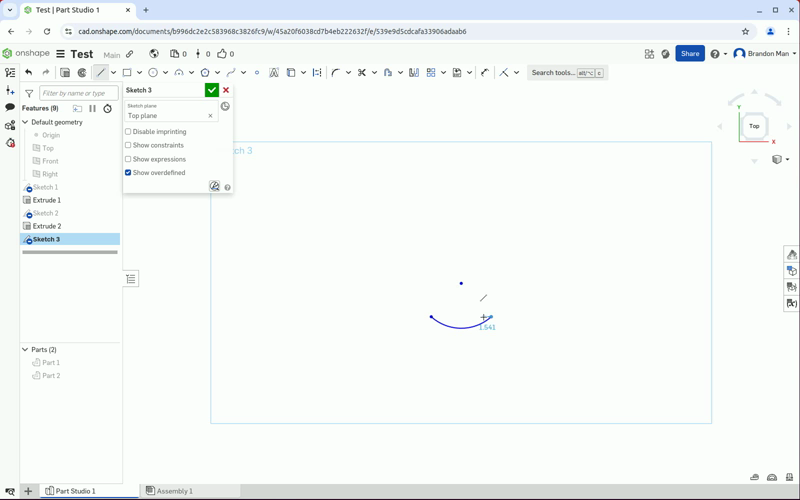
click(483, 316)
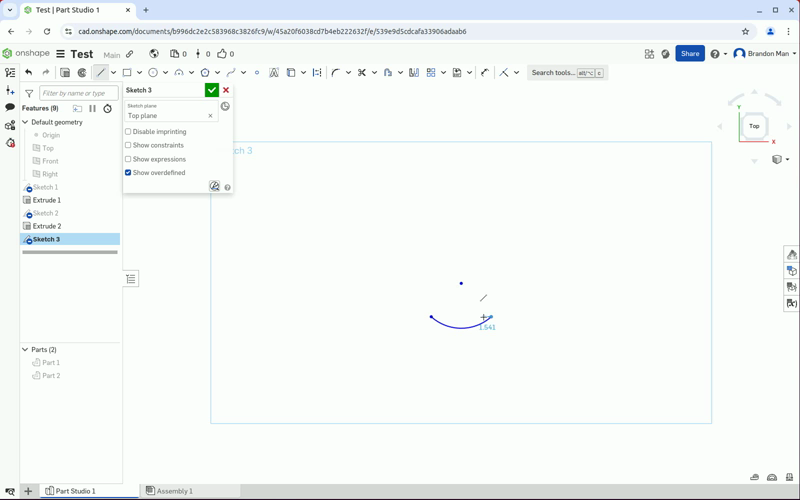
key_up(shift)
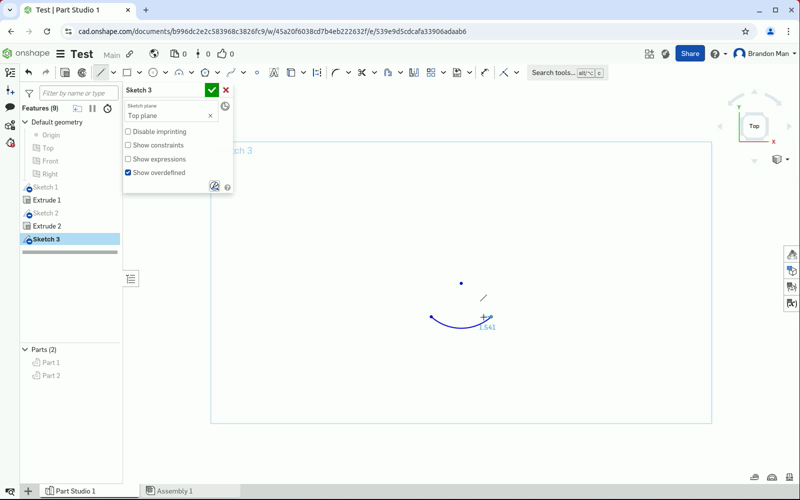
key_down(shift)
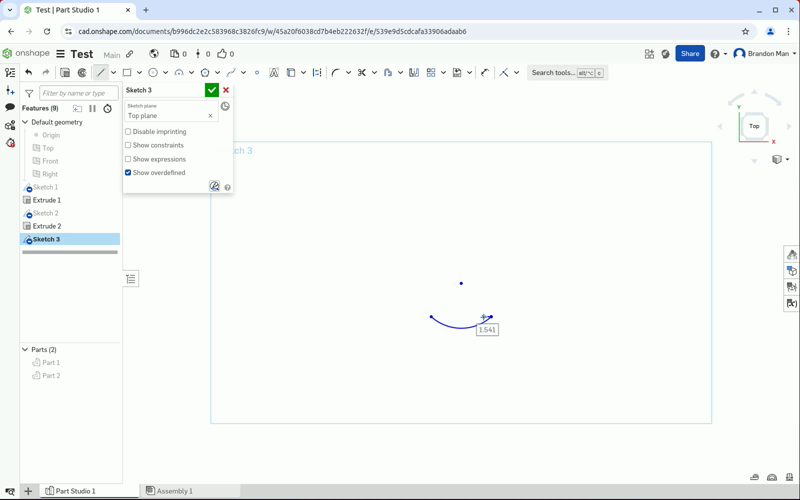
mouse_move(483, 249)
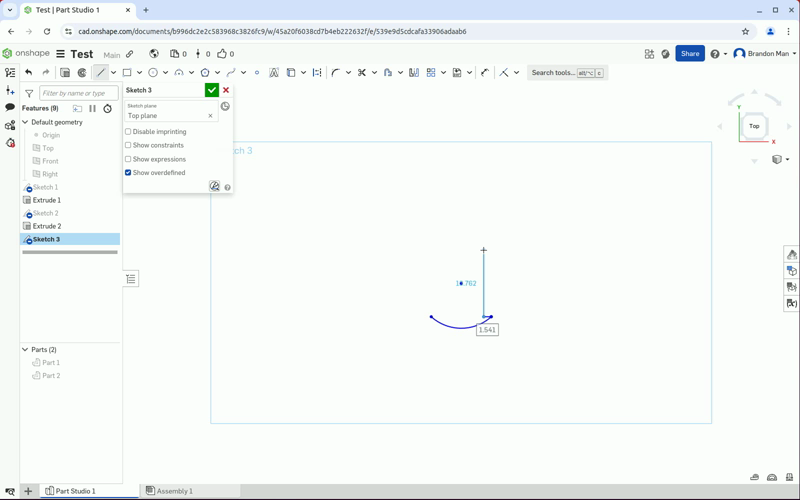
click(483, 249)
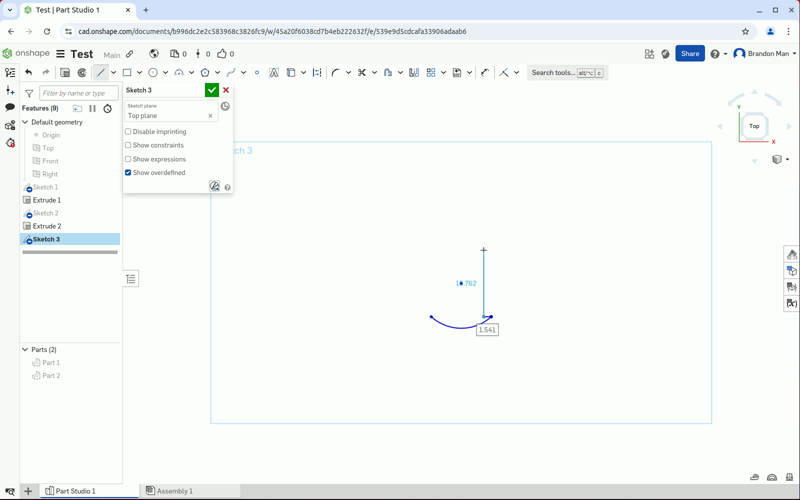
key_up(shift)
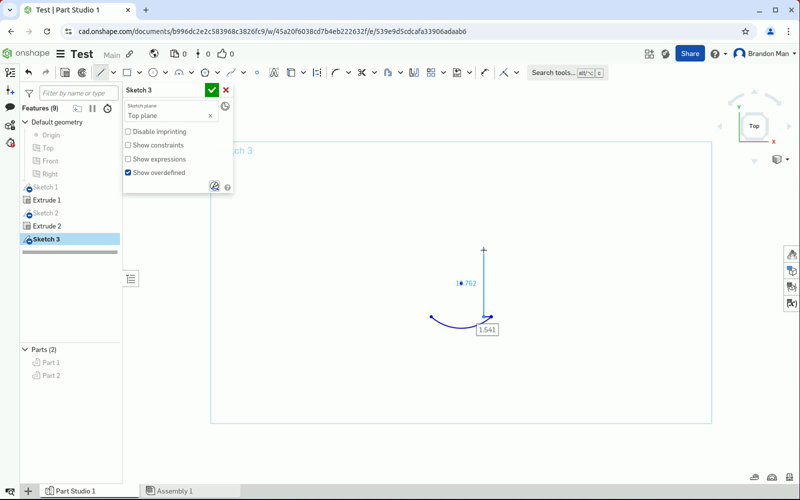
key_down(shift)
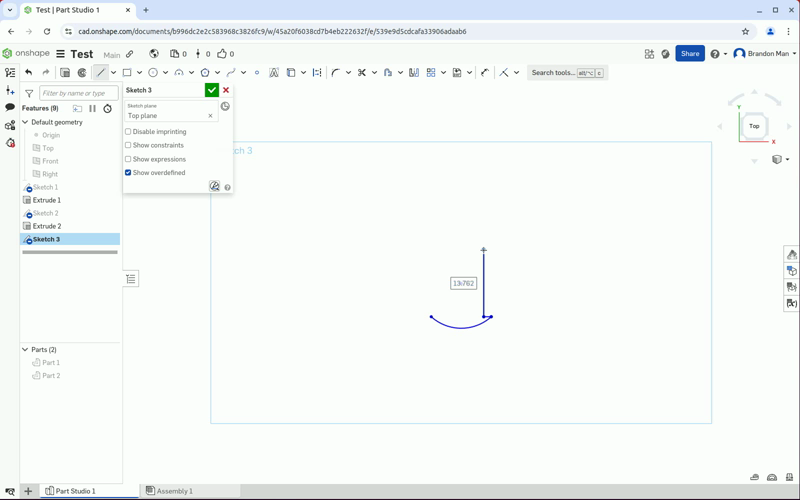
mouse_move(513, 249)
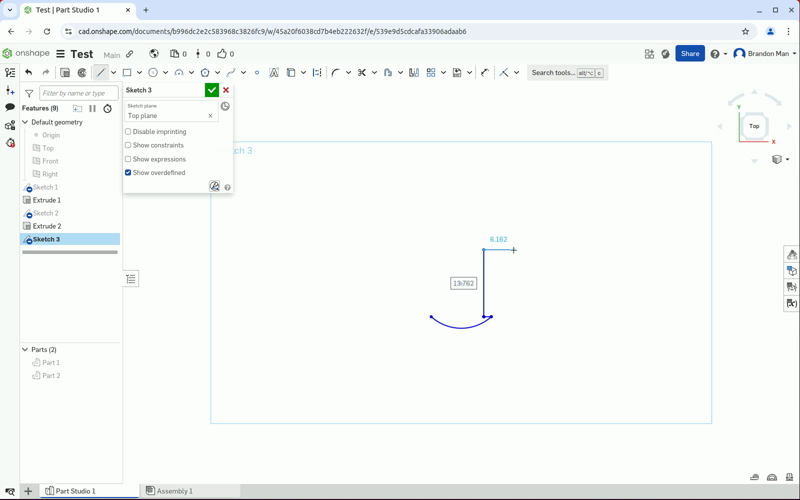
mouse_move(491, 249)
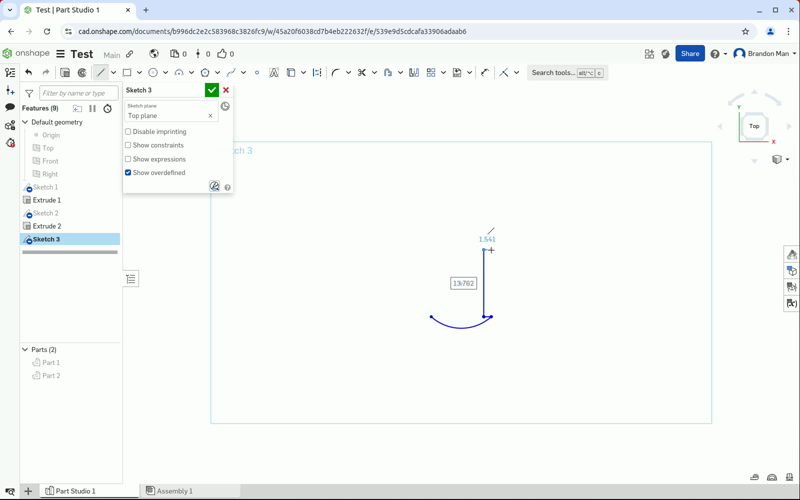
click(491, 249)
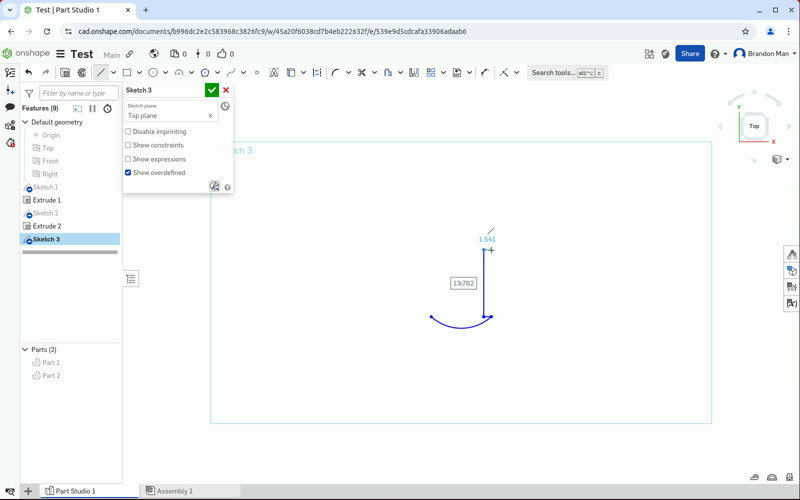
key_up(shift)
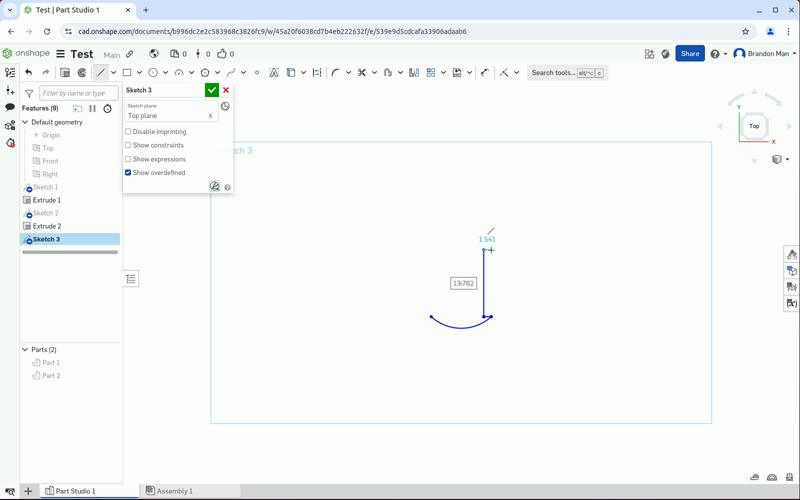
key(esc)
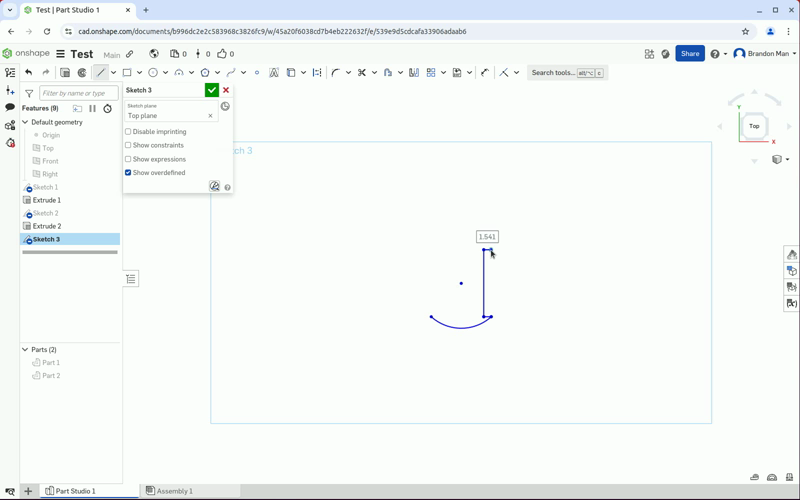
key(a)
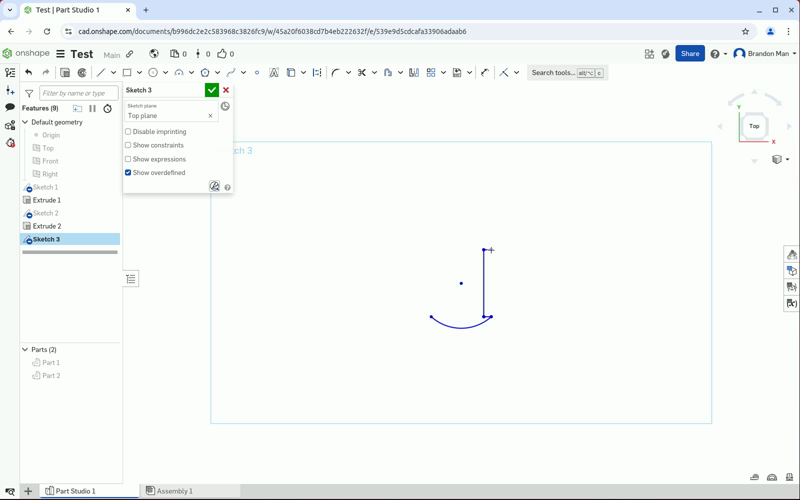
mouse_move(491, 249)
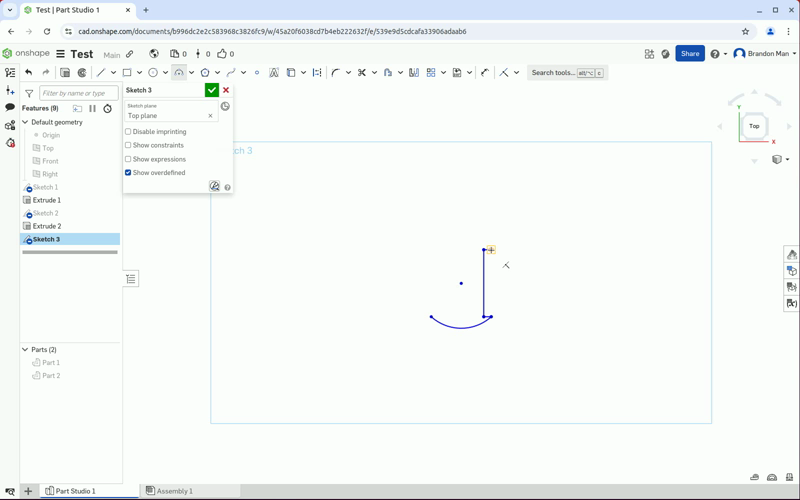
click(491, 249)
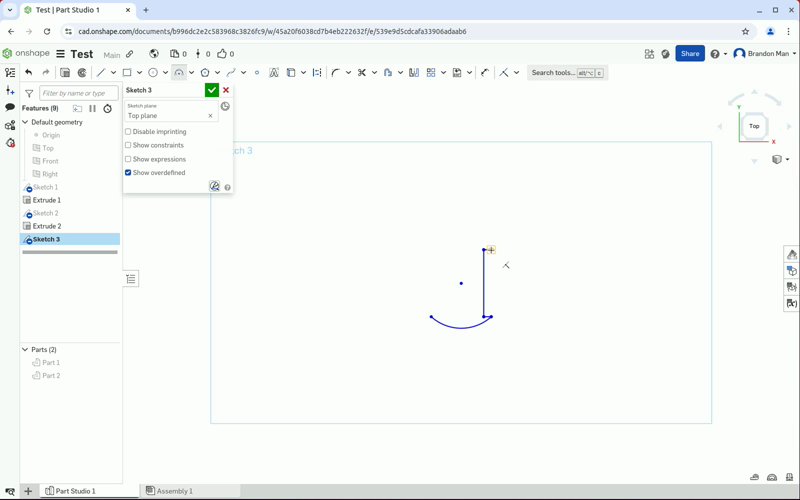
key_down(shift)
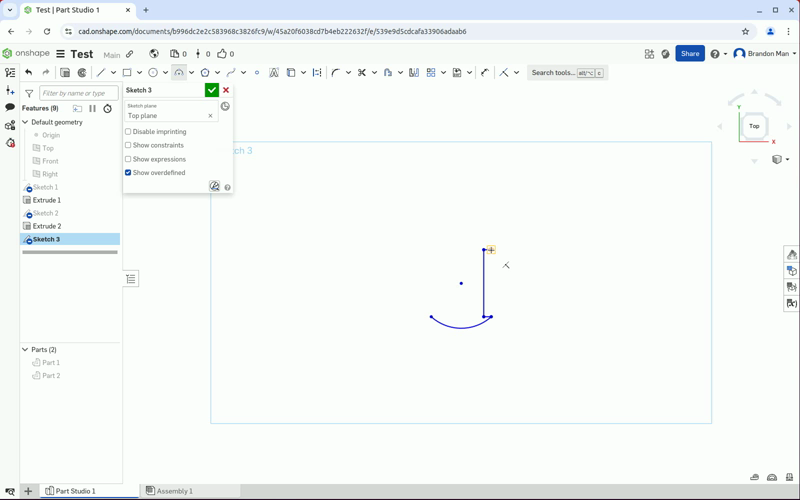
mouse_move(431, 249)
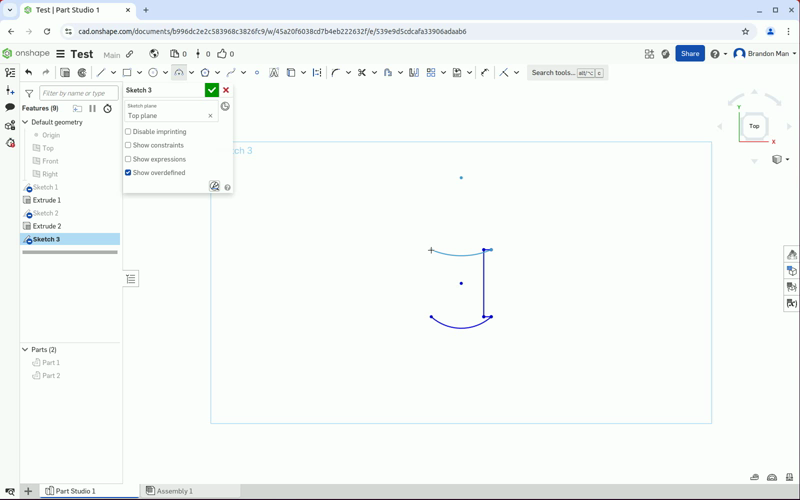
click(431, 249)
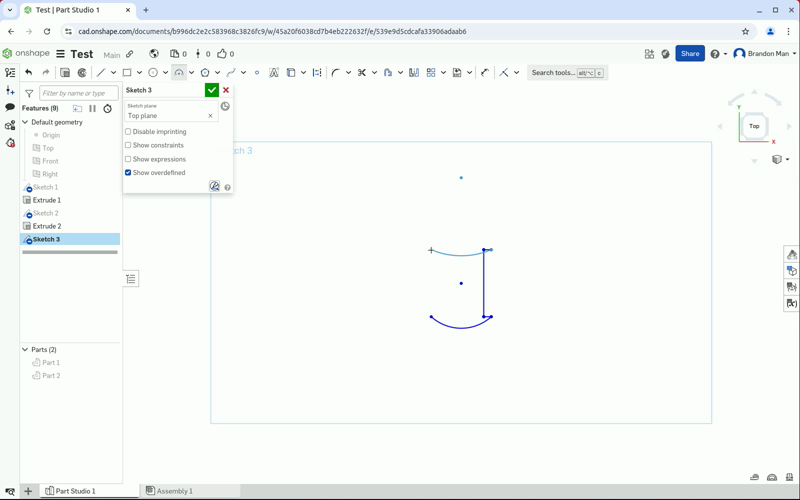
mouse_move(461, 238)
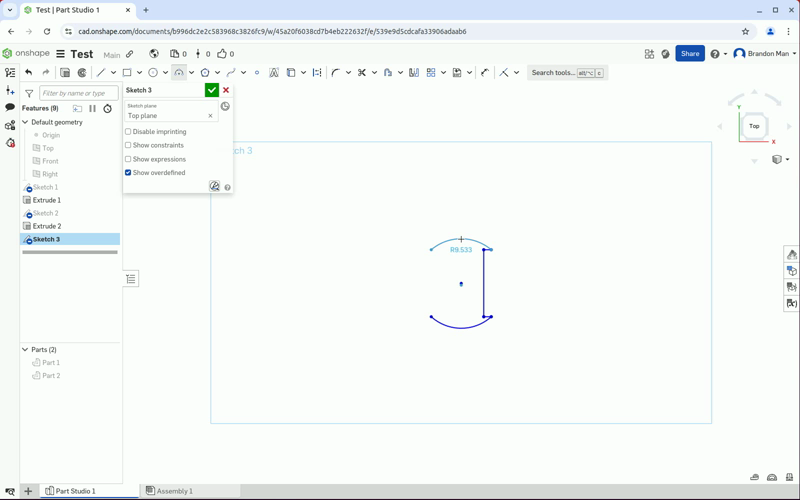
click(461, 238)
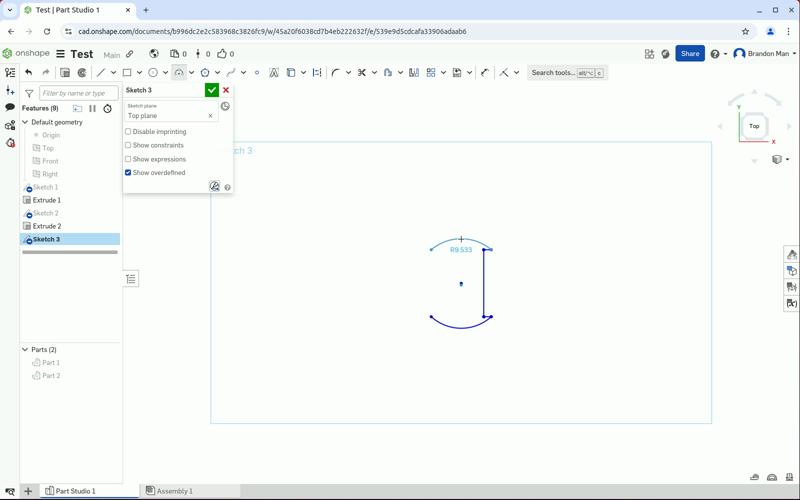
key_up(shift)
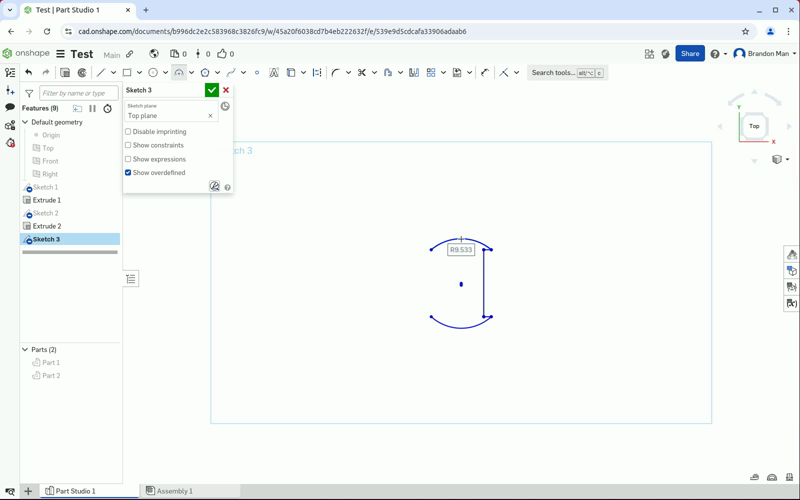
key(esc)
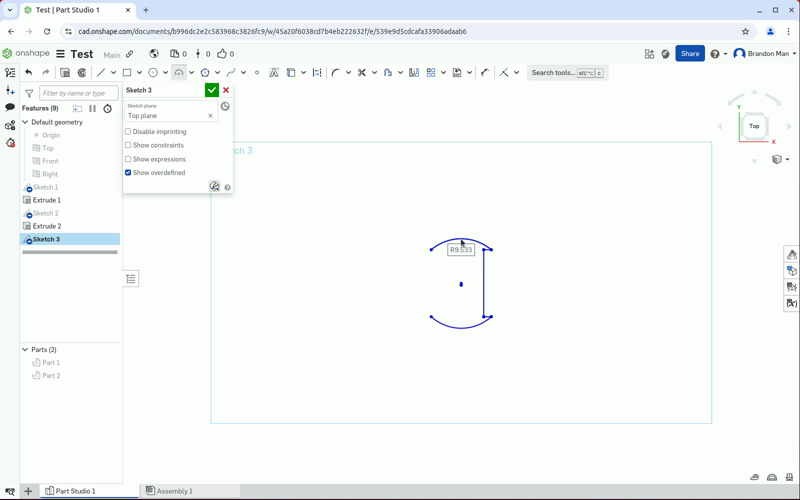
key(l)
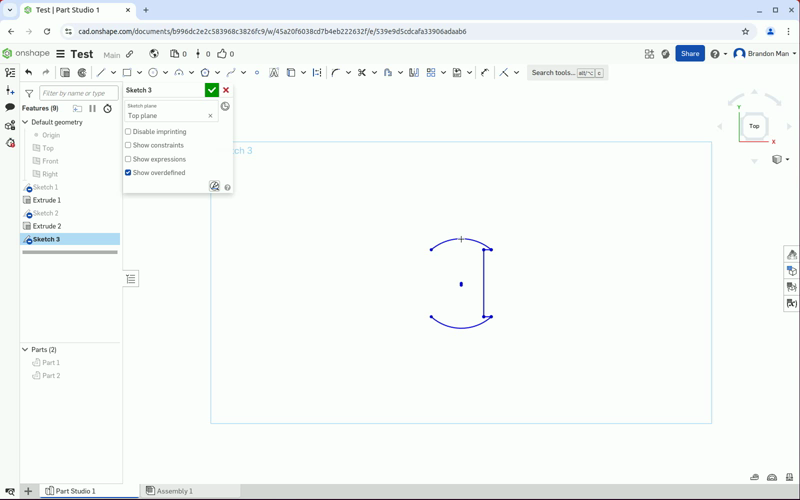
mouse_move(431, 249)
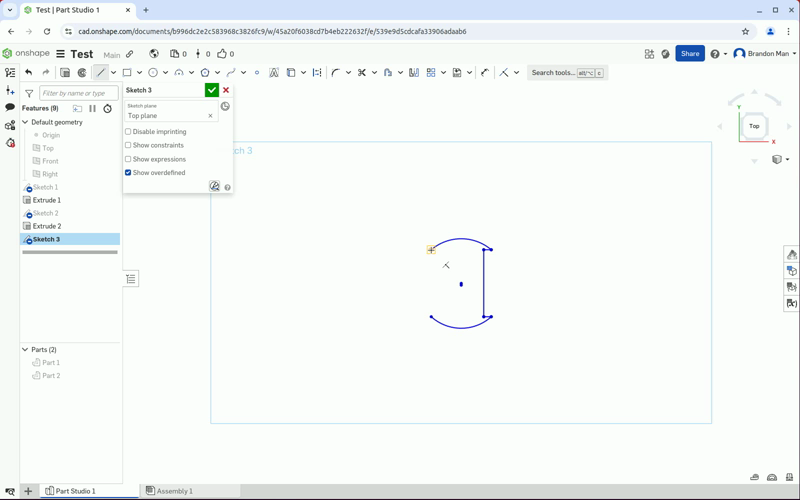
click(431, 249)
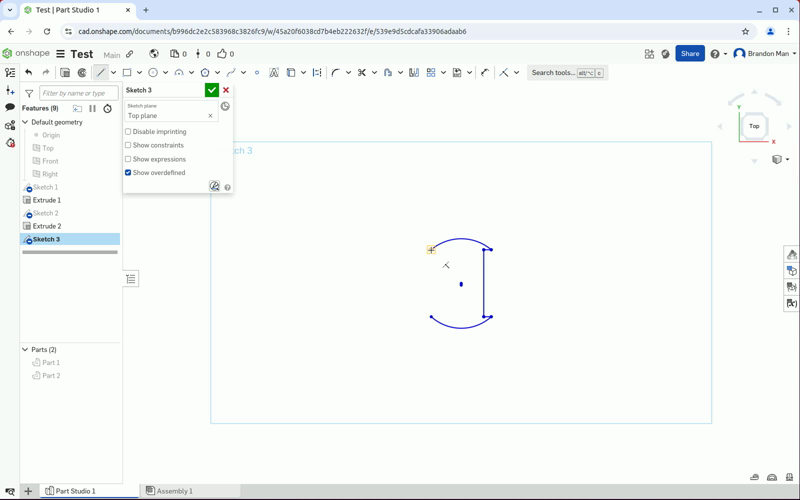
key_down(shift)
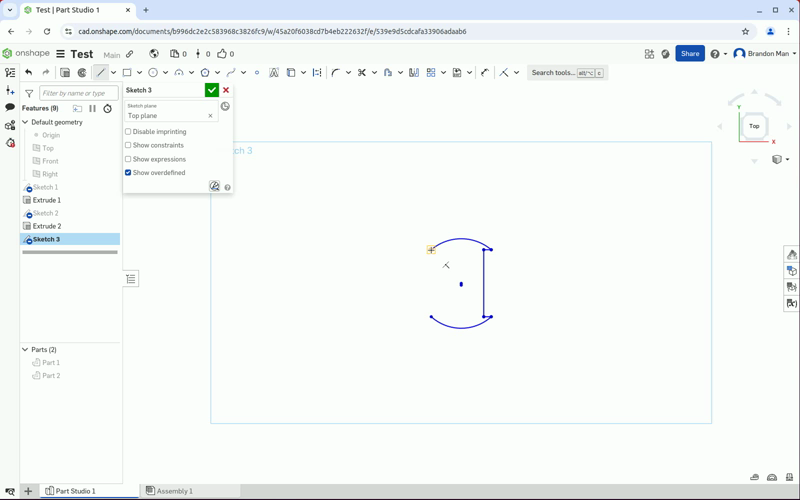
mouse_move(461, 249)
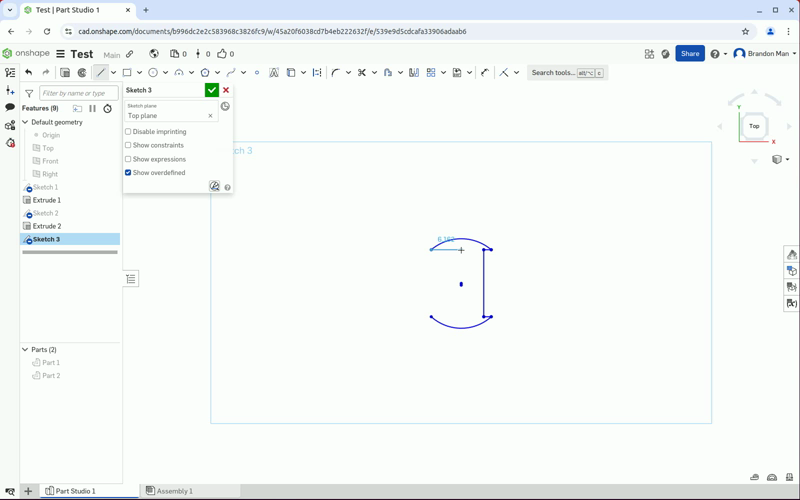
mouse_move(438, 249)
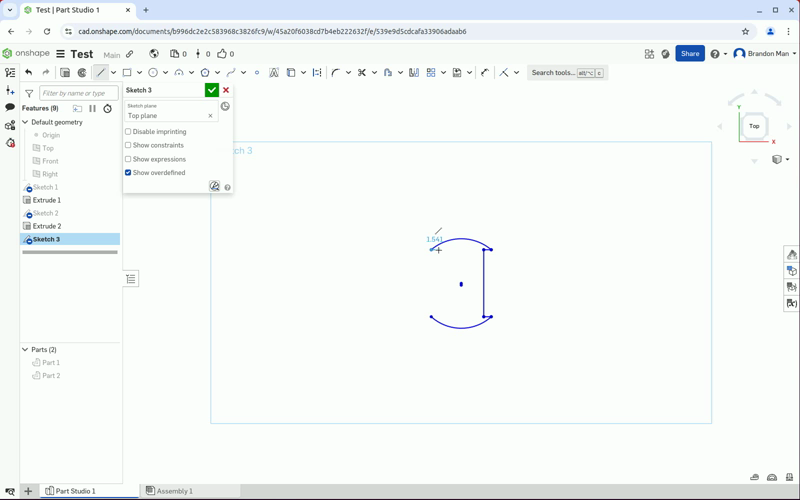
click(438, 249)
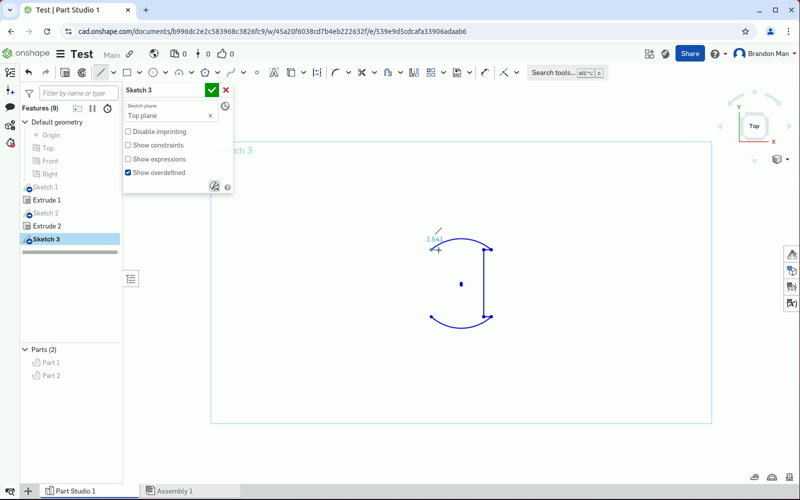
key_up(shift)
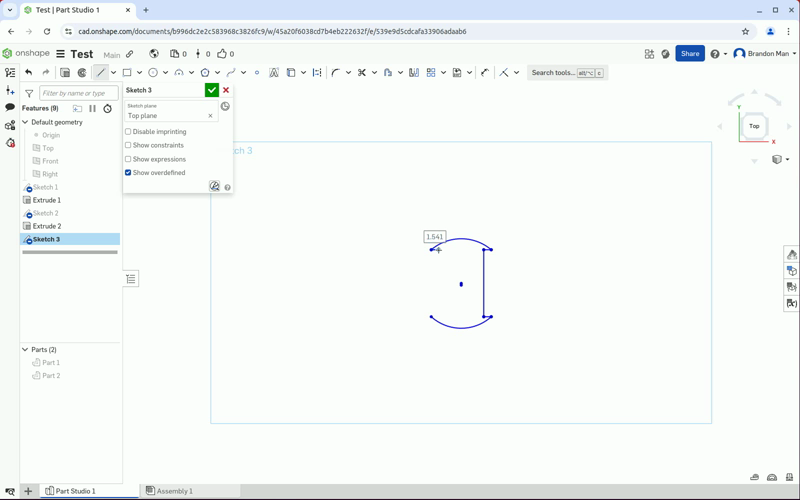
key_down(shift)
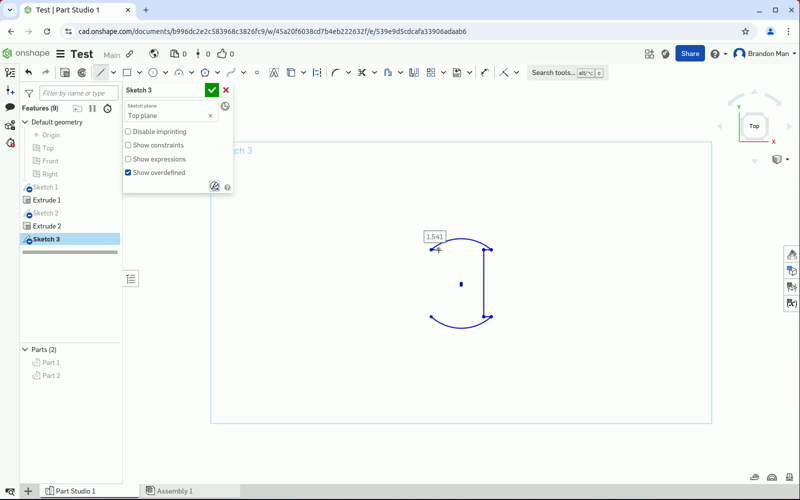
mouse_move(438, 316)
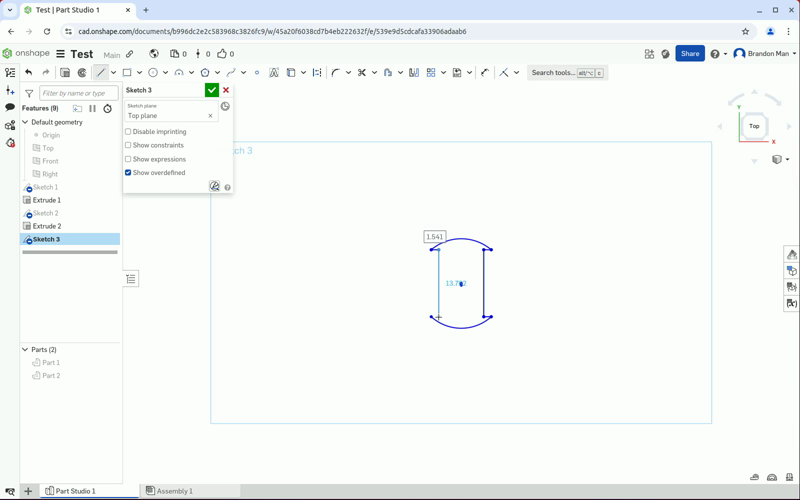
click(438, 316)
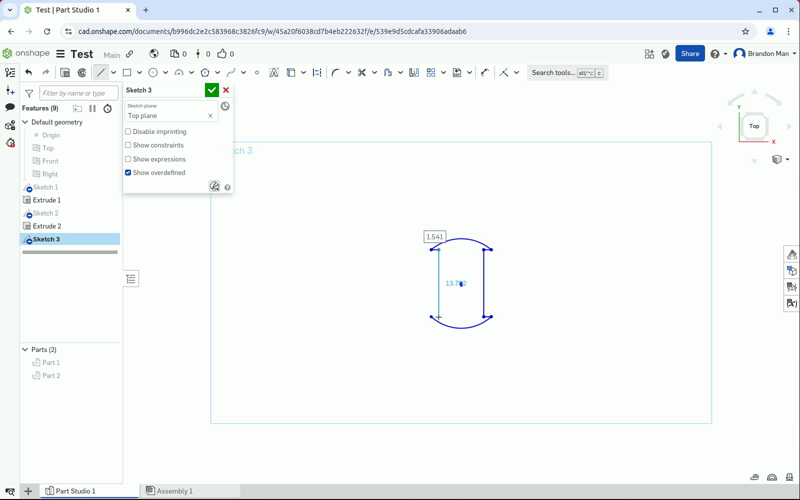
key_up(shift)
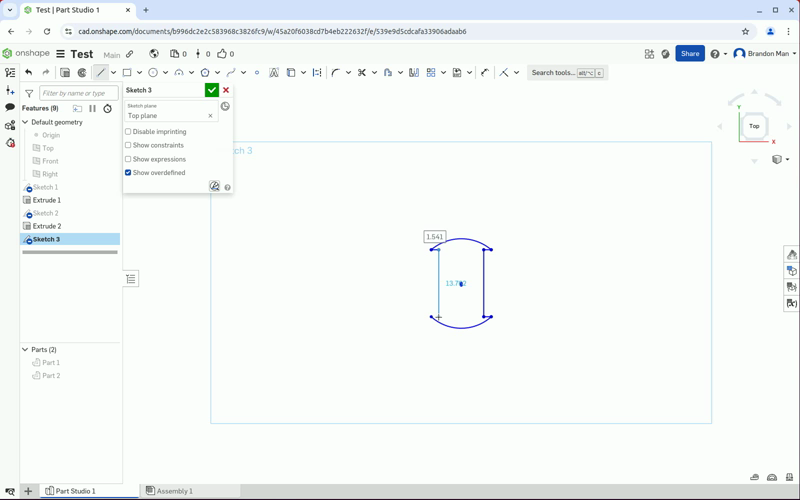
mouse_move(468, 316)
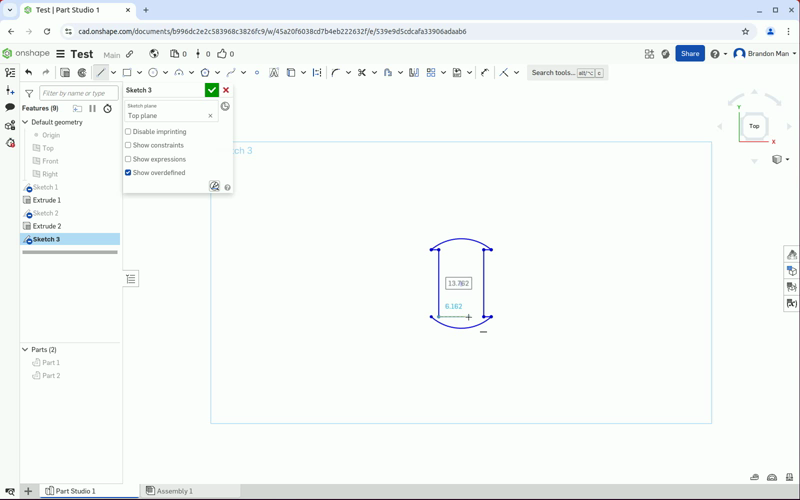
key_down(shift)
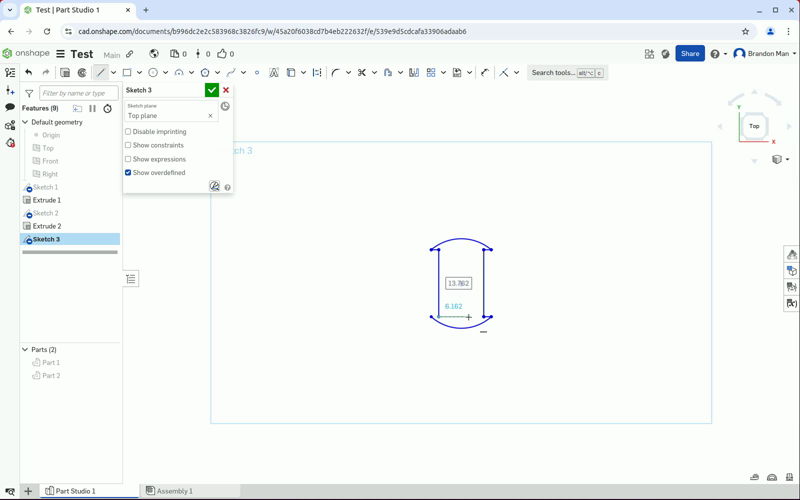
mouse_move(431, 316)
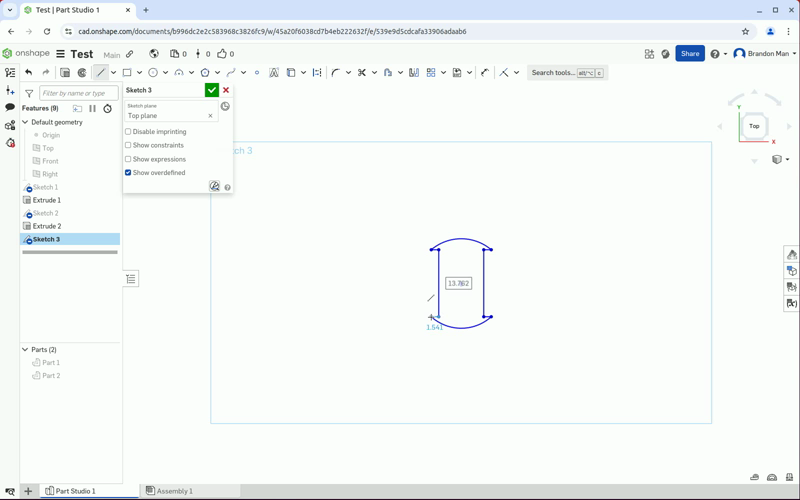
key_up(shift)
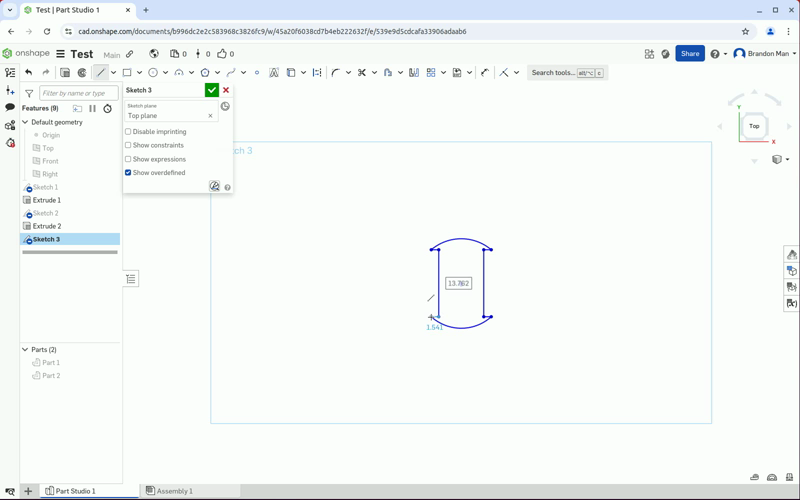
click(431, 316)
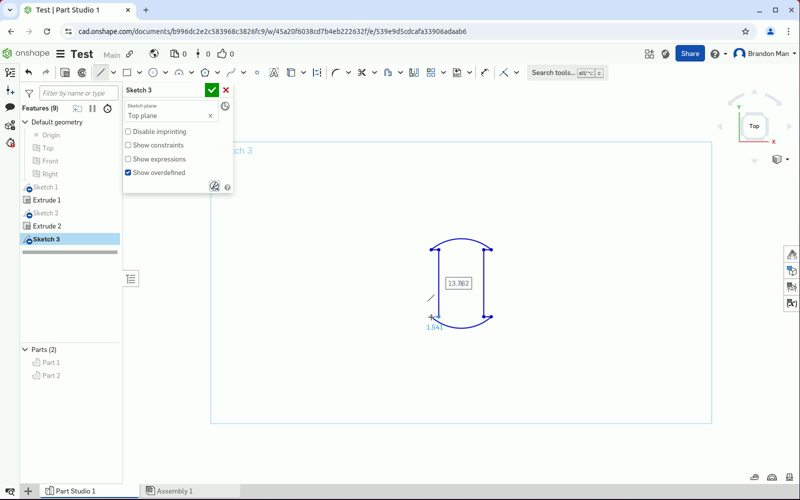
key(esc)
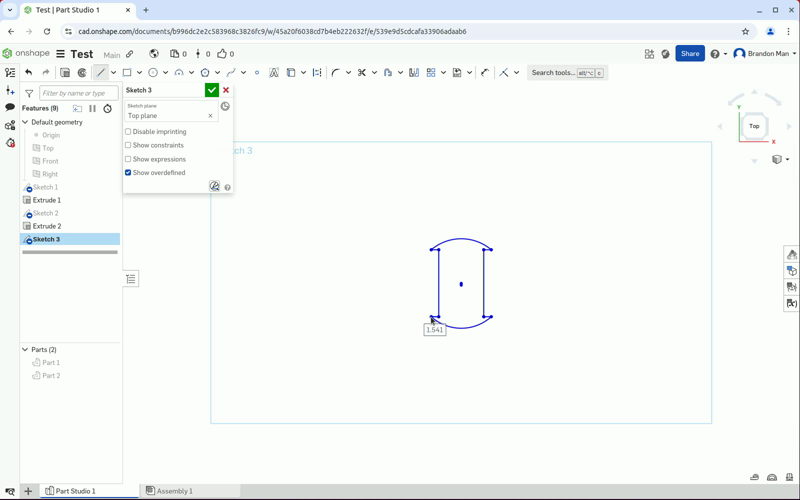
mouse_move(472, 255)
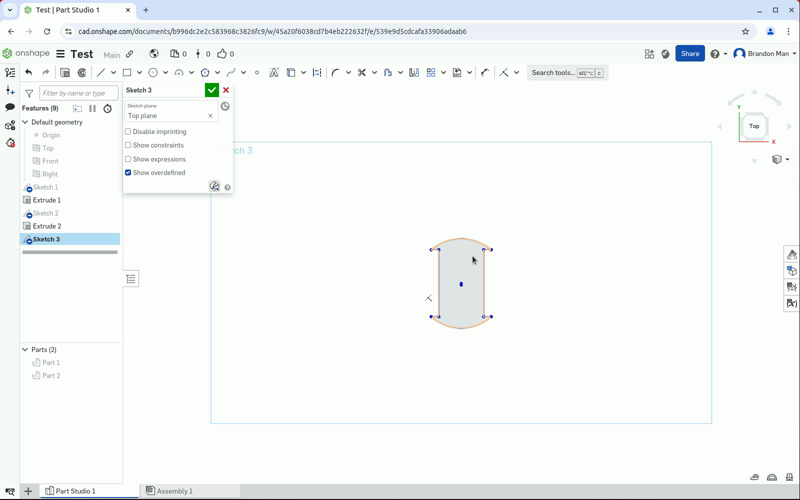
click(472, 255)
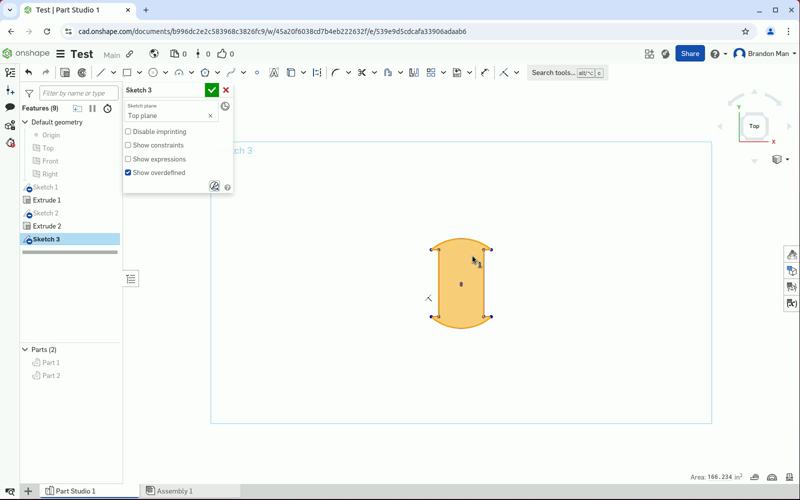
mouse_move(73, 352)
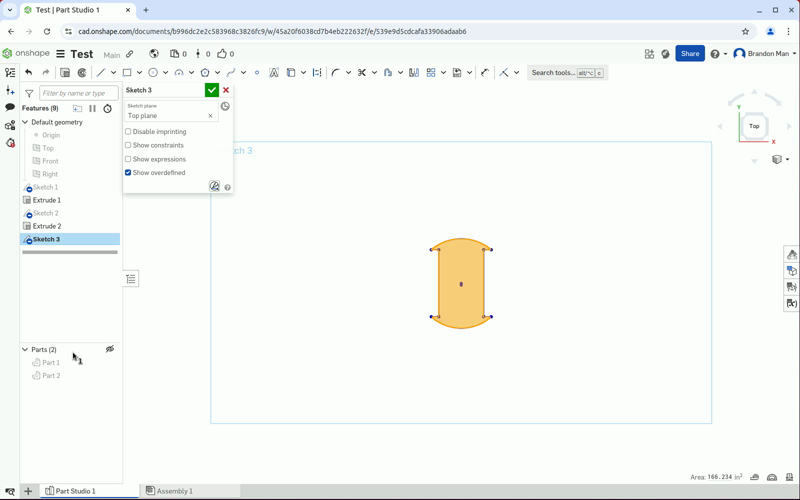
key(shift+y)
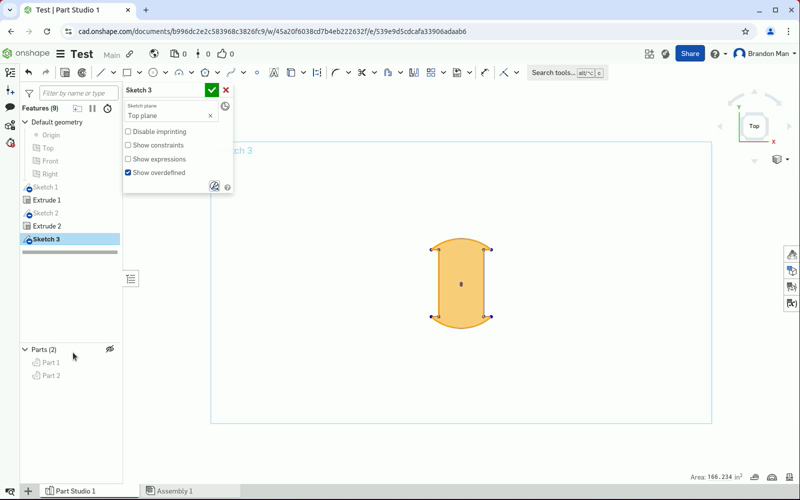
key(shift+e)
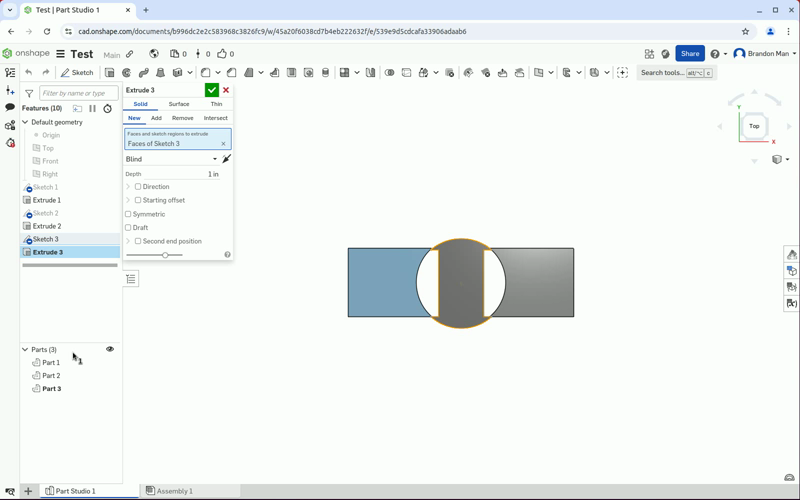
mouse_move(143, 106)
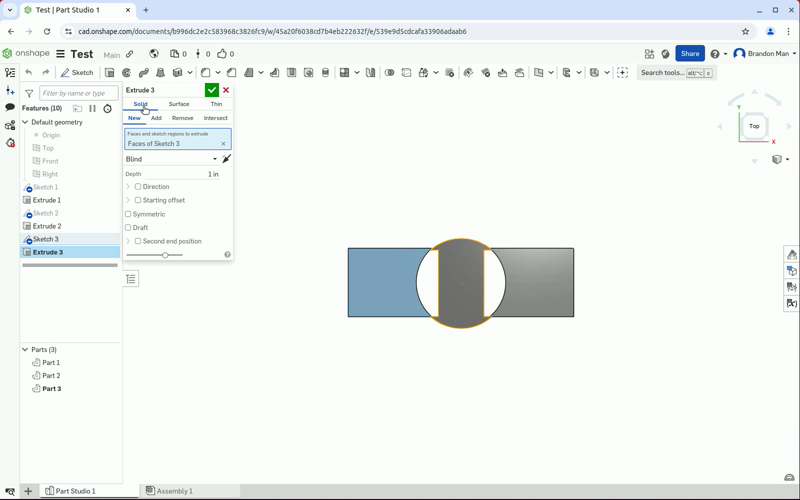
click(143, 106)
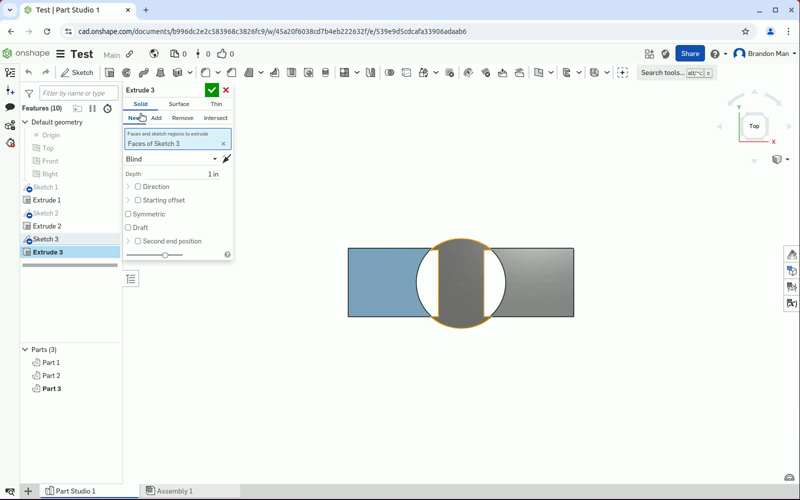
mouse_move(137, 120)
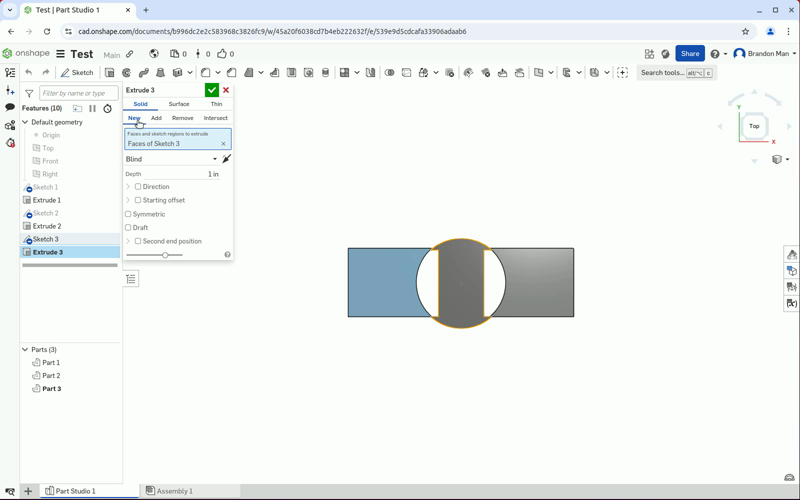
click(137, 120)
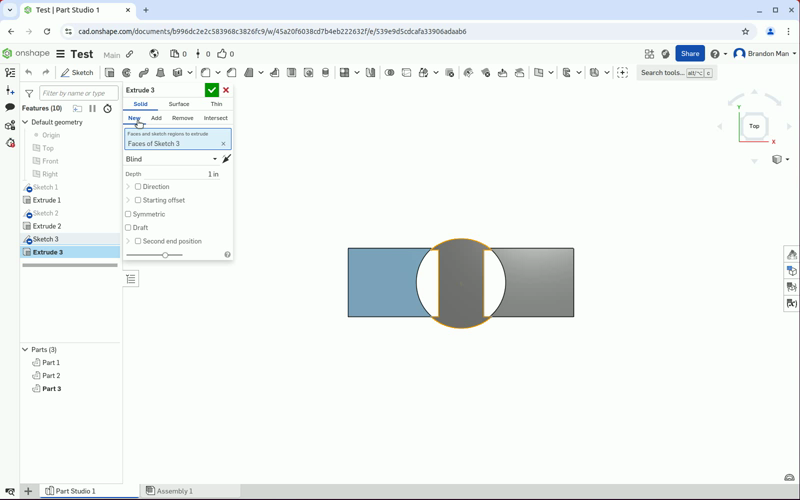
key(tab, 4)
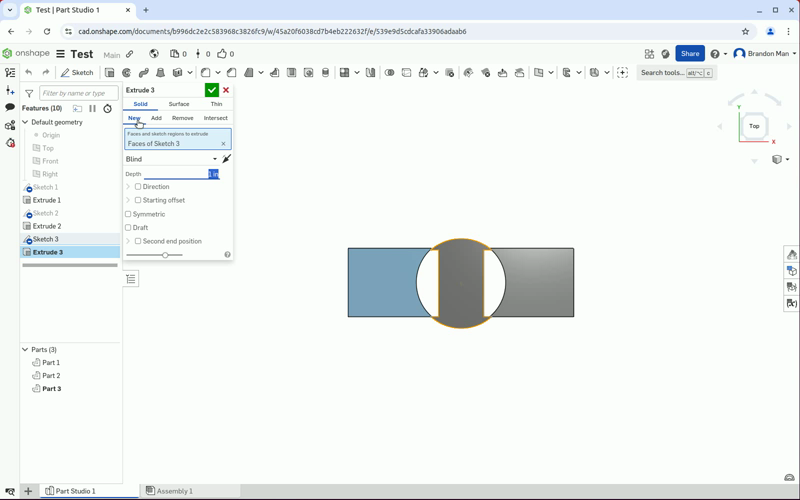
text(4.814)
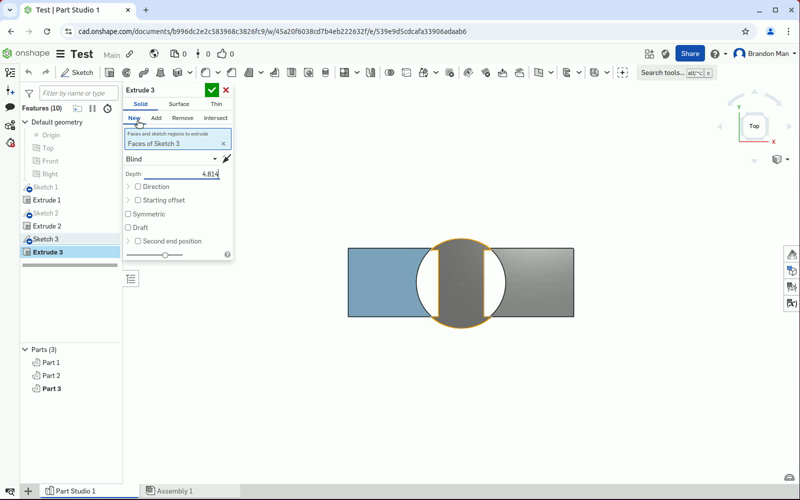
key(tab, 3)
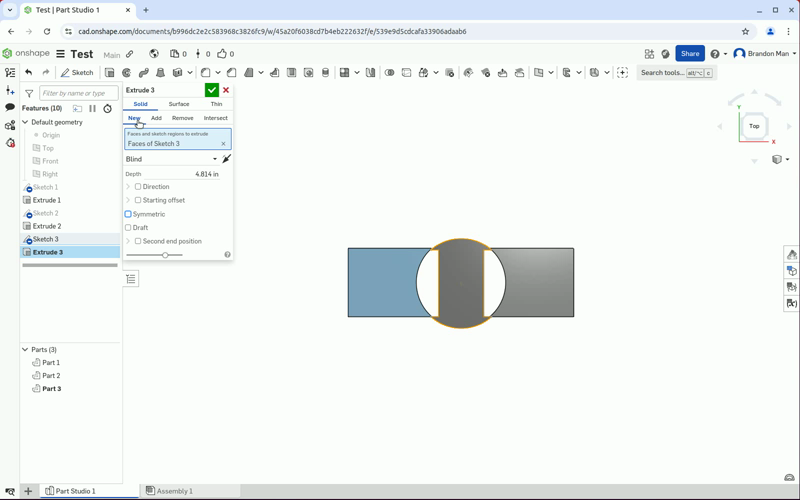
key(space)
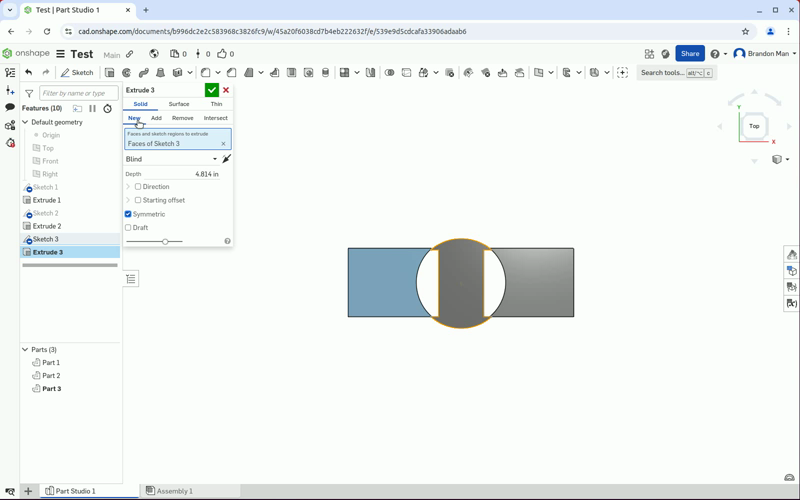
key(enter)
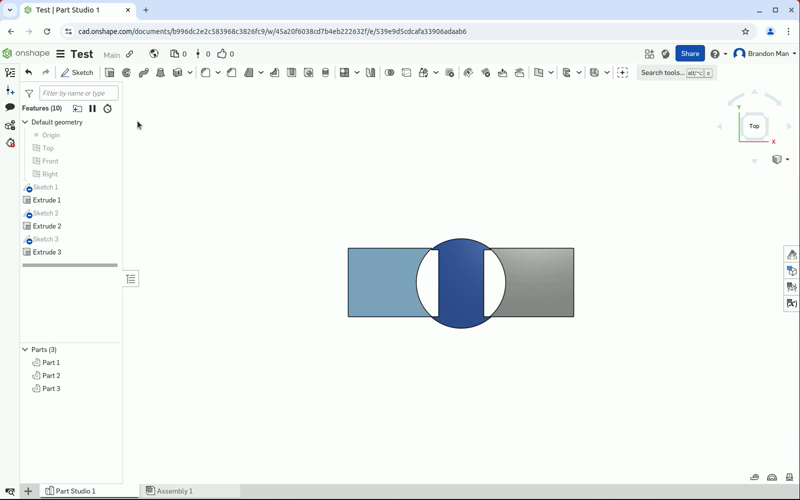
key(shift+h)
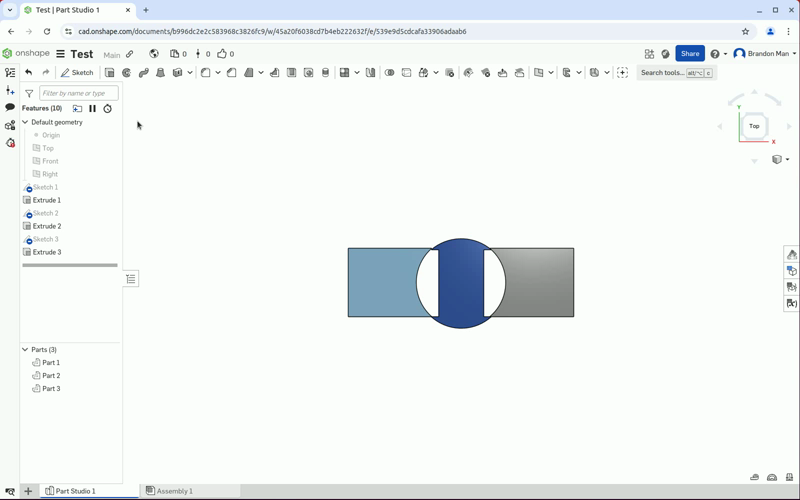
key(shift+h)
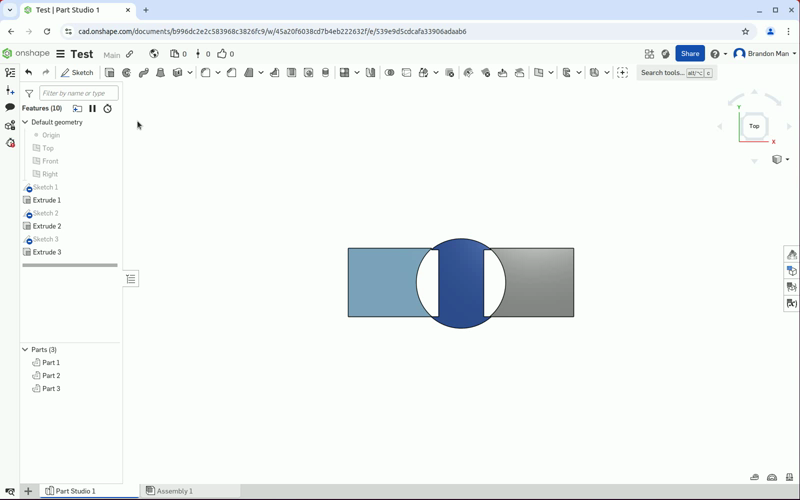
mouse_move(73, 189)
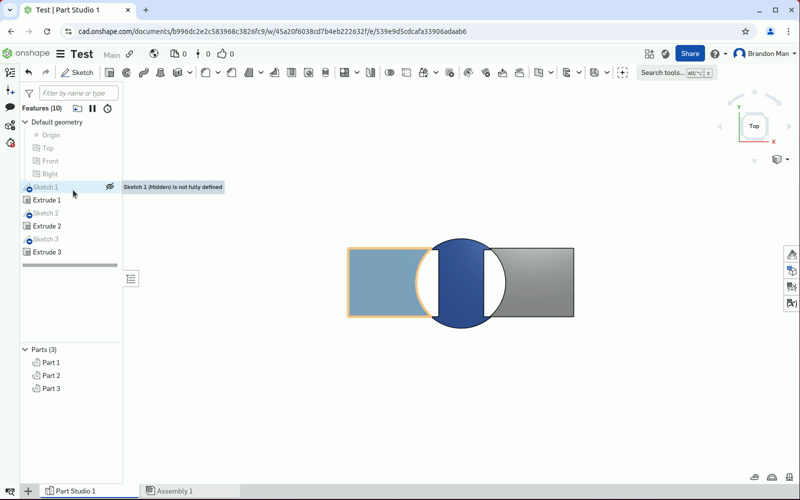
click(73, 189)
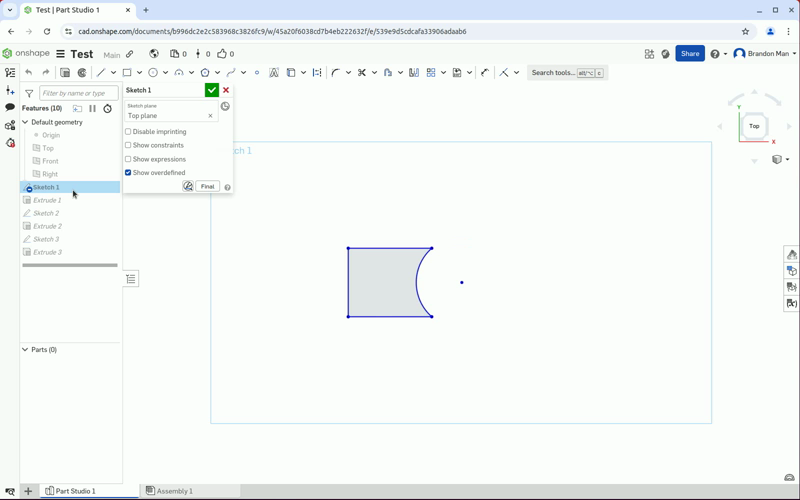
mouse_move(229, 92)
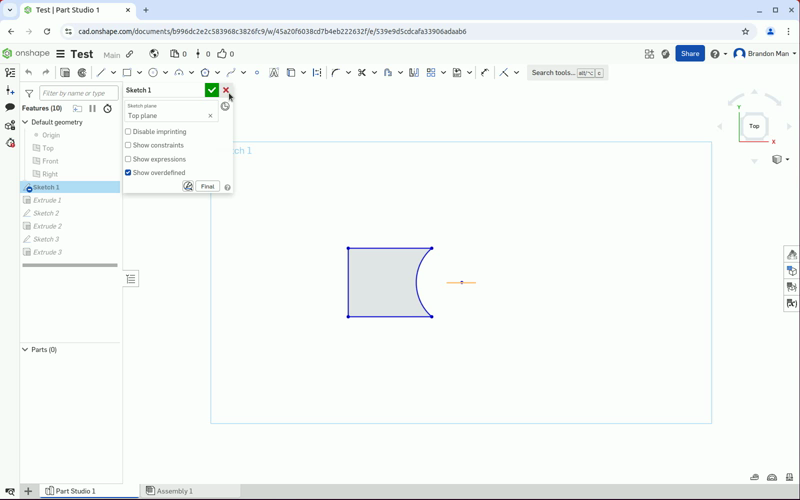
click(229, 92)
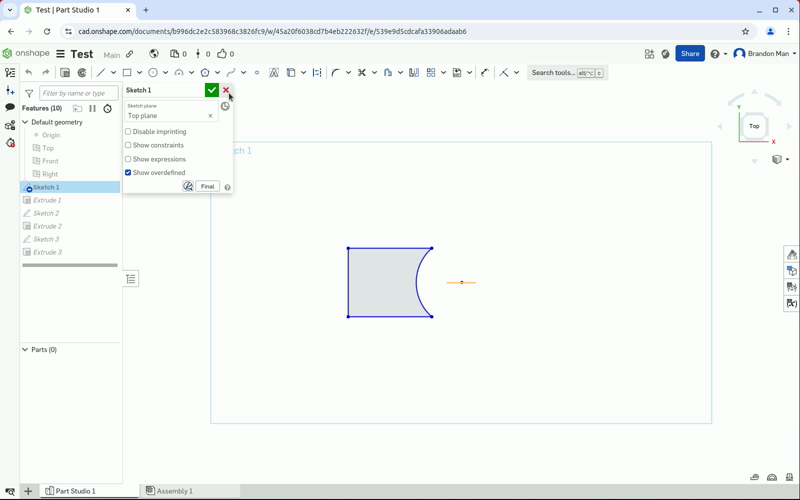
key(shift+s)
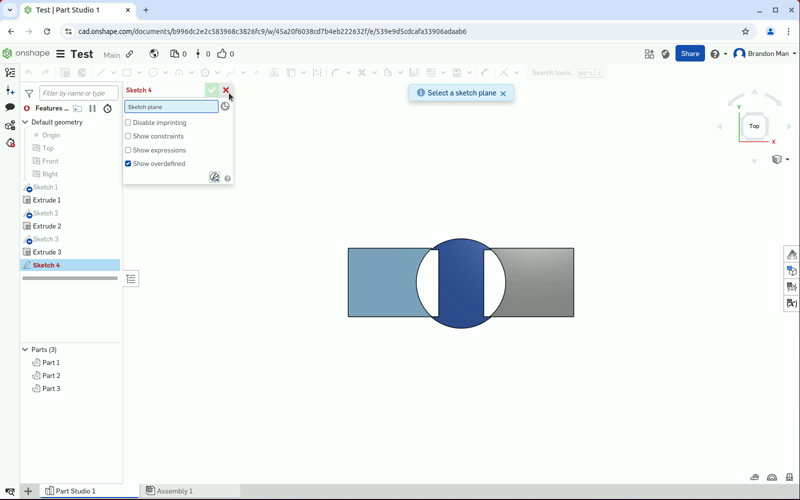
mouse_move(73, 150)
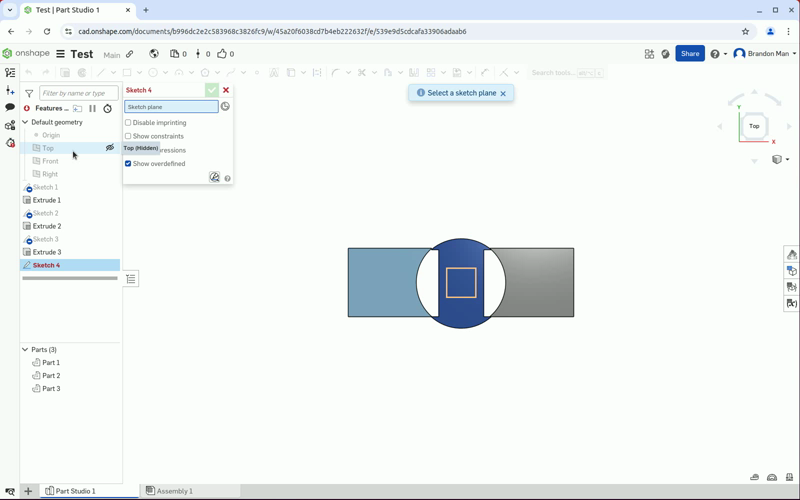
click(73, 150)
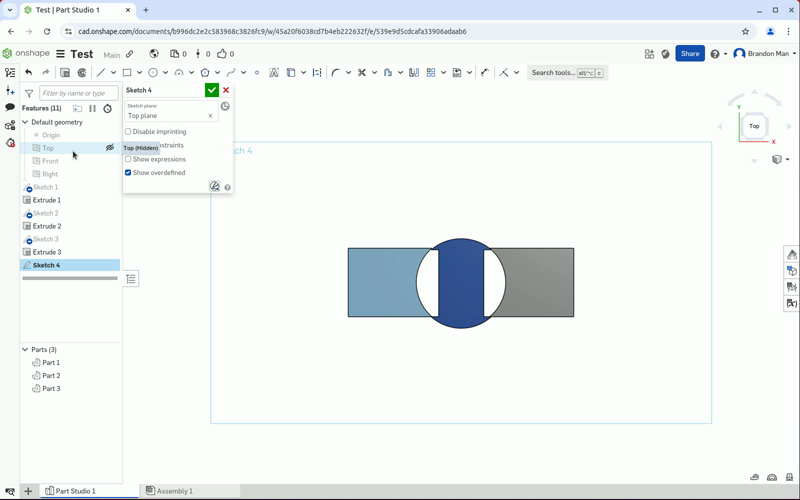
mouse_move(73, 352)
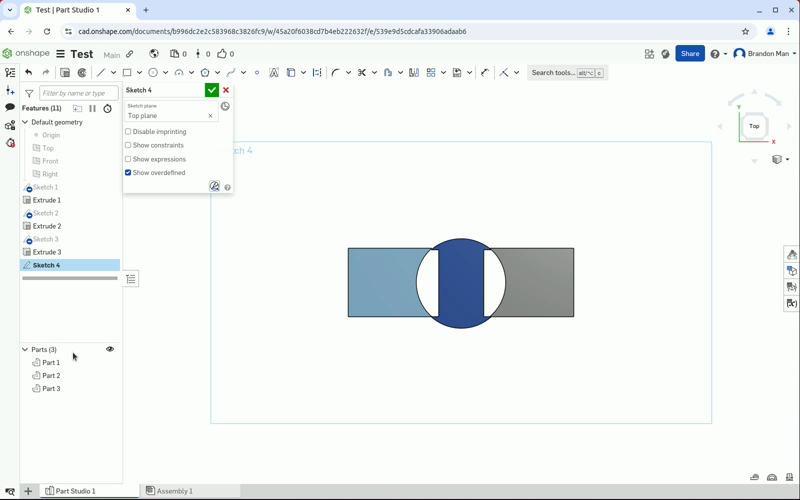
key(y)
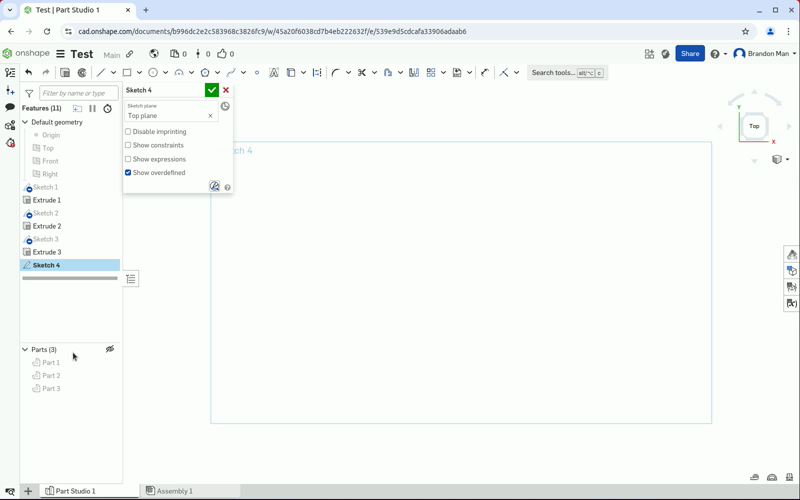
key(l)
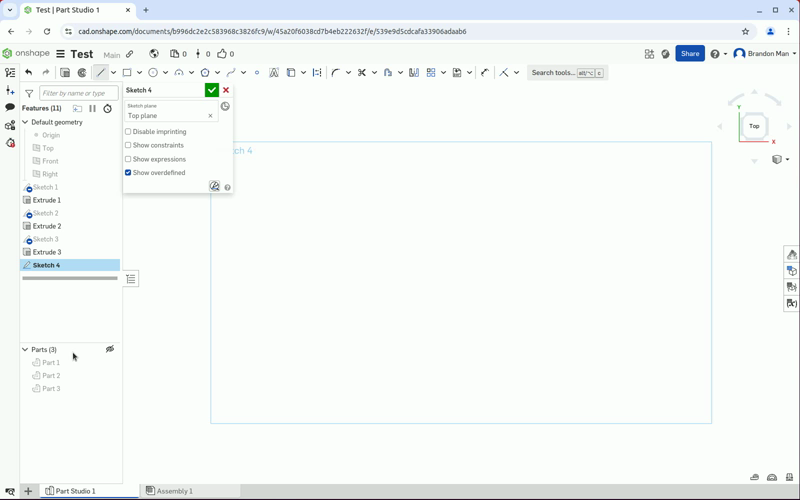
key_down(shift)
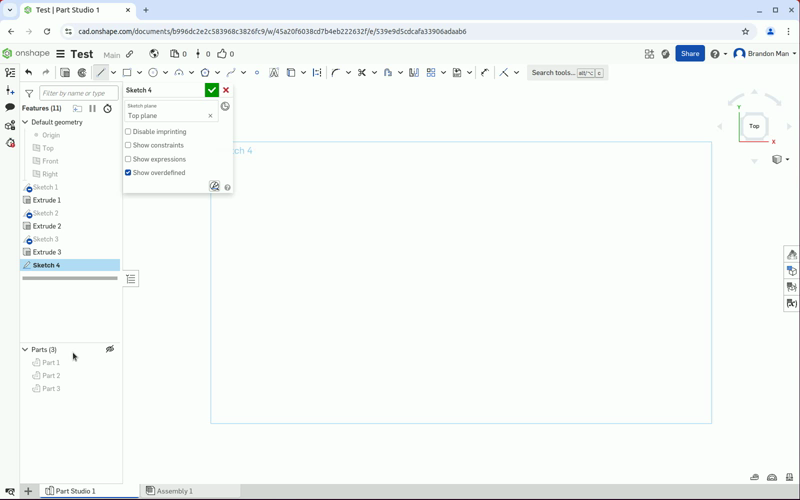
mouse_move(431, 316)
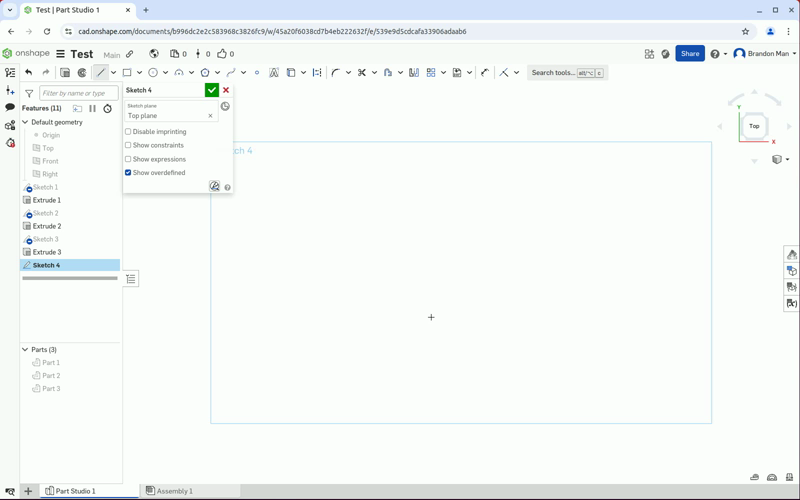
click(431, 316)
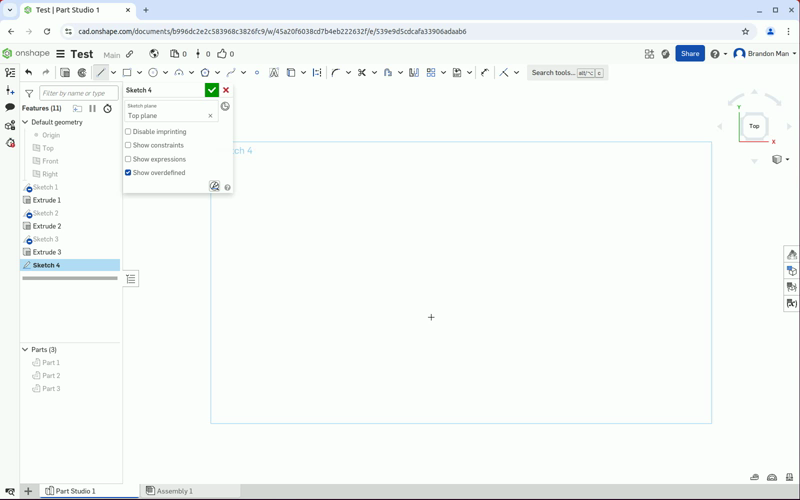
key_up(shift)
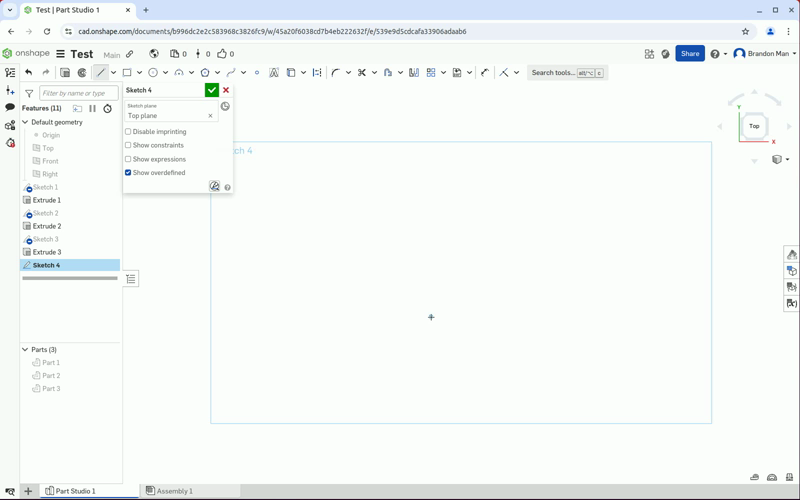
key_down(shift)
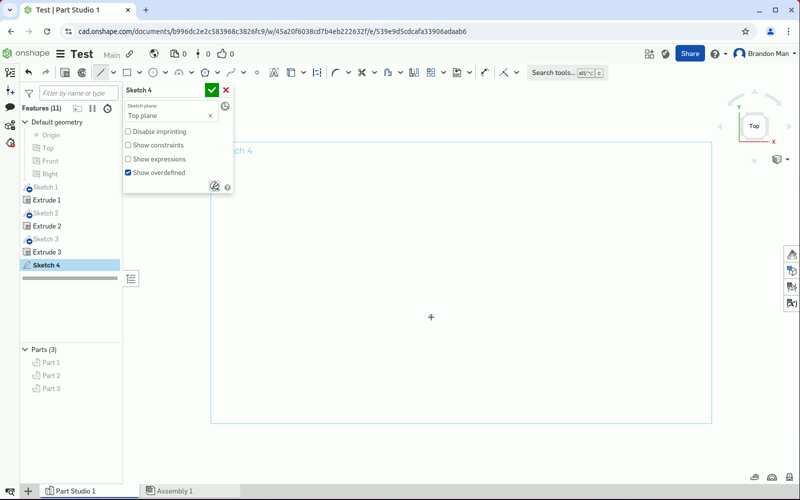
mouse_move(461, 316)
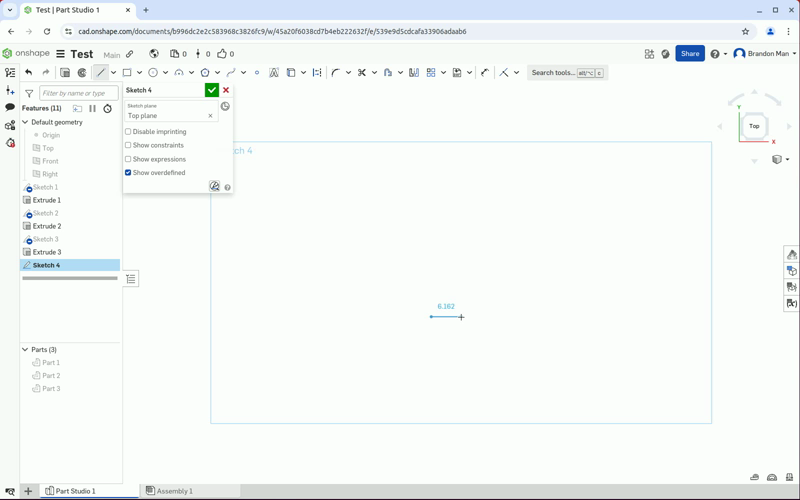
mouse_move(438, 316)
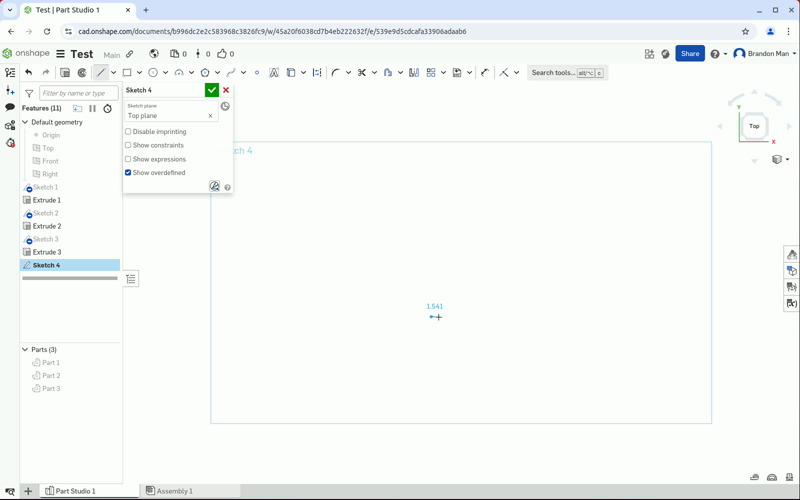
click(438, 316)
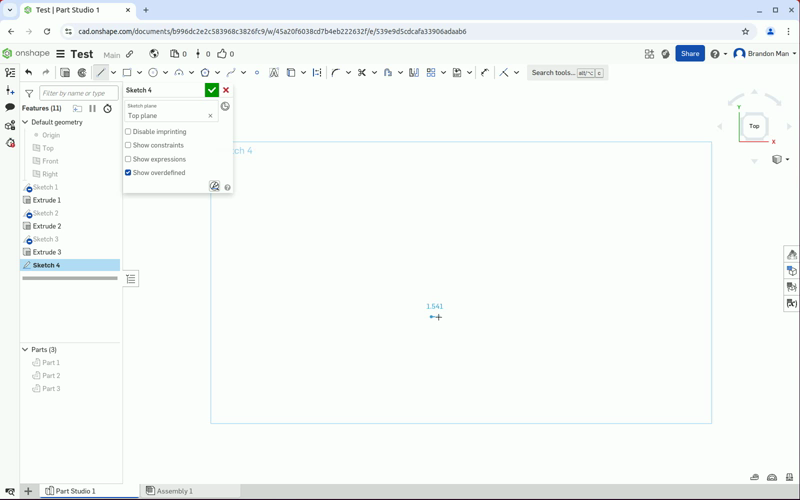
key_up(shift)
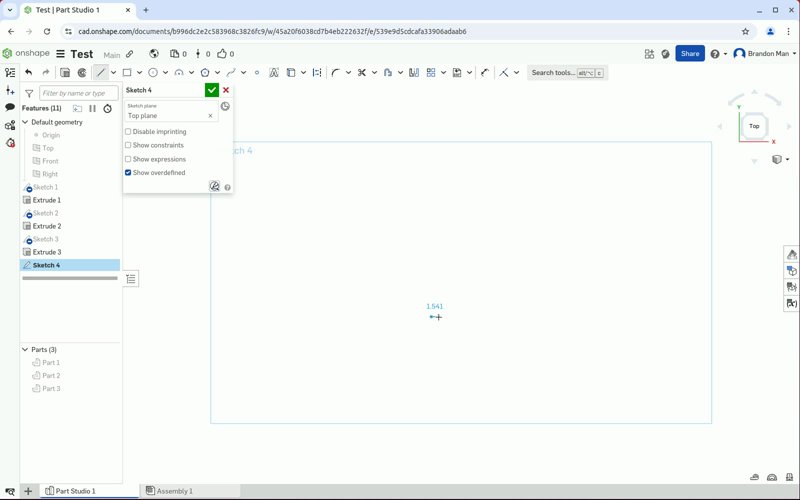
key_down(shift)
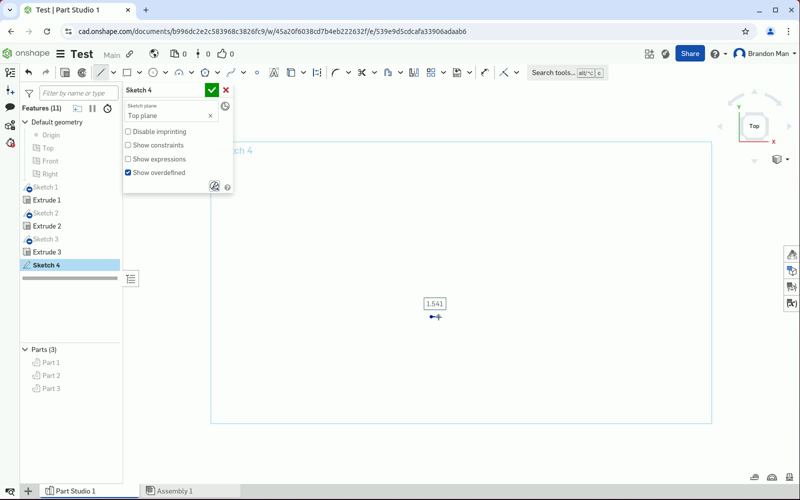
mouse_move(438, 248)
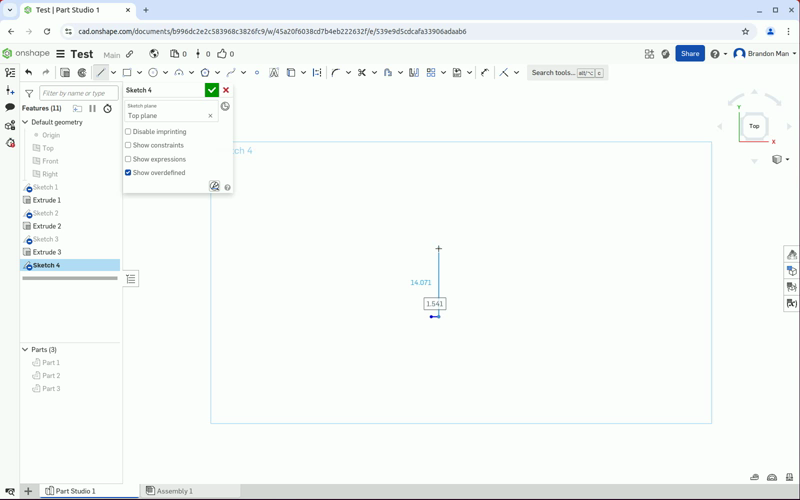
click(438, 248)
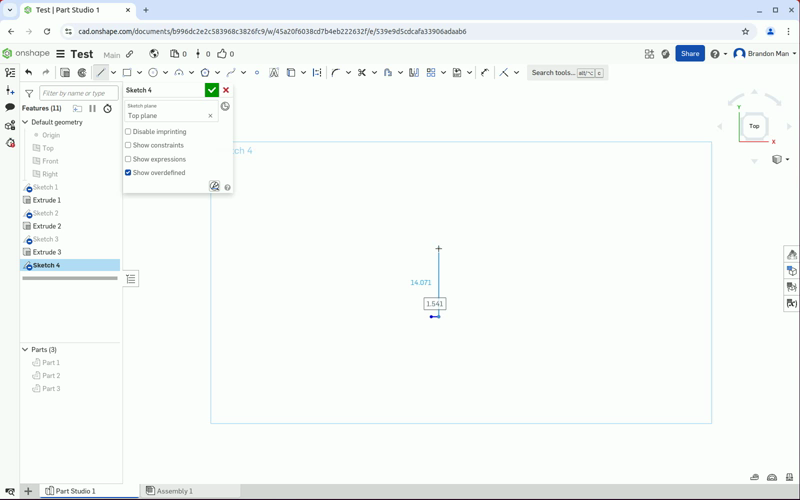
key_up(shift)
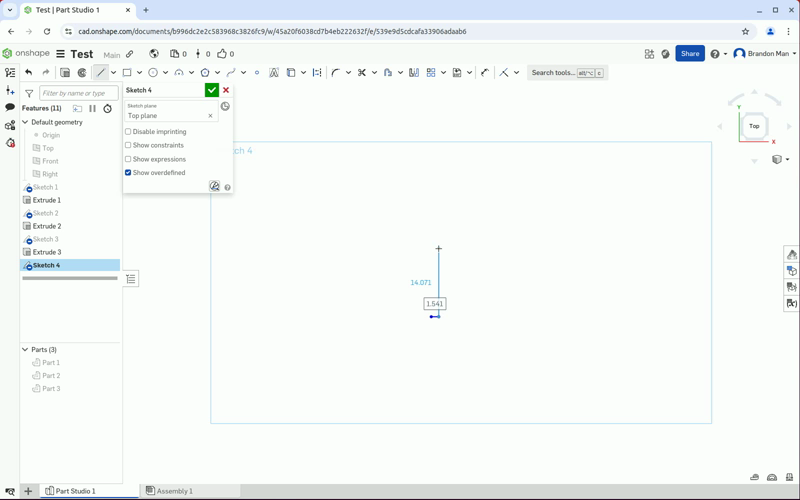
key_down(shift)
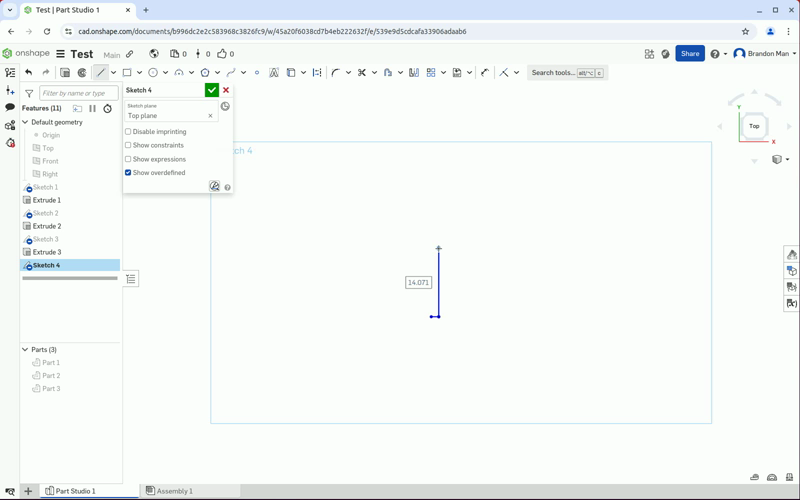
mouse_move(468, 248)
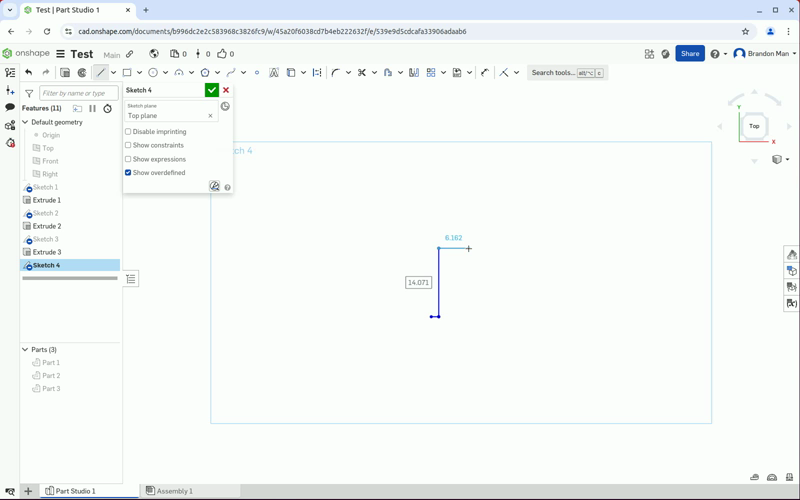
mouse_move(431, 248)
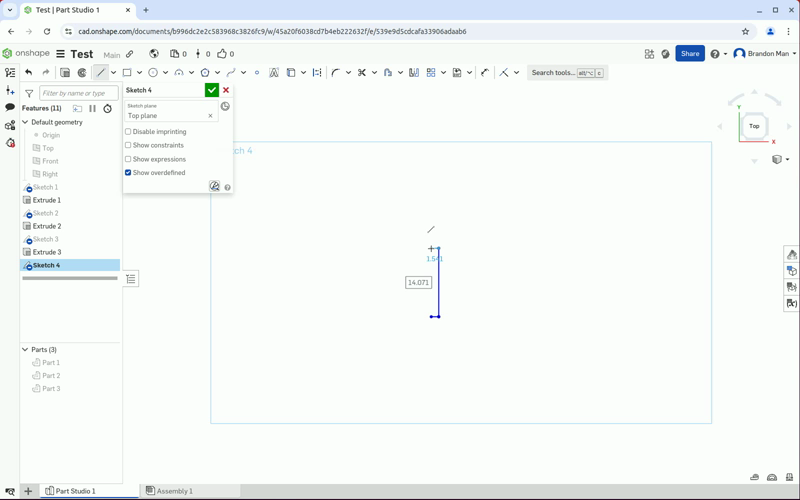
click(431, 248)
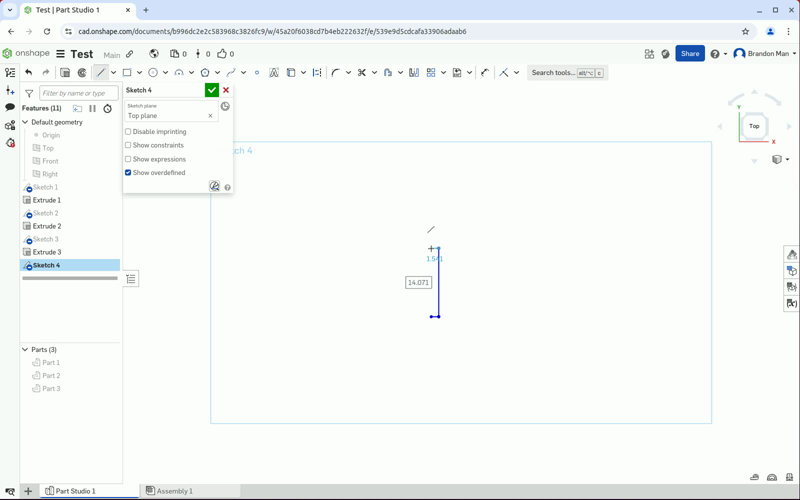
key_up(shift)
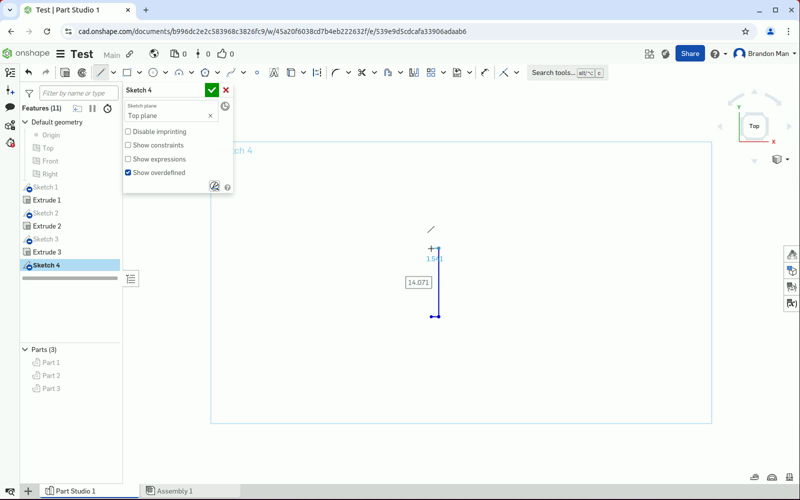
key(esc)
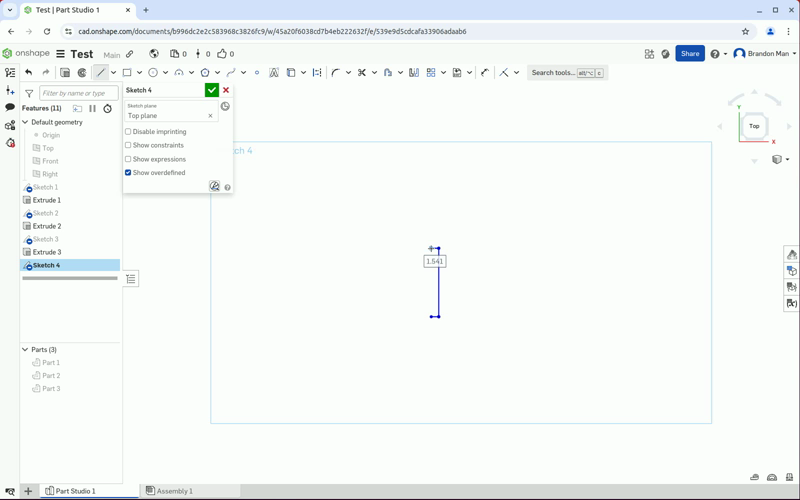
key(a)
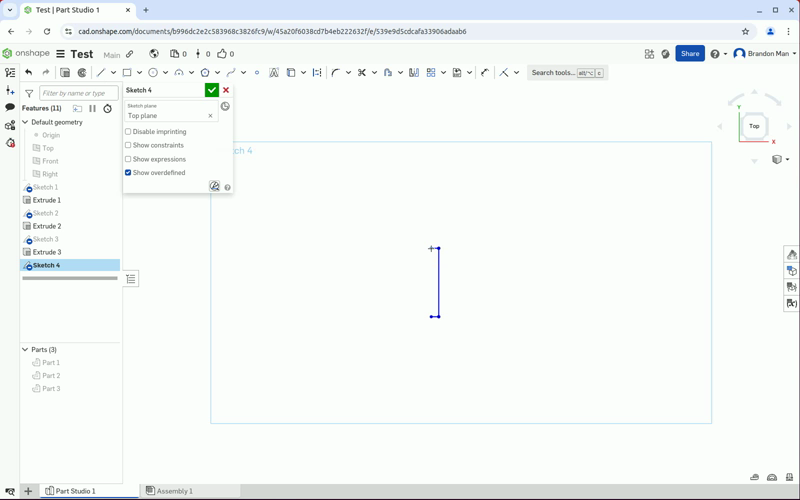
mouse_move(431, 248)
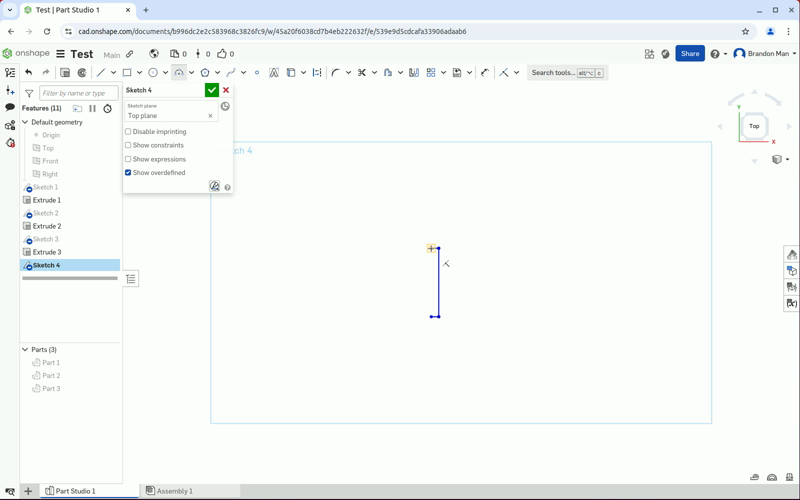
click(431, 248)
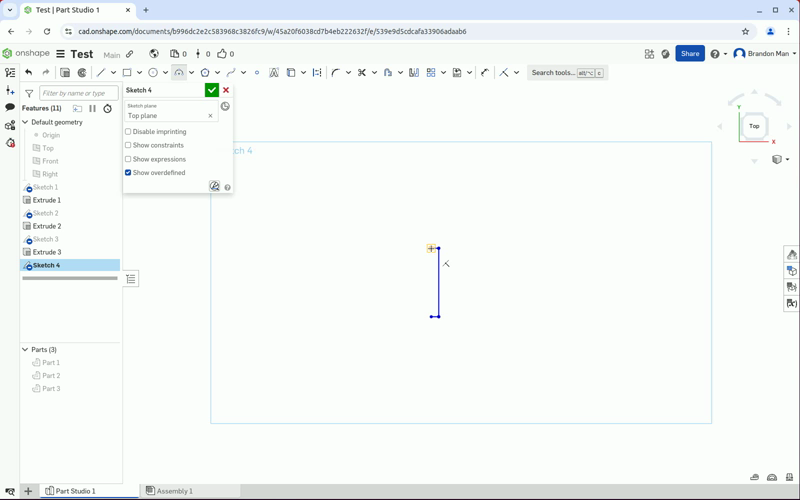
mouse_move(431, 316)
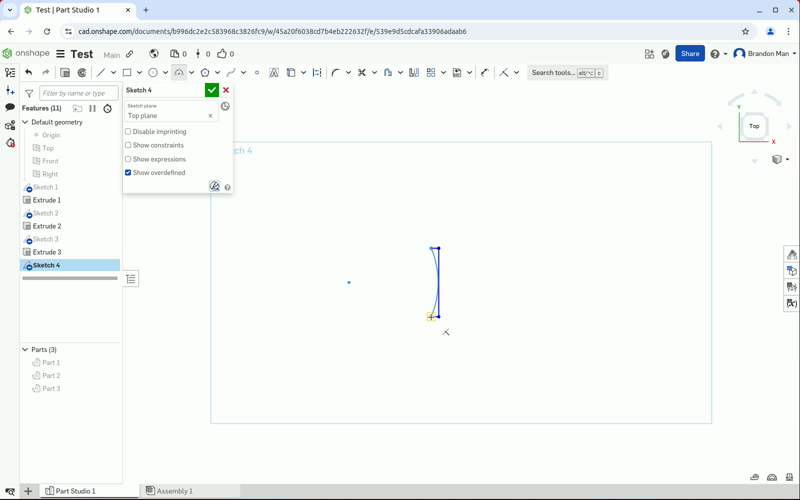
click(431, 316)
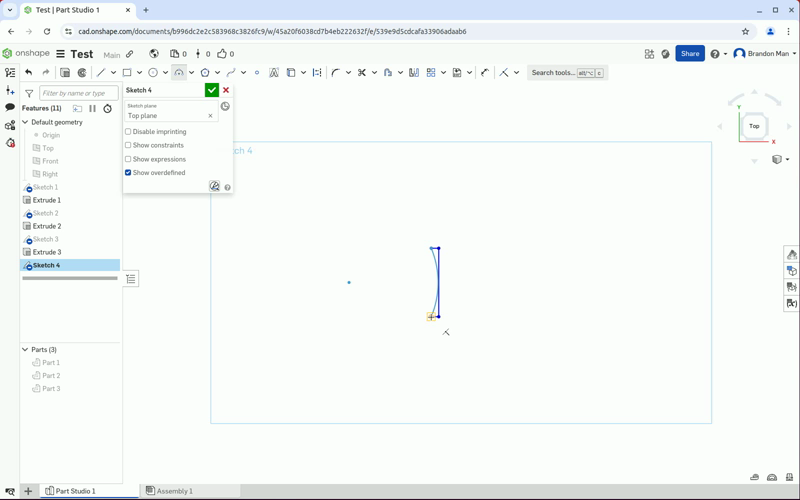
key_down(shift)
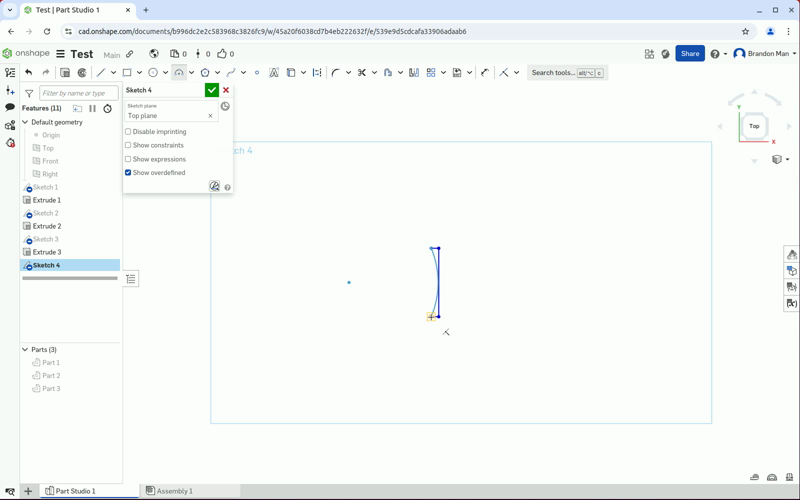
mouse_move(416, 282)
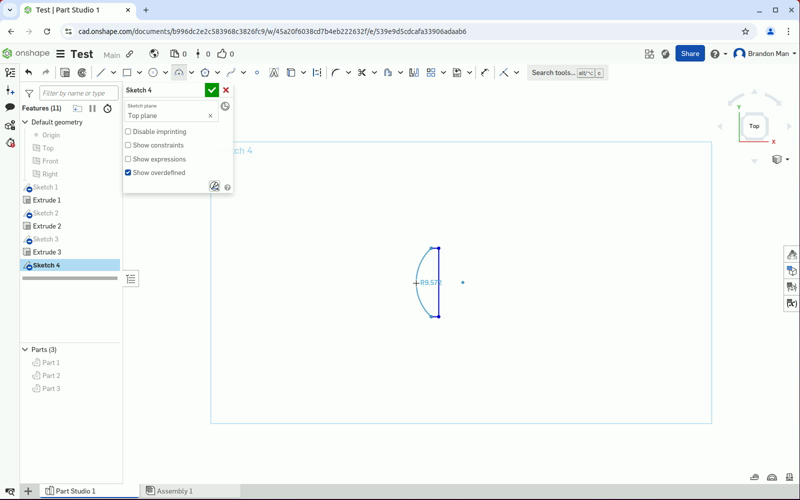
click(416, 282)
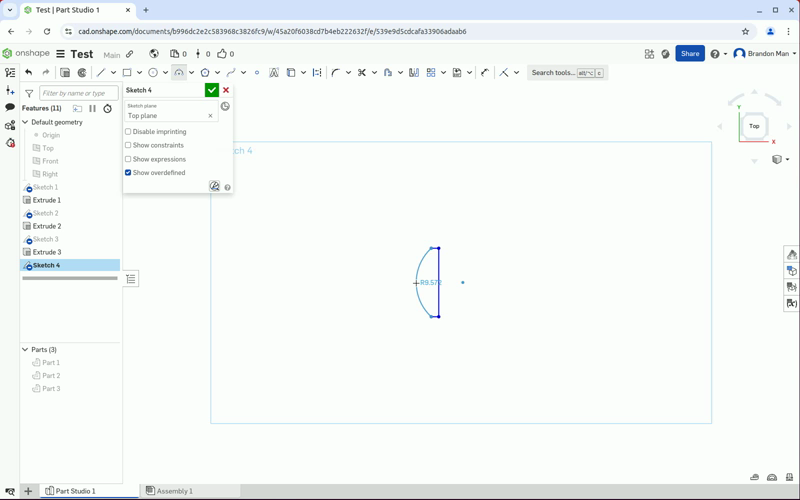
key_up(shift)
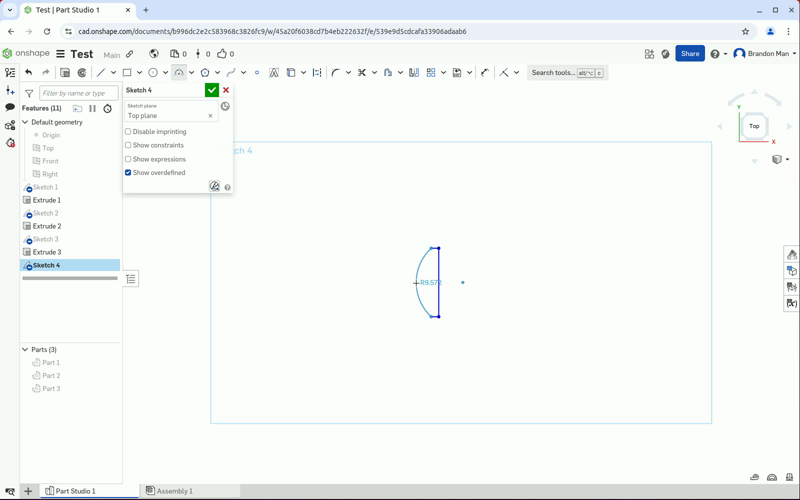
key(esc)
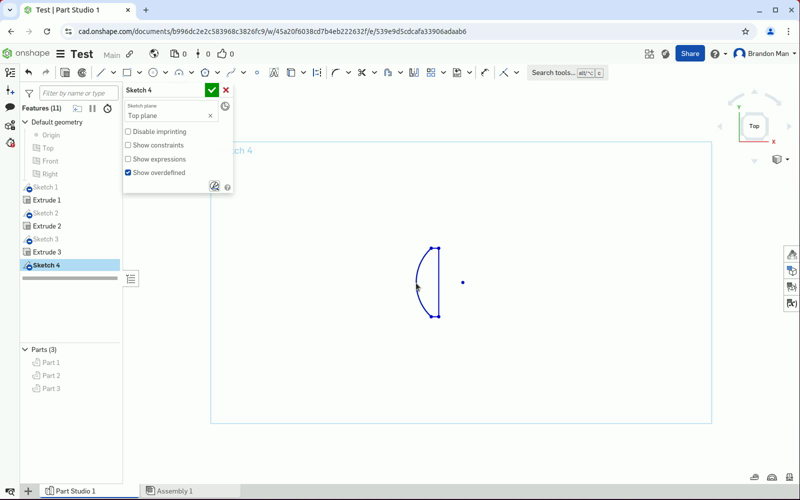
mouse_move(434, 307)
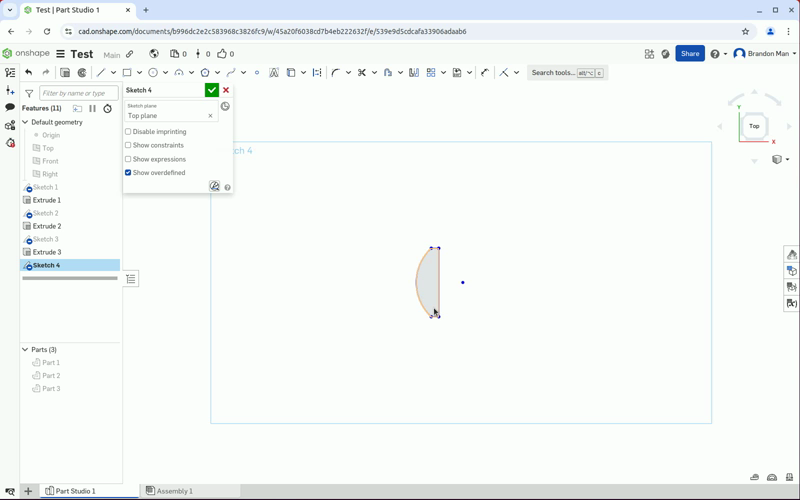
scroll(6)
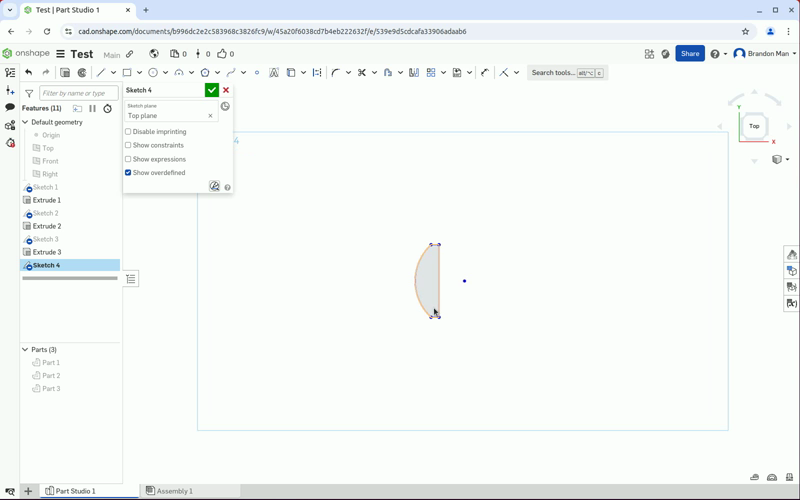
scroll(6)
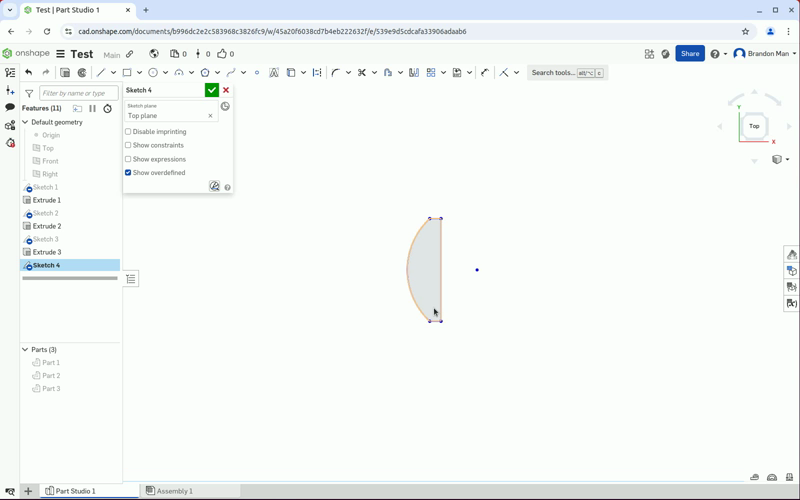
scroll(6)
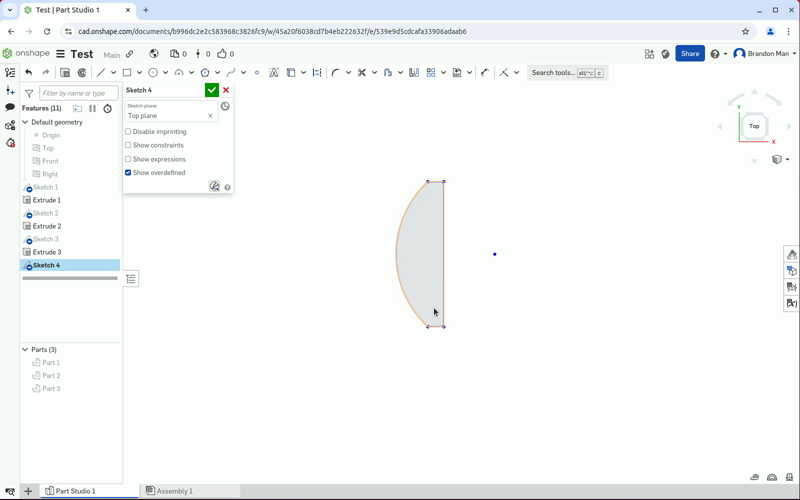
scroll(6)
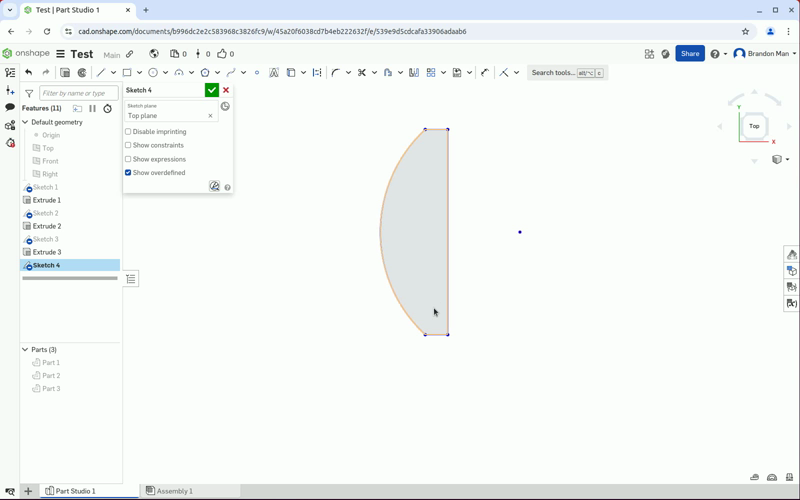
scroll(6)
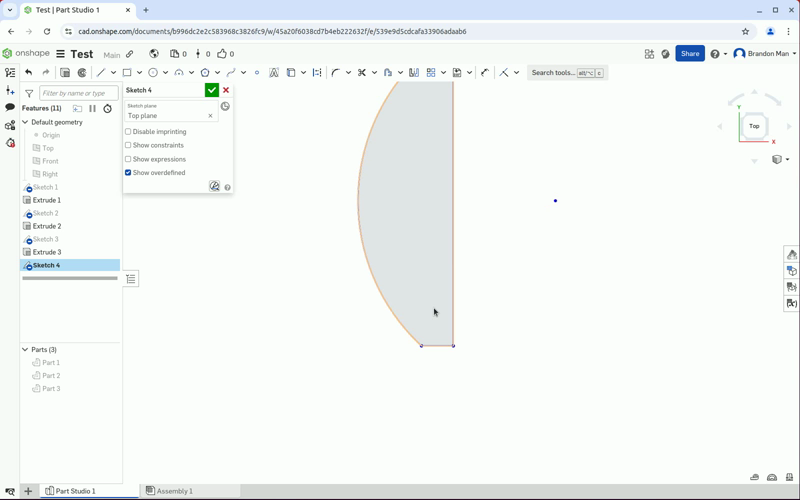
scroll(6)
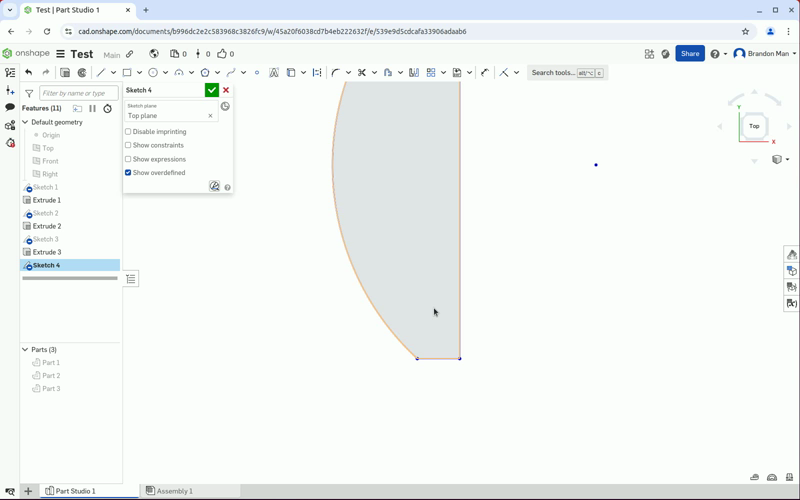
scroll(6)
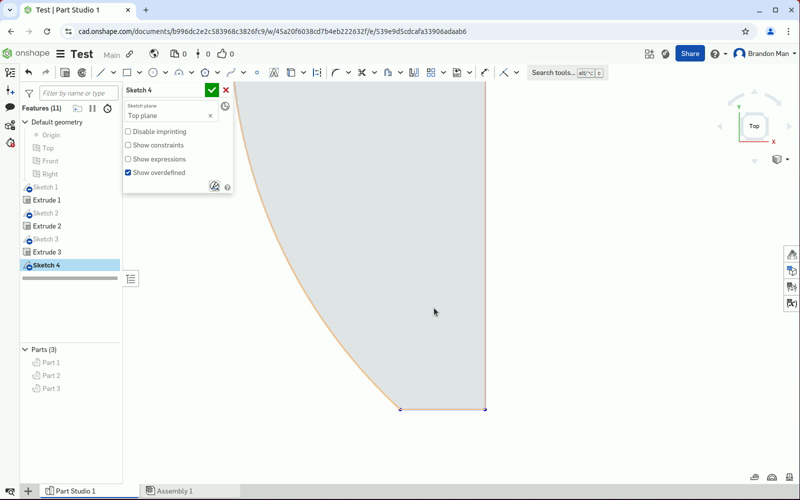
click(434, 307)
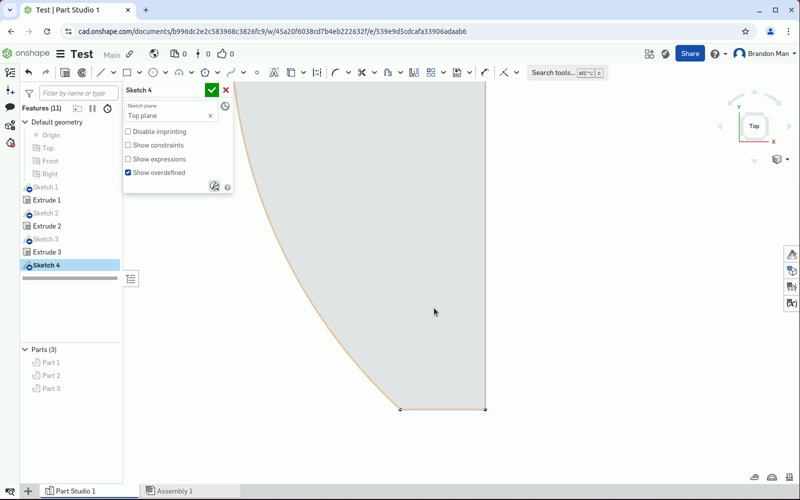
scroll(-6)
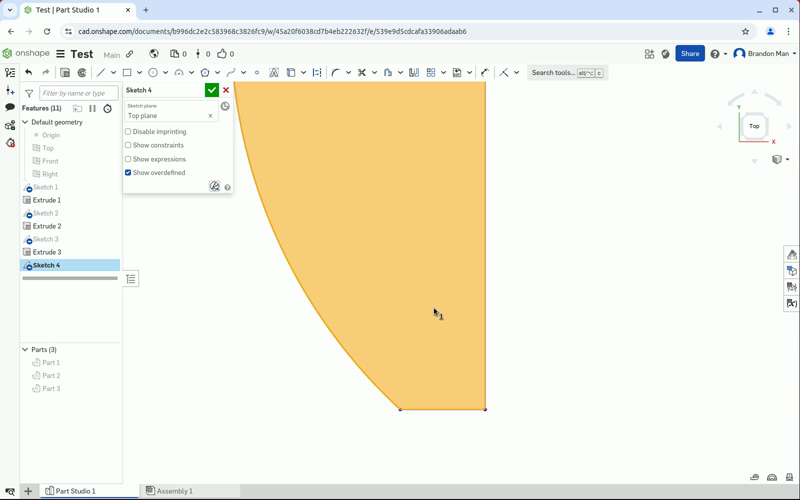
scroll(-6)
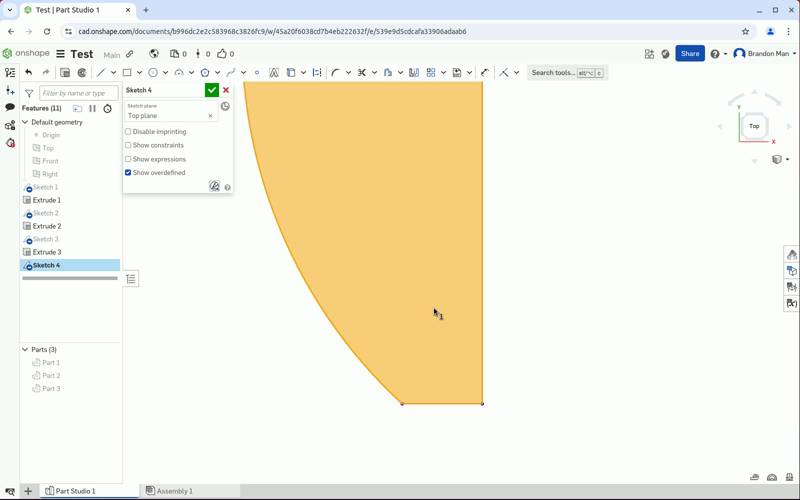
scroll(-6)
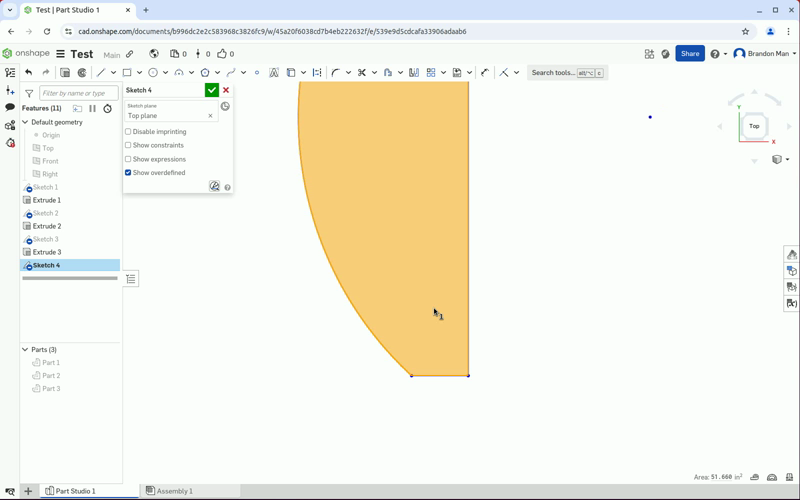
scroll(-6)
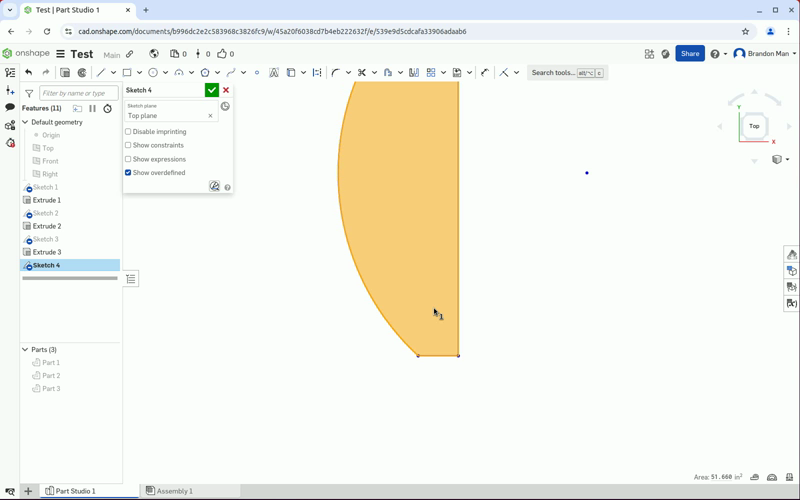
scroll(-6)
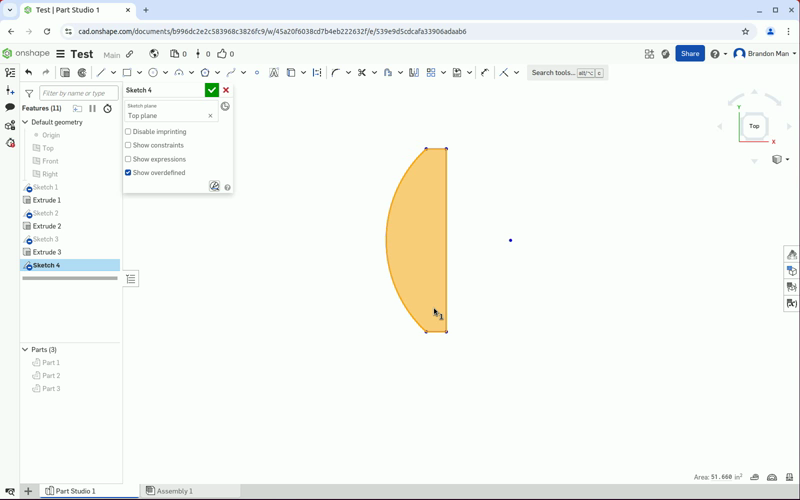
scroll(-6)
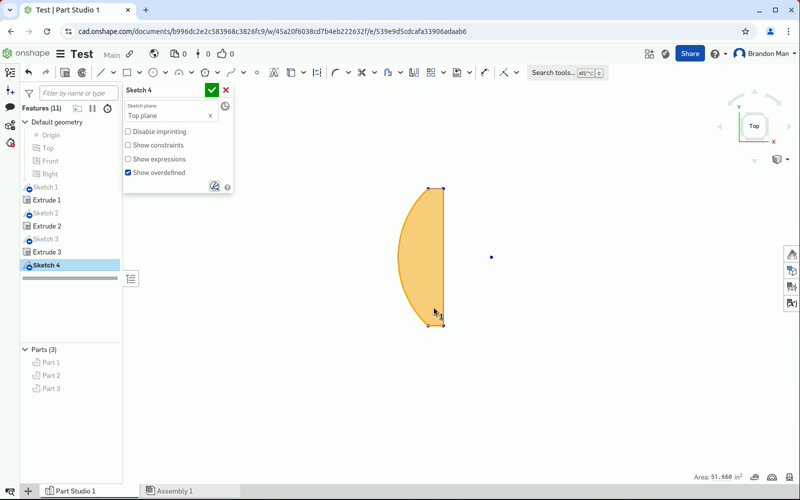
scroll(-6)
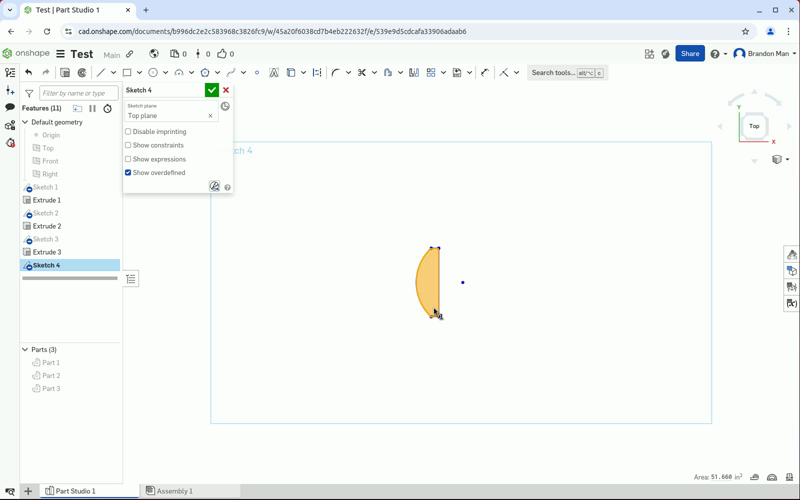
mouse_move(73, 352)
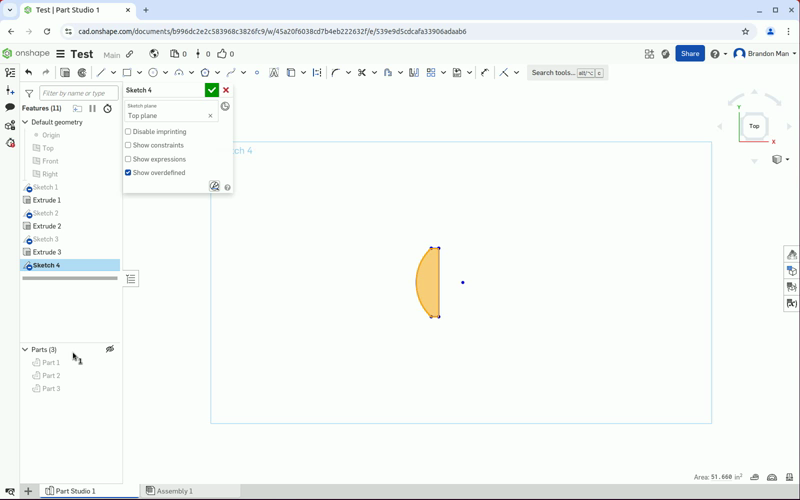
key(shift+y)
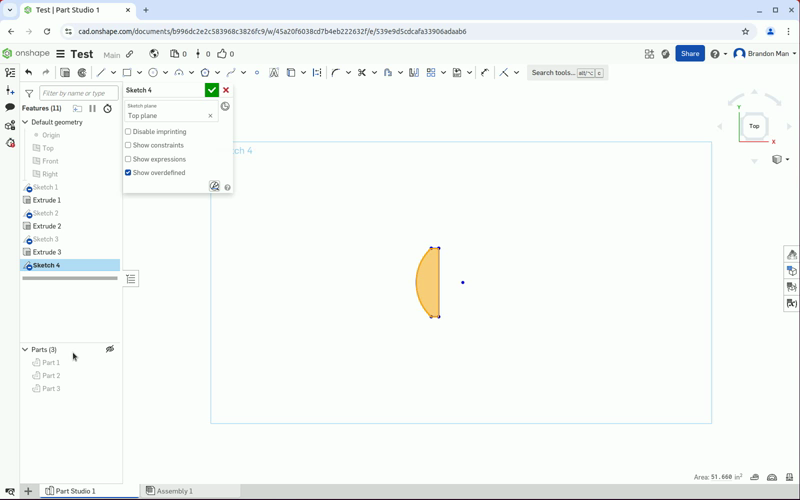
key(shift+e)
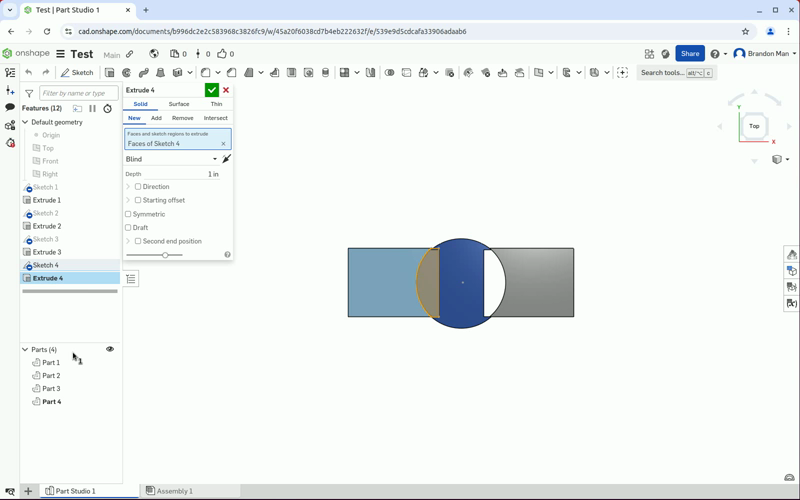
mouse_move(143, 106)
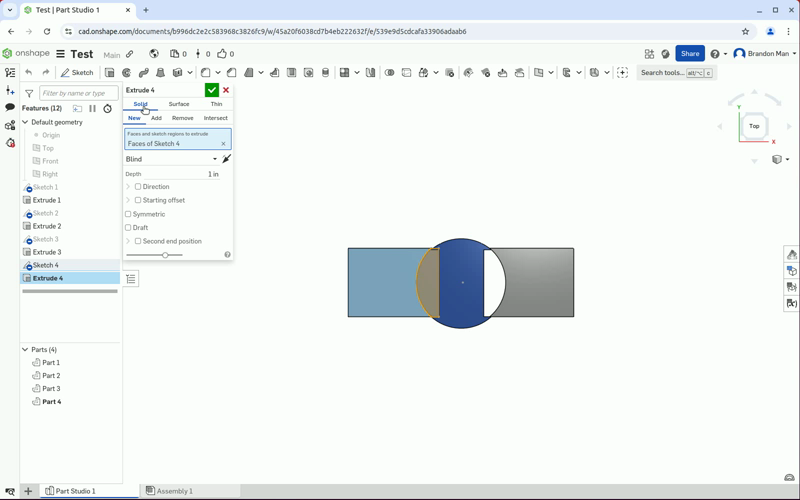
click(143, 106)
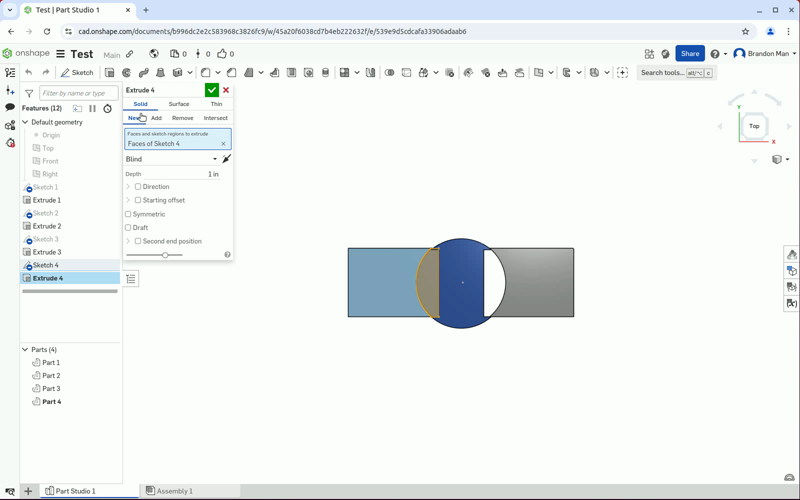
mouse_move(137, 120)
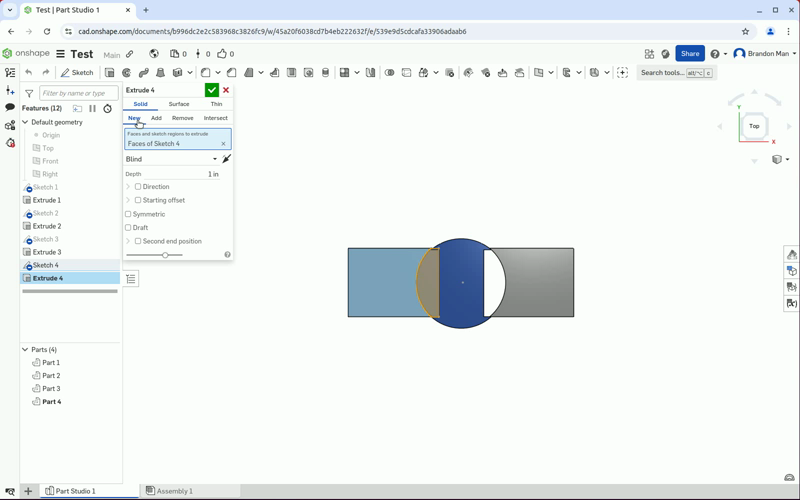
click(137, 120)
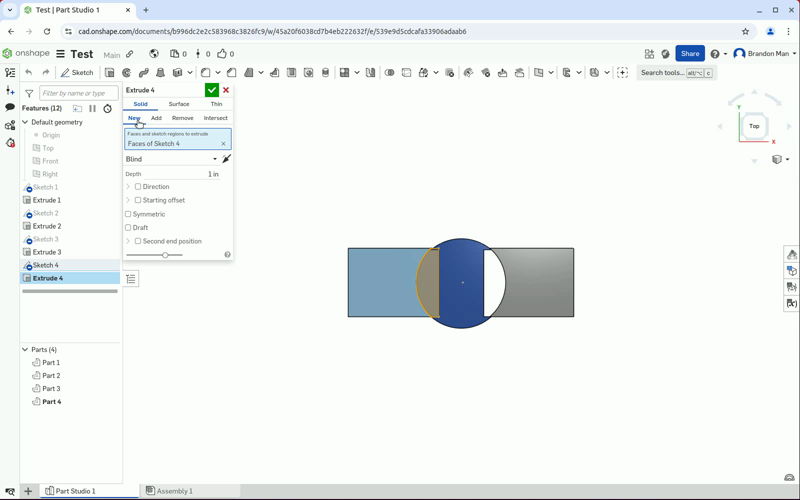
key(tab, 4)
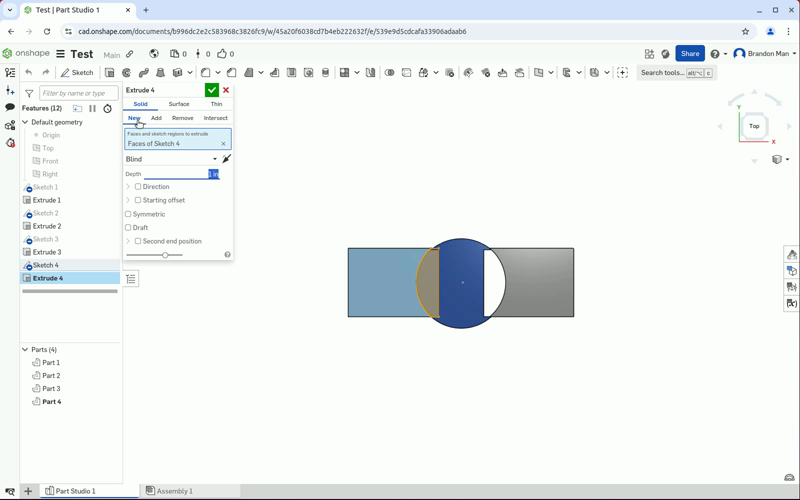
text(4.814)
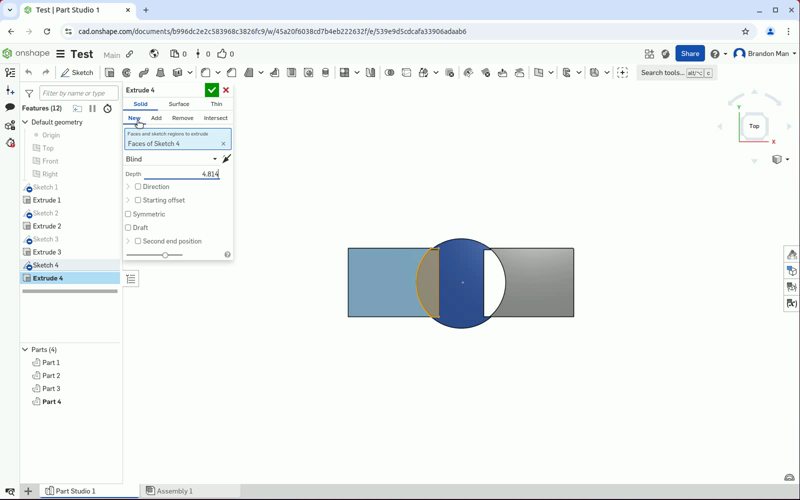
key(tab, 3)
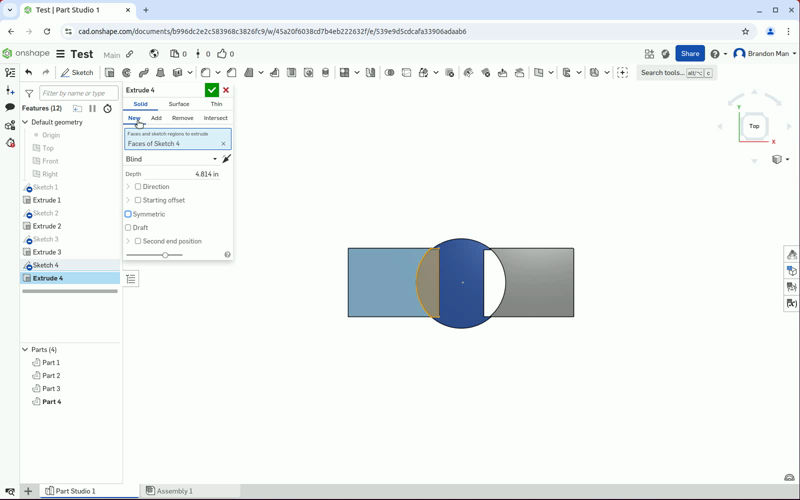
key(space)
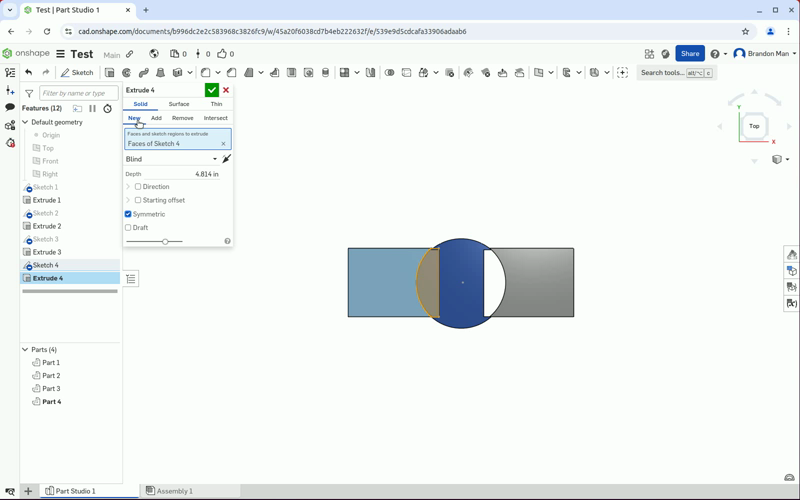
key(enter)
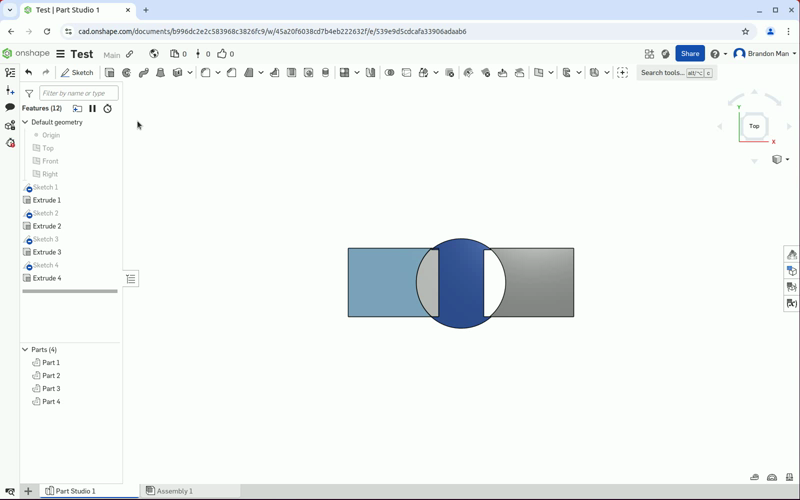
key(shift+h)
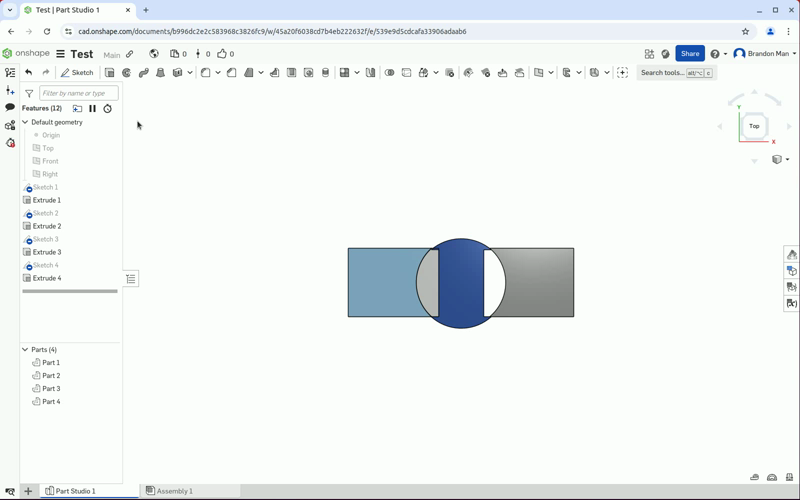
key(shift+h)
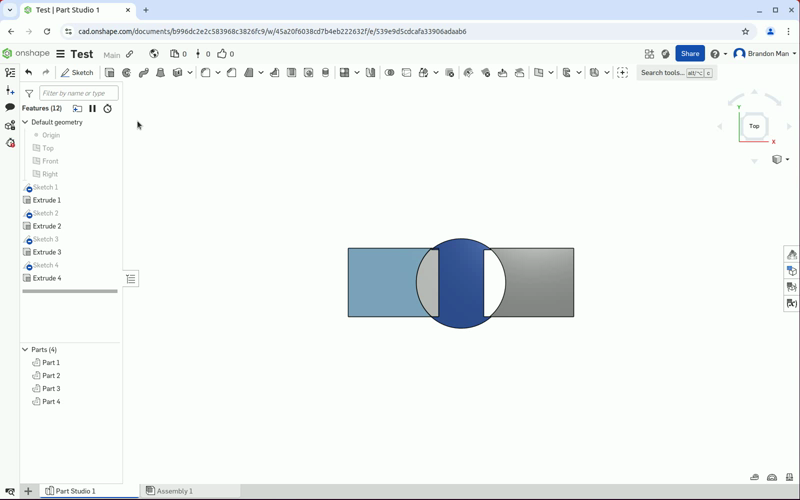
mouse_move(73, 189)
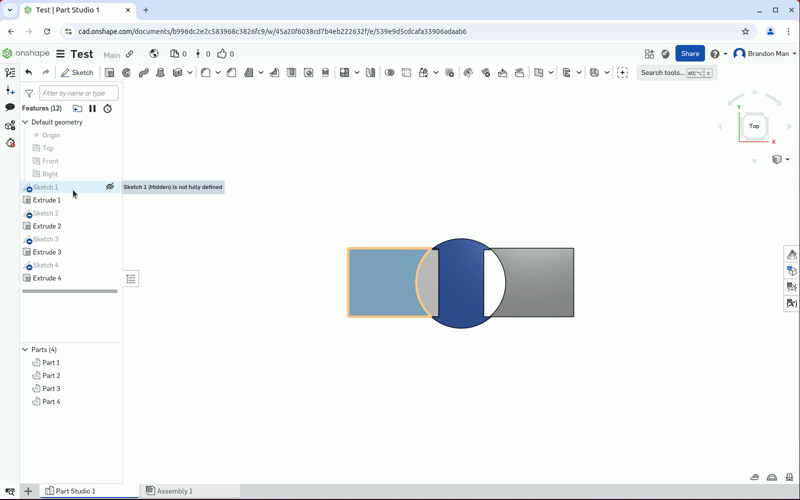
click(73, 189)
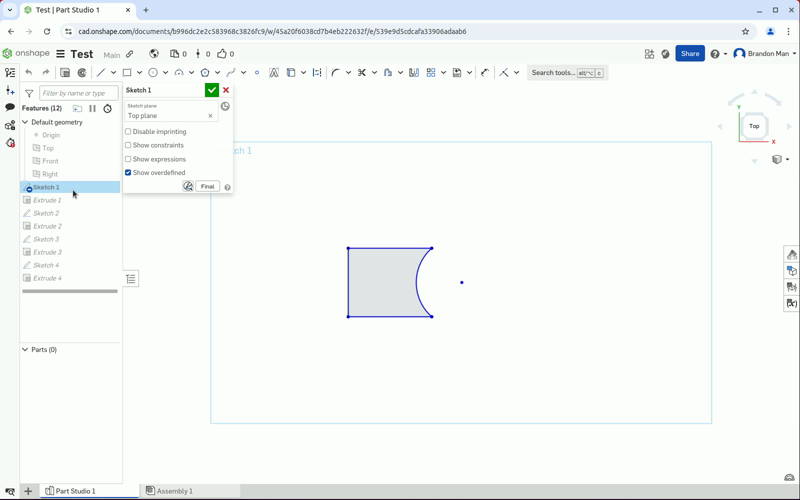
mouse_move(229, 92)
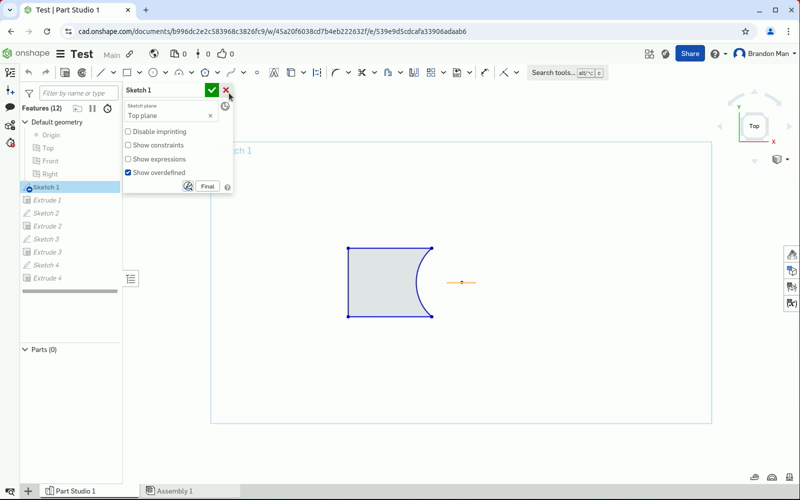
click(229, 92)
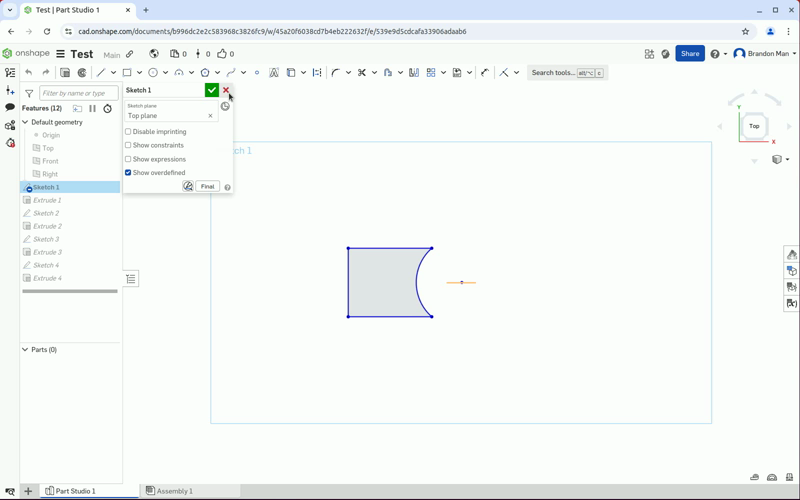
key(shift+s)
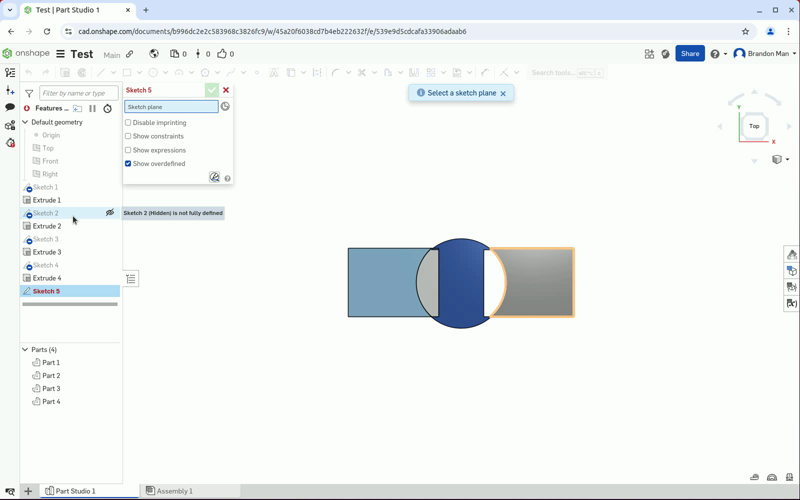
scroll(3)
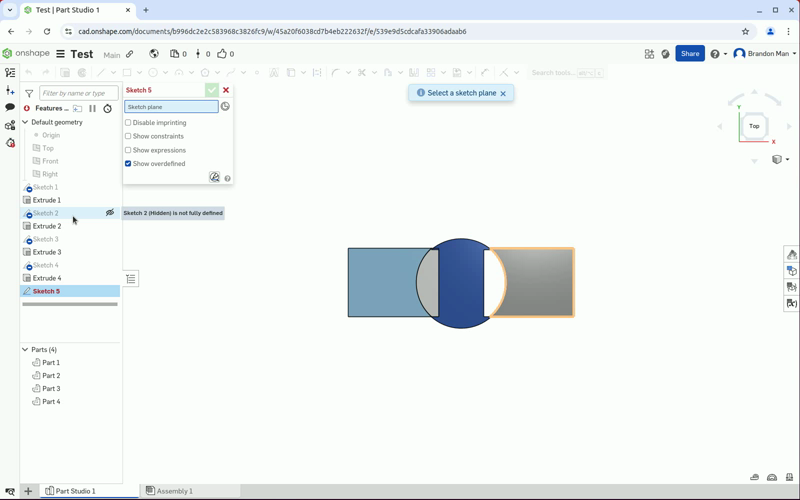
mouse_move(73, 150)
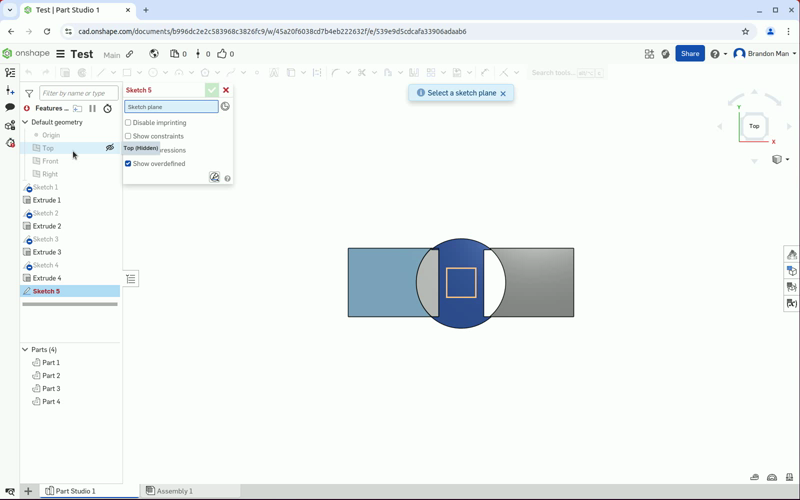
click(73, 150)
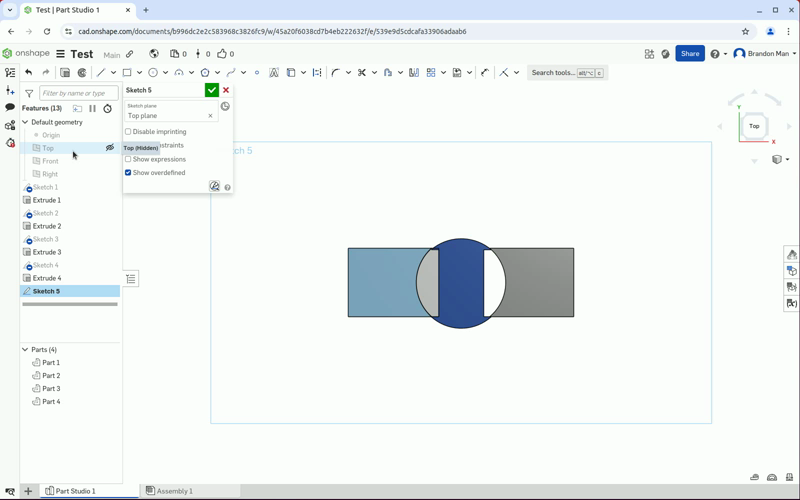
mouse_move(73, 352)
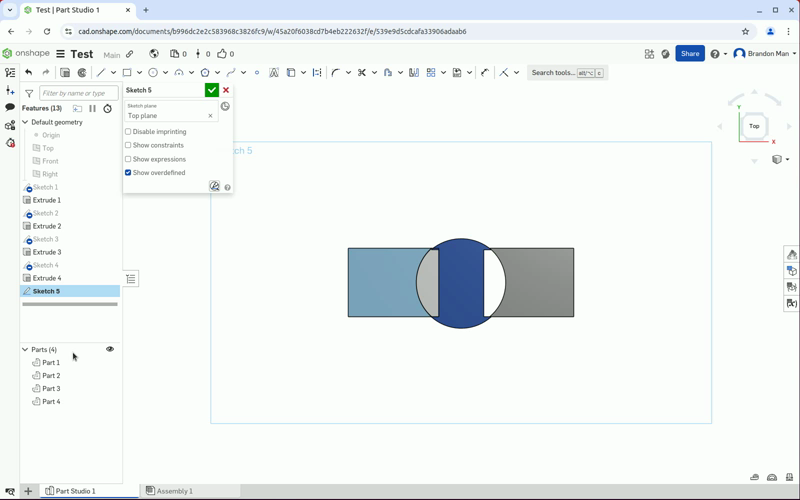
key(y)
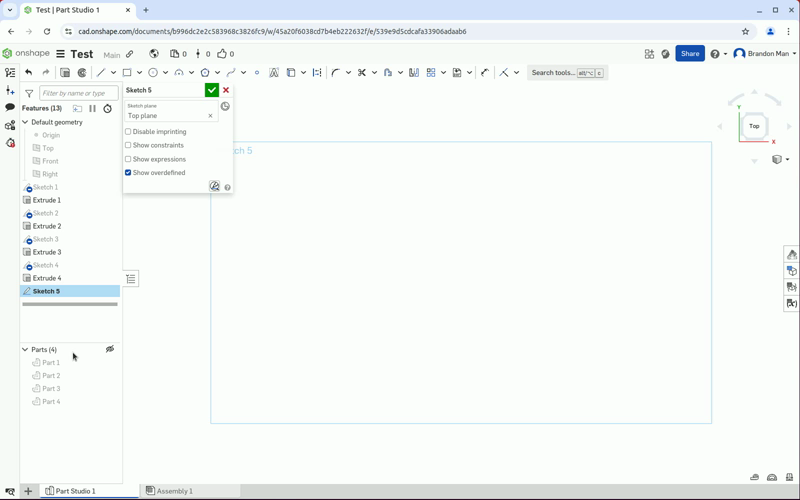
key(l)
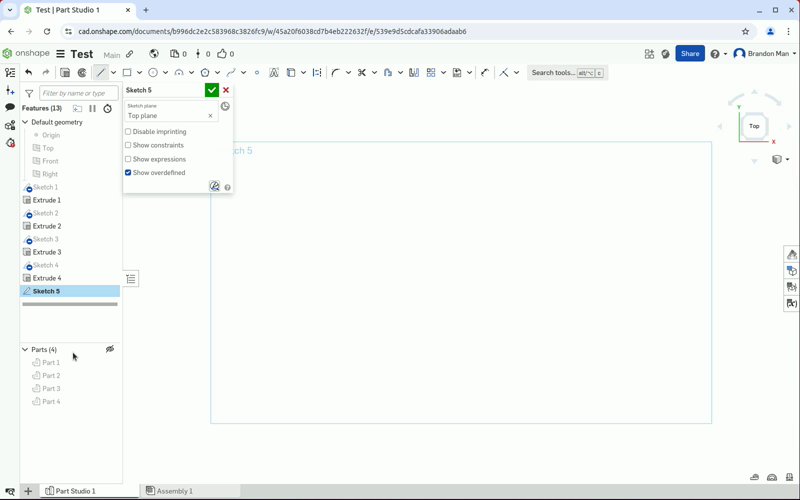
key_down(shift)
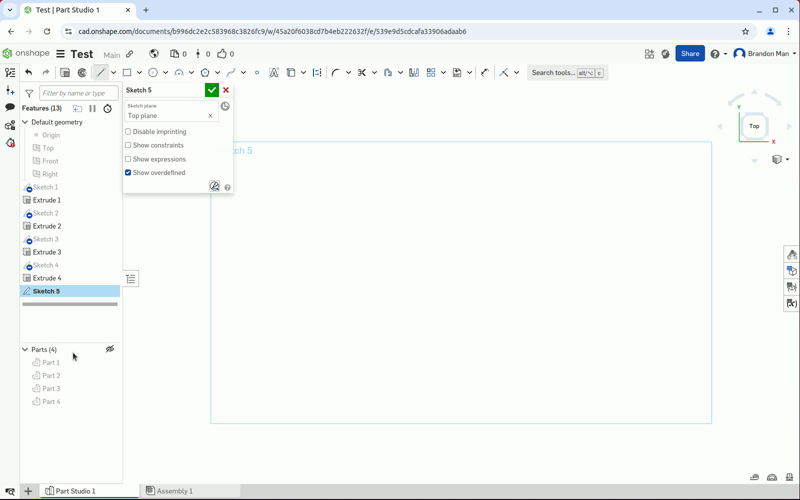
mouse_move(483, 316)
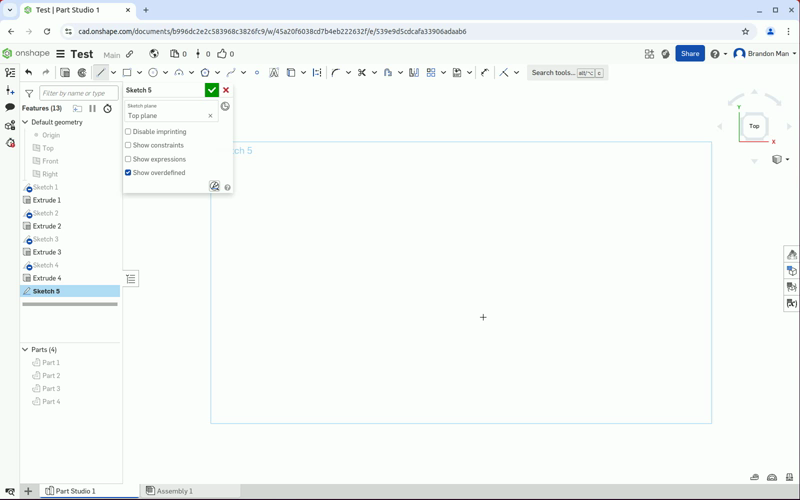
click(483, 316)
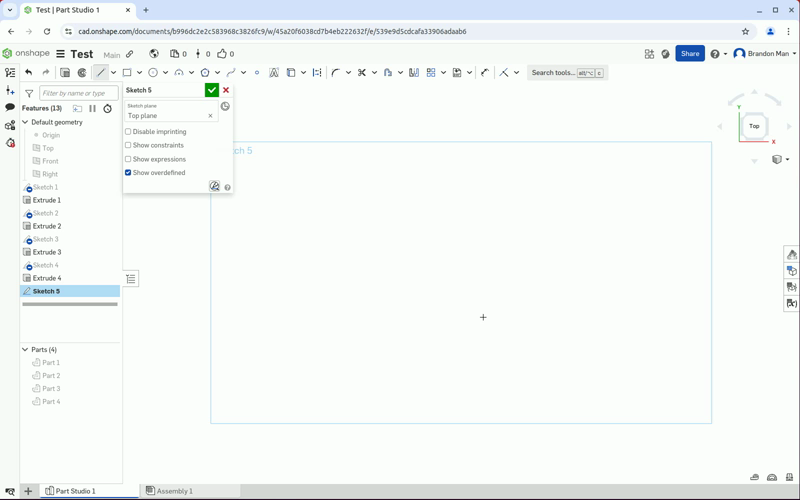
key_up(shift)
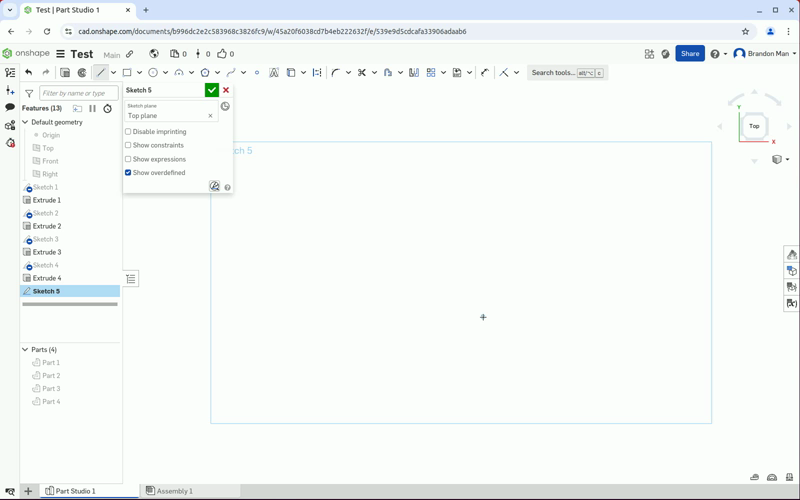
key_down(shift)
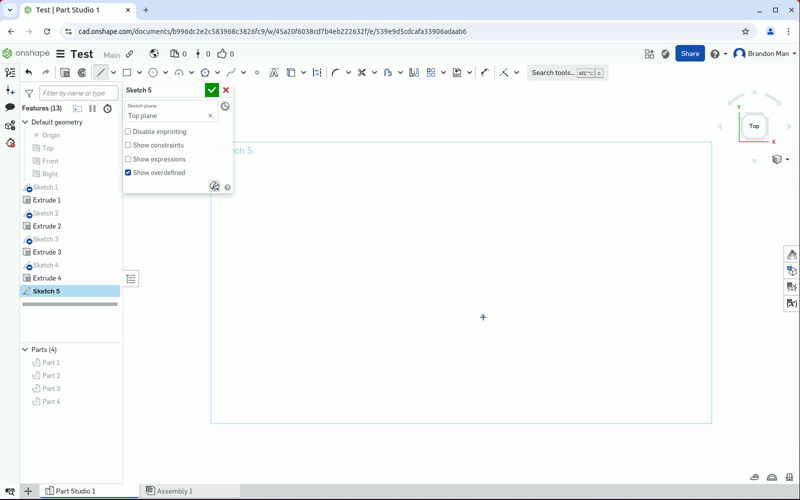
mouse_move(513, 316)
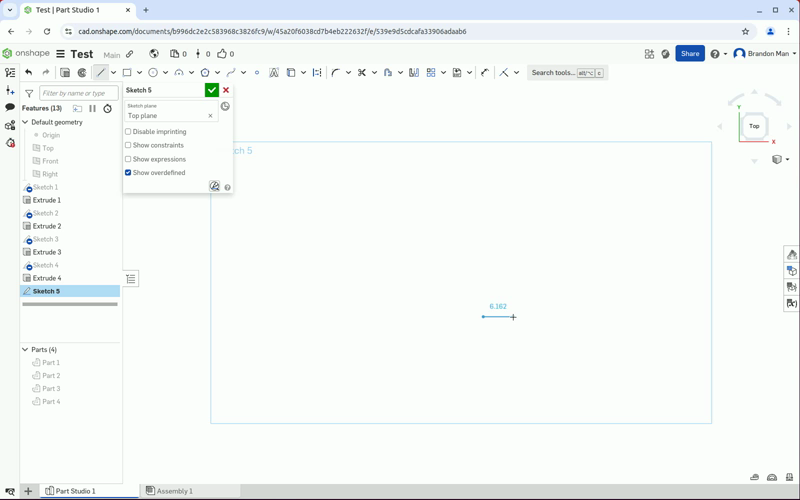
mouse_move(490, 316)
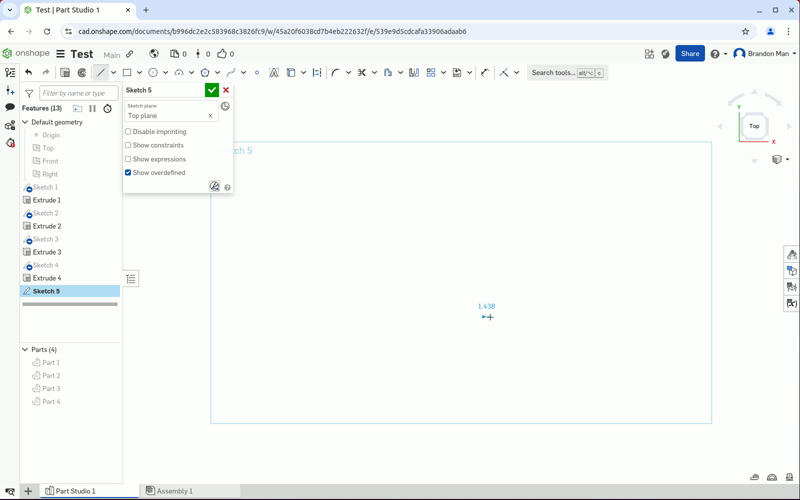
scroll(6)
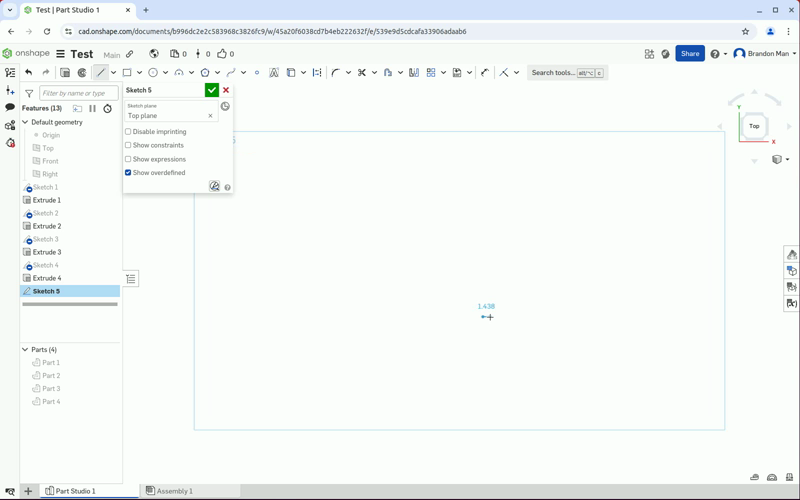
scroll(6)
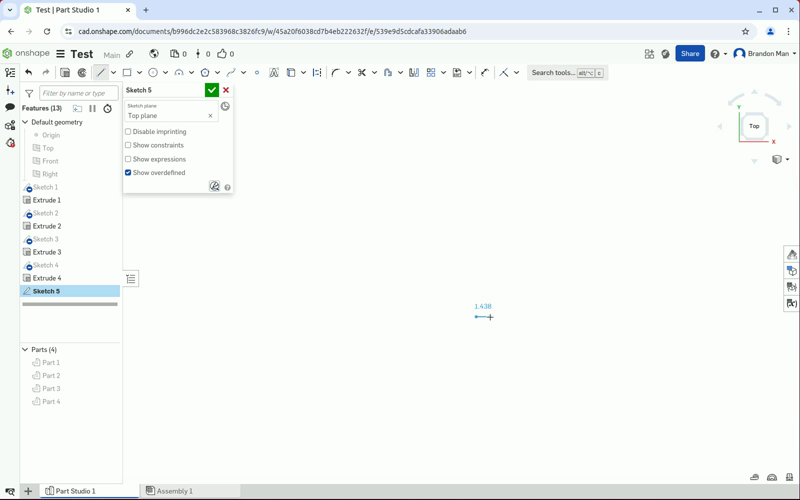
scroll(6)
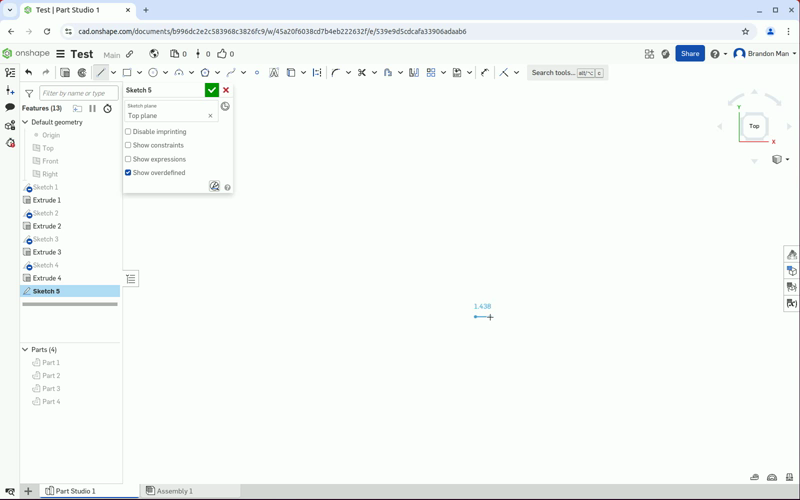
scroll(6)
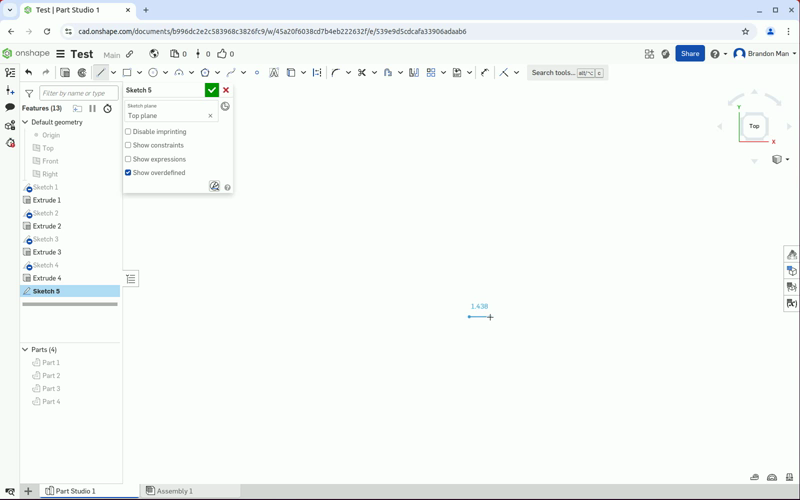
scroll(6)
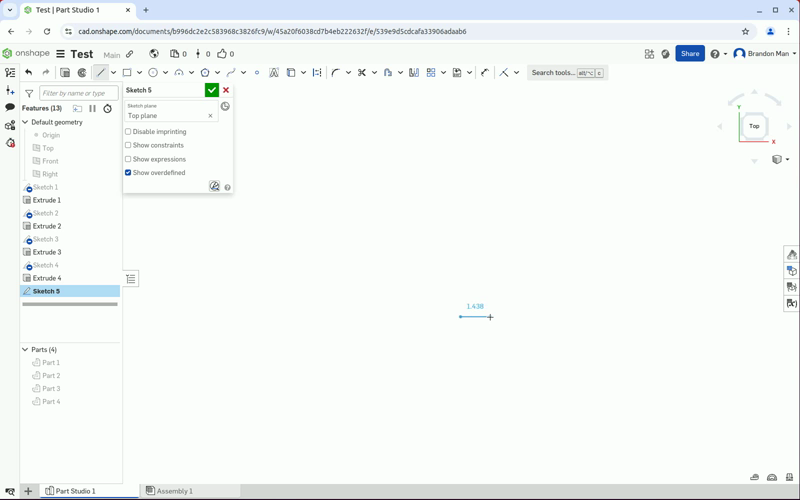
scroll(6)
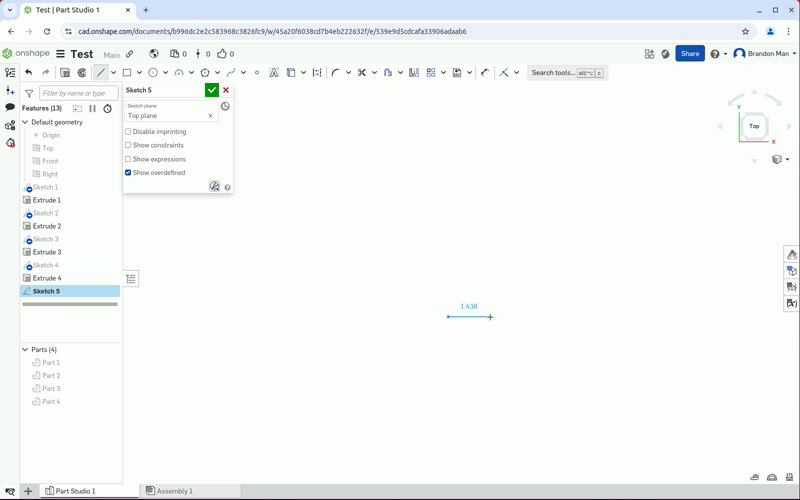
scroll(6)
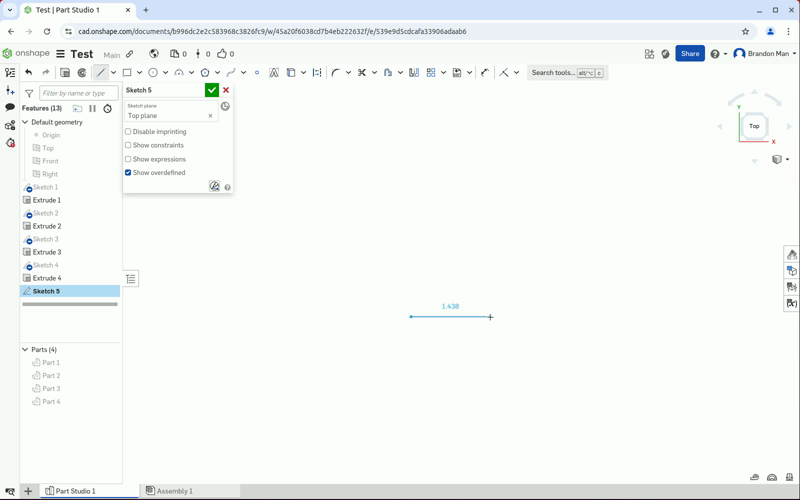
click(490, 316)
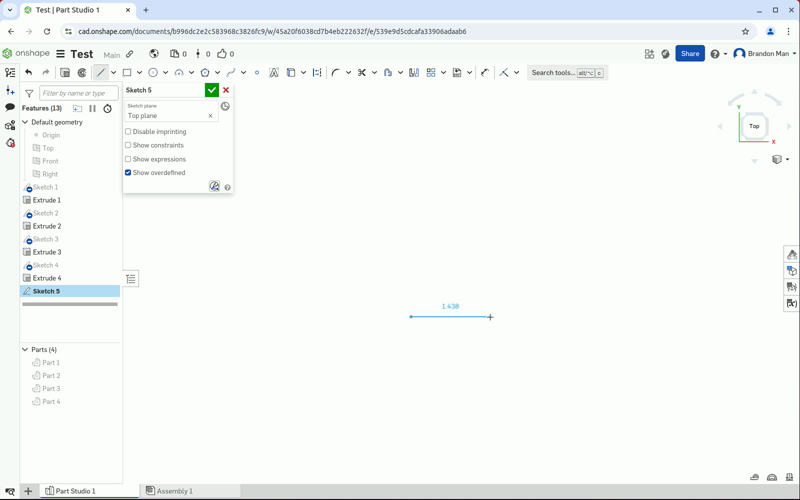
scroll(-6)
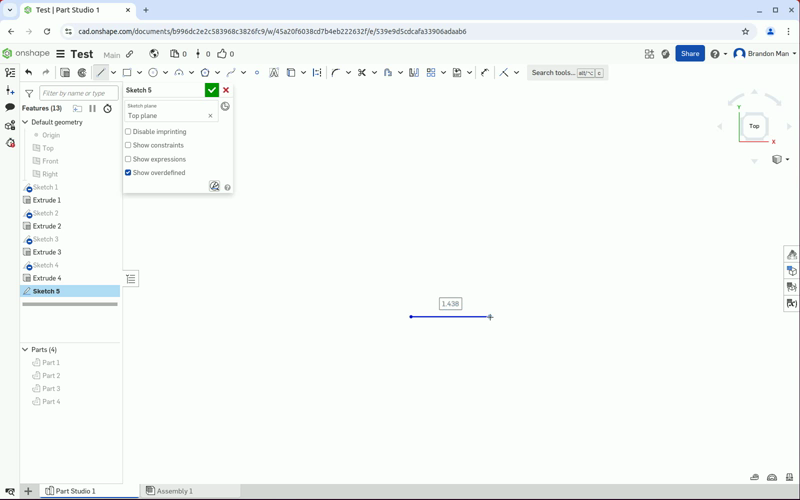
scroll(-6)
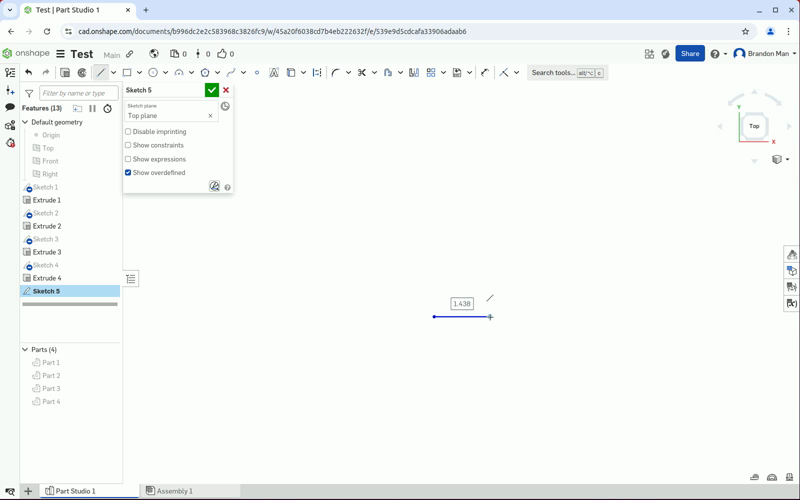
scroll(-6)
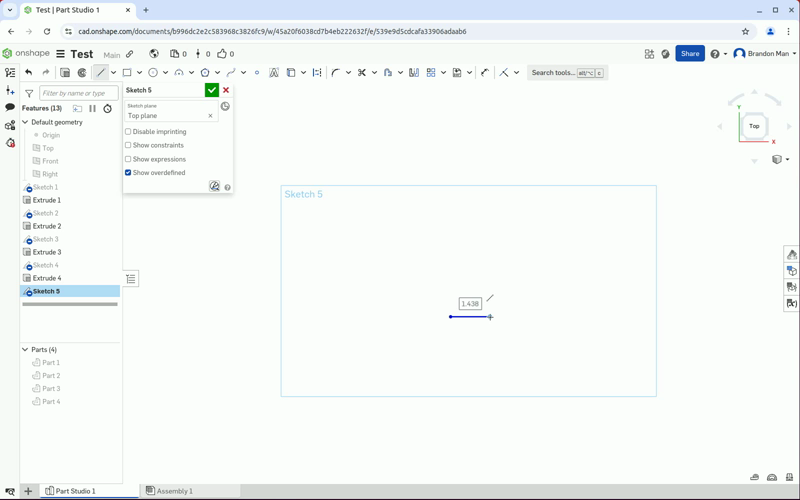
scroll(-6)
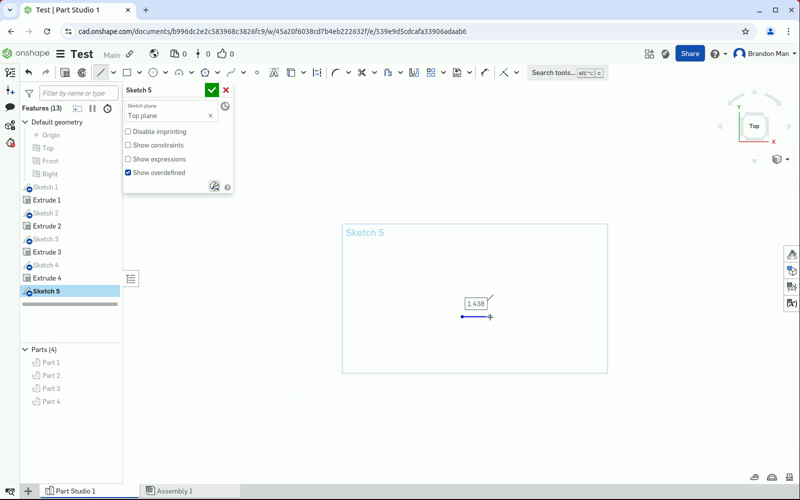
scroll(-6)
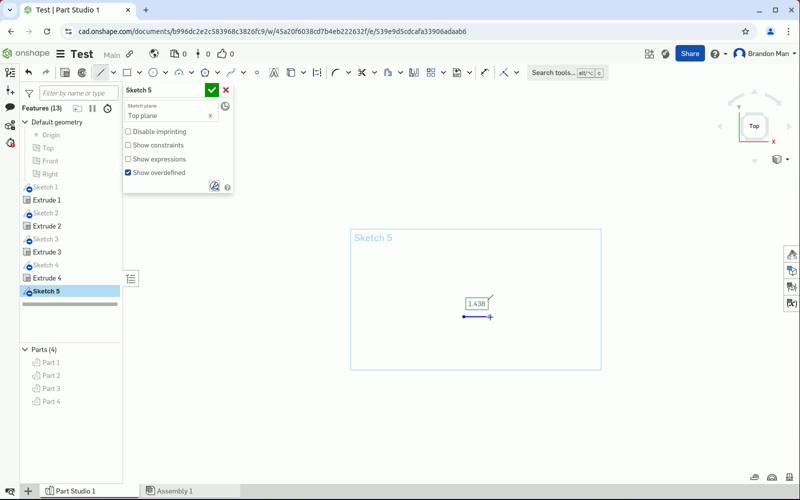
scroll(-6)
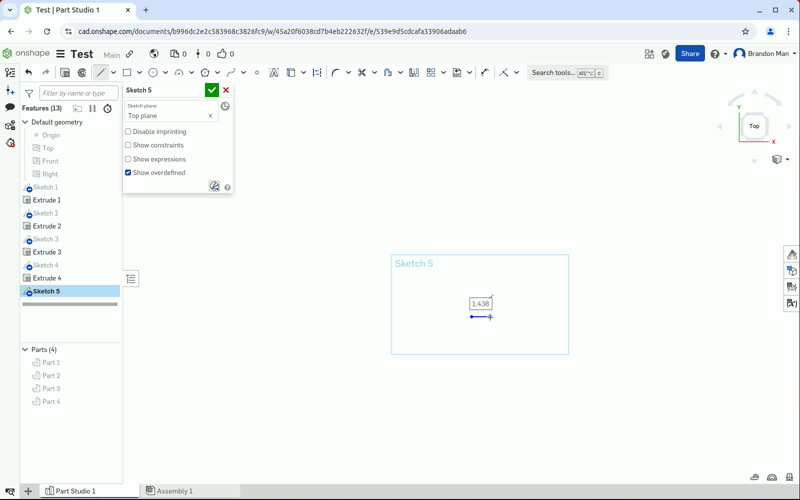
scroll(-6)
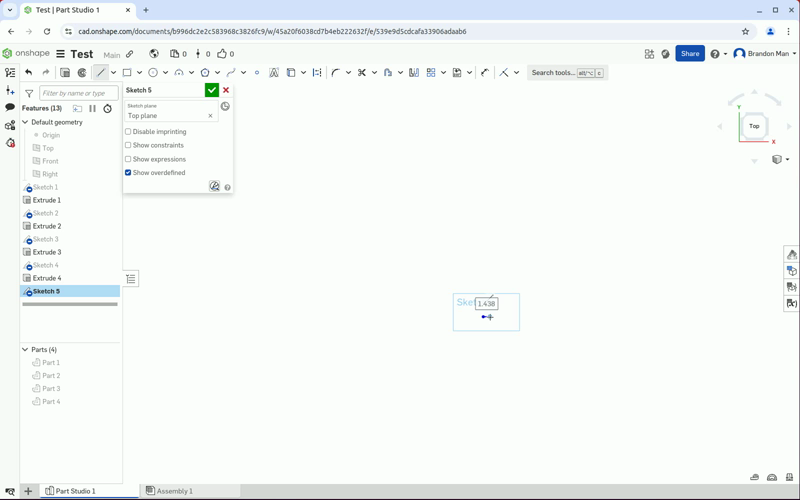
key_up(shift)
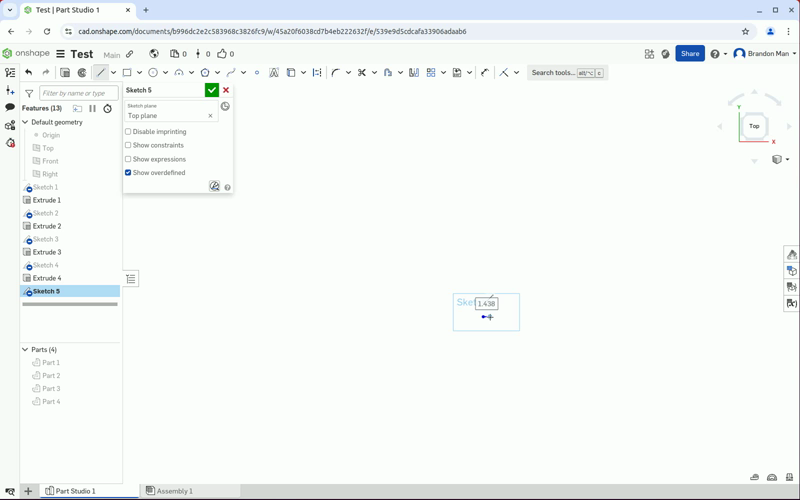
key(esc)
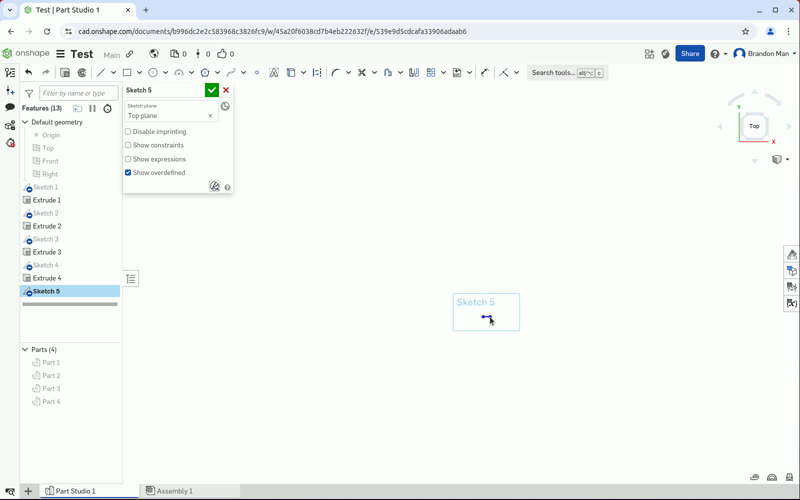
key(a)
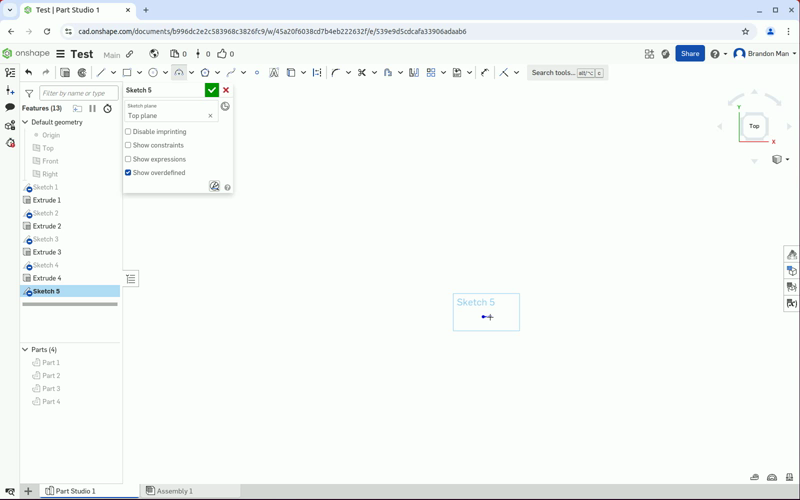
mouse_move(490, 316)
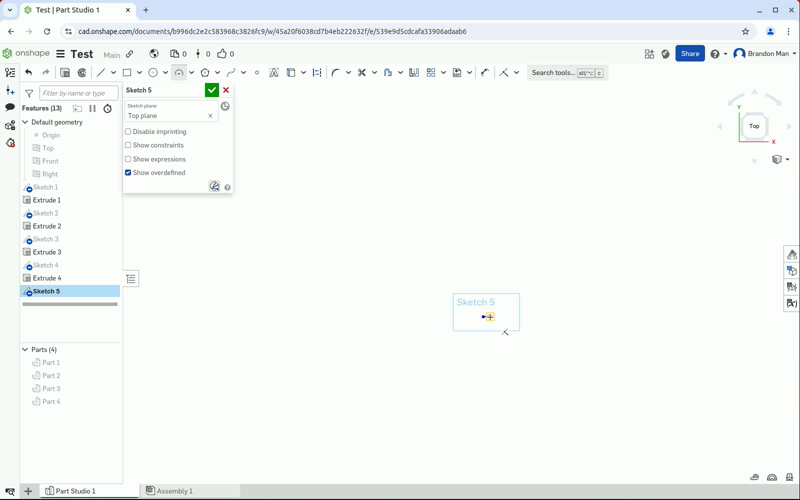
click(490, 316)
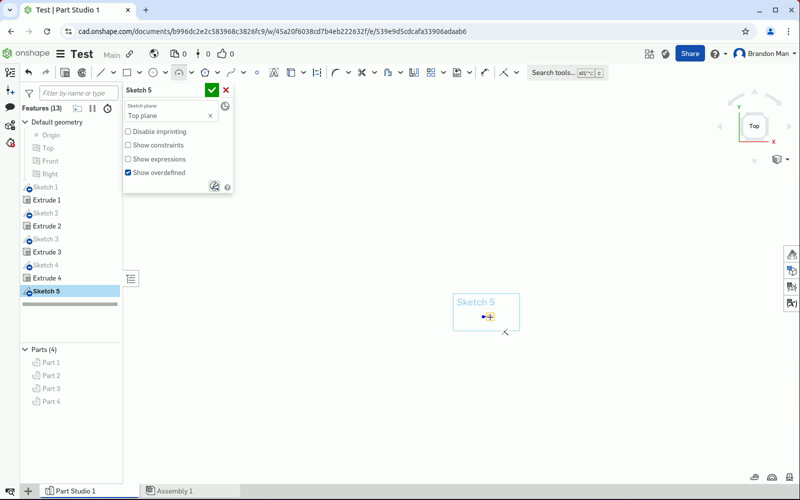
key_down(shift)
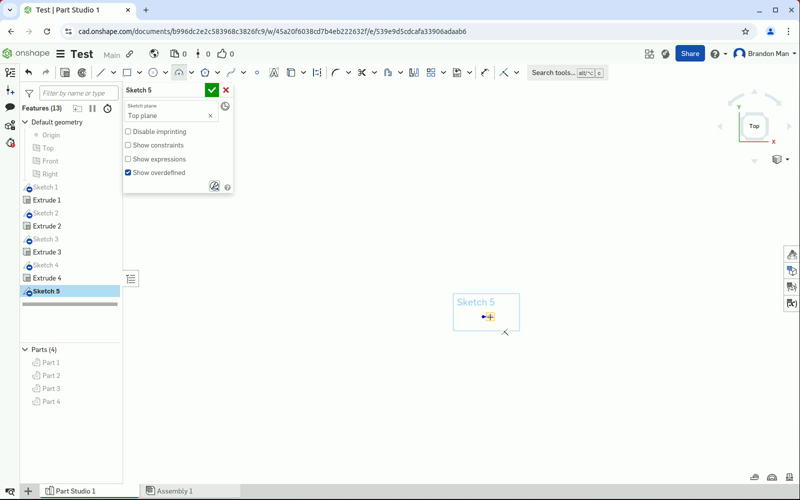
mouse_move(490, 248)
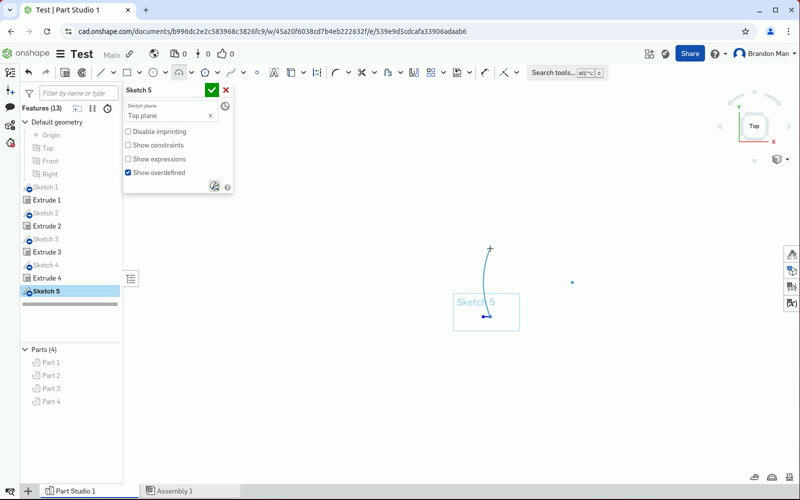
click(490, 248)
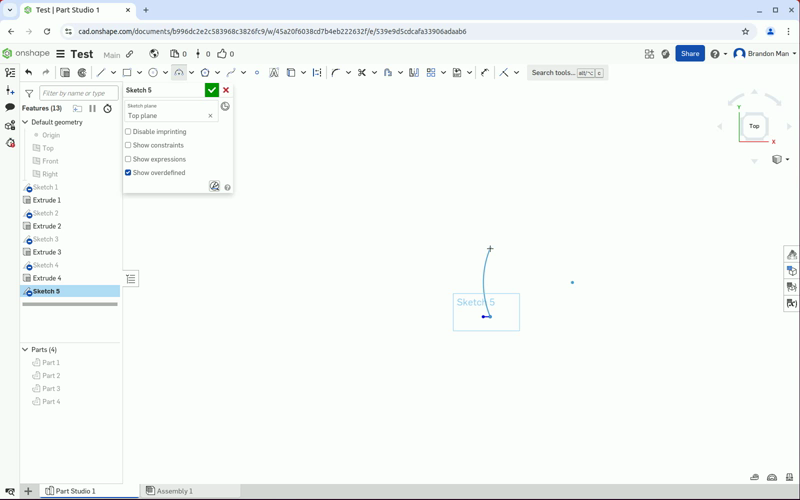
mouse_move(505, 282)
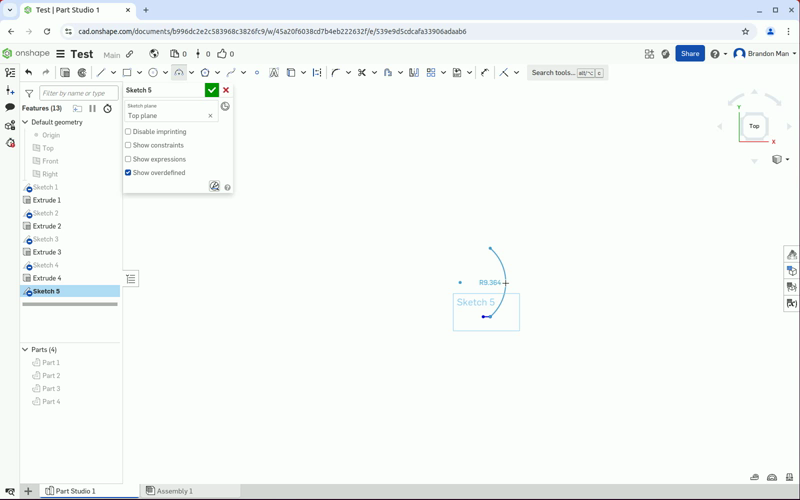
click(505, 282)
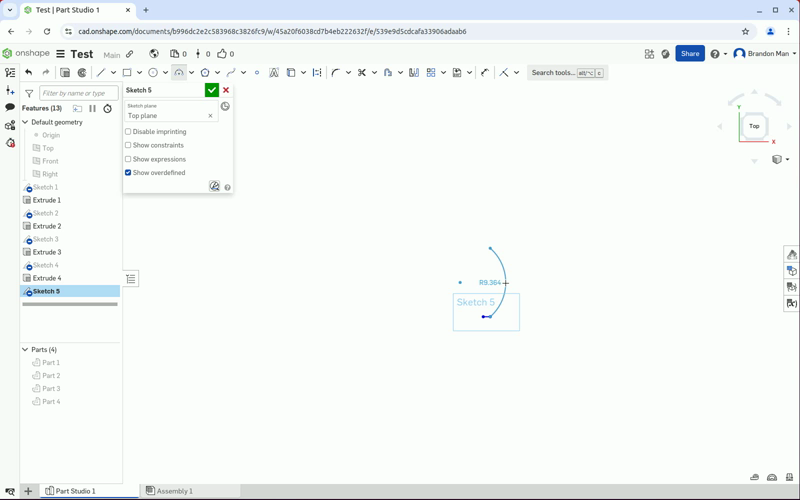
key_up(shift)
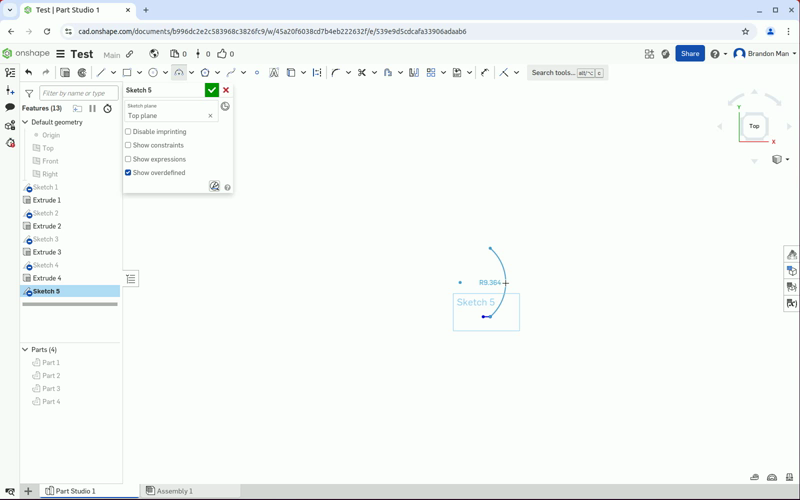
key(esc)
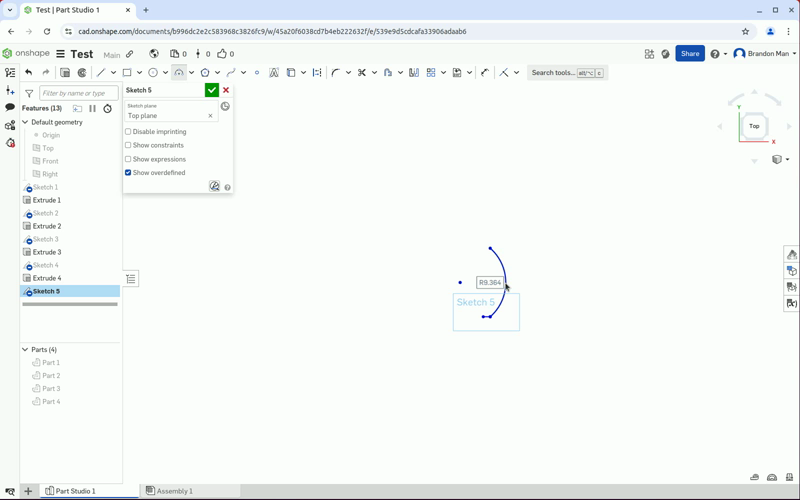
key(l)
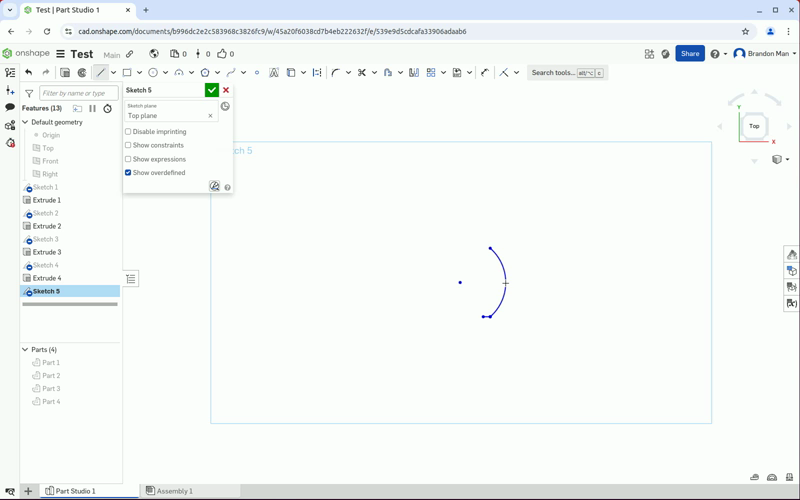
mouse_move(490, 248)
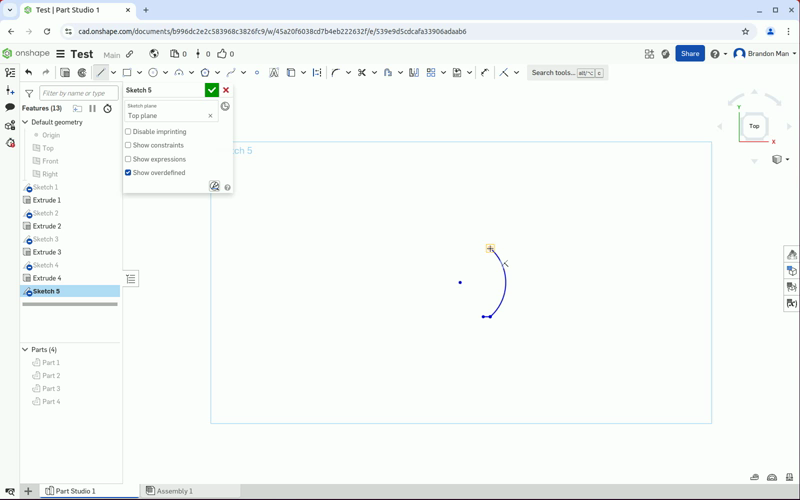
click(490, 248)
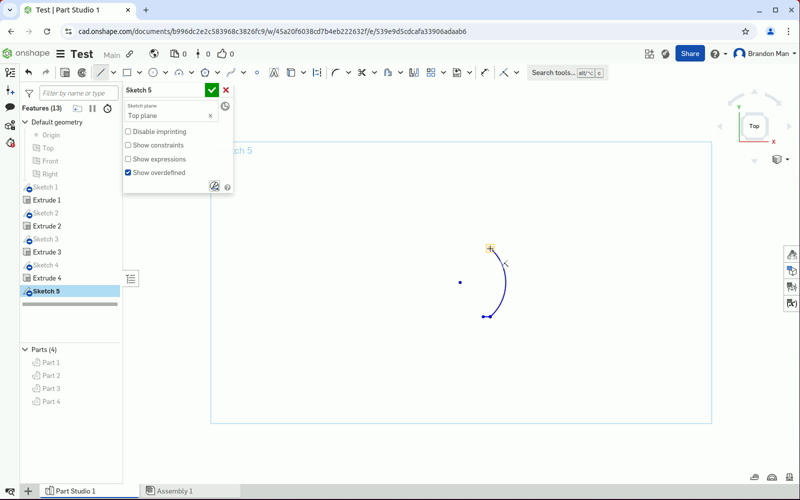
key_down(shift)
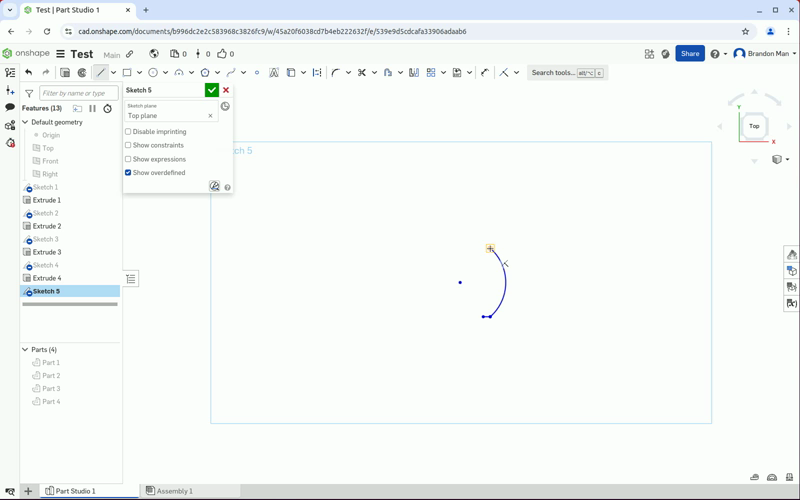
mouse_move(520, 248)
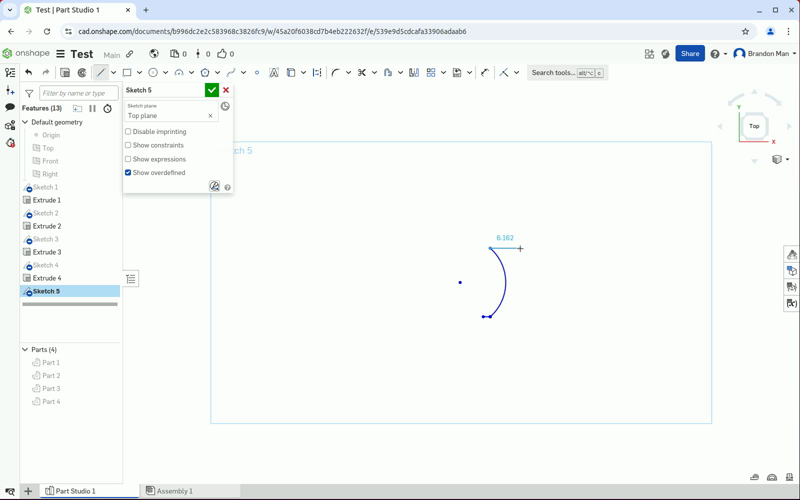
mouse_move(483, 248)
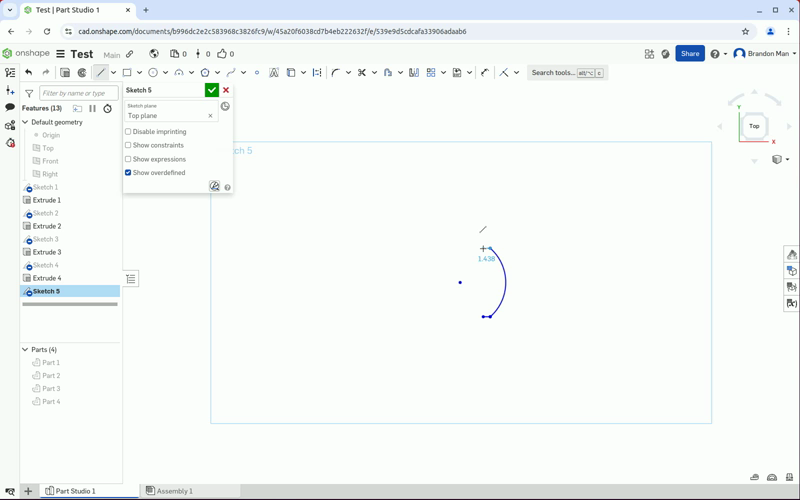
scroll(6)
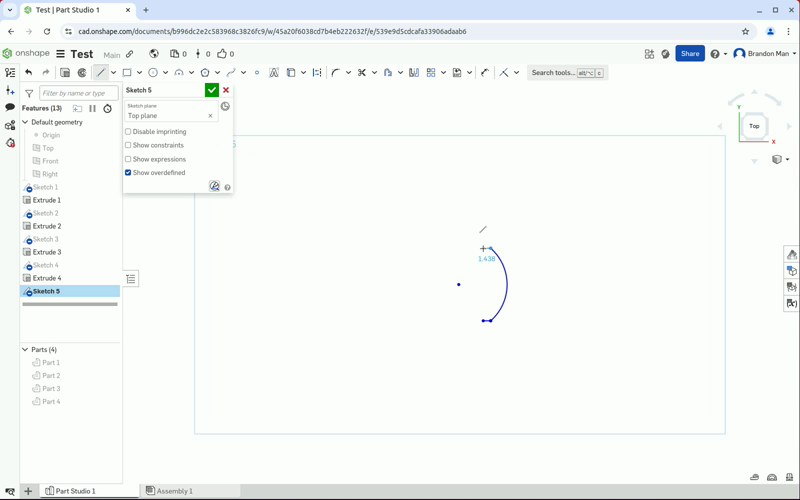
scroll(6)
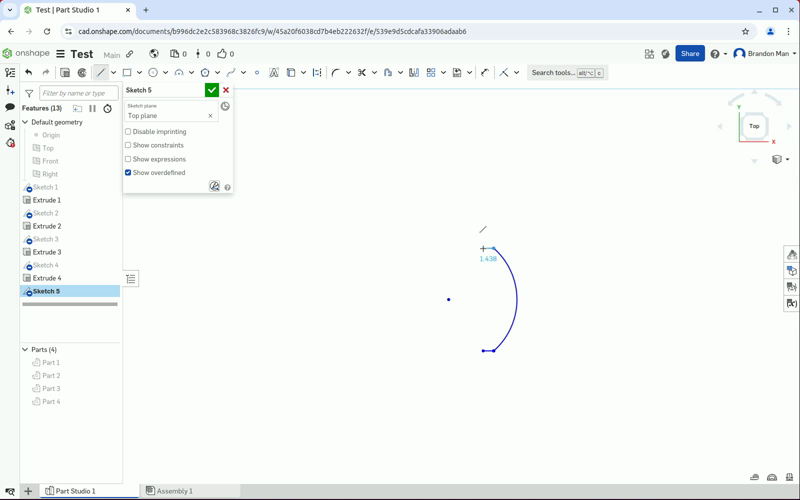
scroll(6)
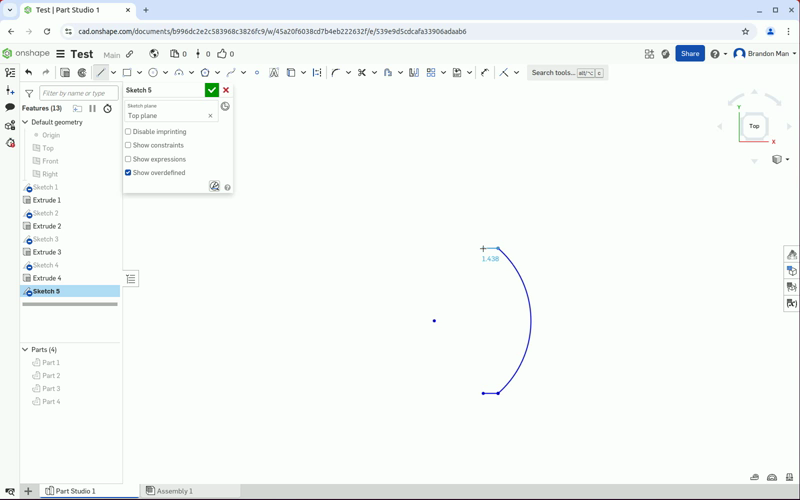
scroll(6)
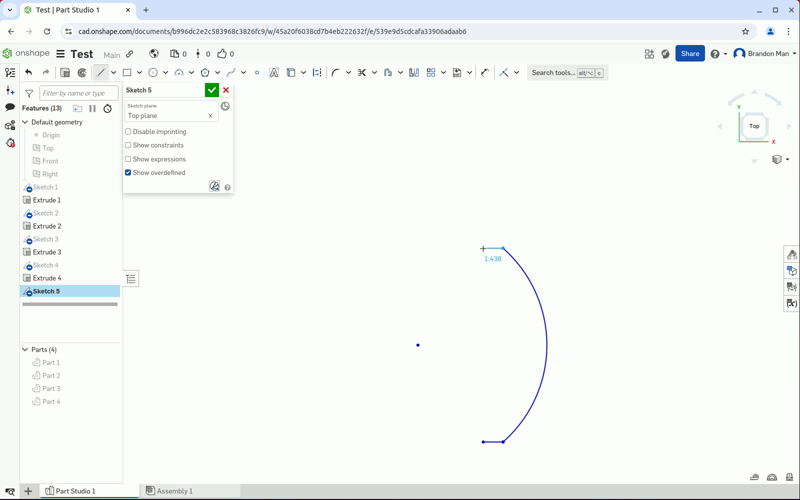
scroll(6)
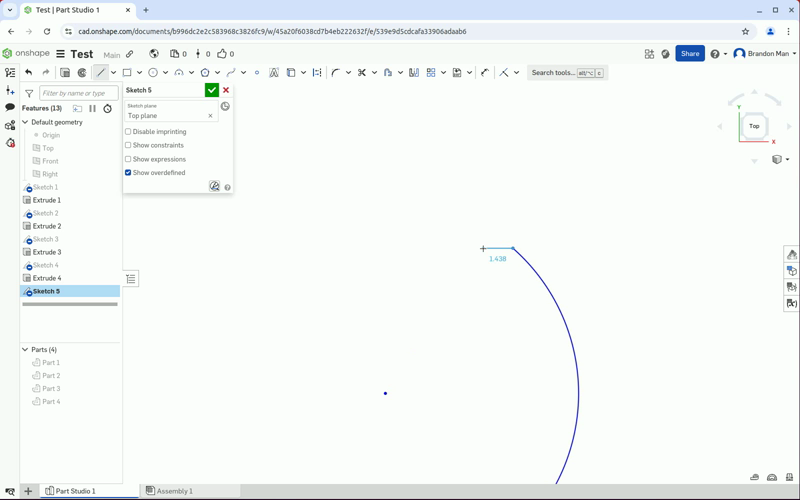
scroll(6)
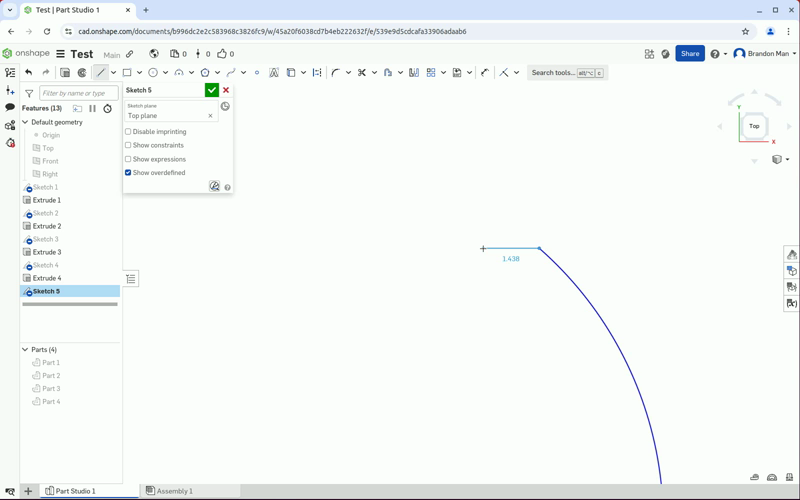
scroll(6)
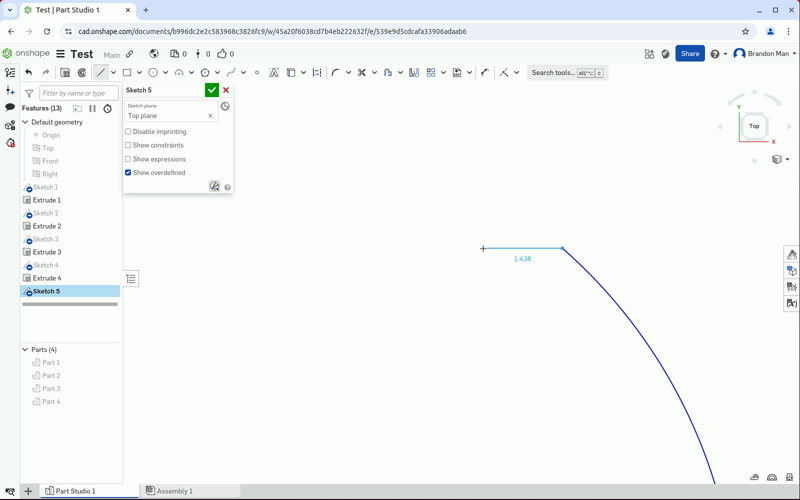
click(483, 248)
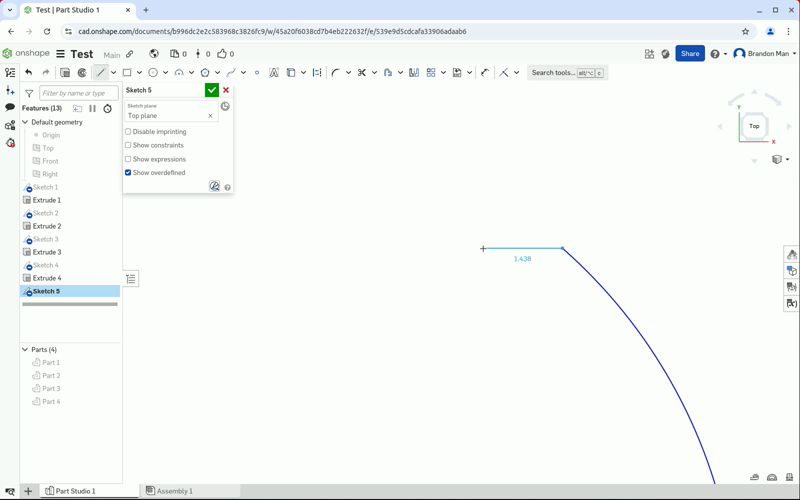
scroll(-6)
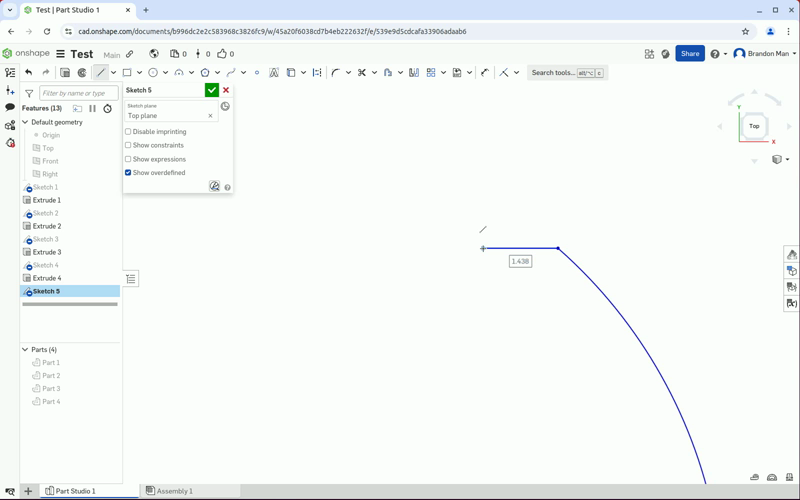
scroll(-6)
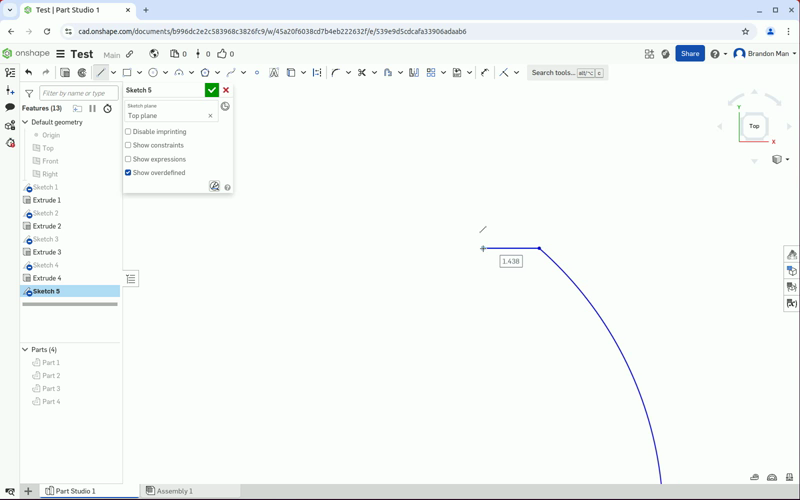
scroll(-6)
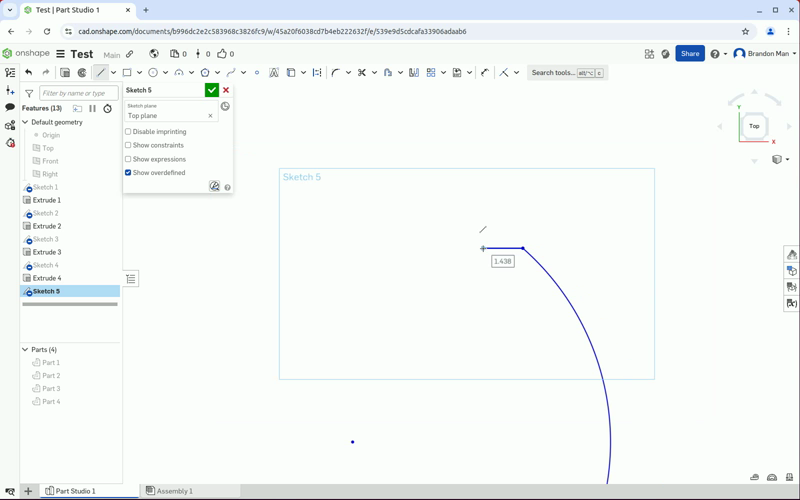
scroll(-6)
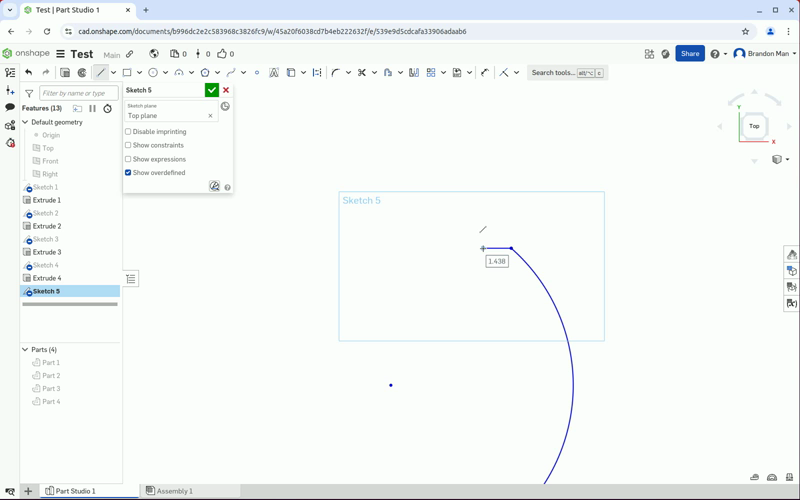
scroll(-6)
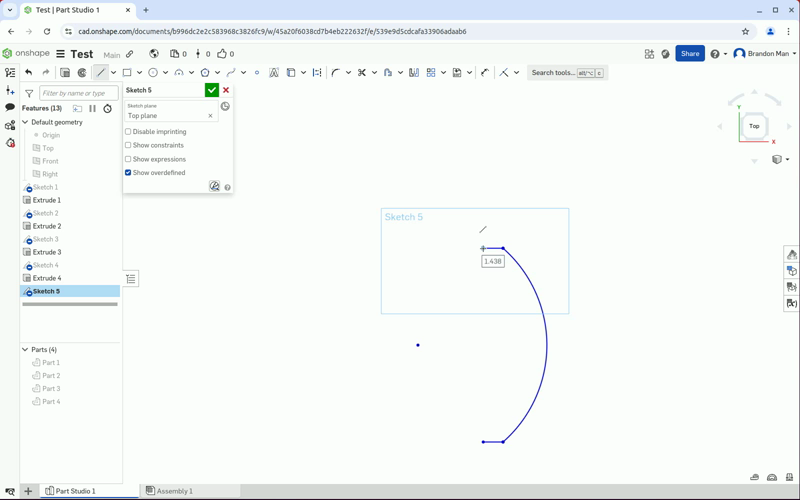
scroll(-6)
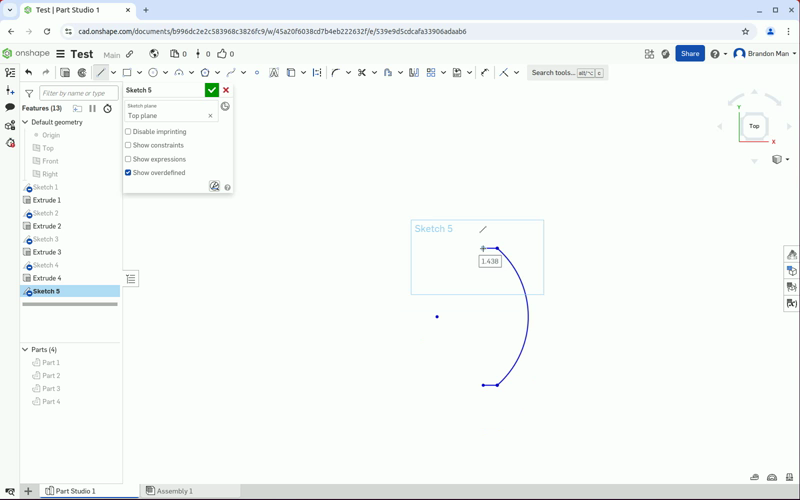
scroll(-6)
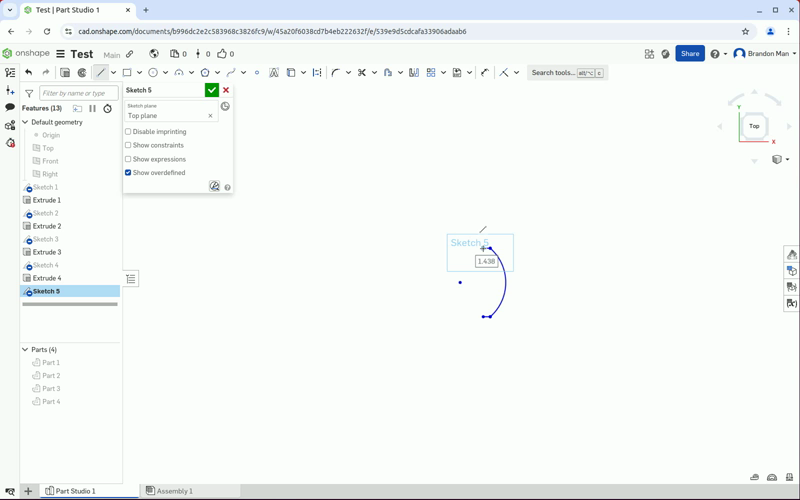
key_up(shift)
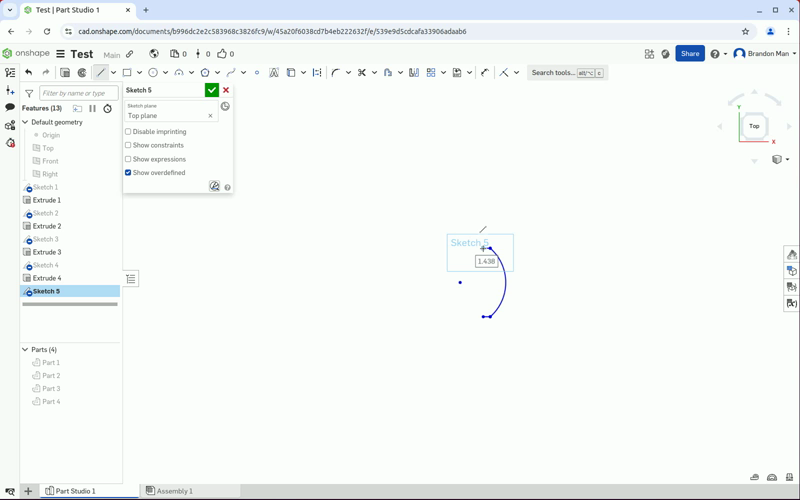
key_down(shift)
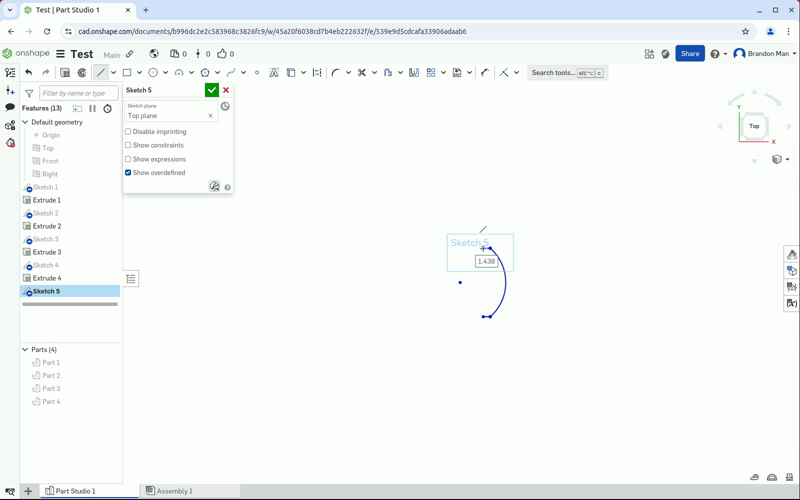
mouse_move(483, 316)
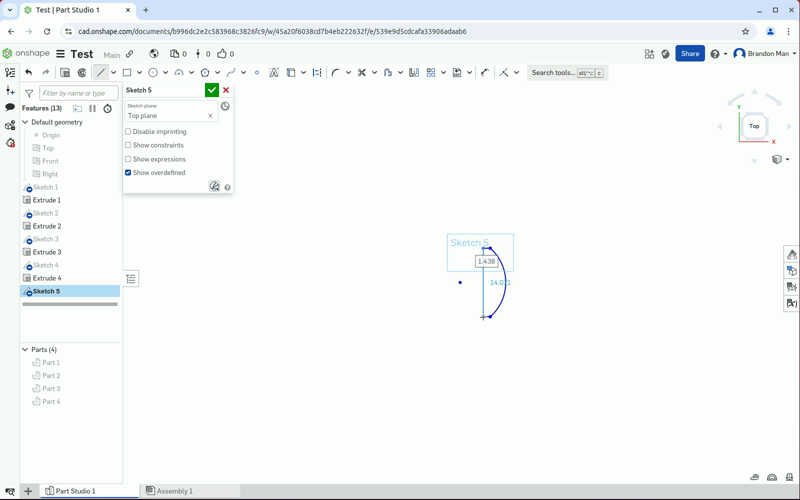
key_up(shift)
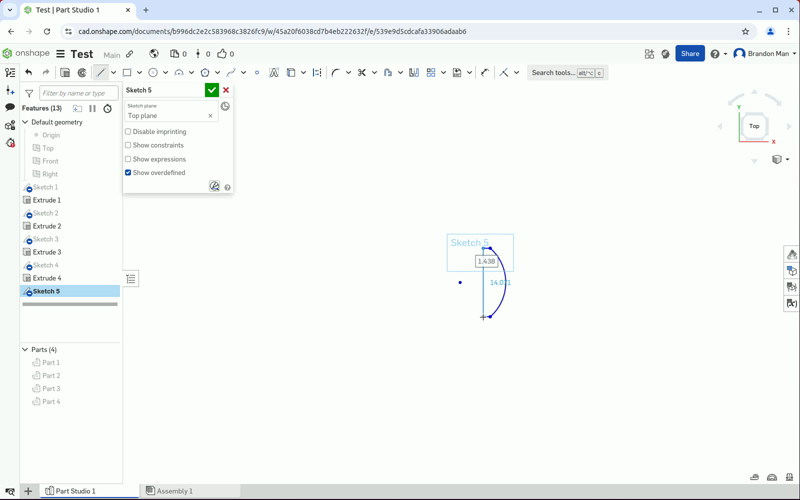
click(483, 316)
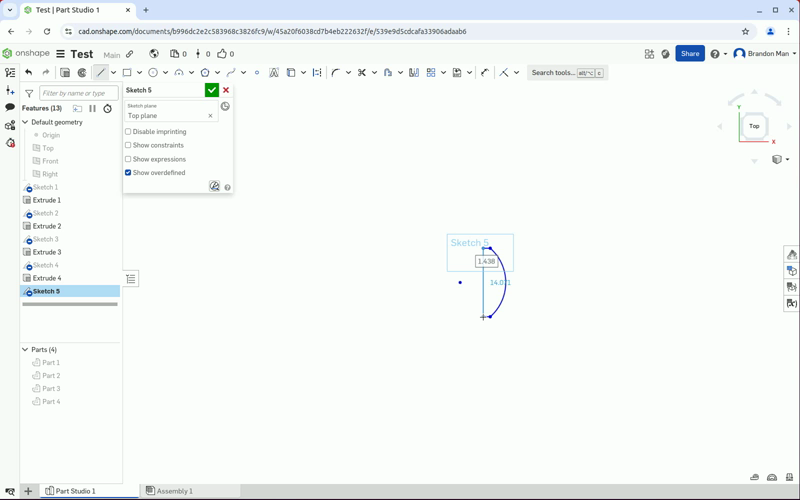
key(esc)
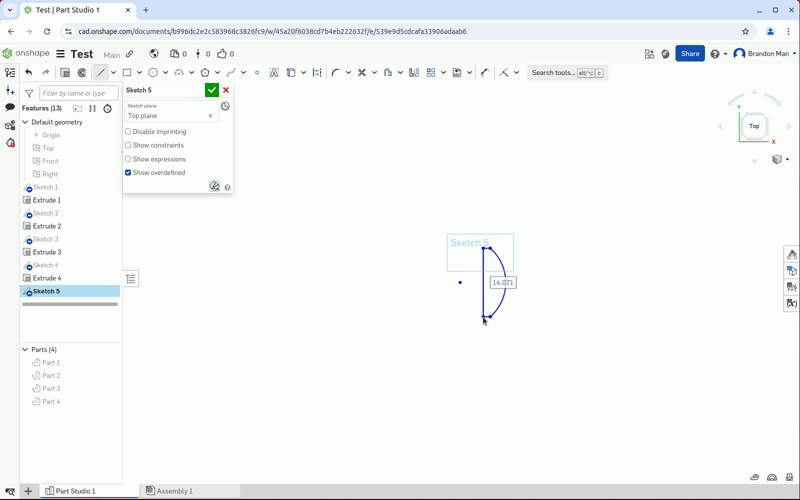
mouse_move(499, 272)
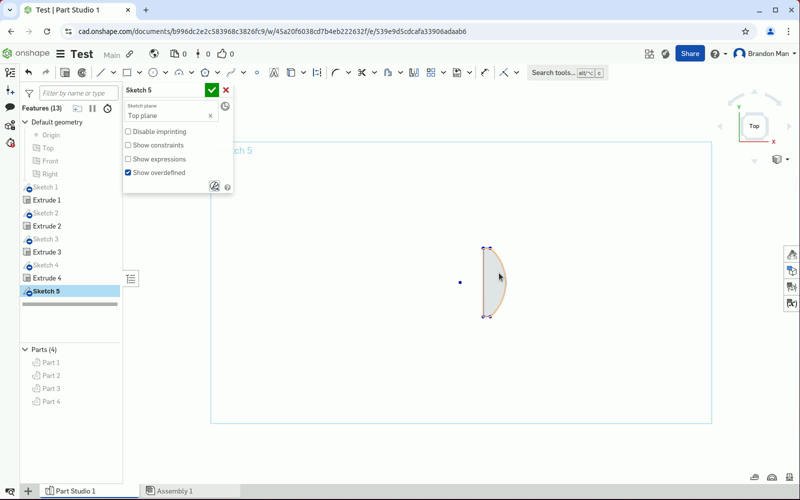
scroll(6)
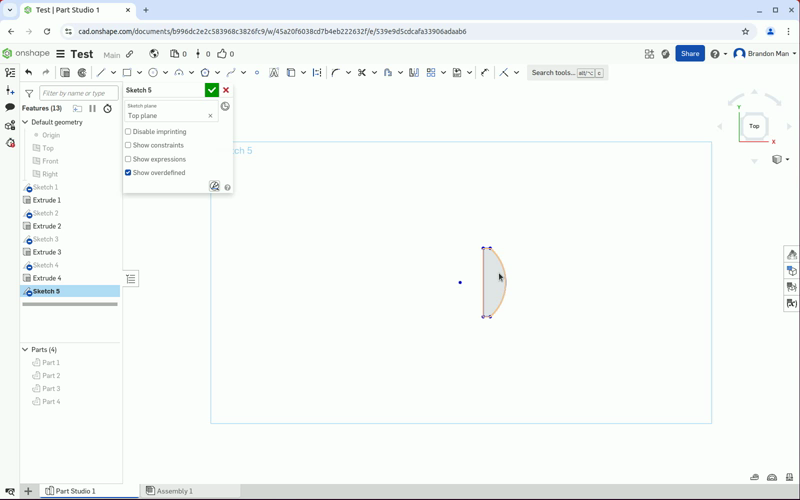
scroll(6)
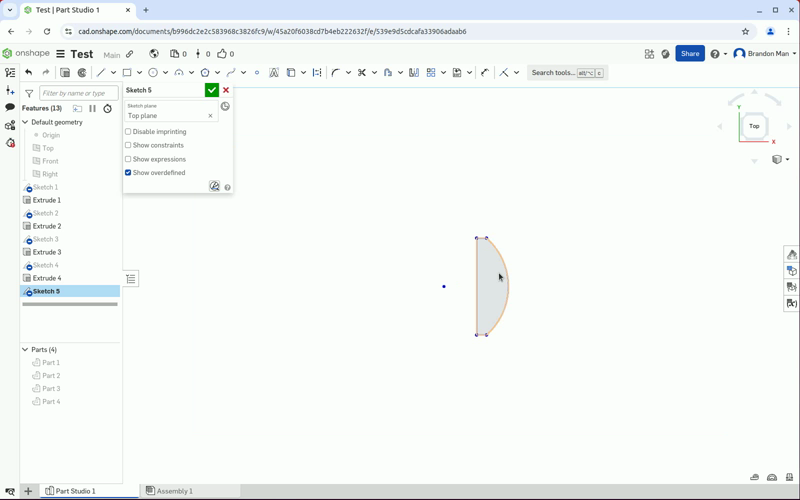
scroll(6)
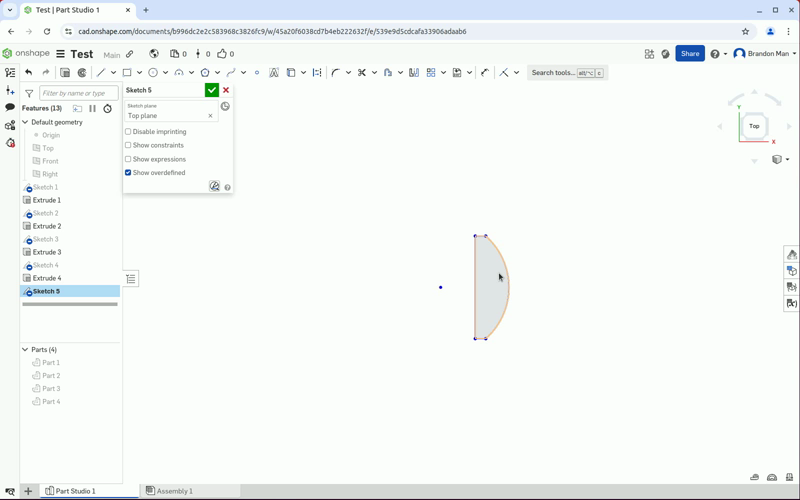
scroll(6)
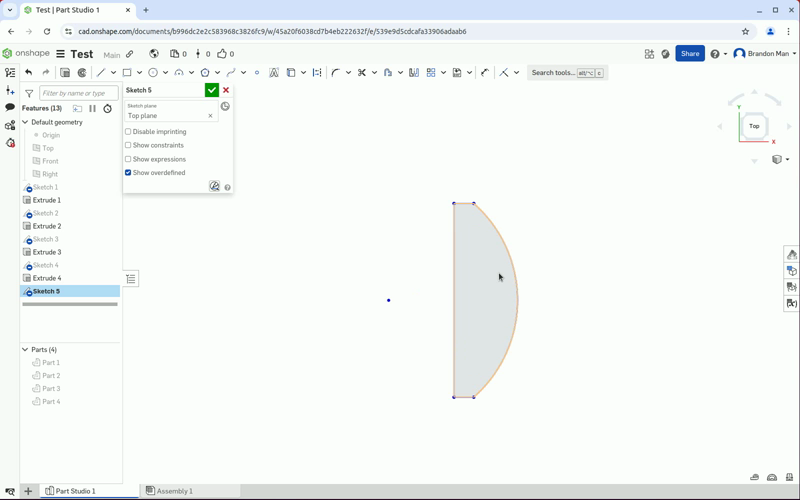
scroll(6)
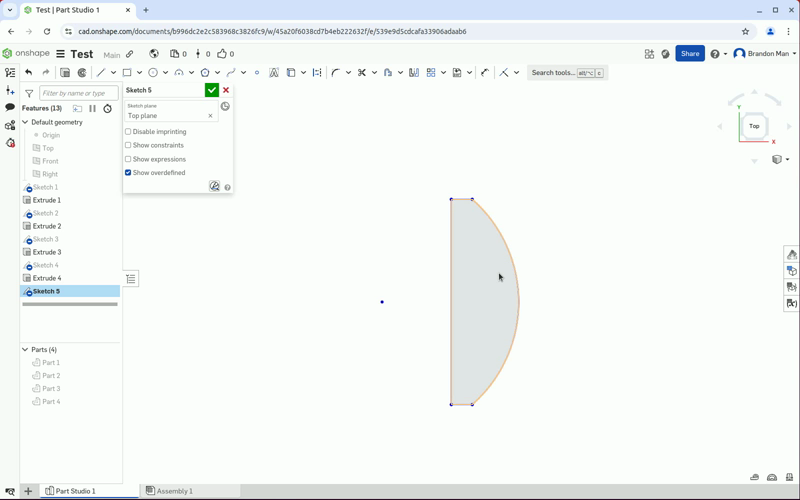
scroll(6)
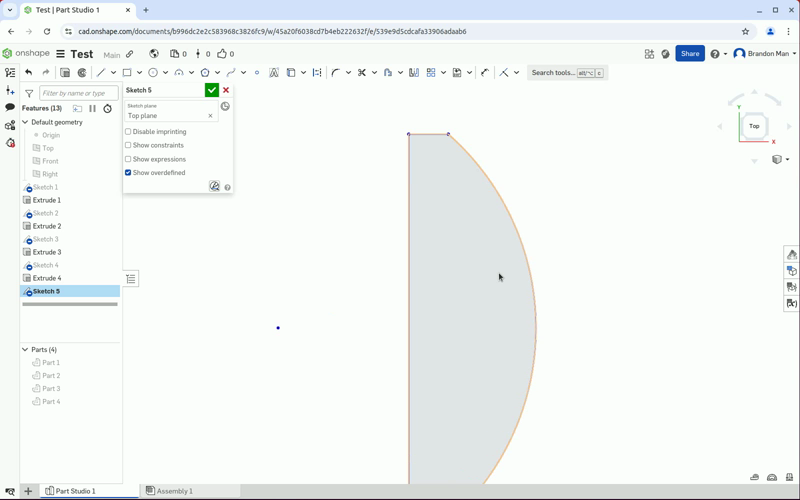
scroll(6)
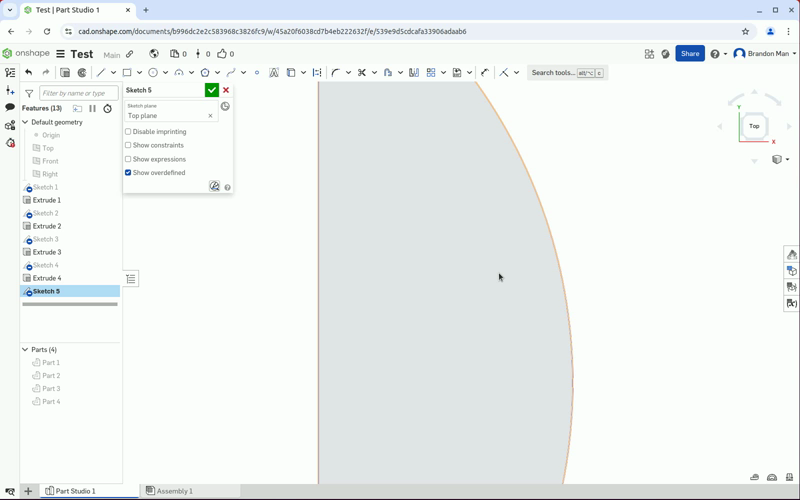
click(499, 272)
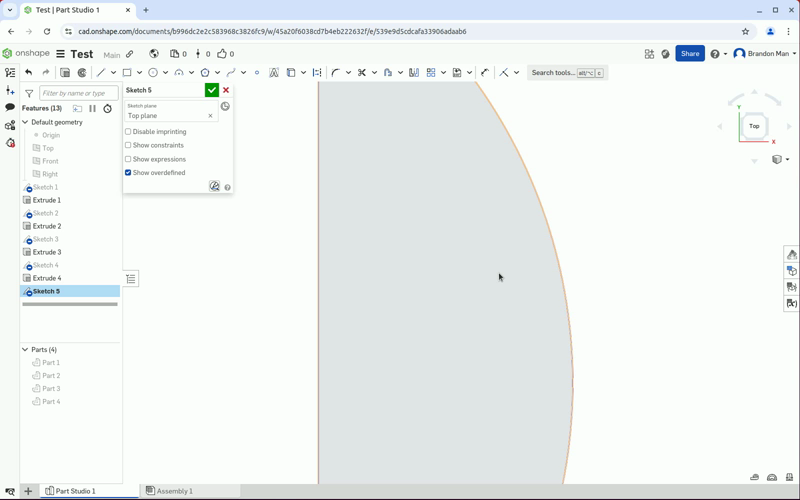
scroll(-6)
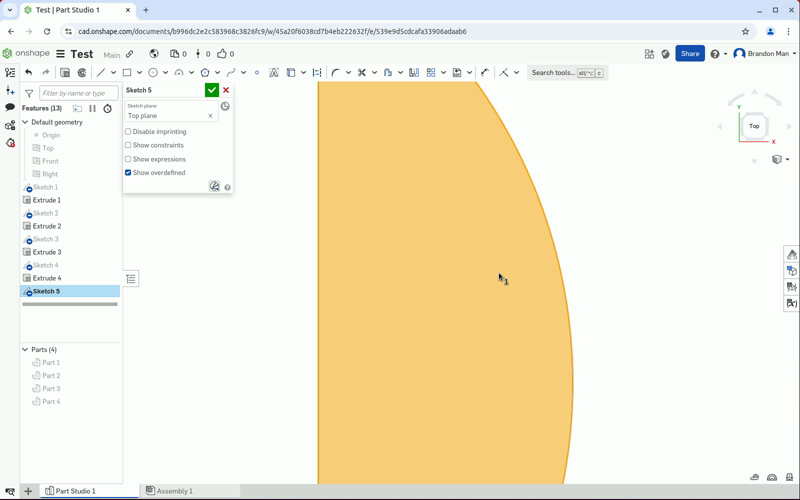
scroll(-6)
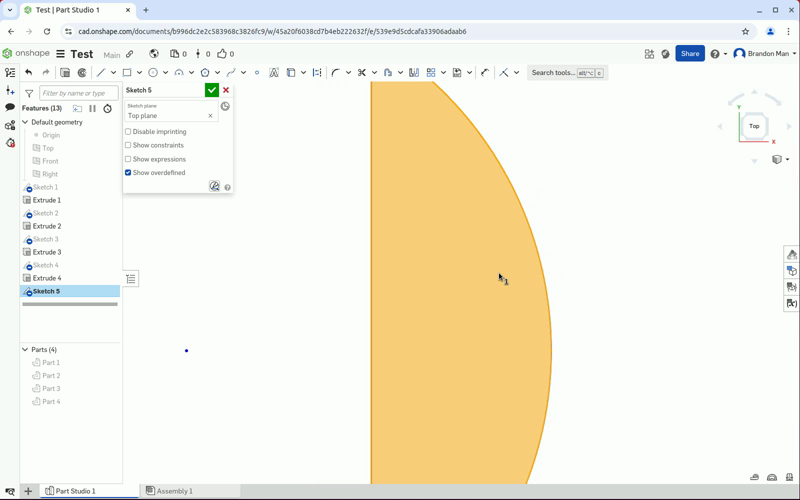
scroll(-6)
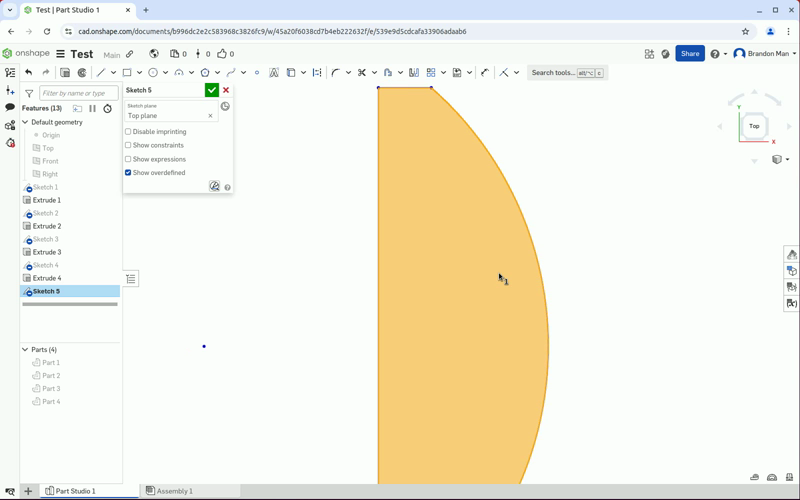
scroll(-6)
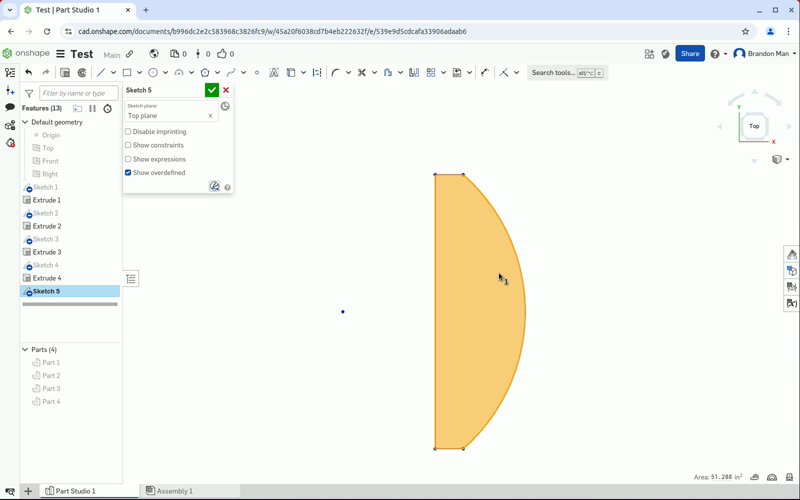
scroll(-6)
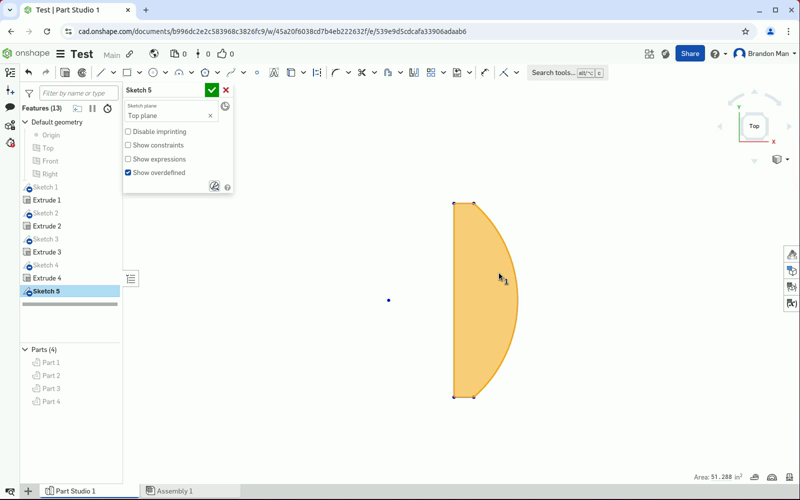
scroll(-6)
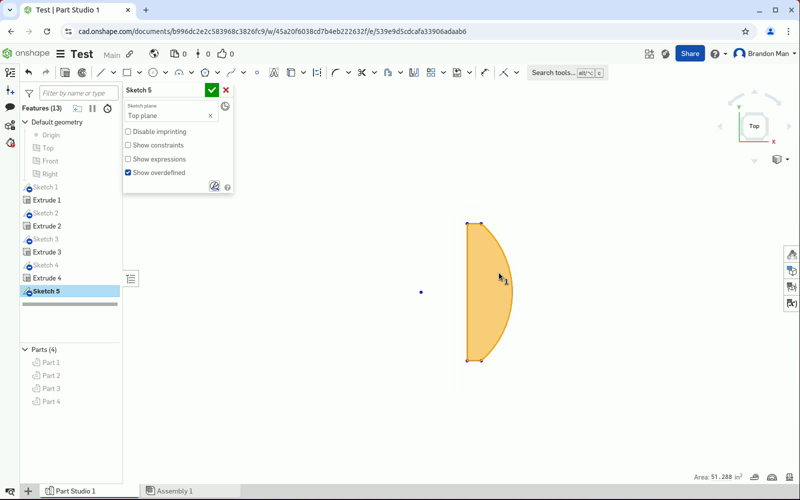
scroll(-6)
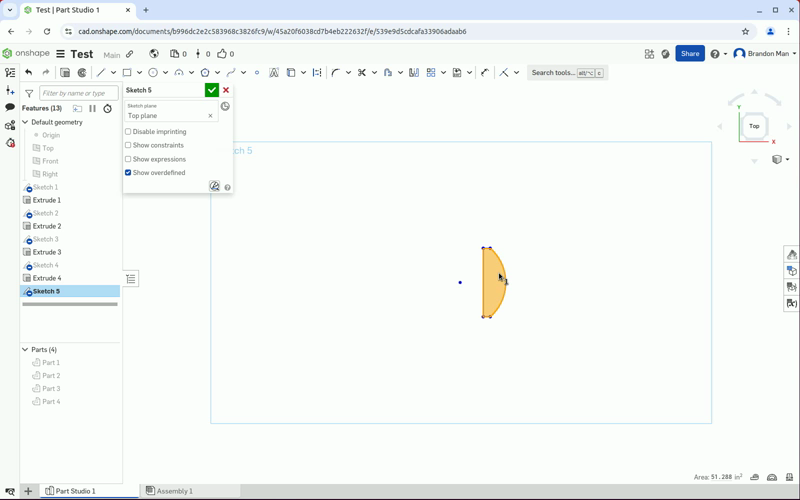
mouse_move(73, 352)
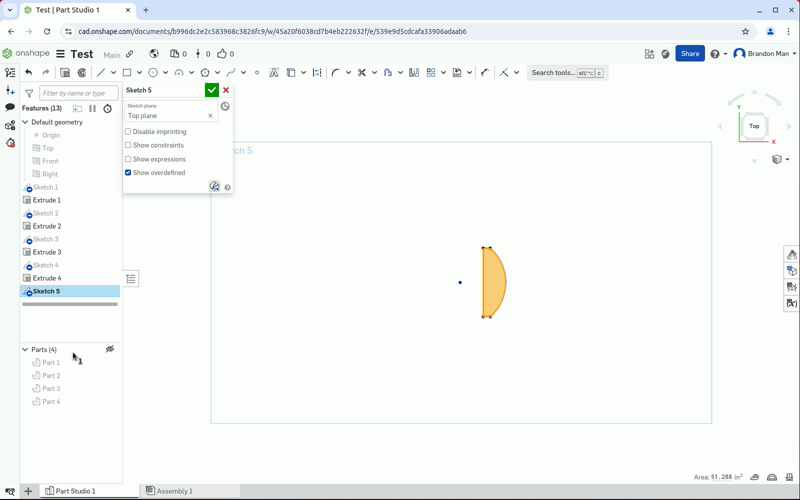
key(shift+y)
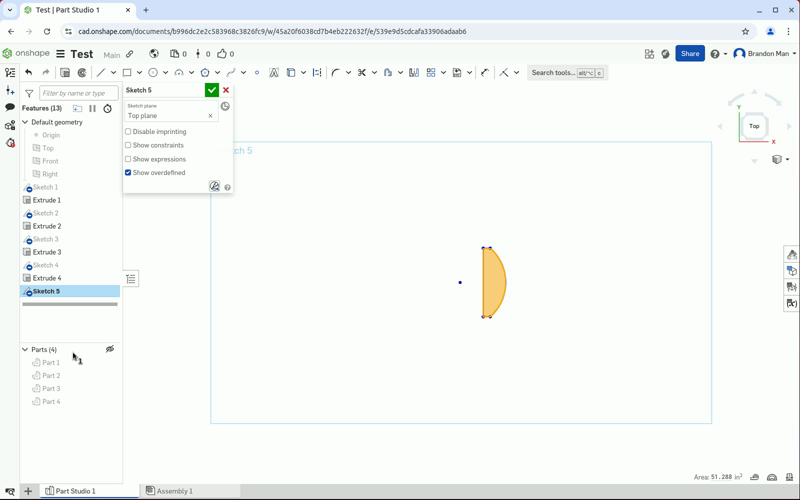
key(shift+e)
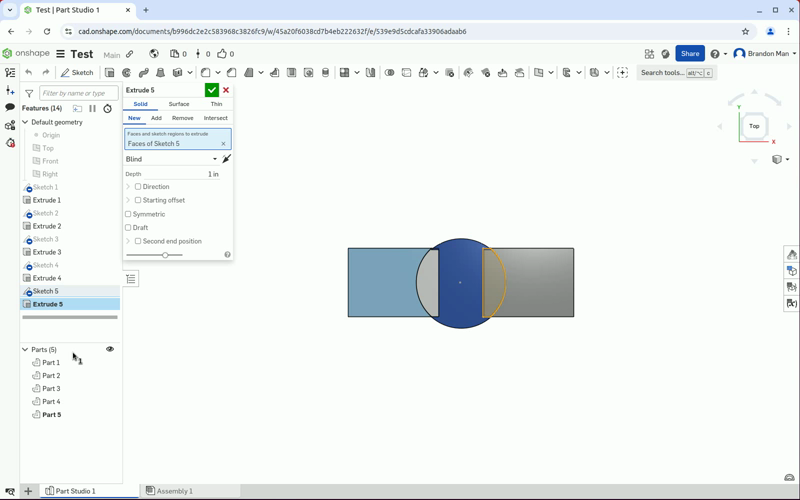
mouse_move(143, 106)
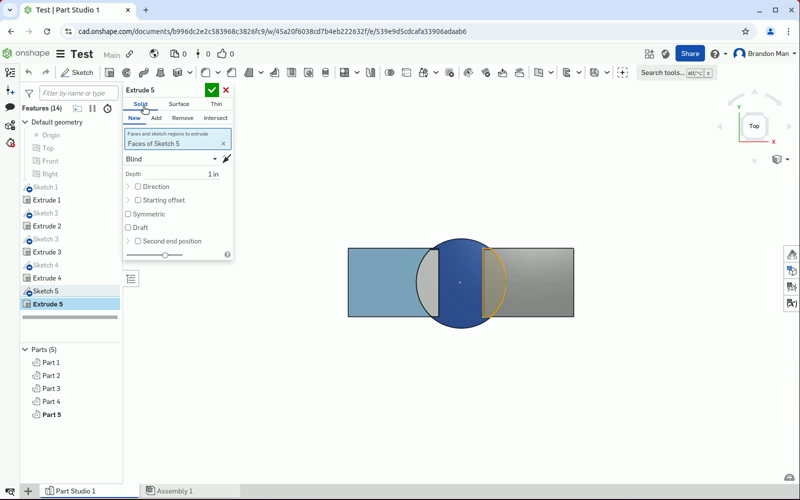
click(143, 106)
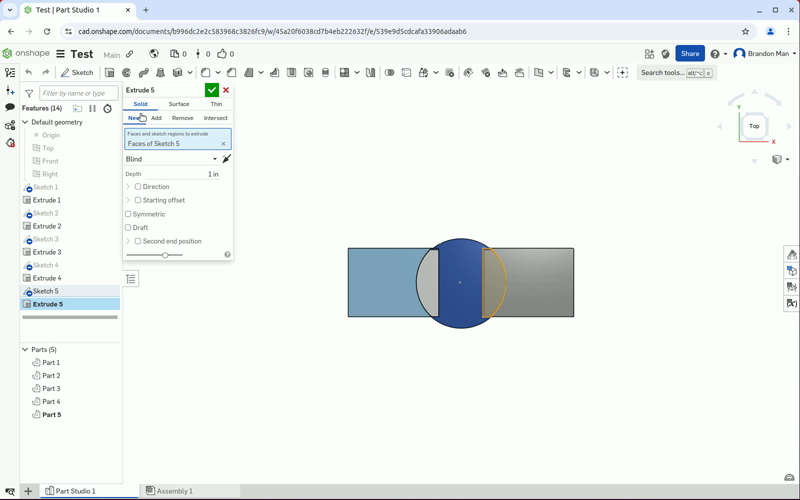
mouse_move(137, 120)
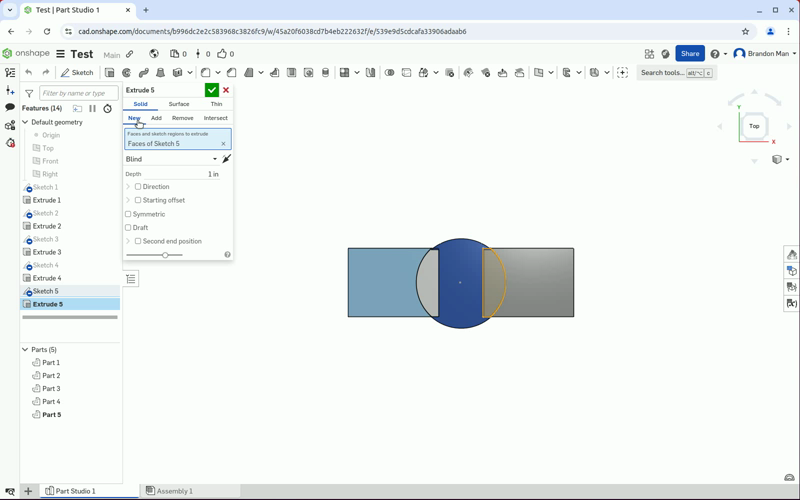
click(137, 120)
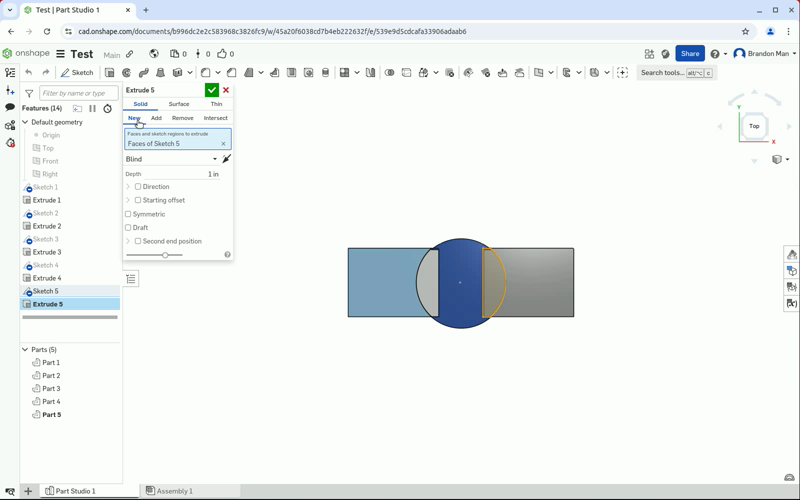
key(tab, 4)
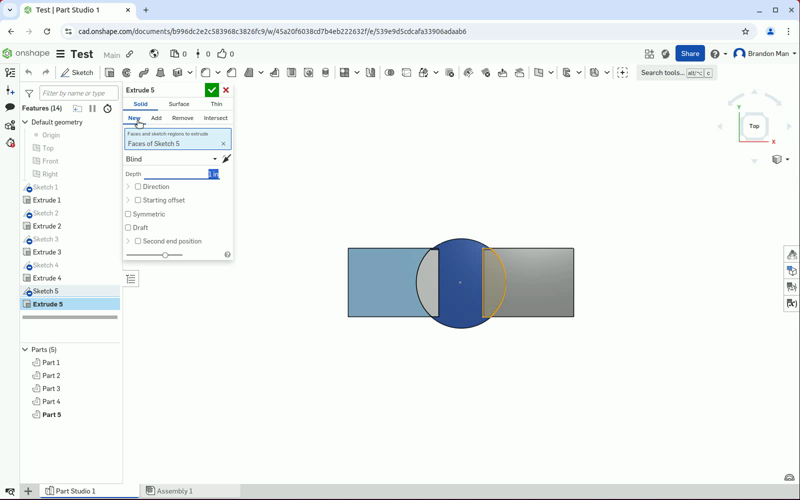
text(4.814)
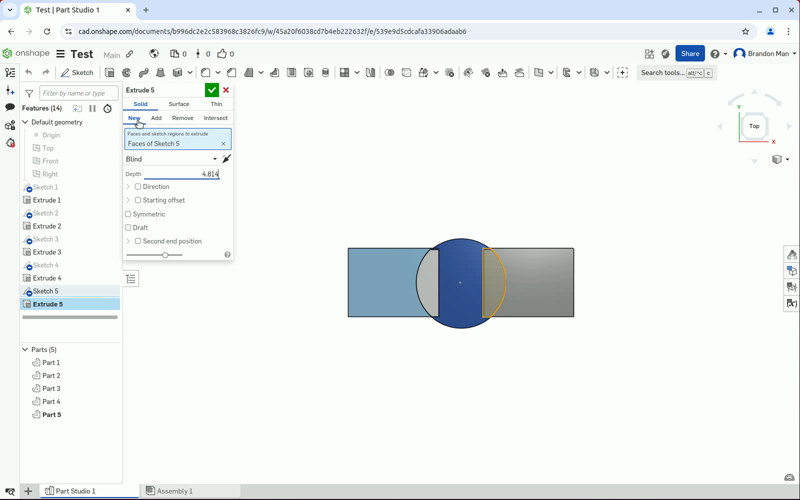
key(tab, 3)
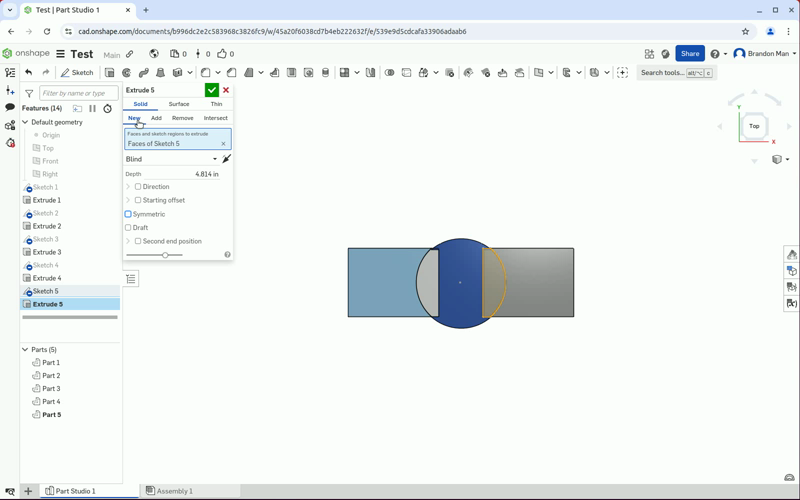
key(space)
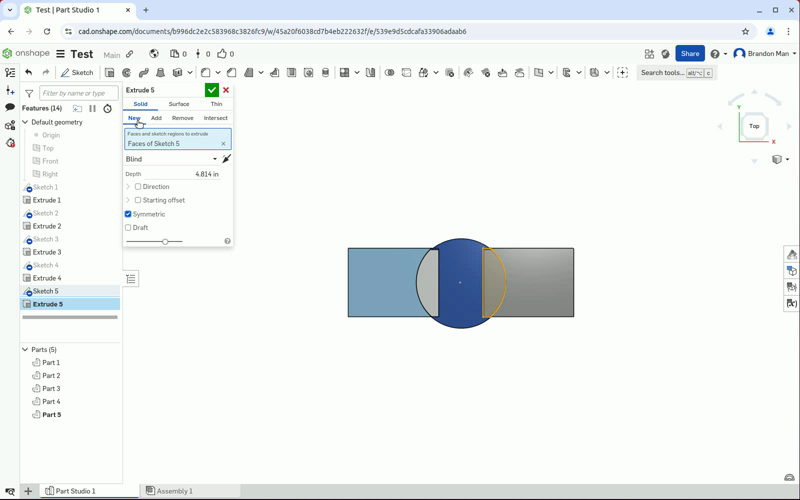
key(enter)
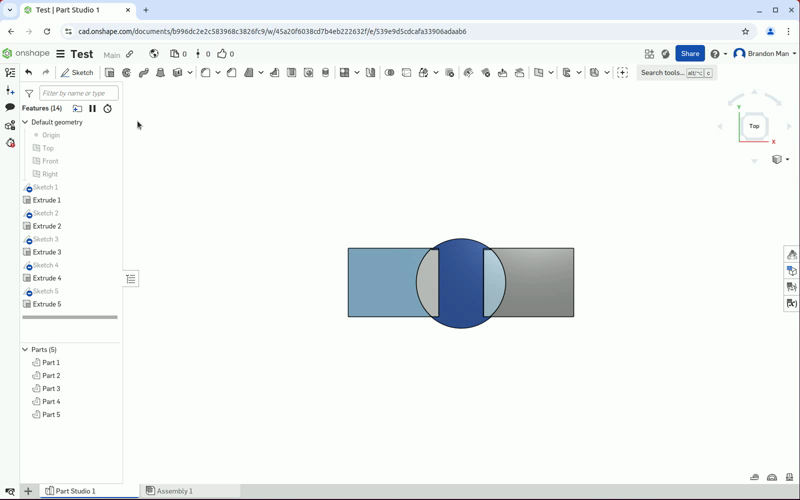
key(shift+h)
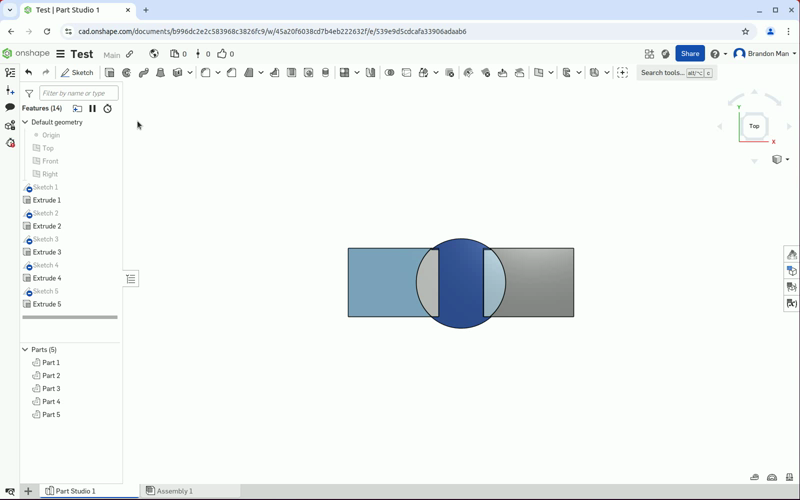
key(shift+h)
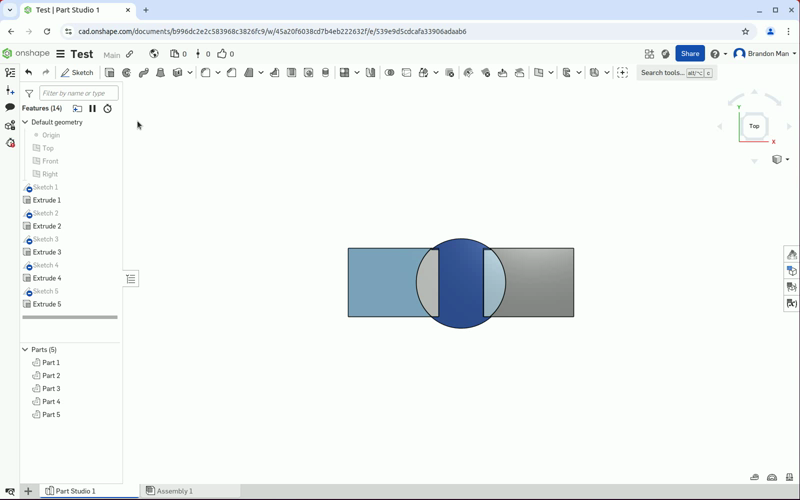
mouse_move(73, 189)
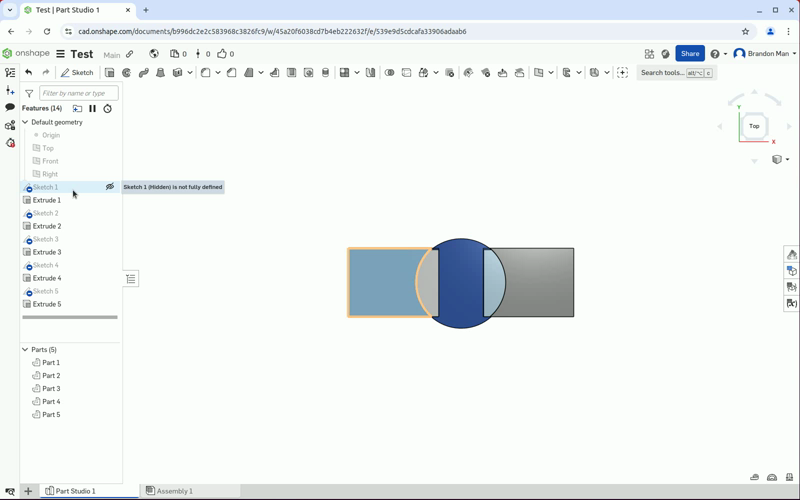
click(73, 189)
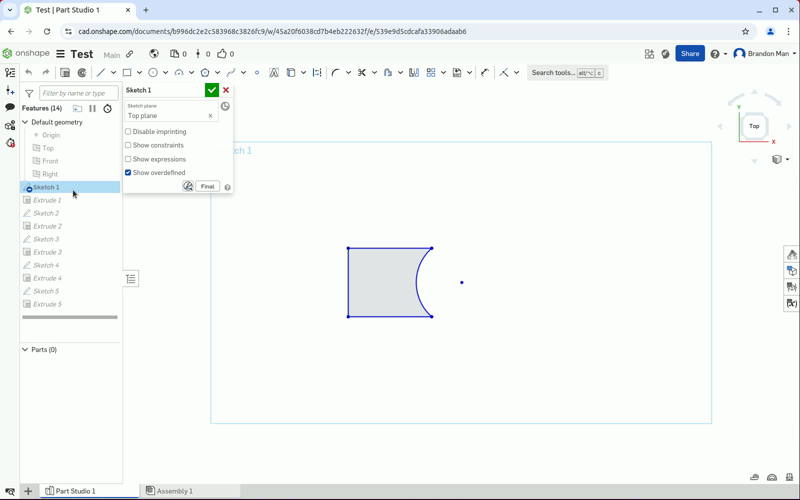
mouse_move(229, 92)
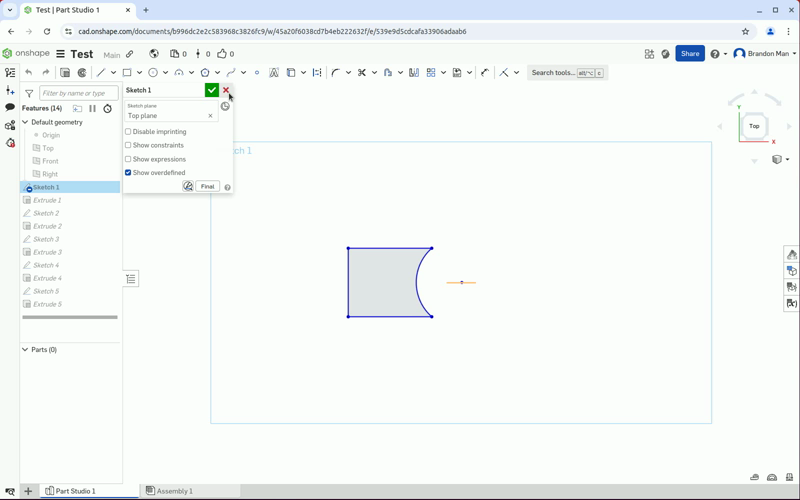
click(229, 92)
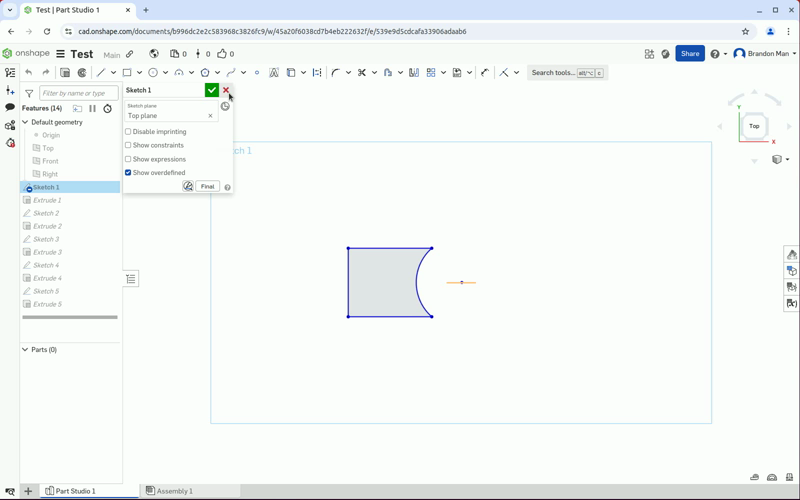
key(shift+s)
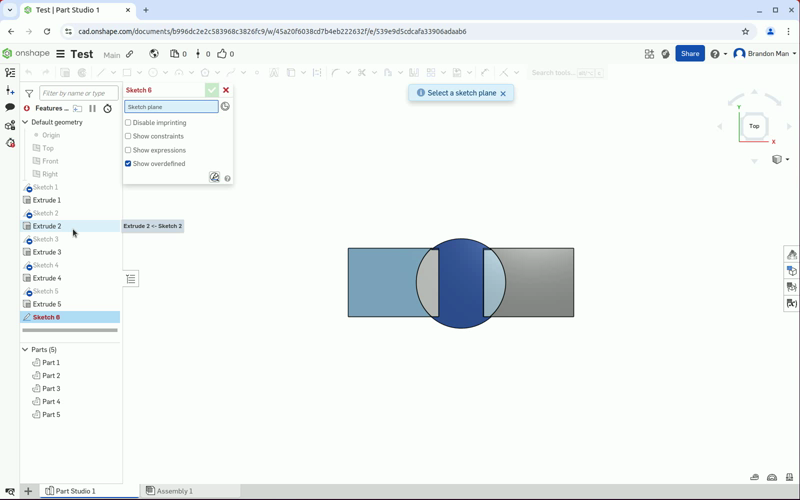
scroll(3)
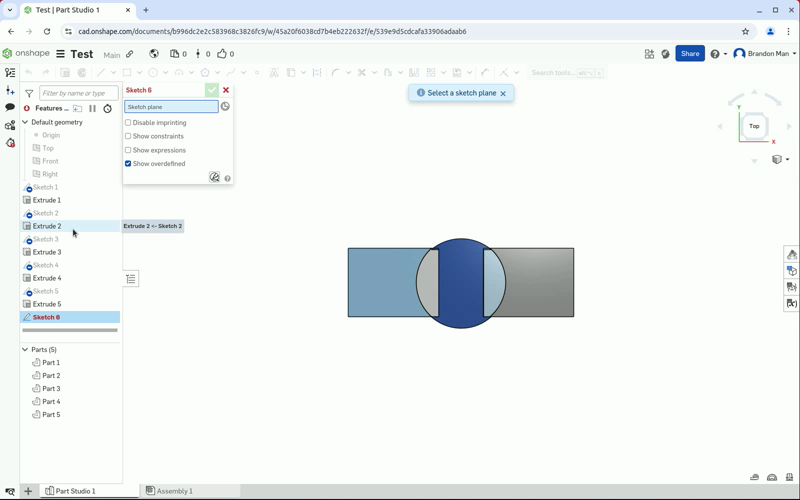
mouse_move(73, 150)
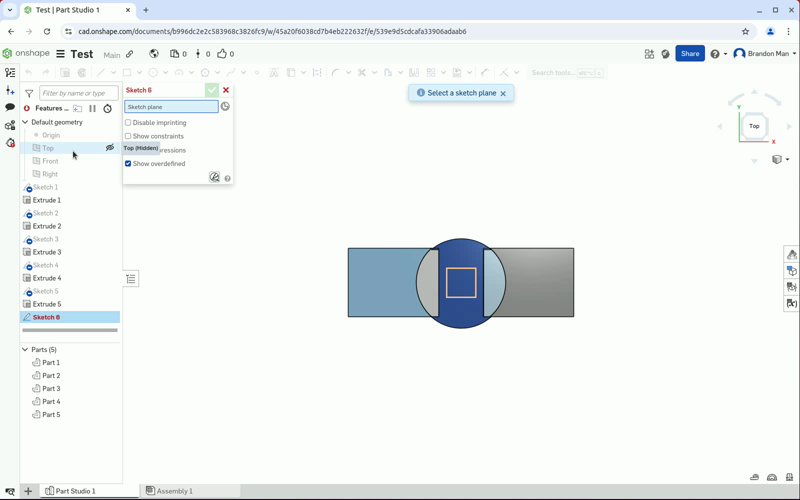
click(73, 150)
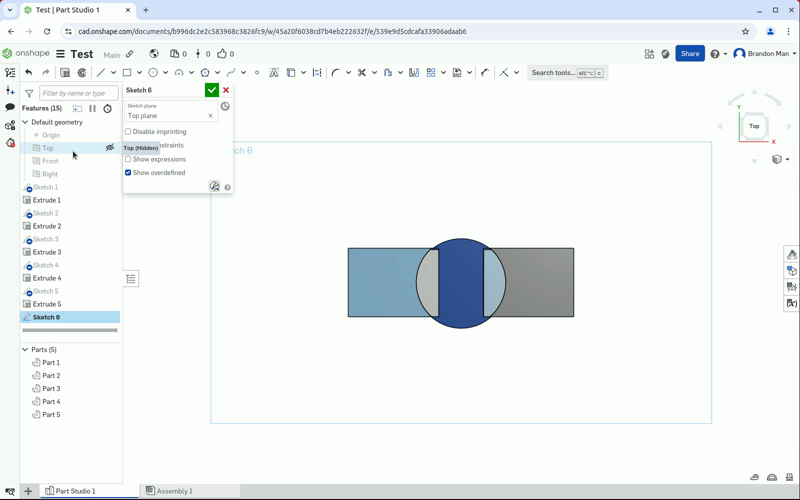
mouse_move(73, 352)
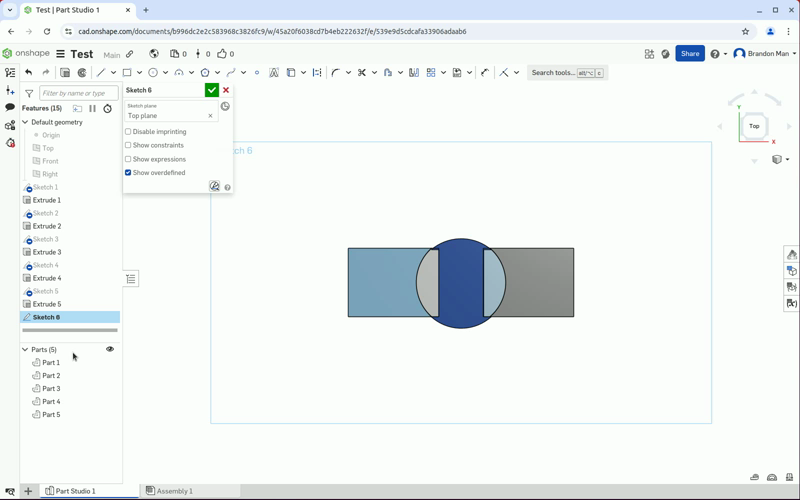
key(y)
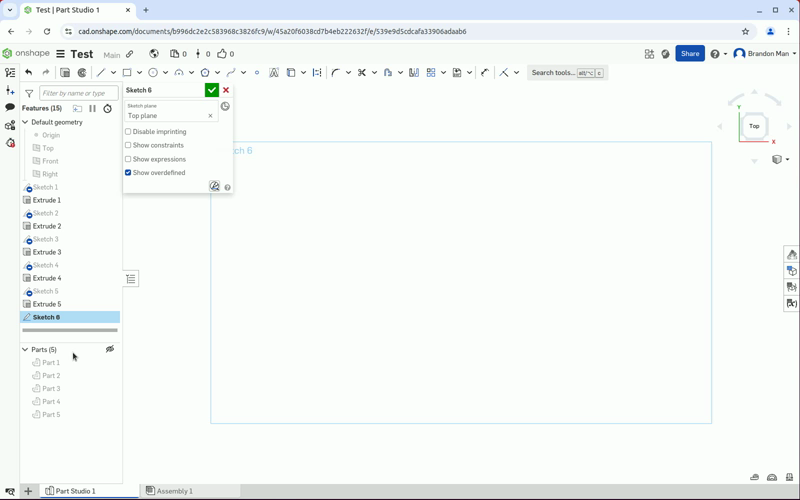
key(l)
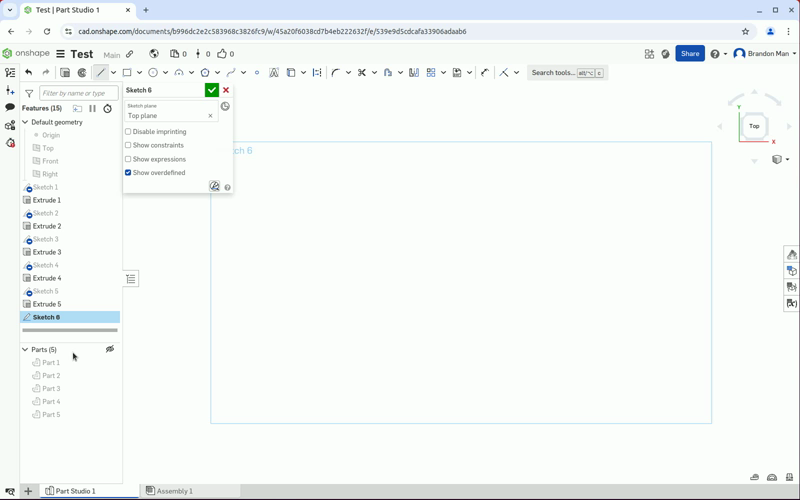
key_down(shift)
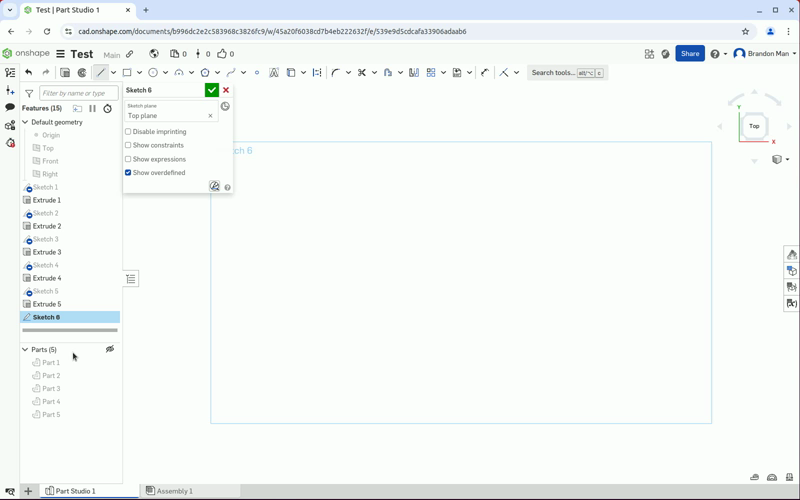
mouse_move(444, 299)
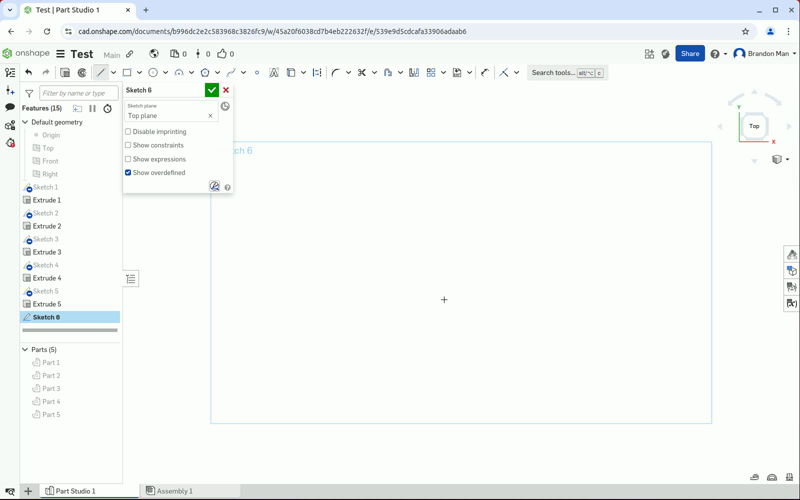
click(444, 299)
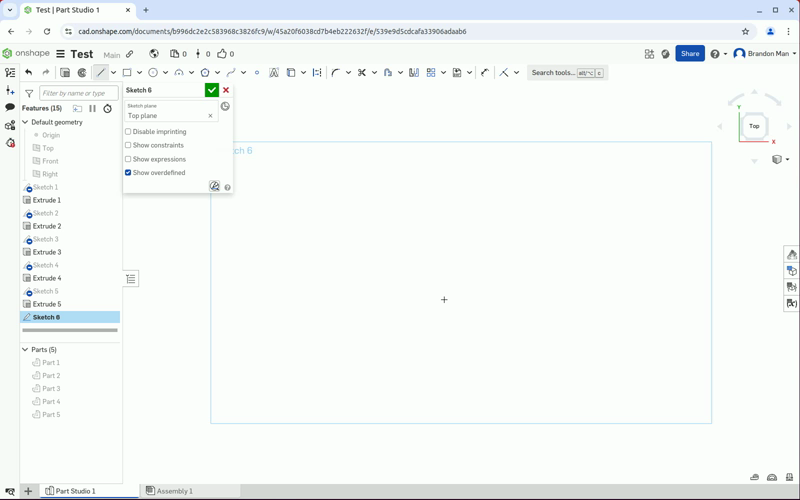
key_up(shift)
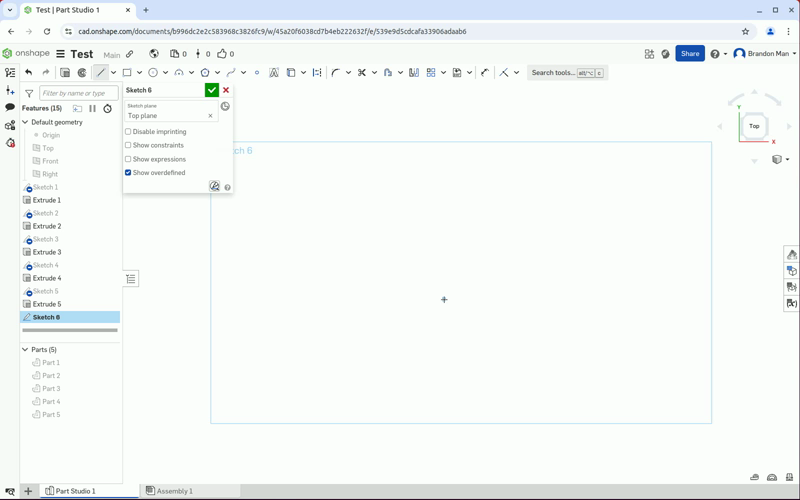
key_down(shift)
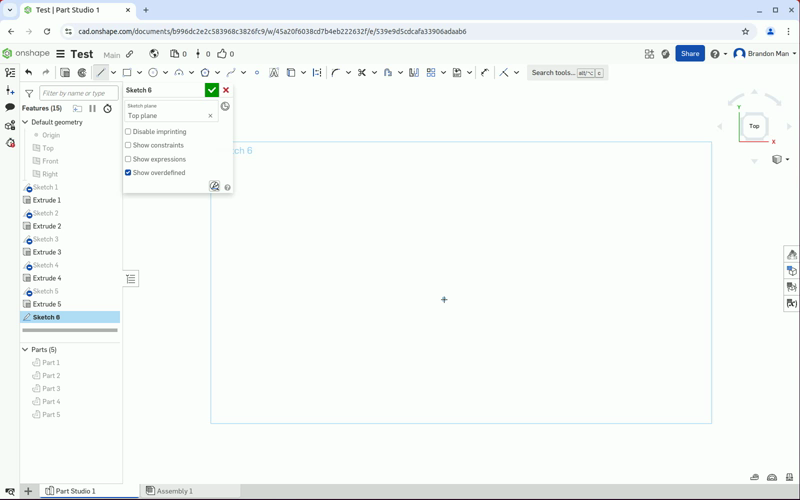
mouse_move(474, 299)
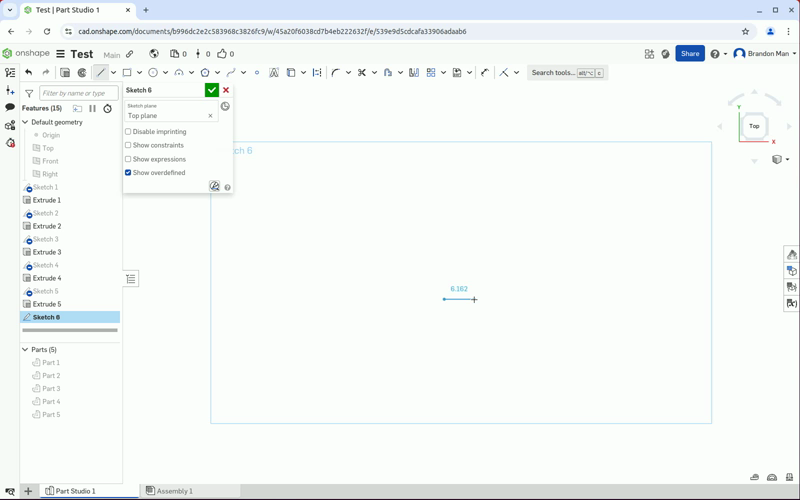
mouse_move(477, 299)
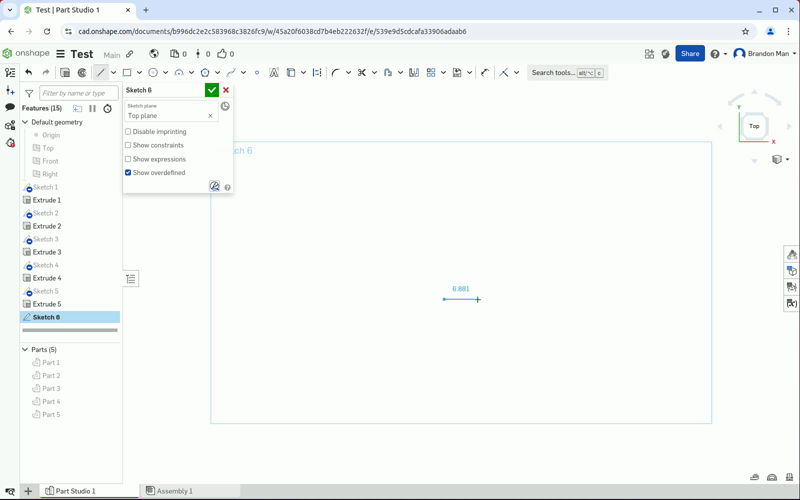
click(477, 299)
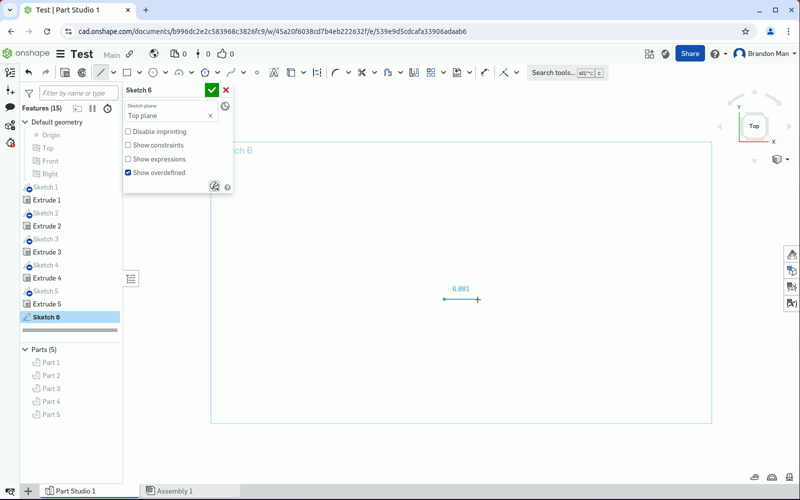
key_up(shift)
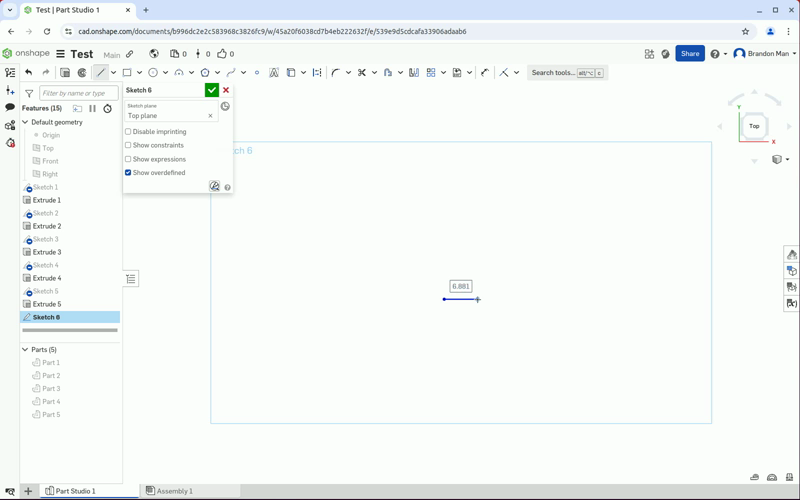
key_down(shift)
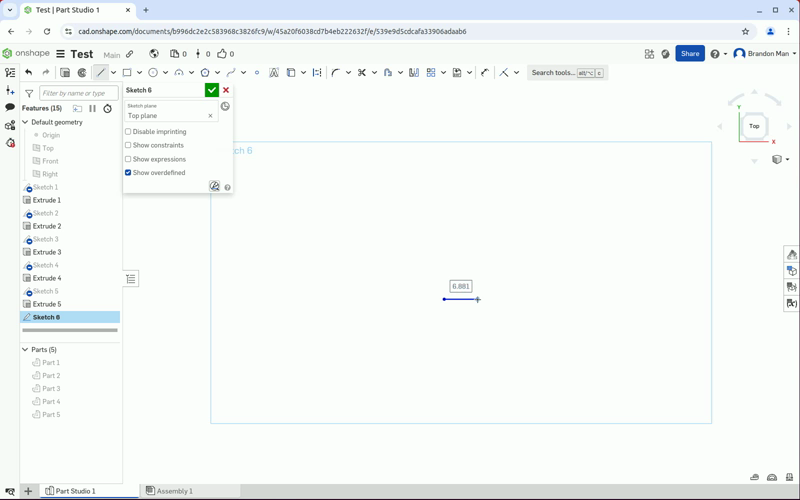
mouse_move(507, 299)
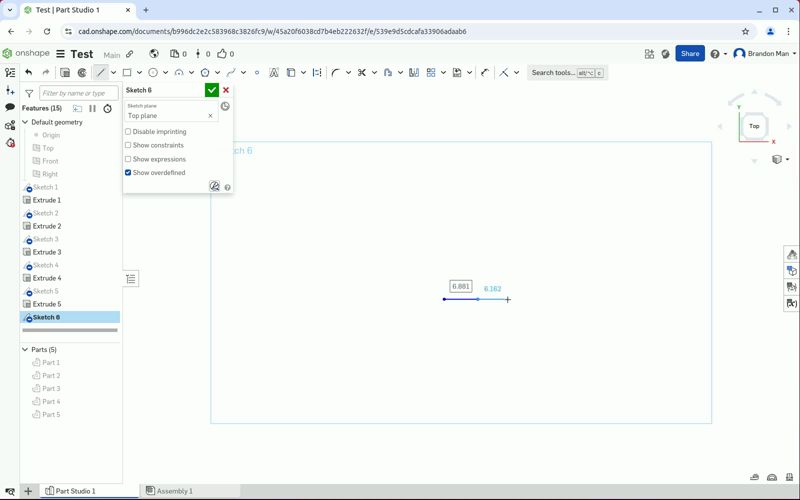
mouse_move(477, 264)
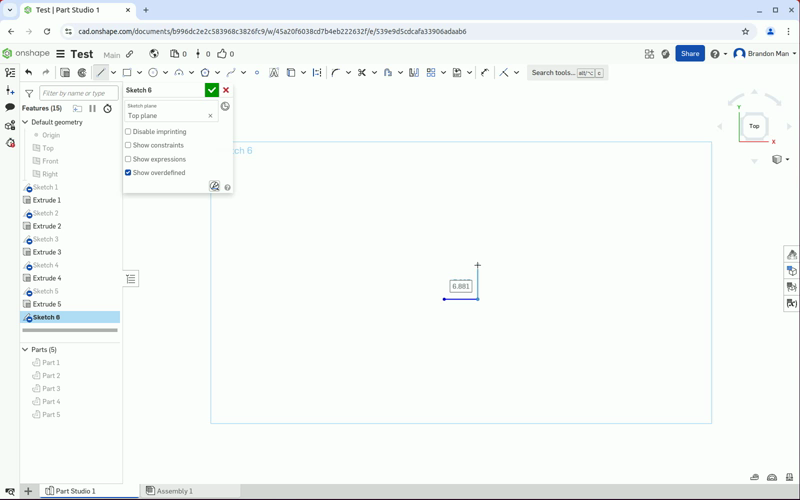
click(477, 264)
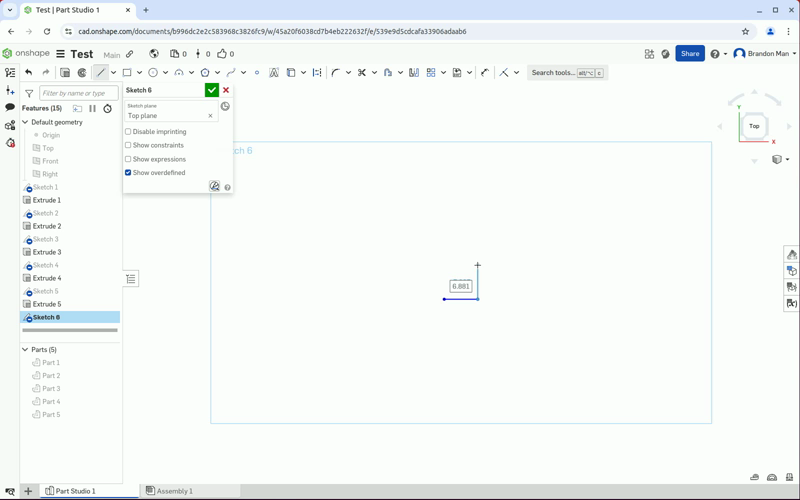
key_up(shift)
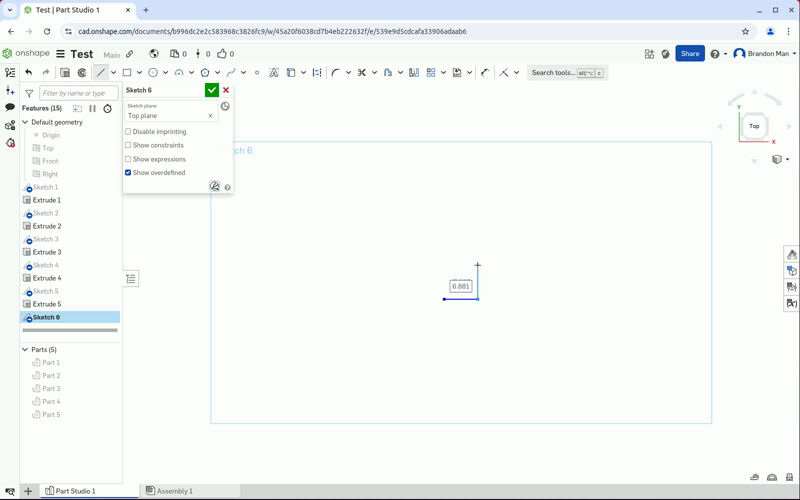
key_down(shift)
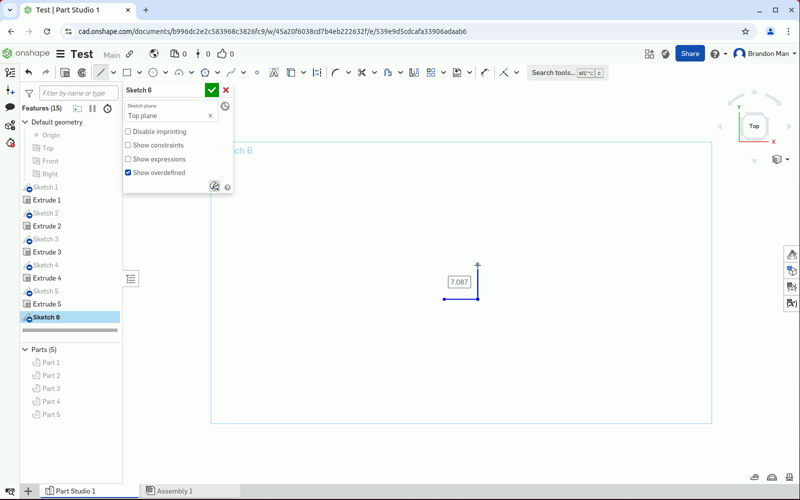
mouse_move(507, 264)
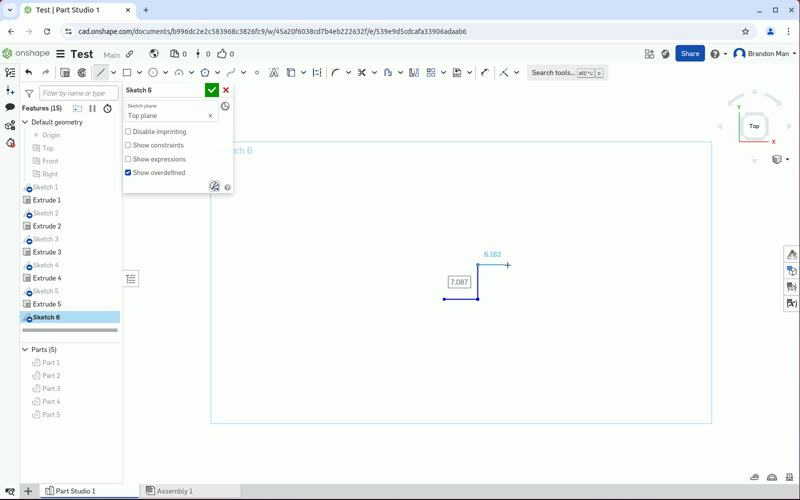
mouse_move(444, 264)
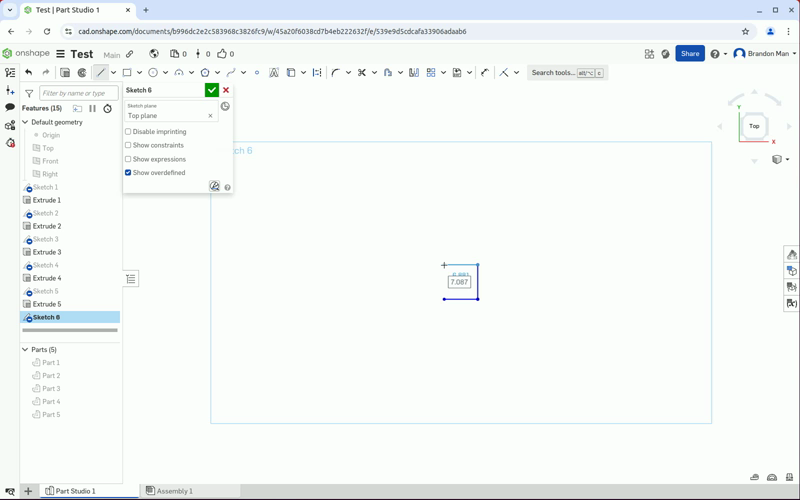
click(444, 264)
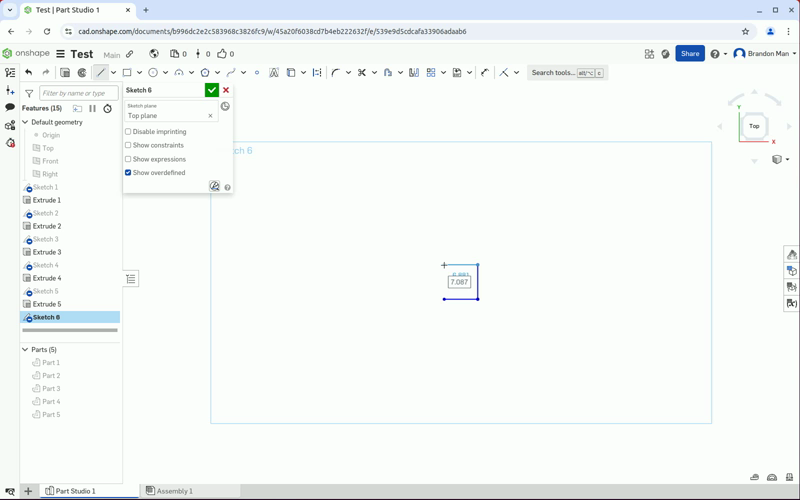
key_up(shift)
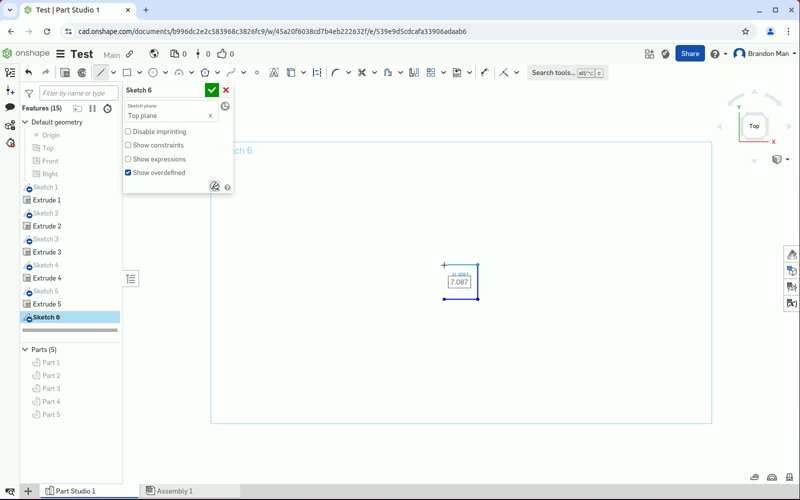
mouse_move(474, 264)
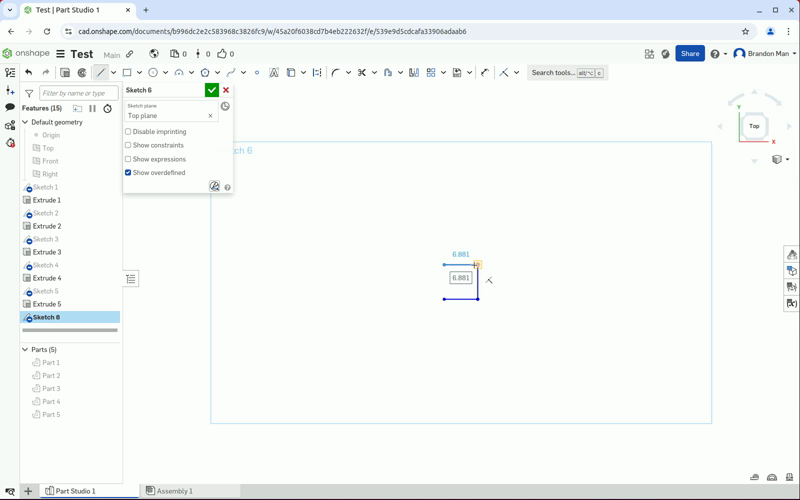
key_down(shift)
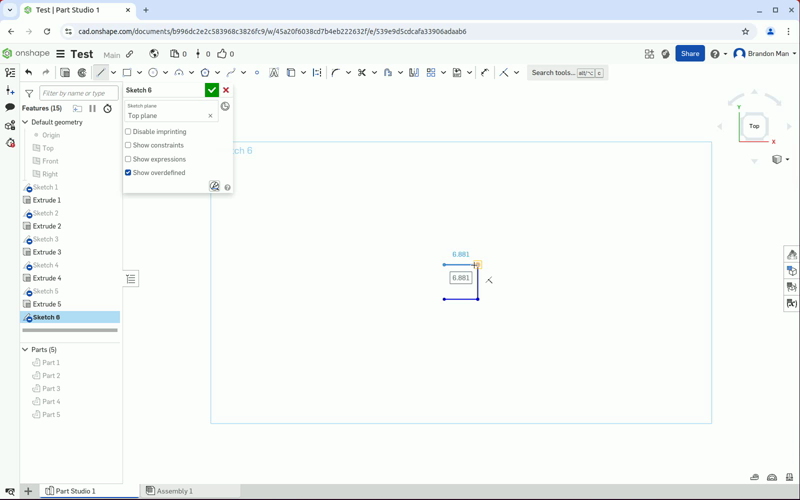
mouse_move(444, 299)
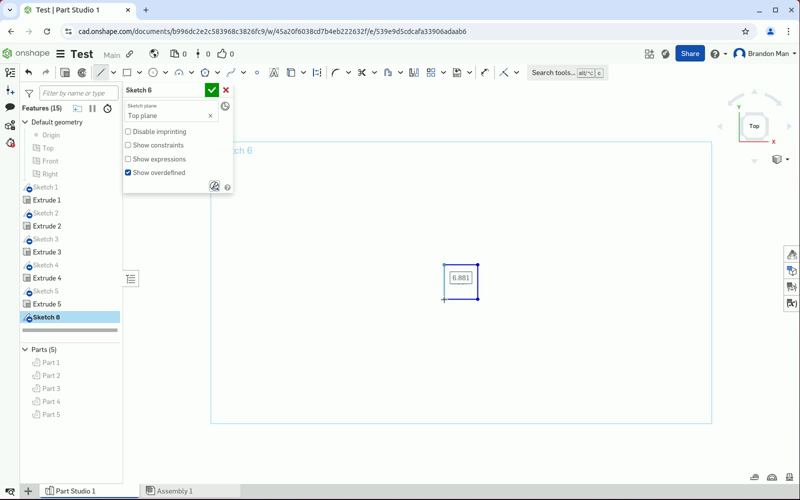
key_up(shift)
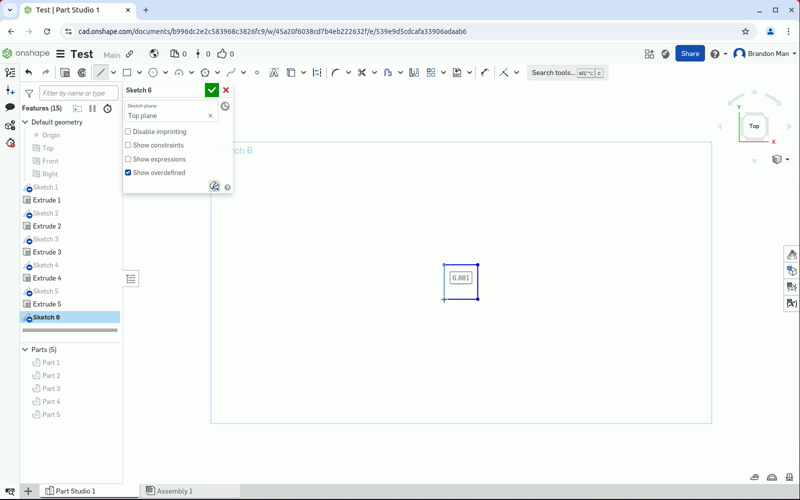
click(444, 299)
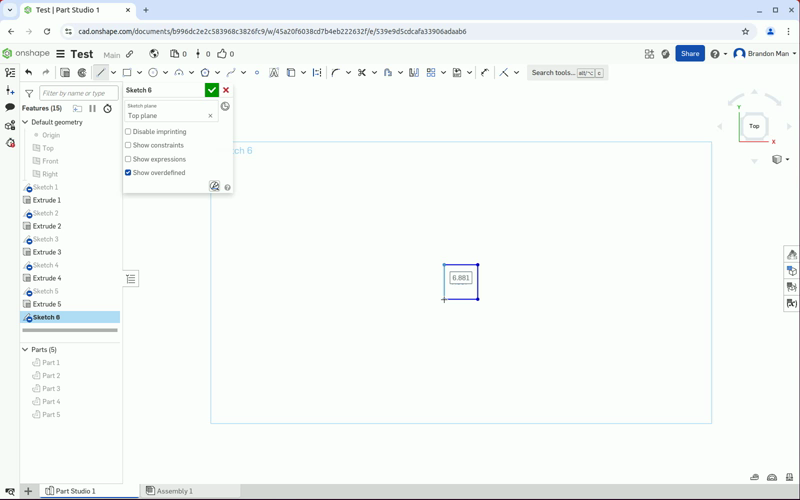
key(esc)
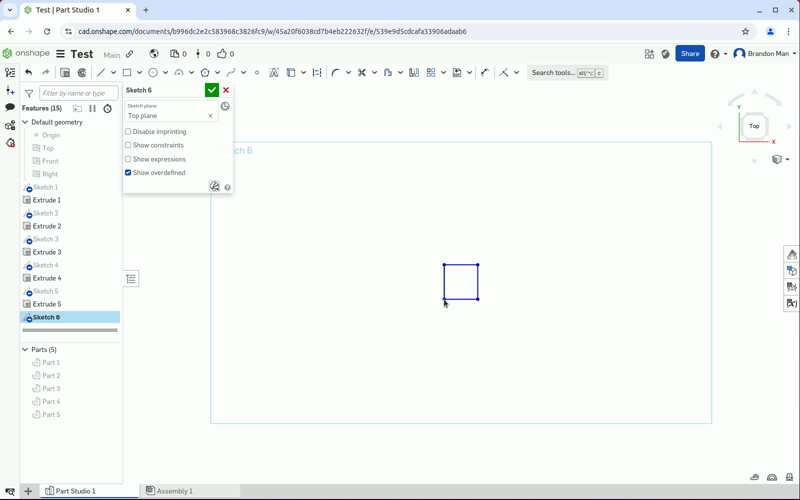
mouse_move(464, 274)
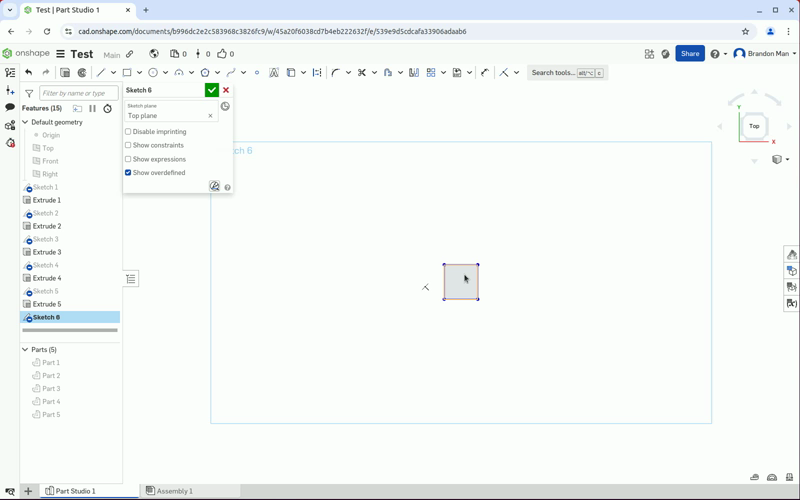
scroll(6)
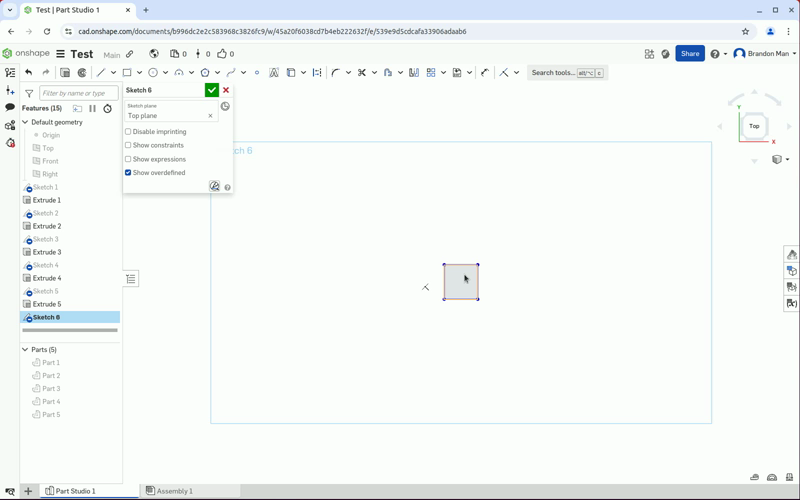
scroll(6)
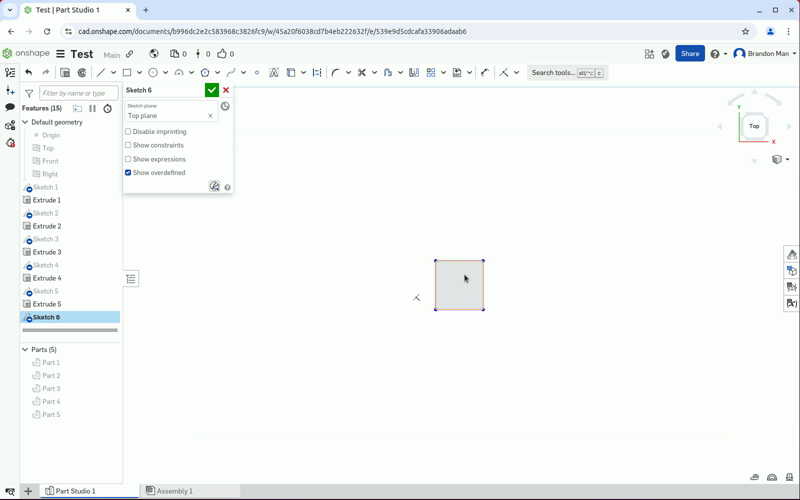
scroll(6)
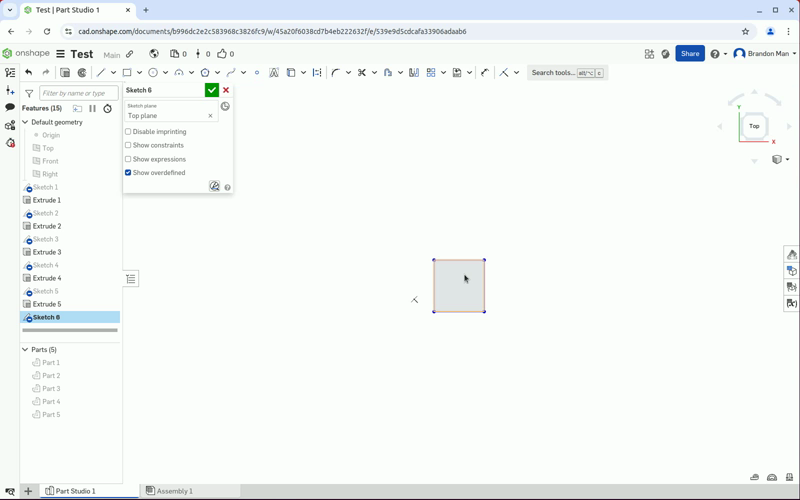
scroll(6)
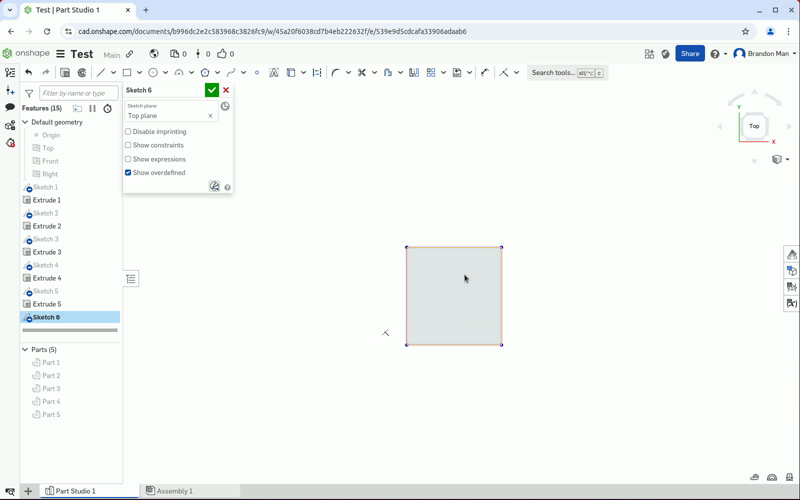
scroll(6)
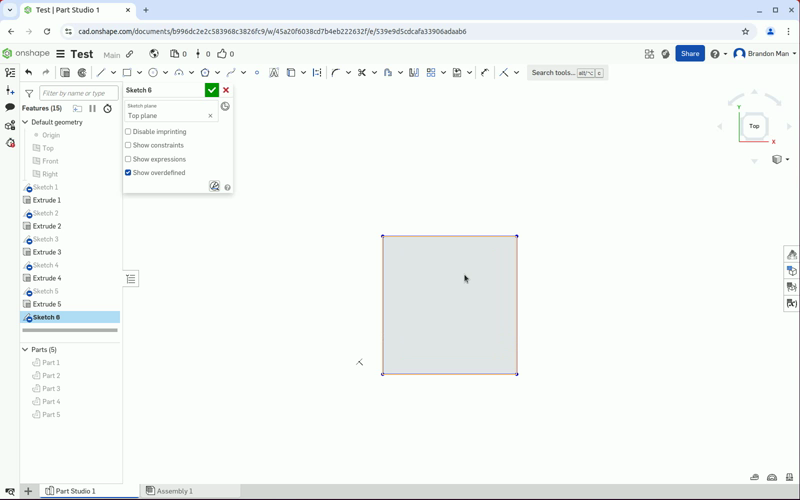
scroll(6)
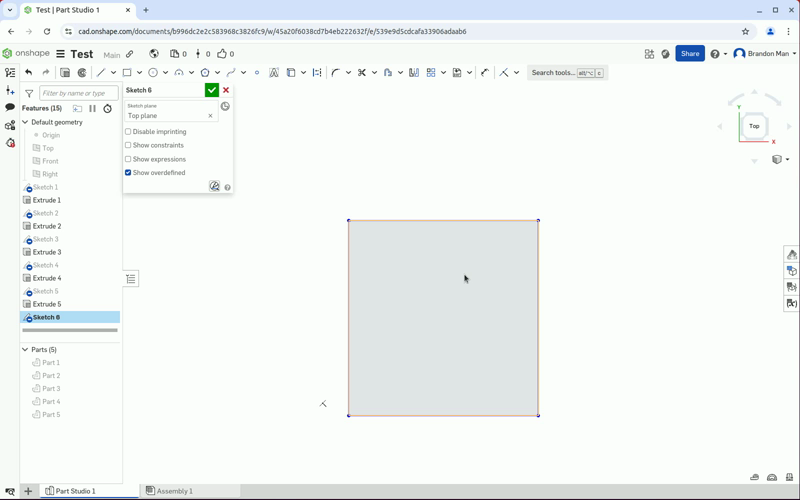
scroll(6)
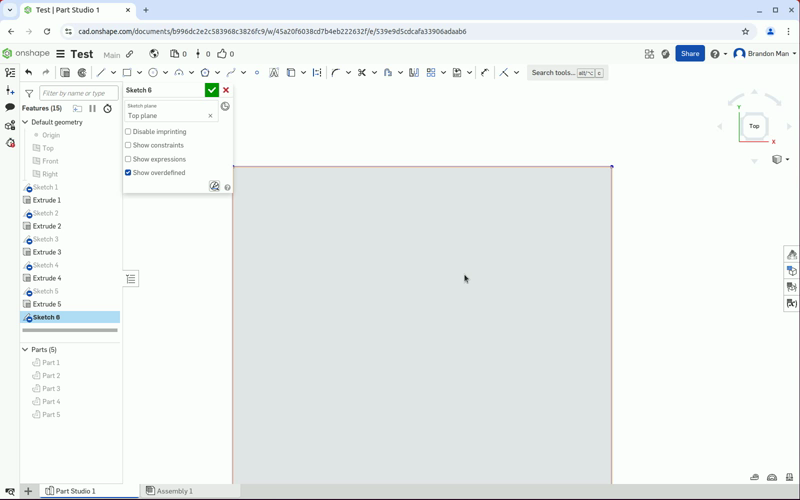
click(464, 274)
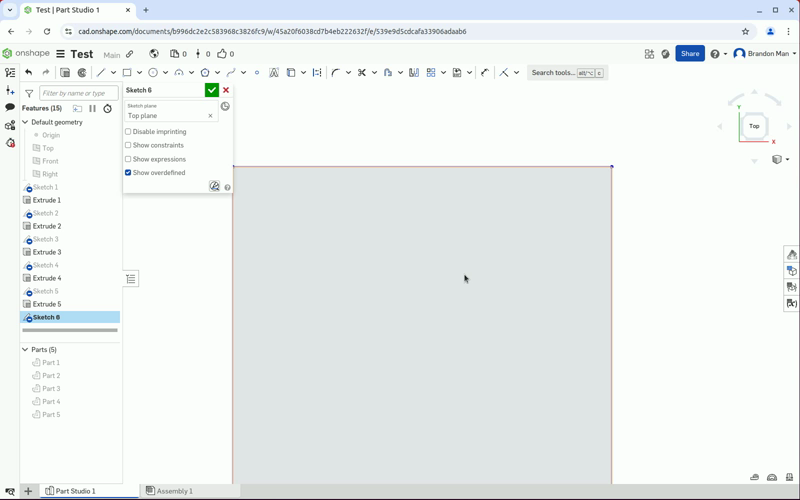
scroll(-6)
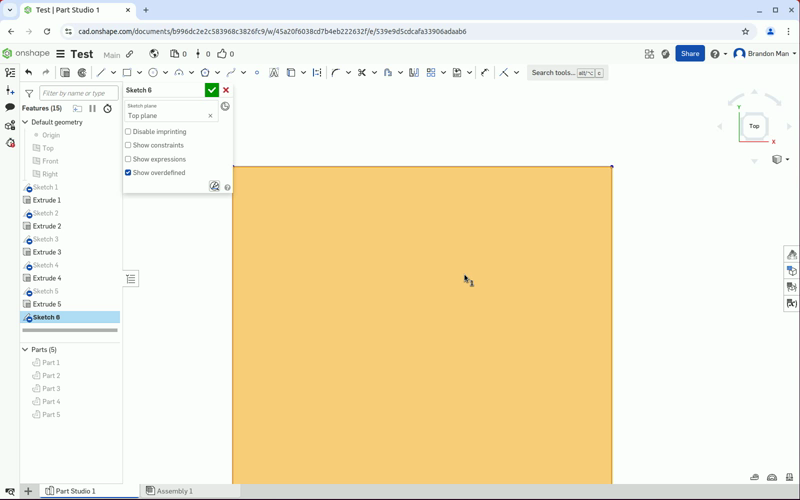
scroll(-6)
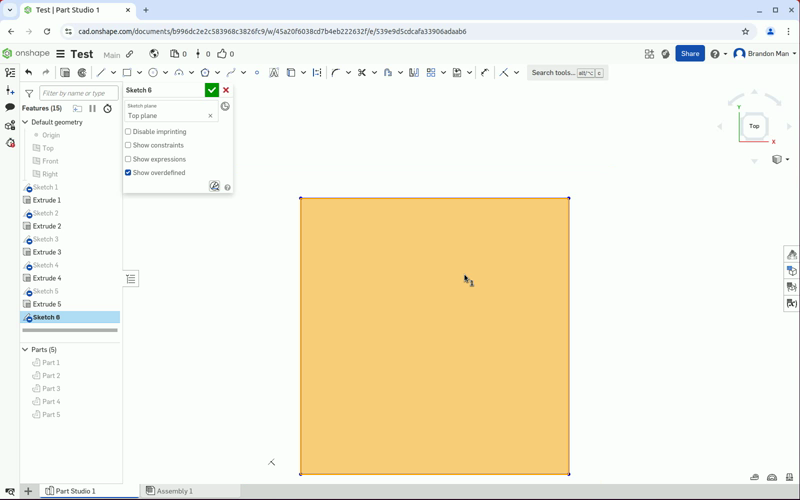
scroll(-6)
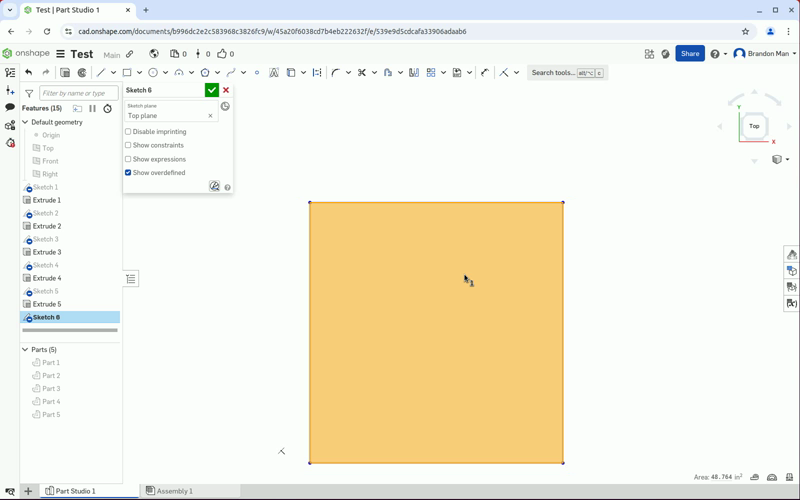
scroll(-6)
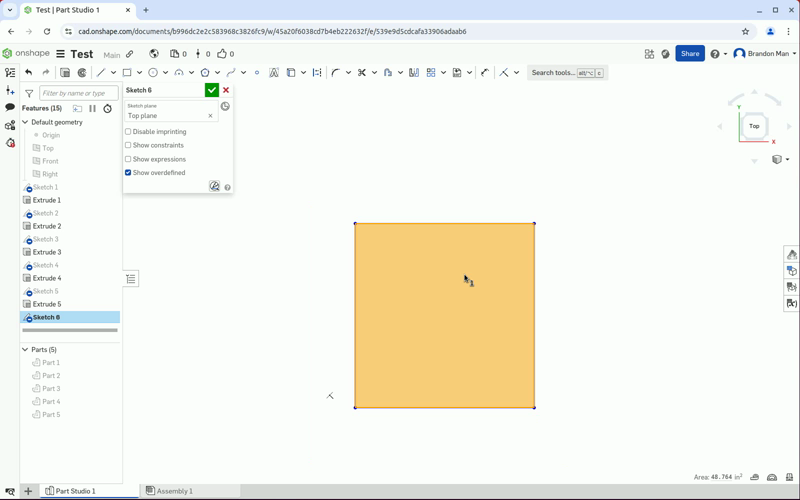
scroll(-6)
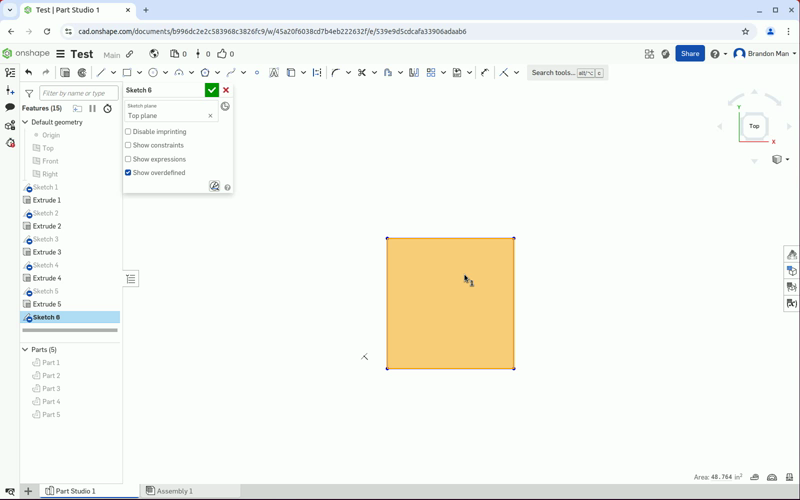
scroll(-6)
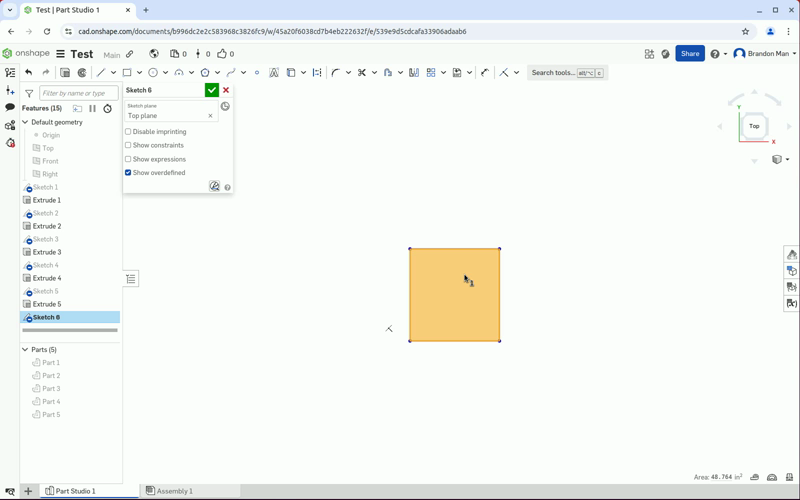
scroll(-6)
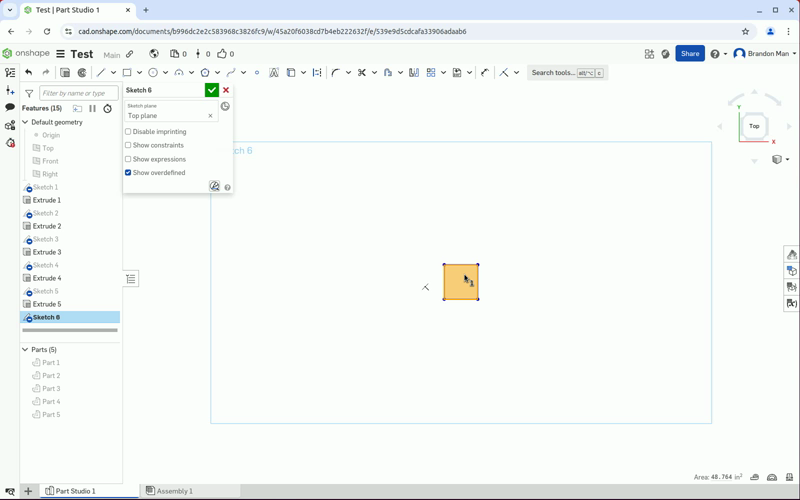
mouse_move(73, 352)
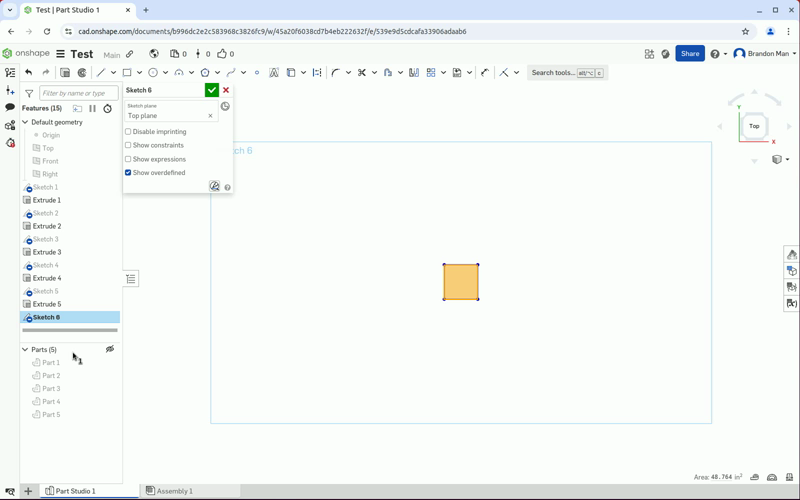
key(shift+y)
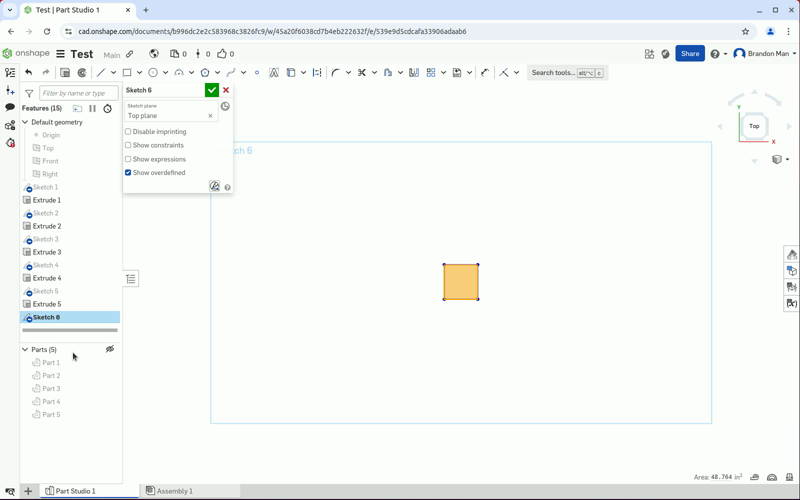
key(shift+e)
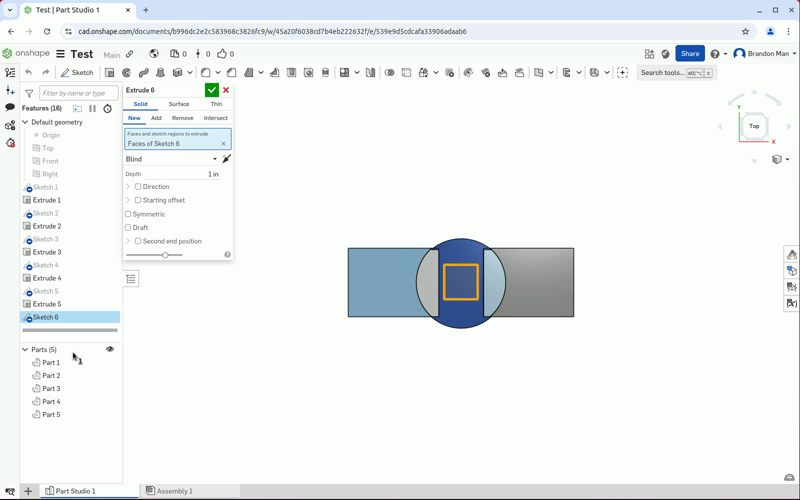
mouse_move(143, 106)
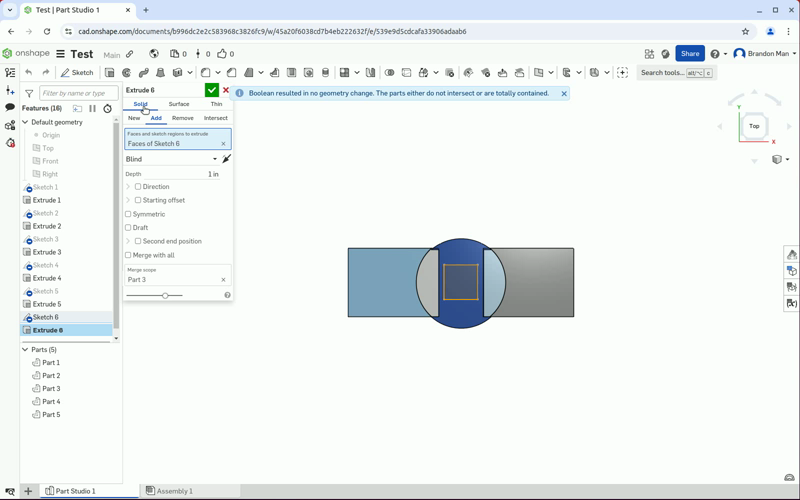
click(143, 106)
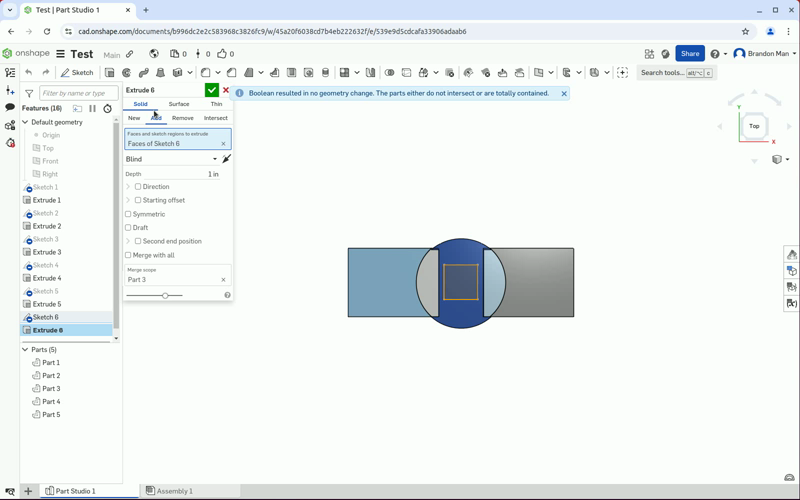
mouse_move(186, 120)
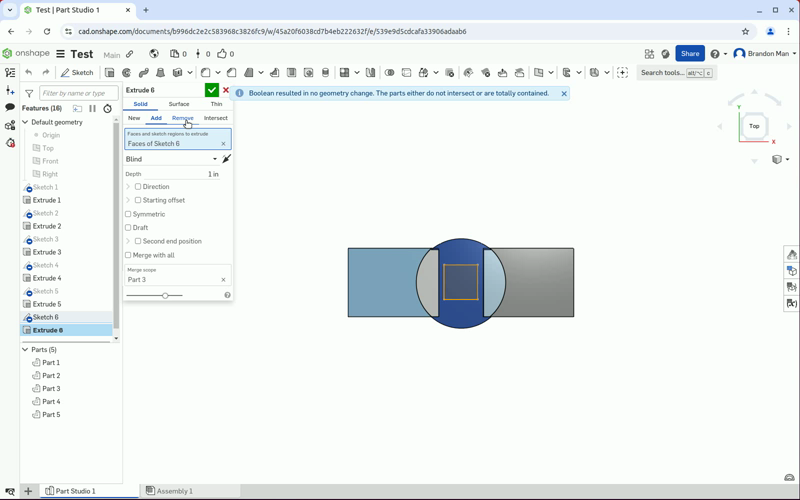
click(186, 120)
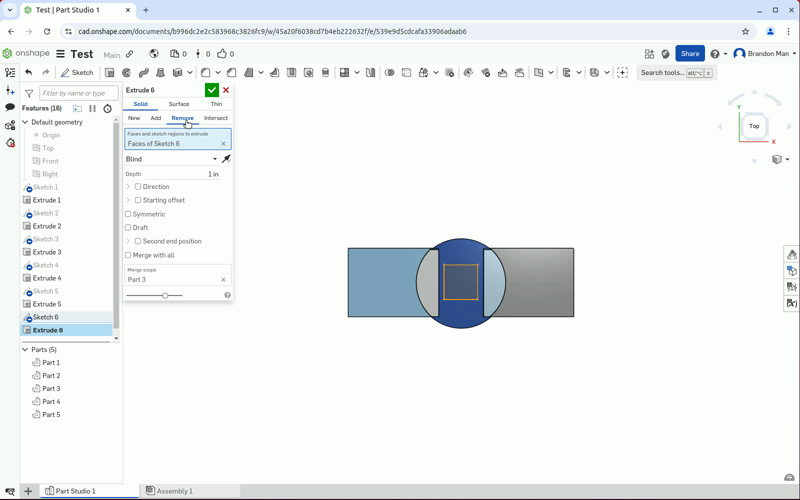
key(tab, 4)
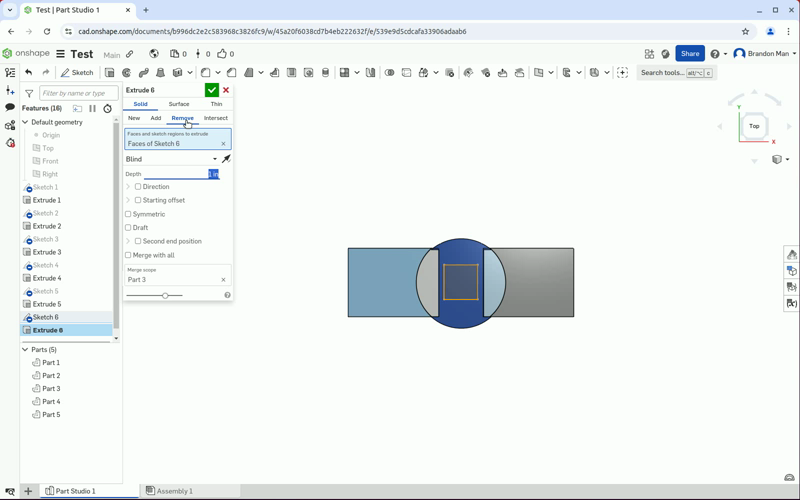
text(-4.814)
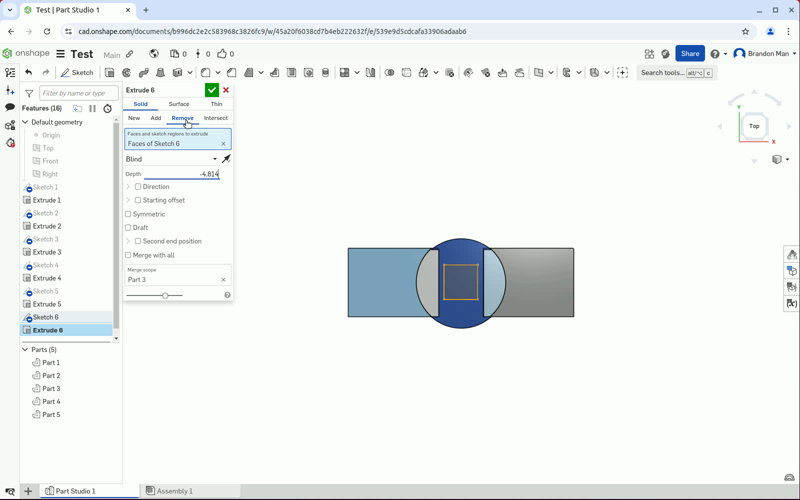
key(tab, 3)
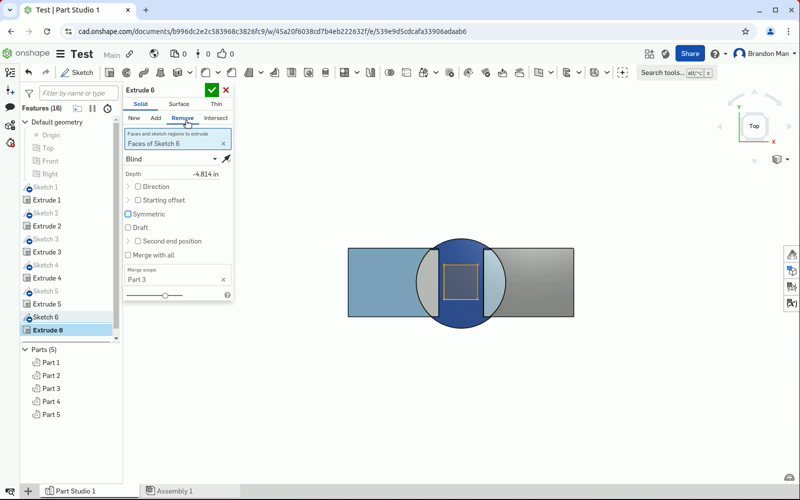
key(space)
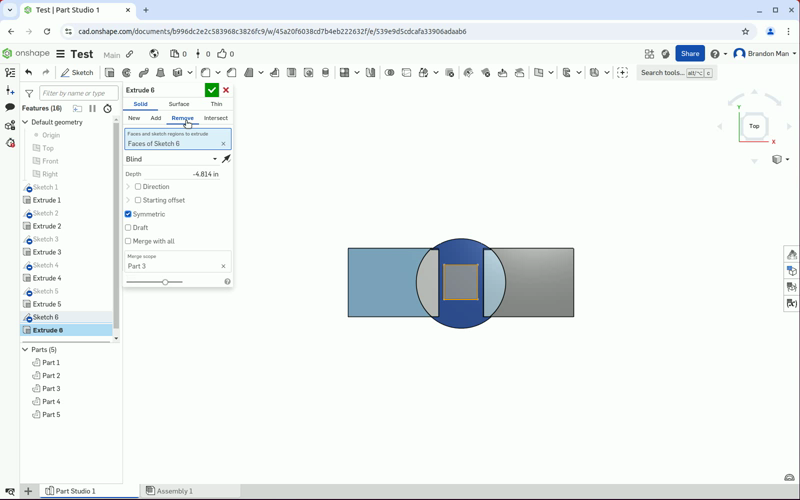
key(tab, 2)
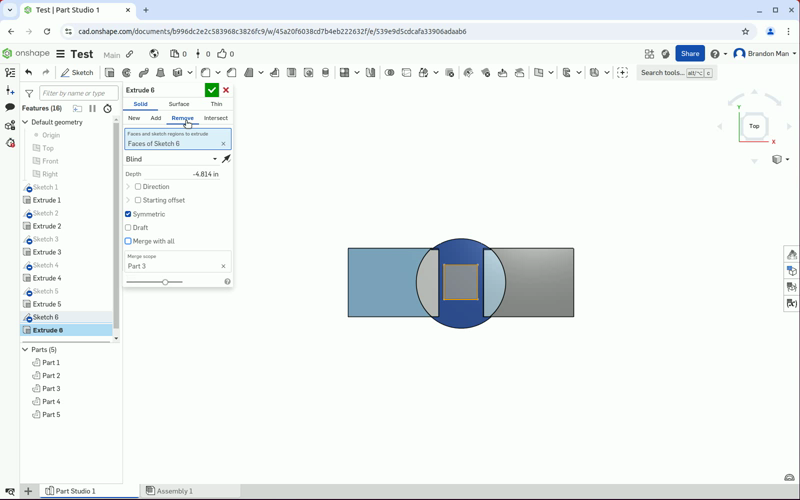
key(space)
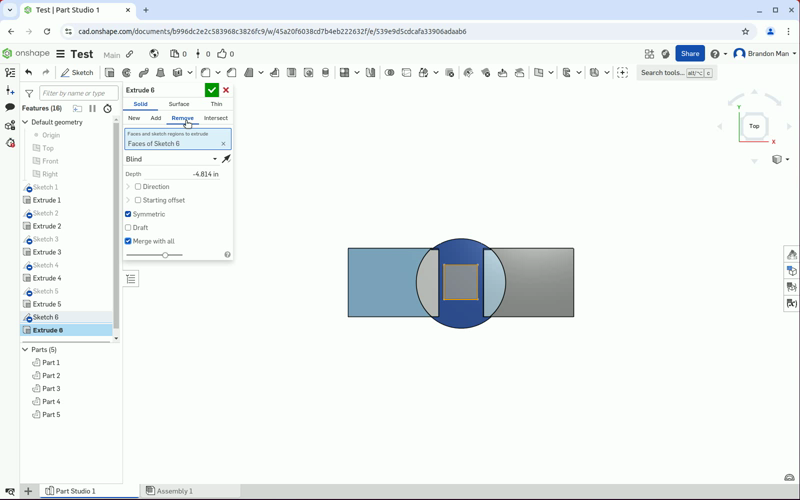
key(enter)
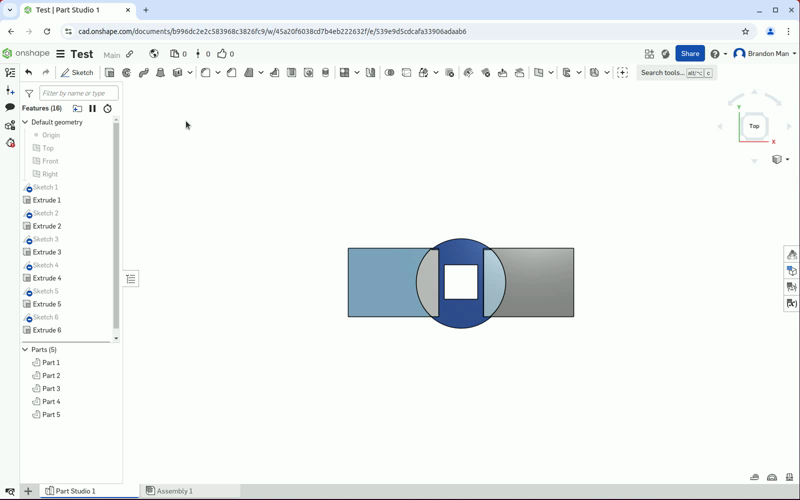
key(shift+h)
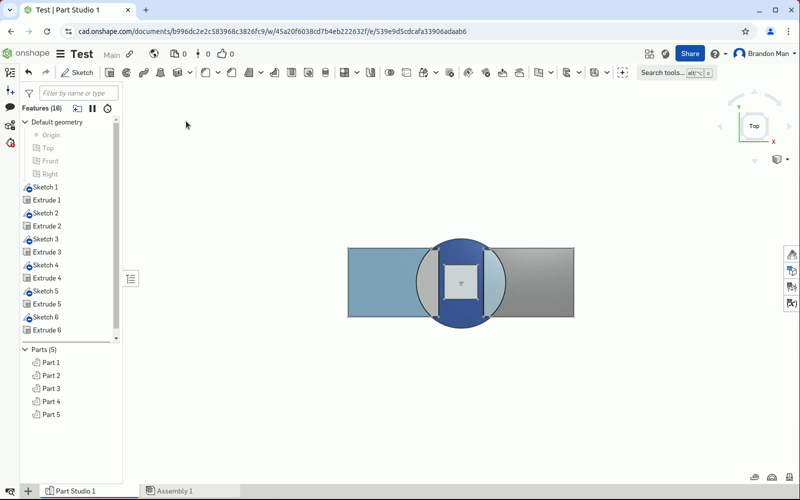
key(shift+h)
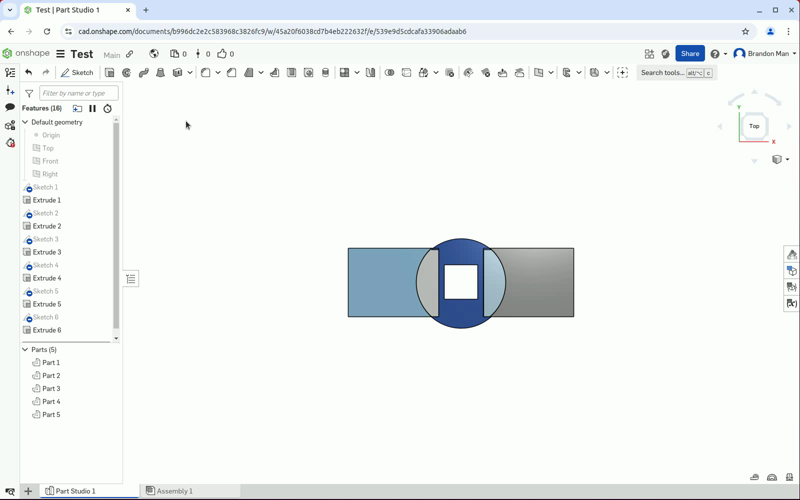
mouse_move(69, 189)
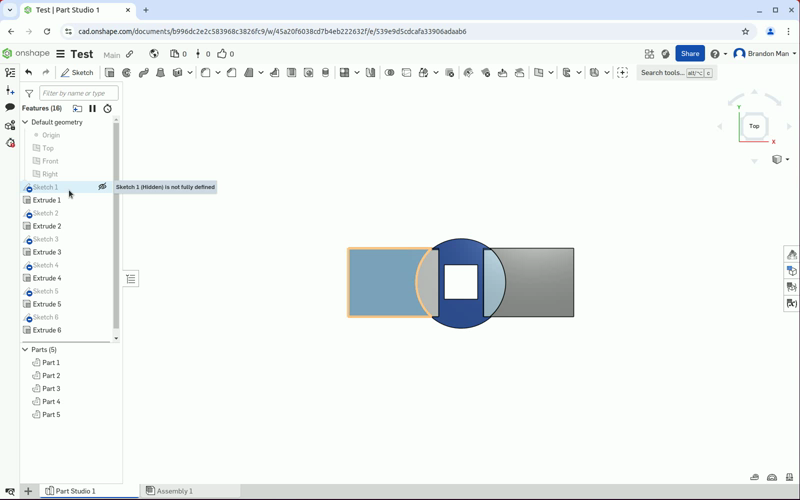
click(69, 189)
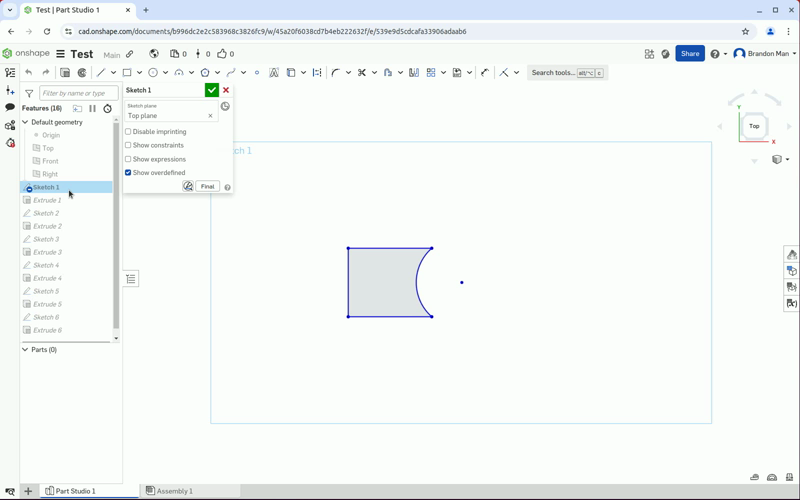
mouse_move(229, 92)
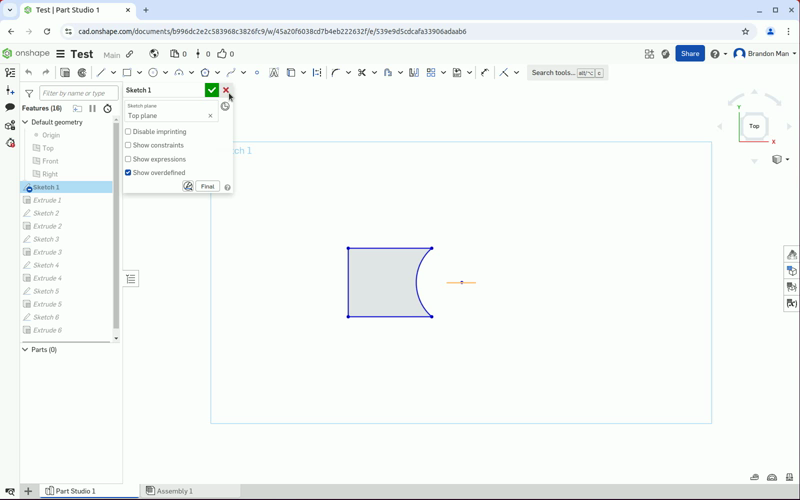
click(229, 92)
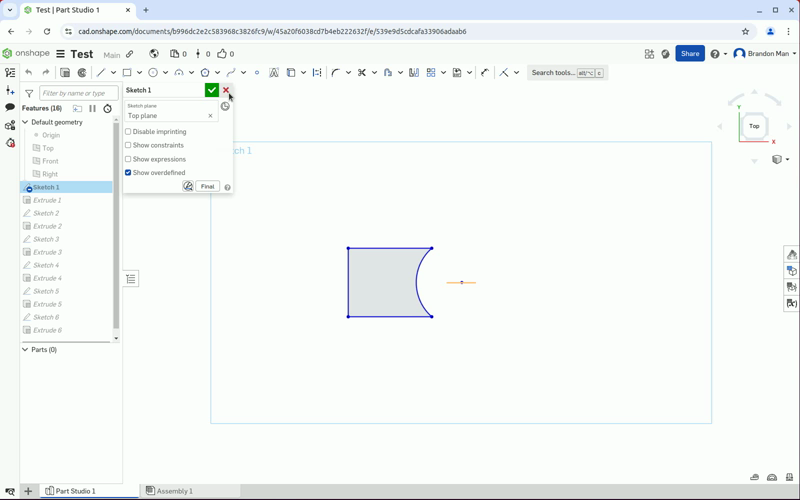
key(shift+s)
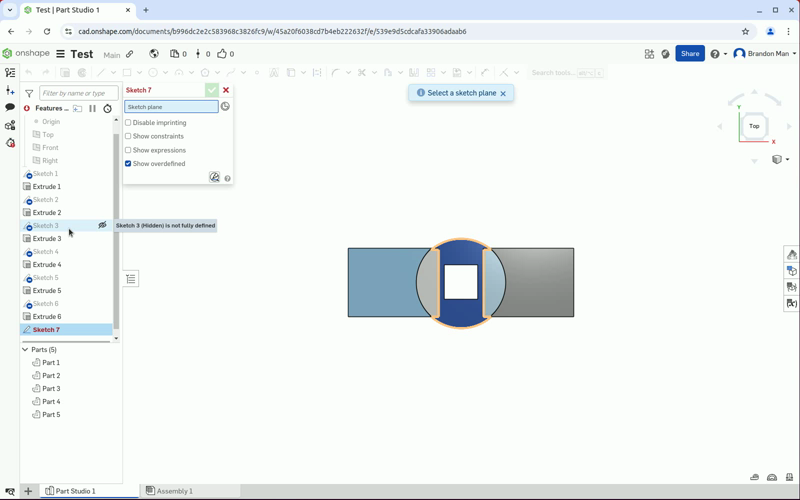
scroll(3)
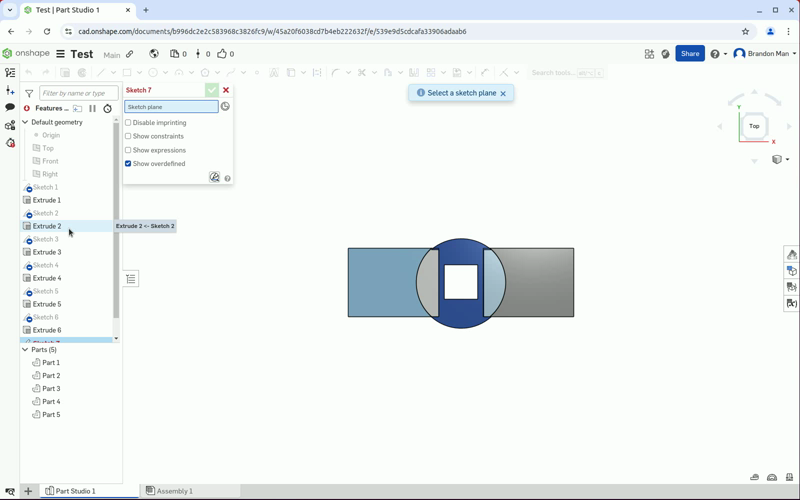
mouse_move(69, 150)
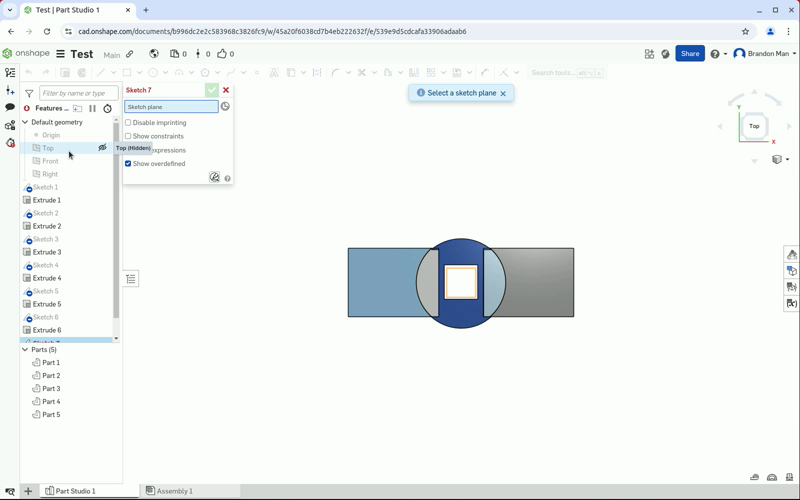
click(69, 150)
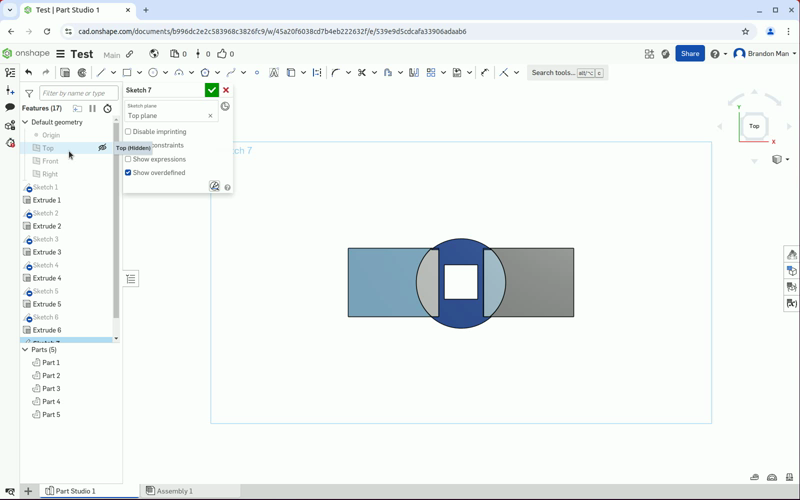
mouse_move(73, 352)
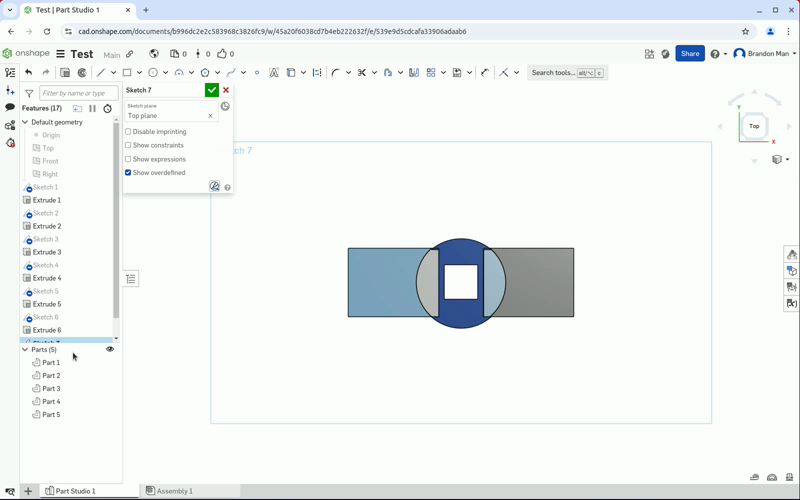
key(y)
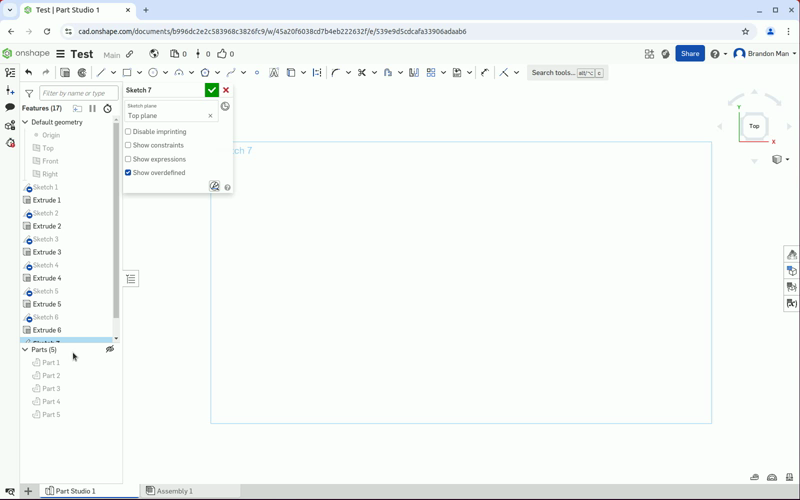
key(c)
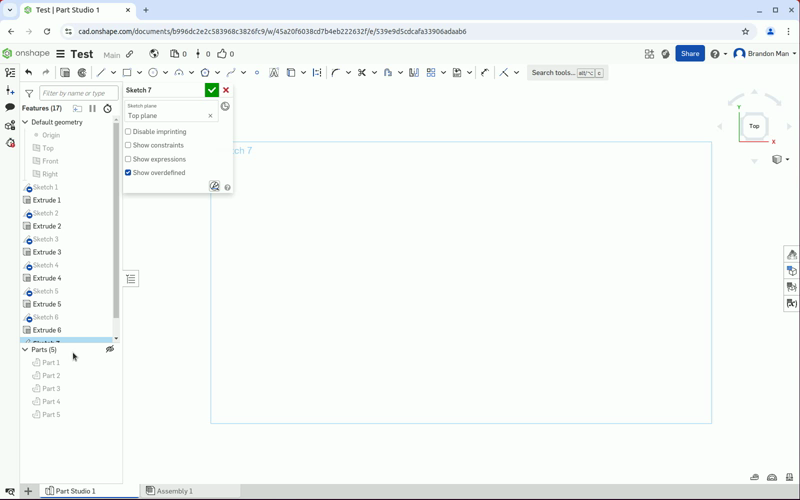
key_down(shift)
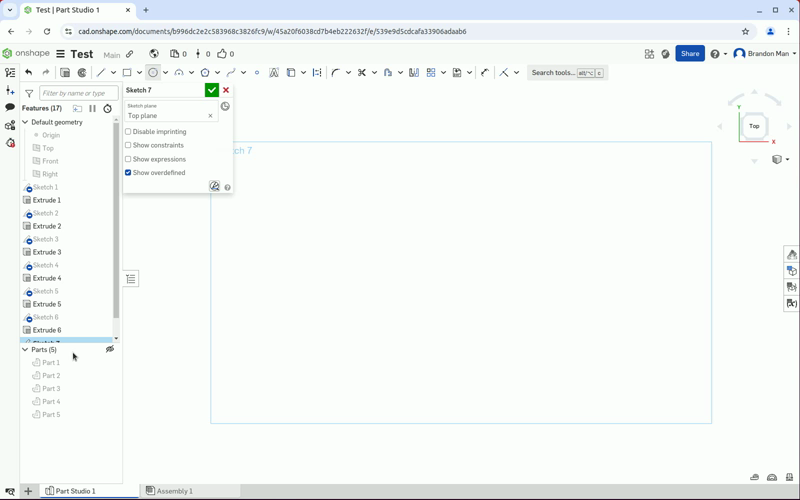
mouse_move(528, 282)
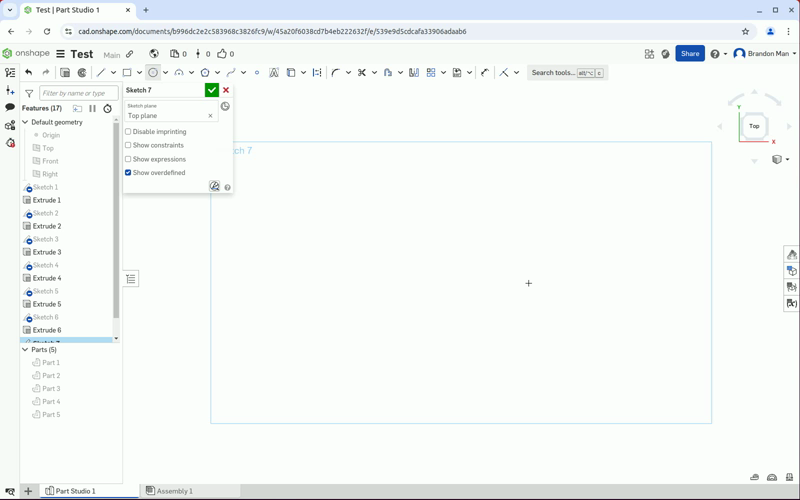
click(528, 282)
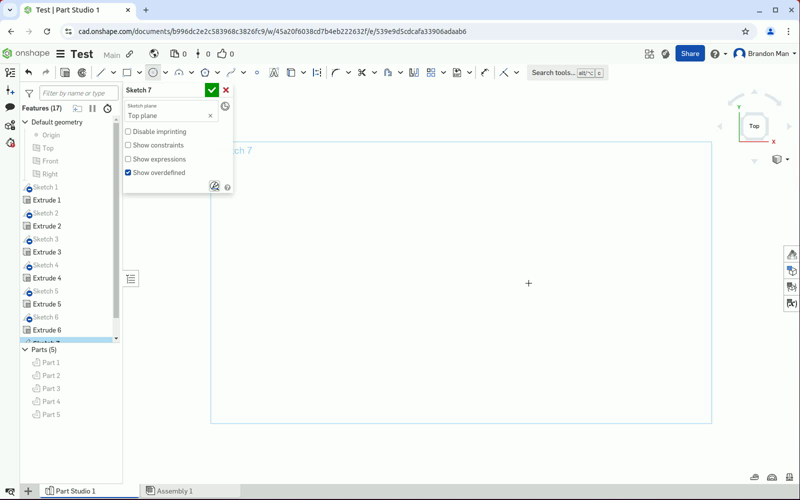
key_up(shift)
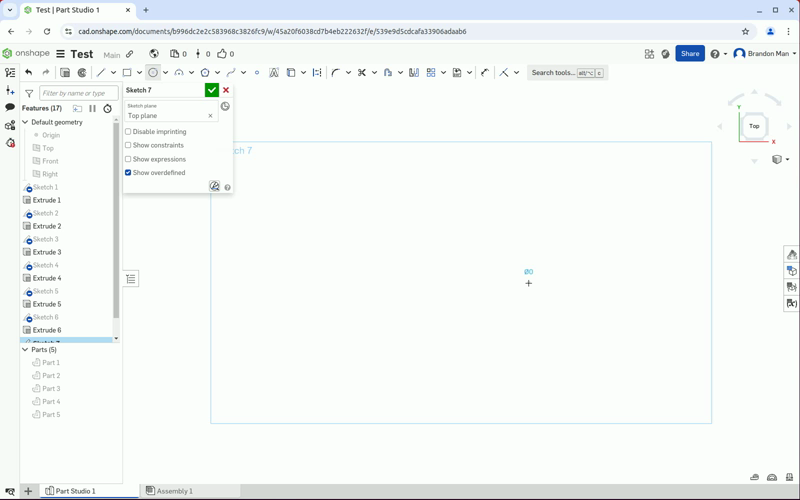
mouse_move(554, 282)
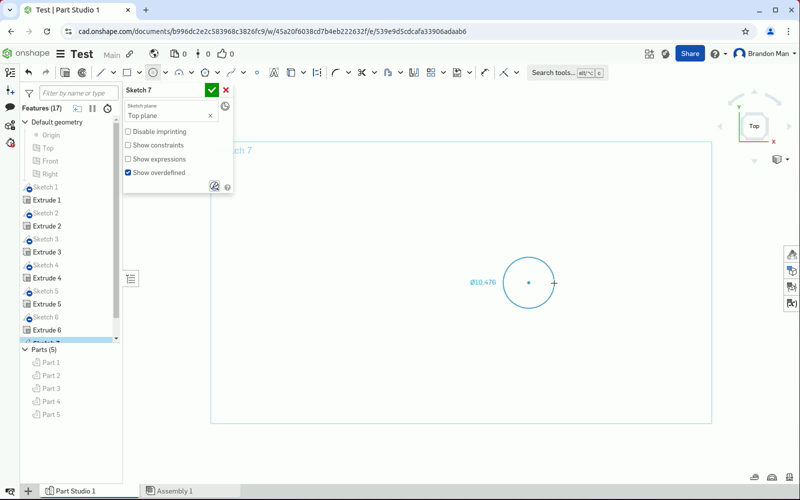
click(554, 282)
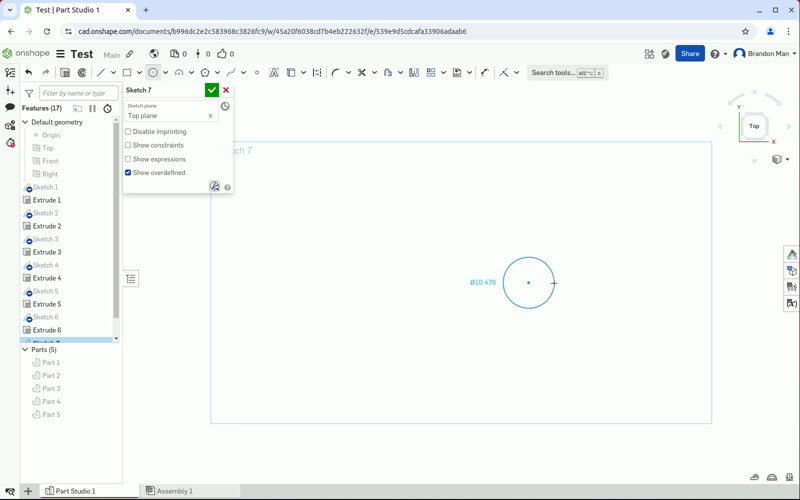
key(esc)
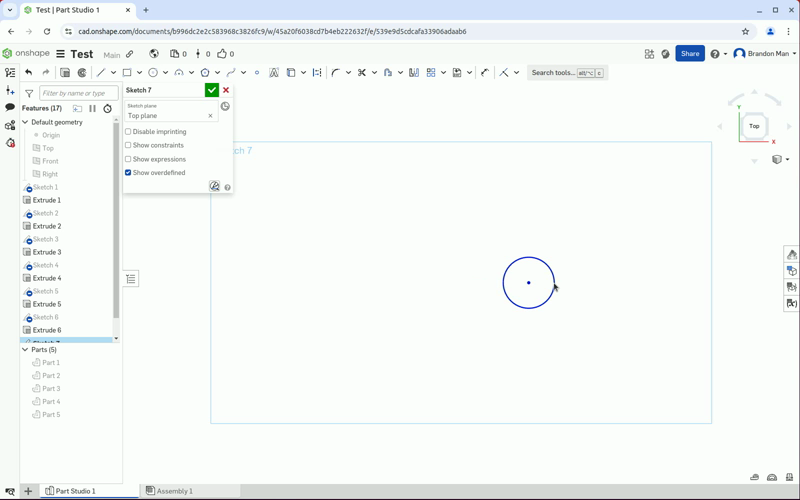
mouse_move(530, 292)
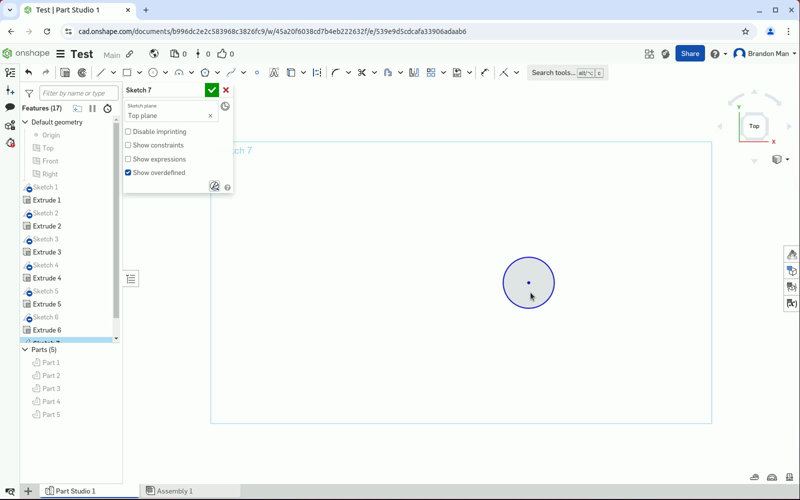
click(530, 292)
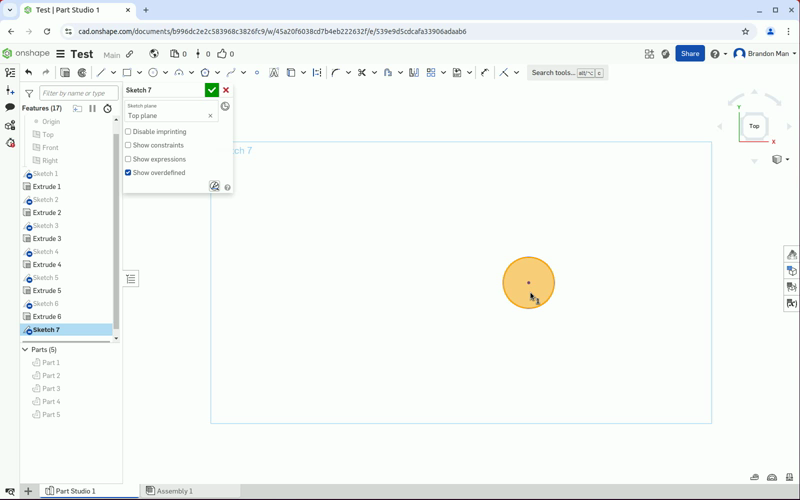
mouse_move(73, 352)
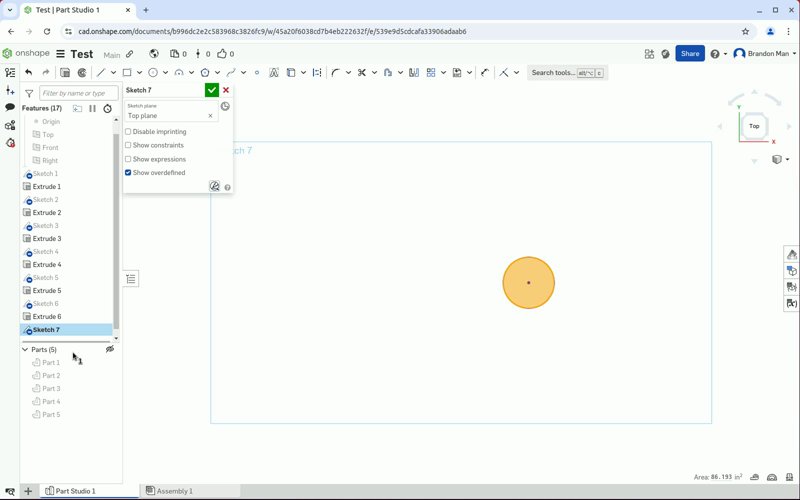
key(shift+y)
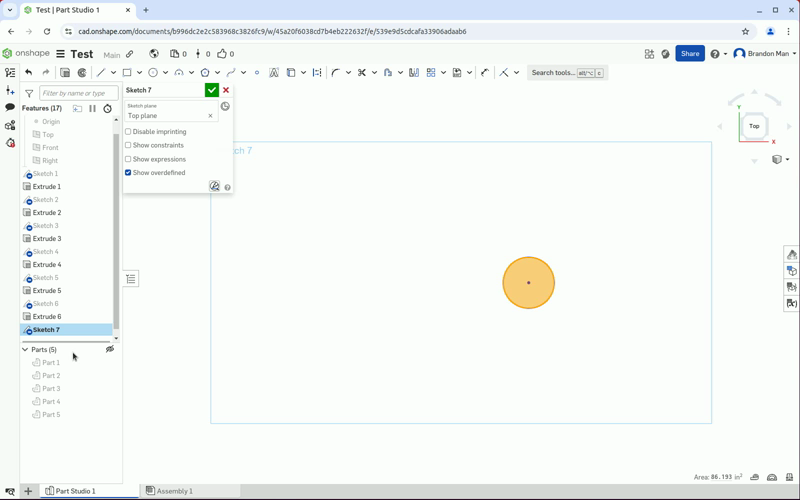
key(shift+e)
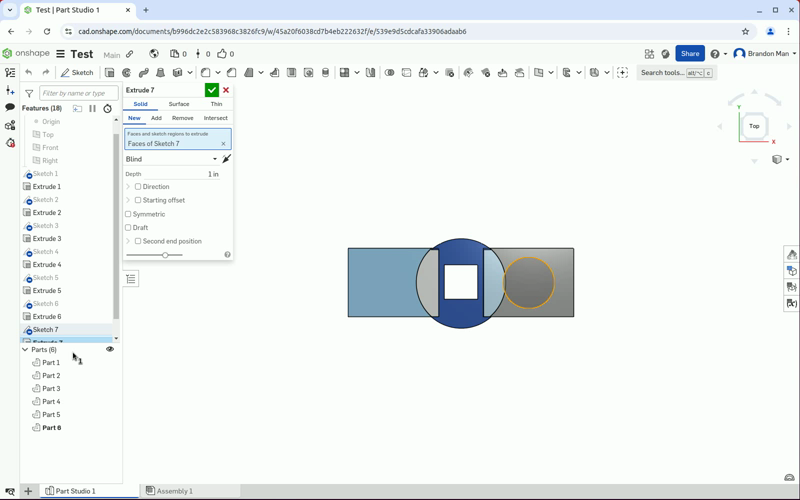
mouse_move(143, 106)
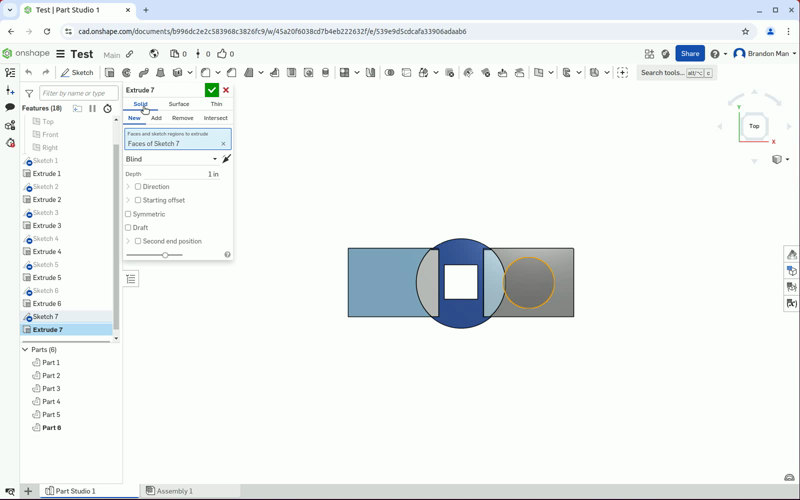
click(143, 106)
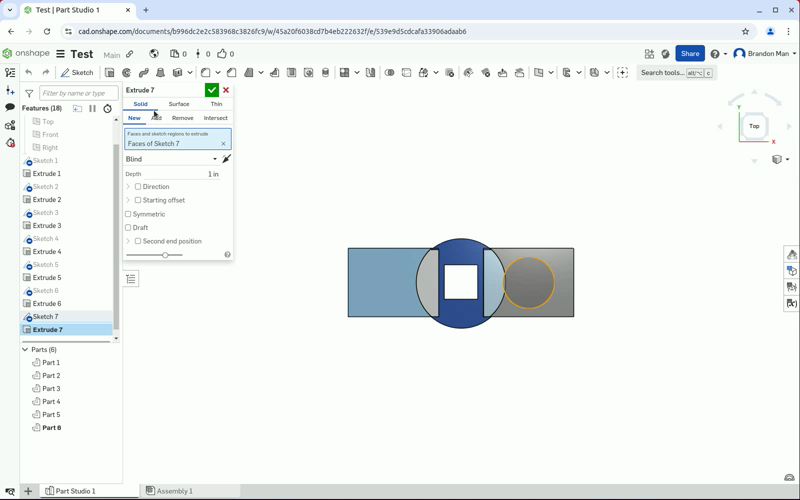
mouse_move(186, 120)
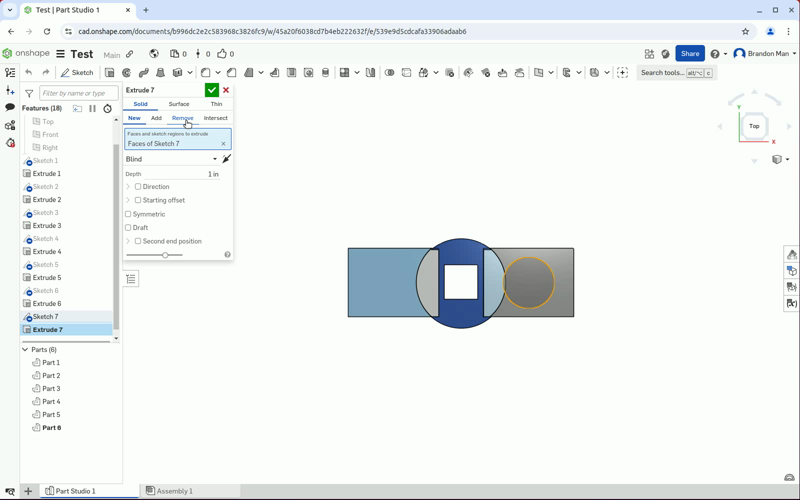
click(186, 120)
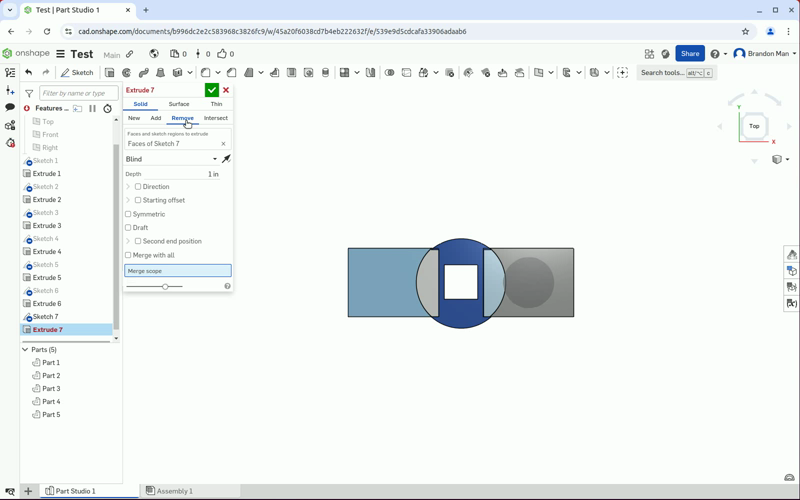
key(tab, 4)
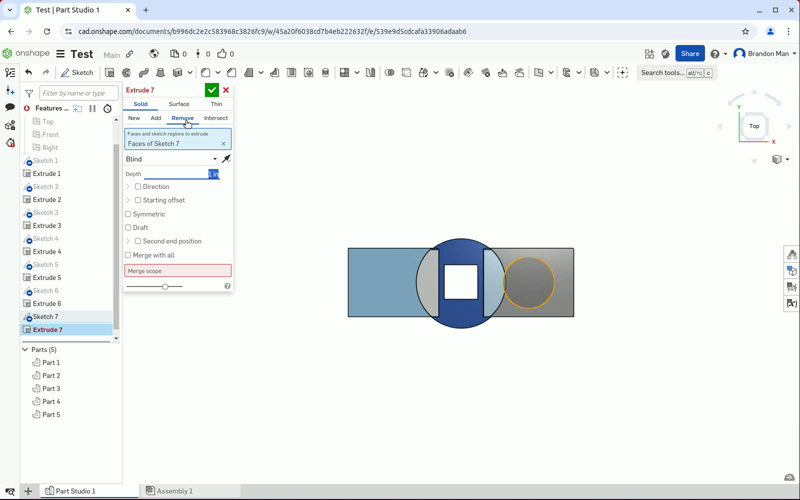
text(-4.814)
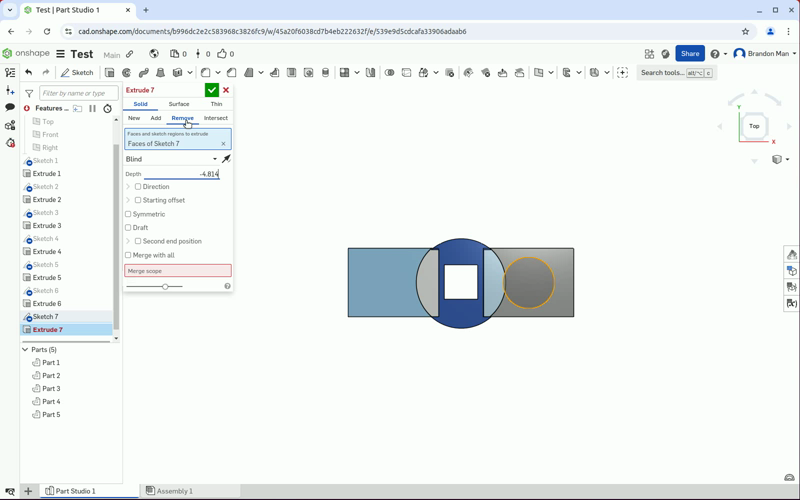
key(tab, 3)
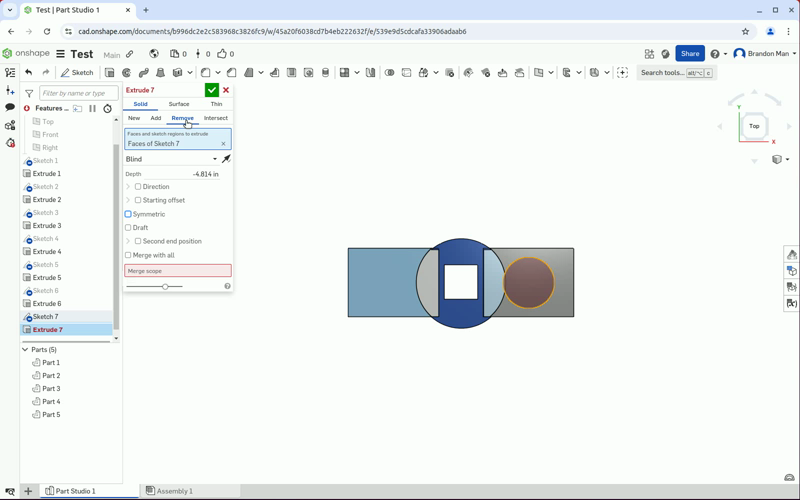
key(space)
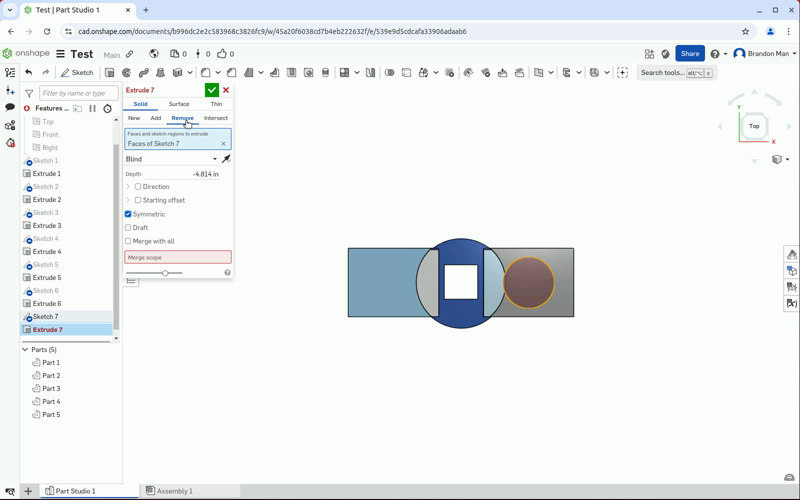
key(tab, 2)
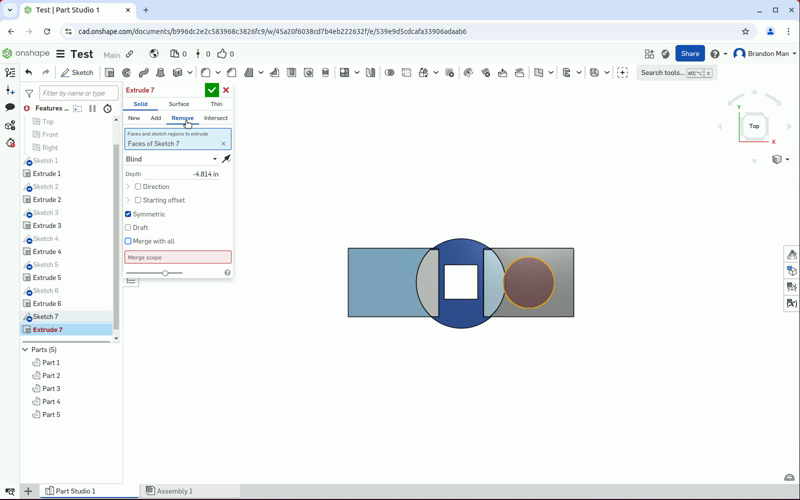
key(space)
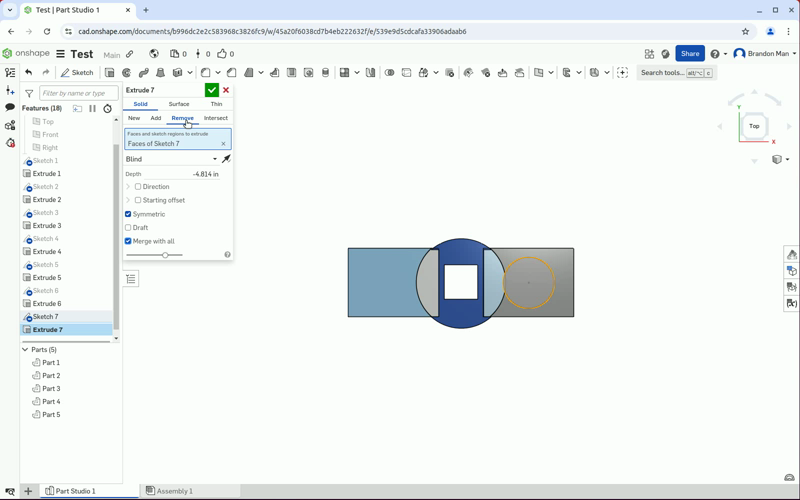
key(enter)
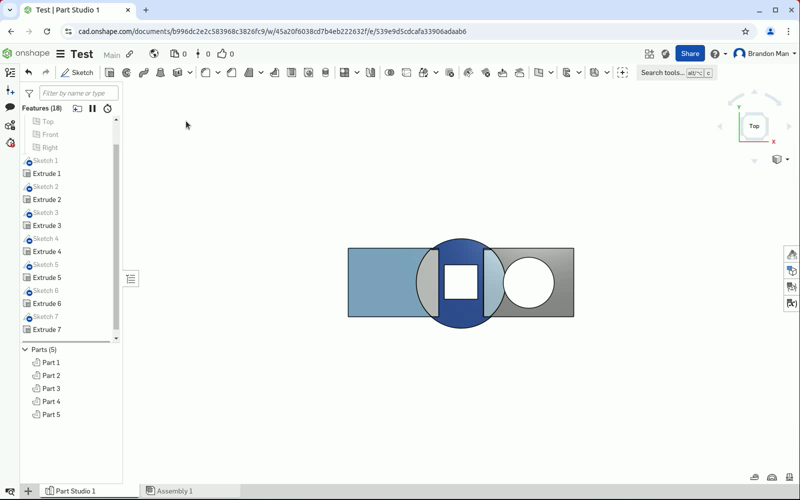
key(shift+h)
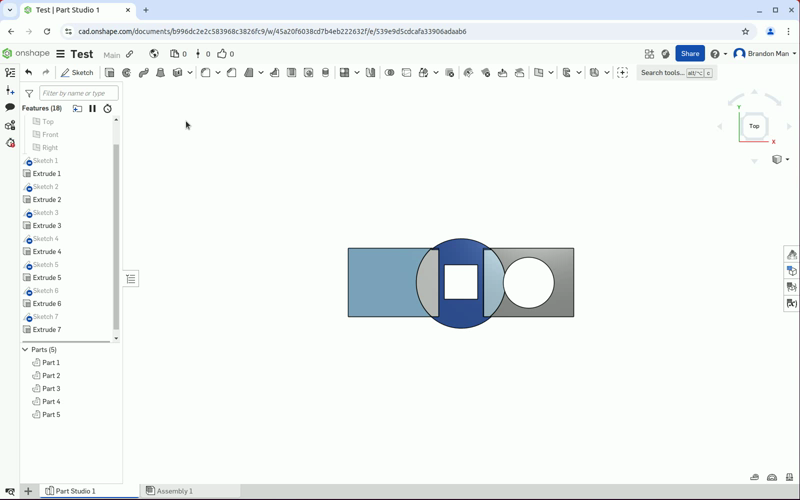
key(shift+h)
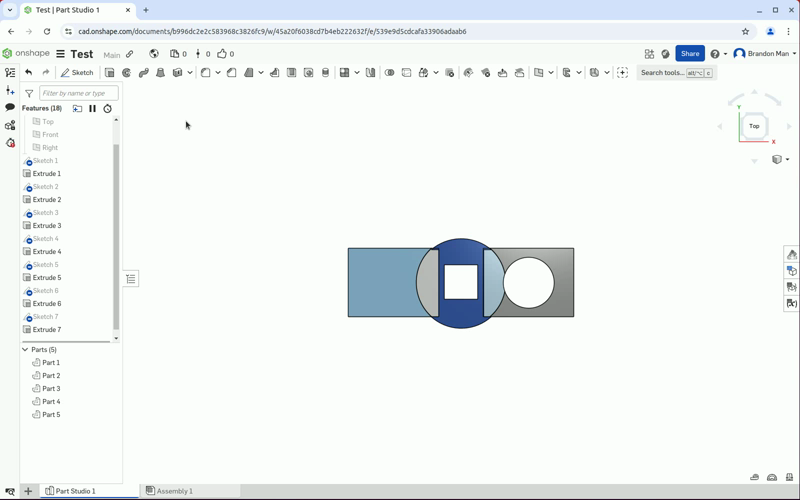
mouse_move(69, 163)
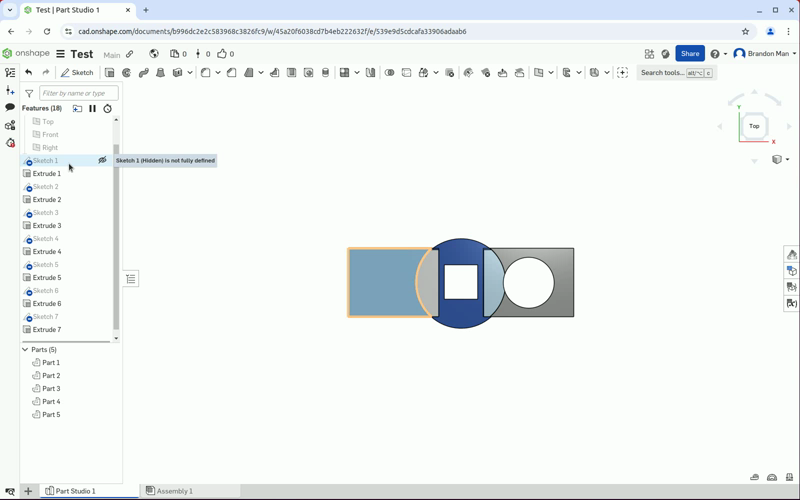
click(69, 163)
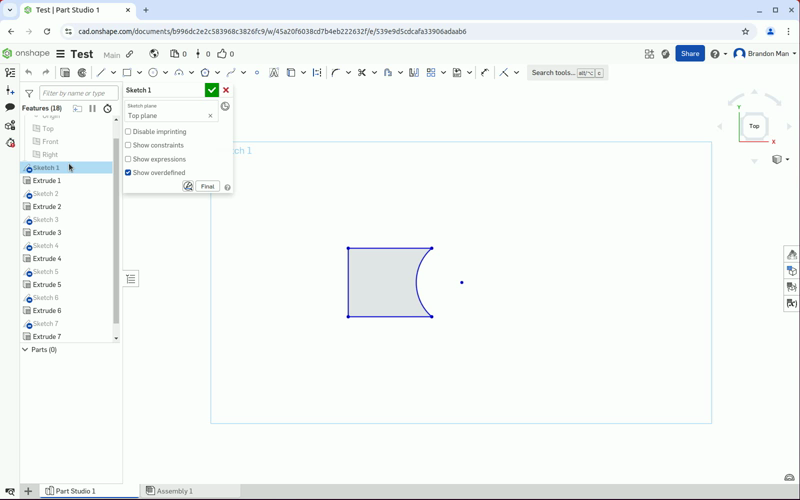
mouse_move(229, 92)
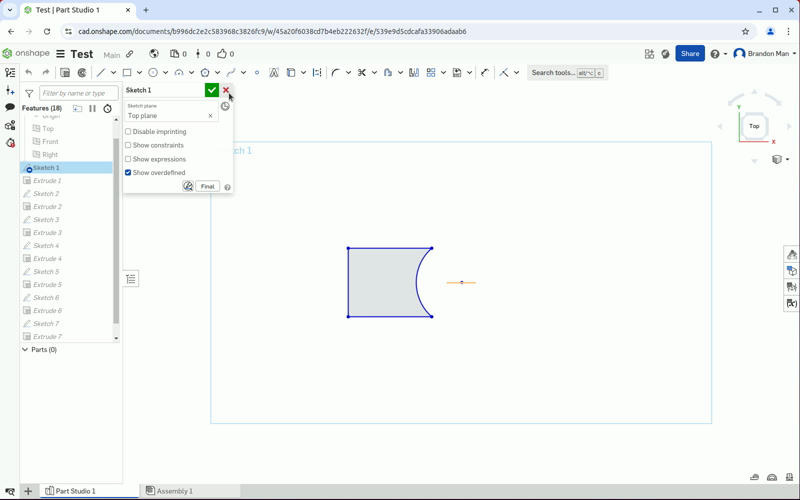
click(229, 92)
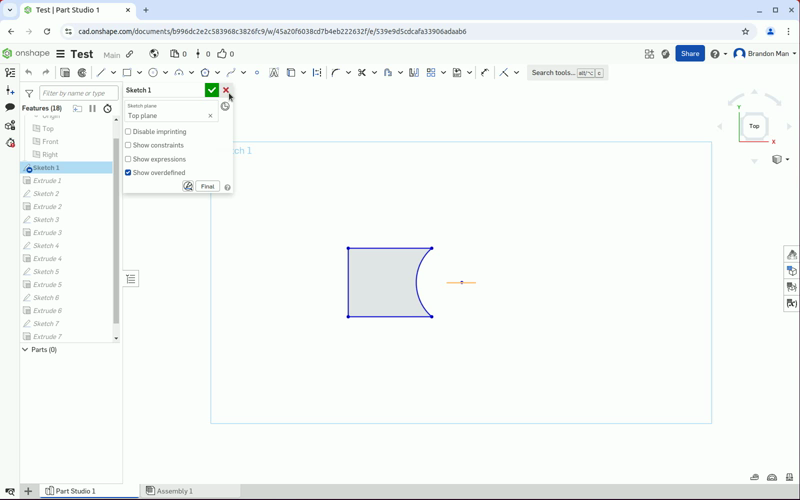
key(shift+s)
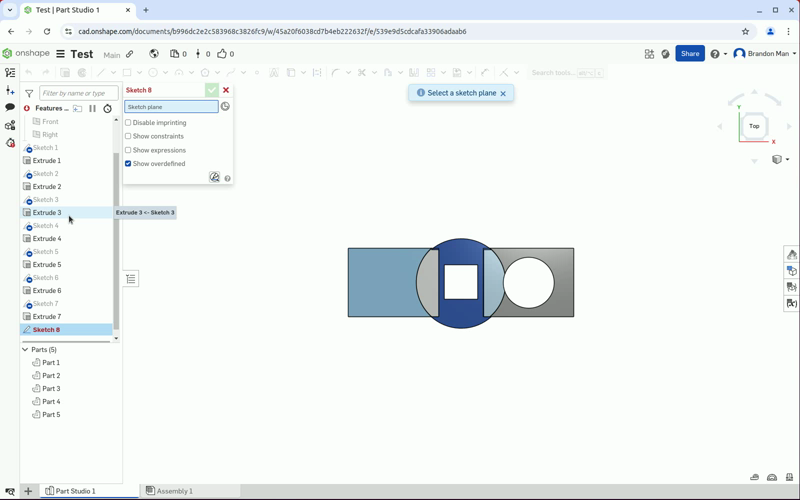
scroll(3)
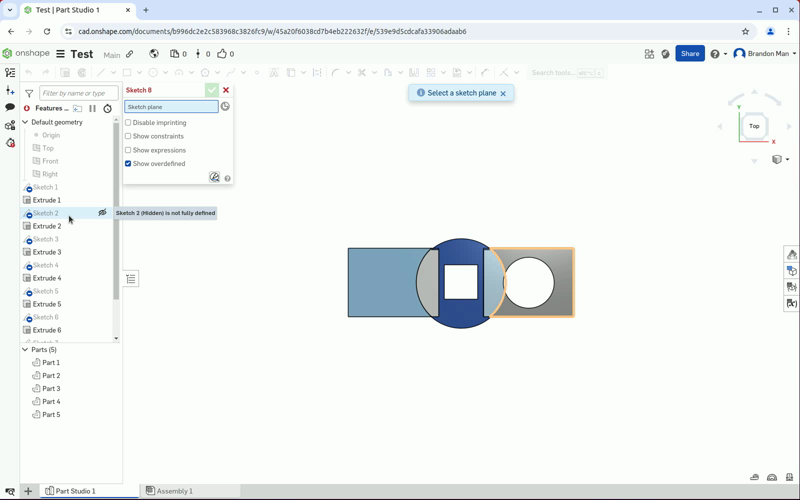
mouse_move(69, 150)
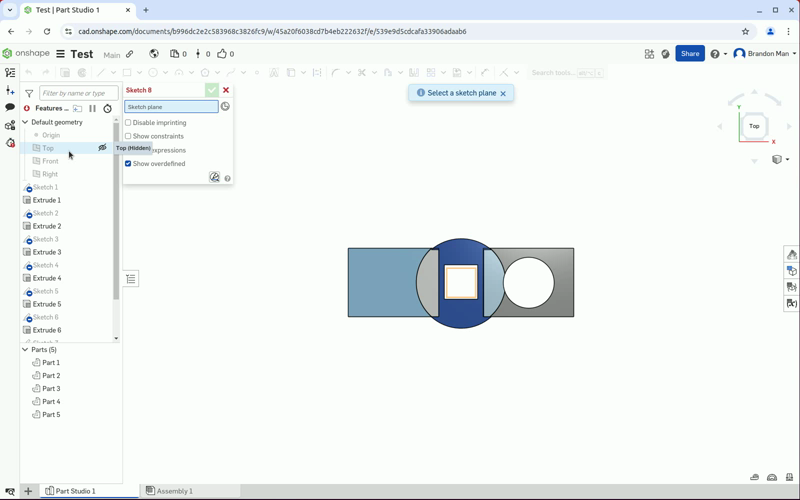
click(69, 150)
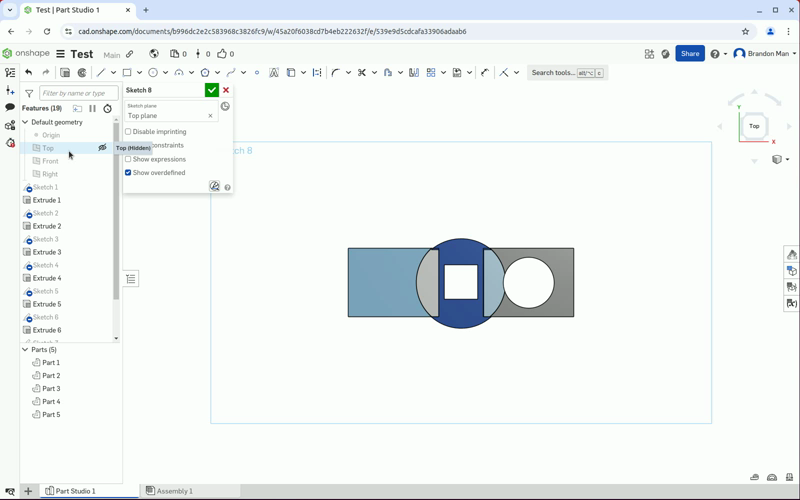
mouse_move(73, 352)
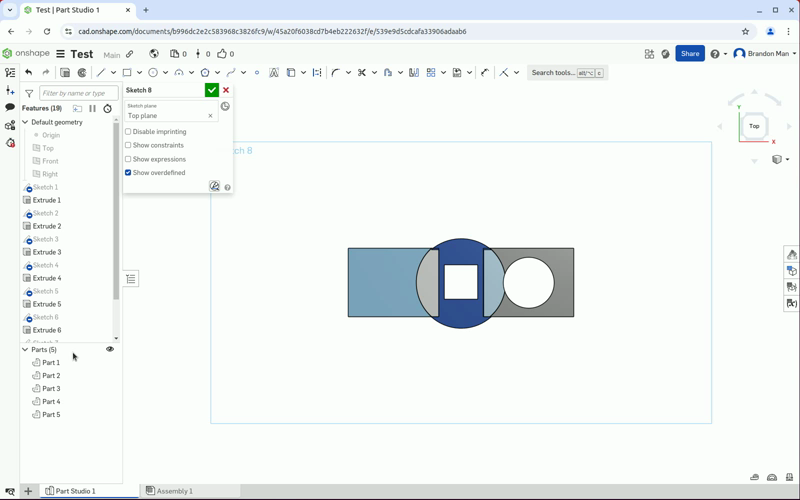
key(y)
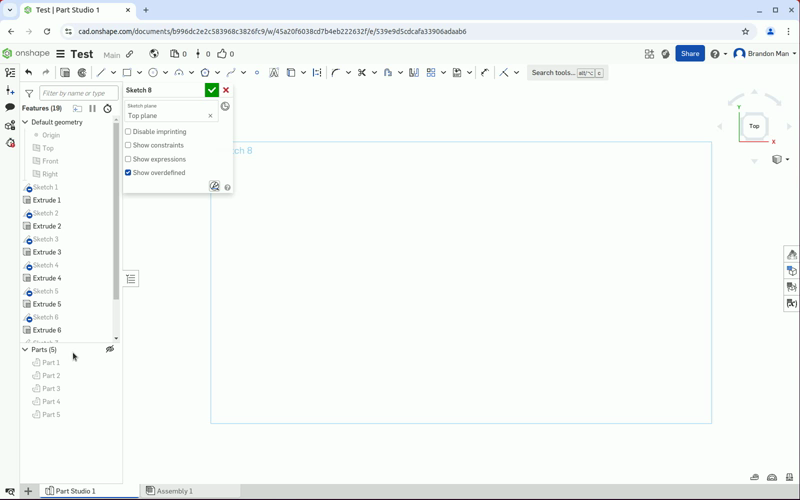
key(c)
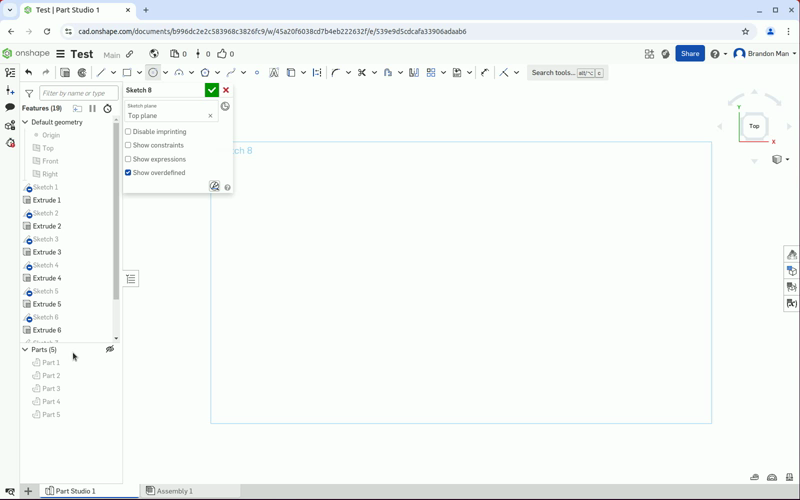
key_down(shift)
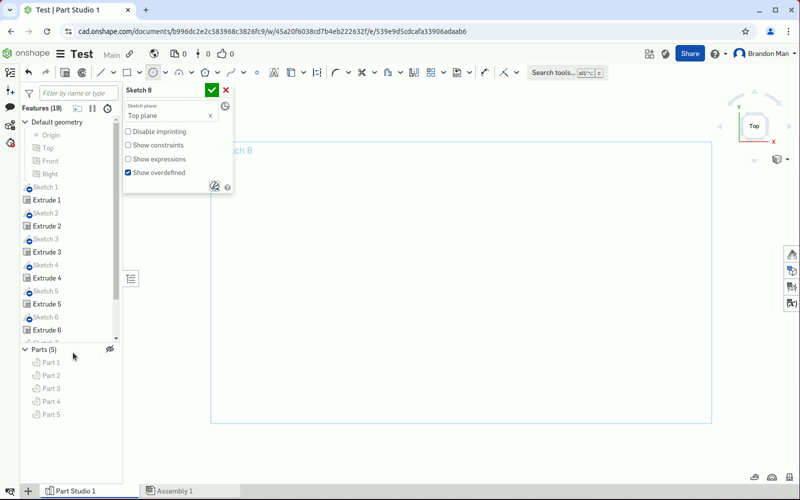
mouse_move(395, 282)
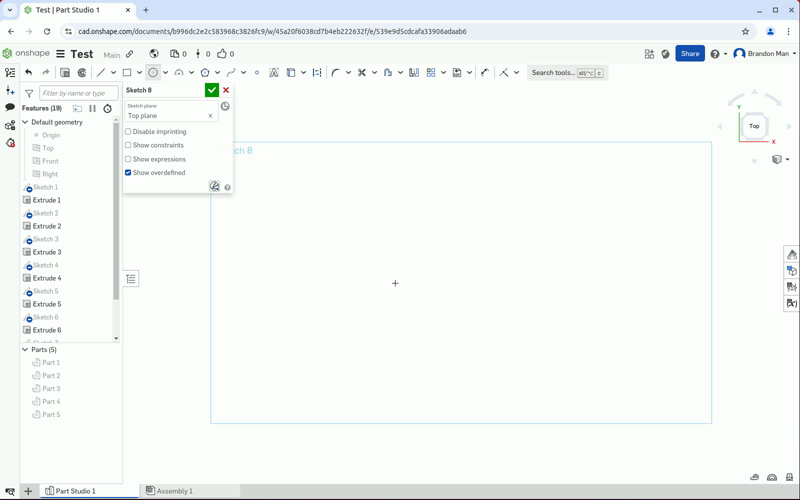
click(395, 282)
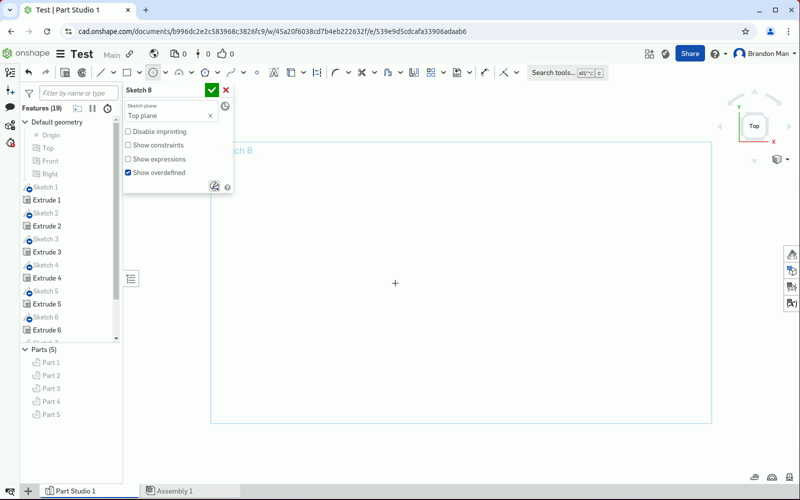
key_up(shift)
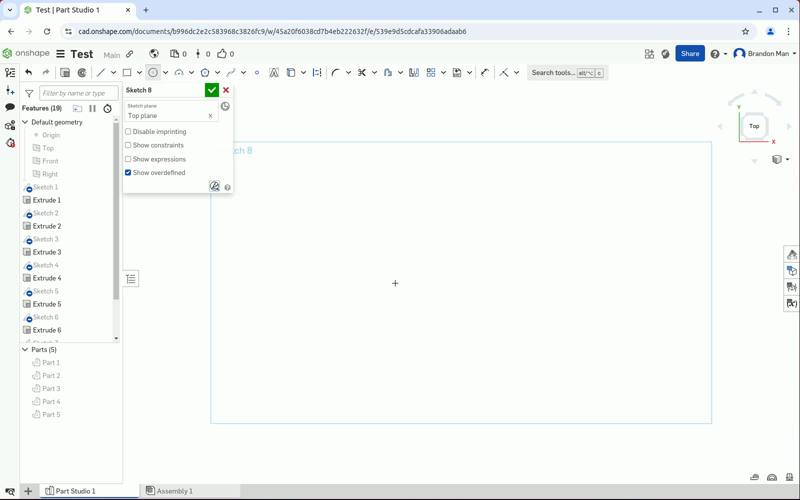
mouse_move(420, 282)
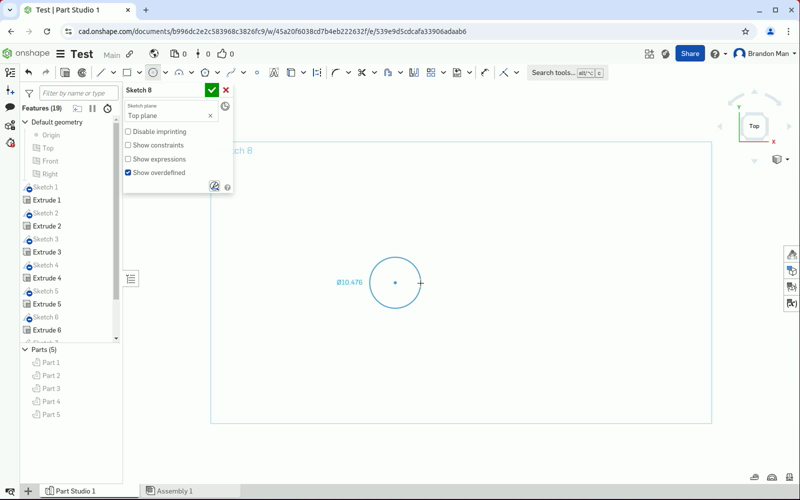
click(420, 282)
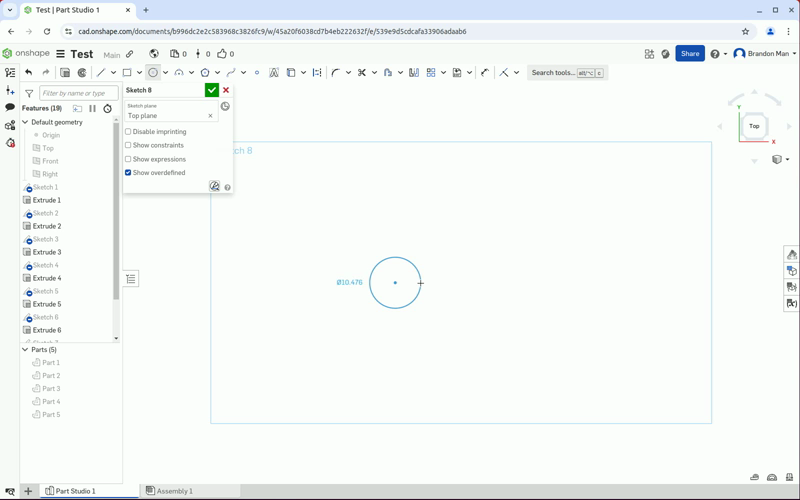
key(esc)
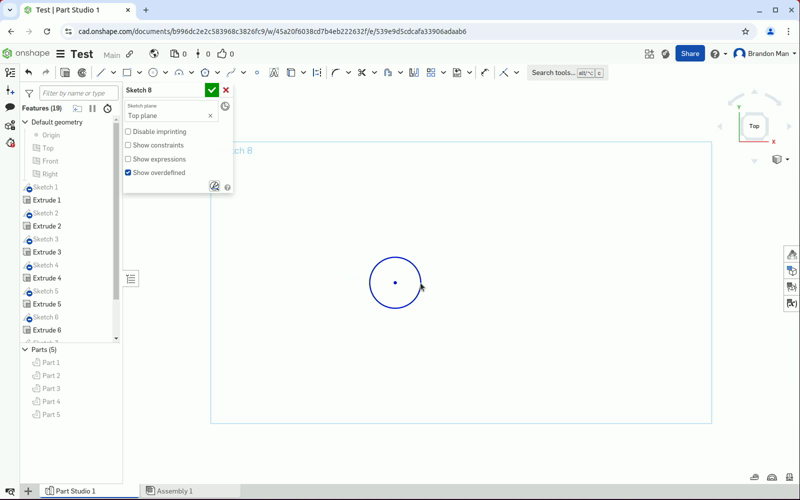
mouse_move(401, 304)
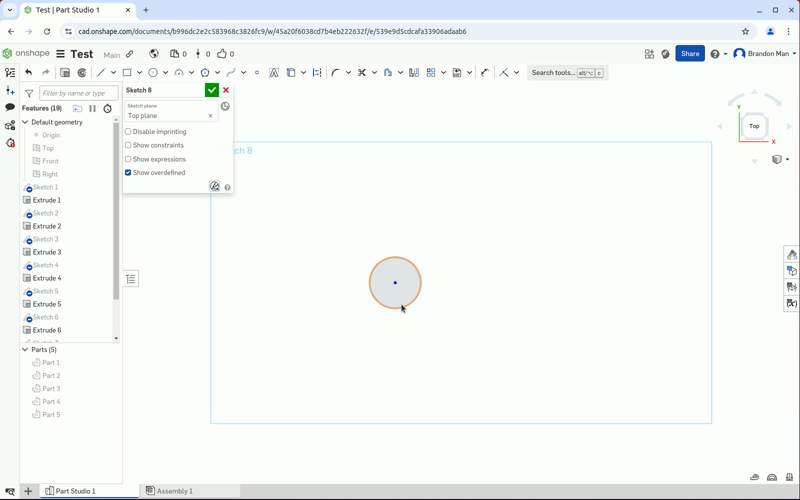
click(401, 304)
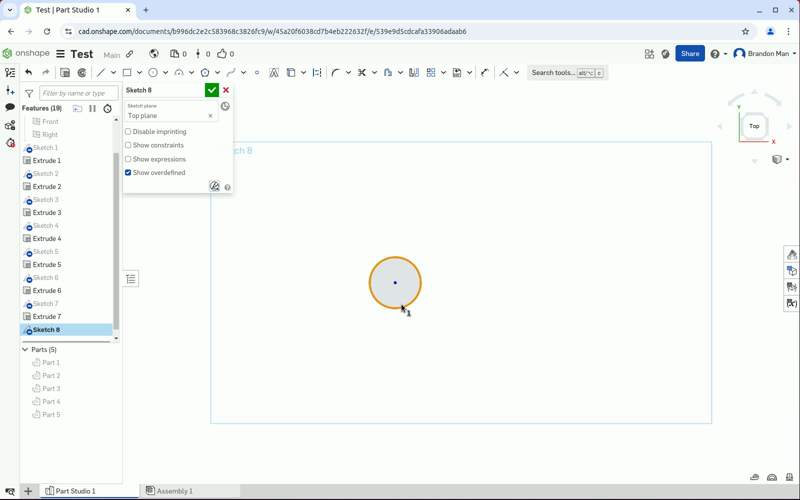
mouse_move(73, 352)
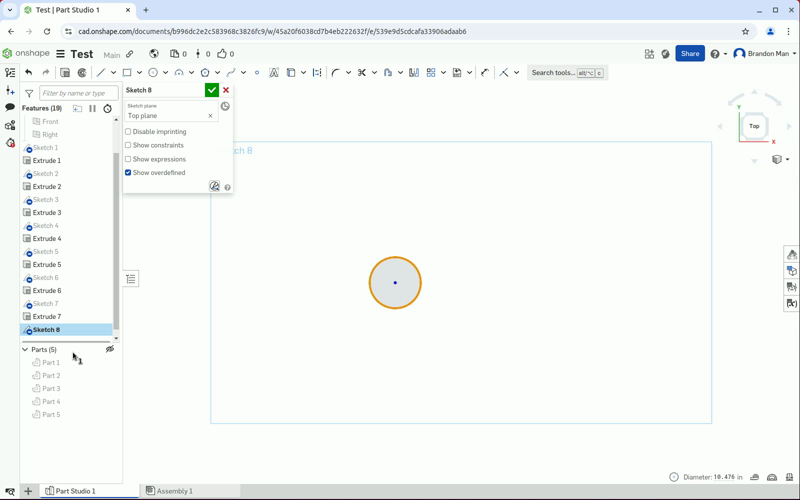
key(shift+y)
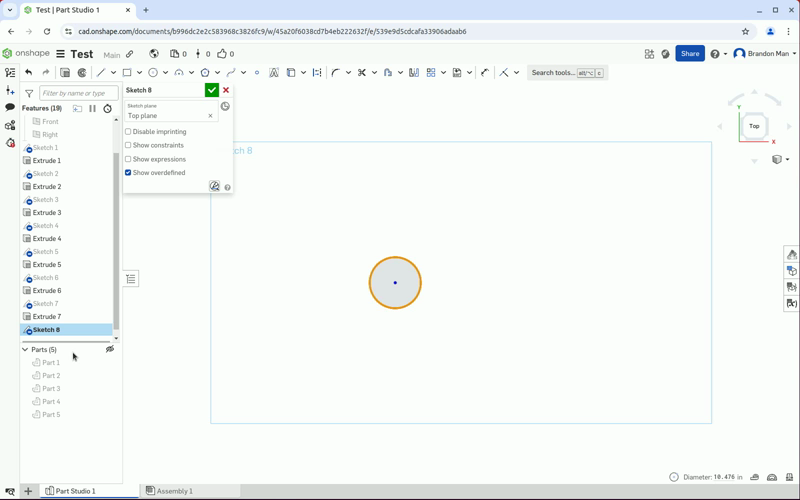
key(shift+e)
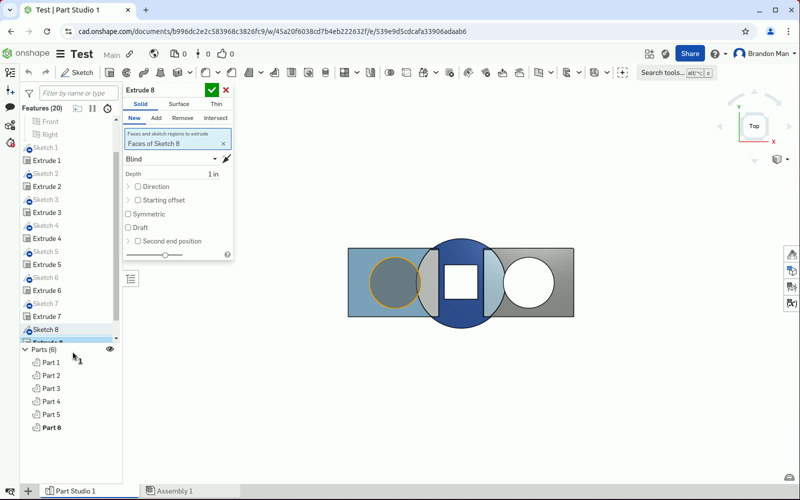
mouse_move(143, 106)
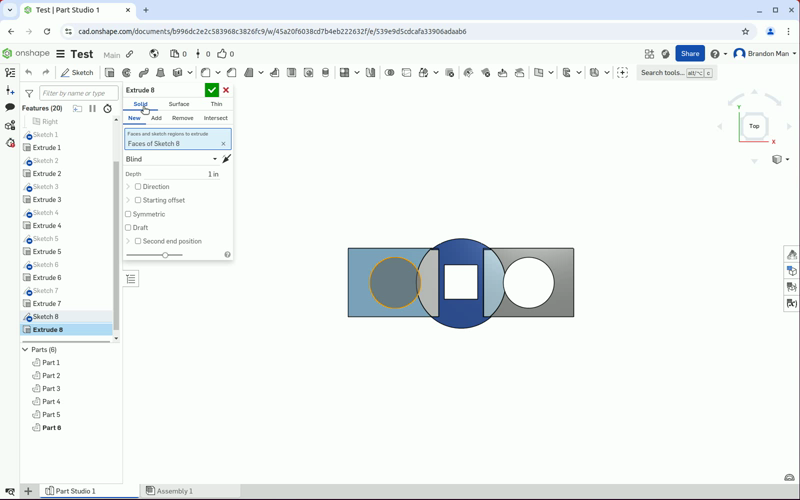
click(143, 106)
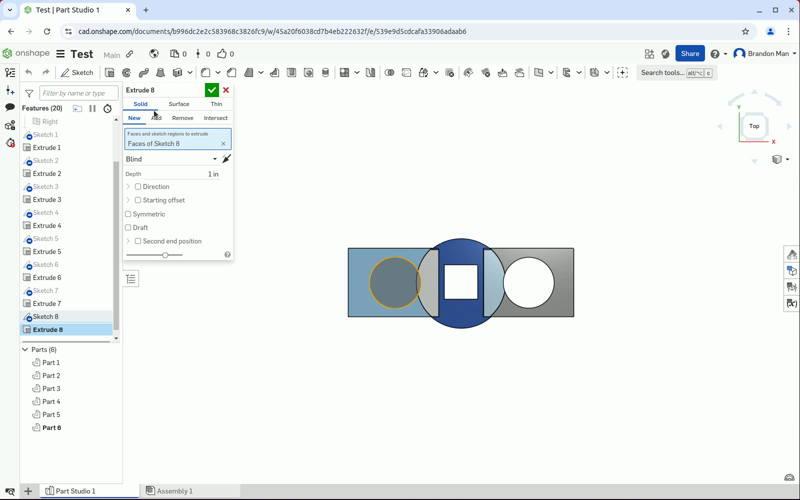
mouse_move(186, 120)
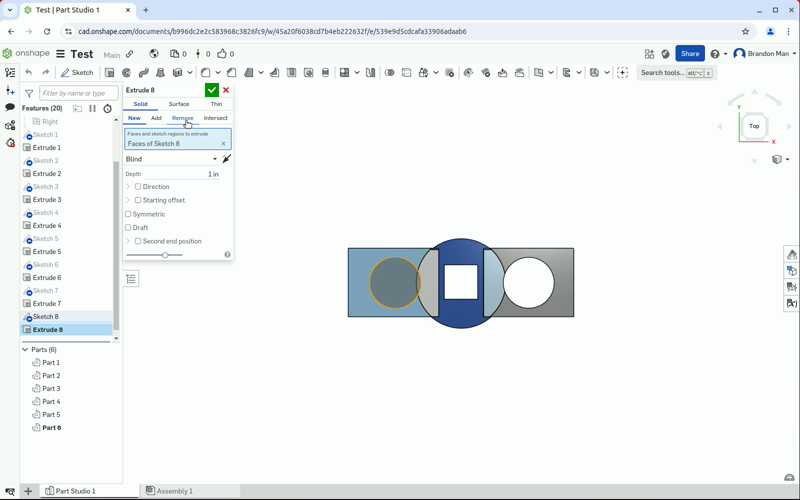
click(186, 120)
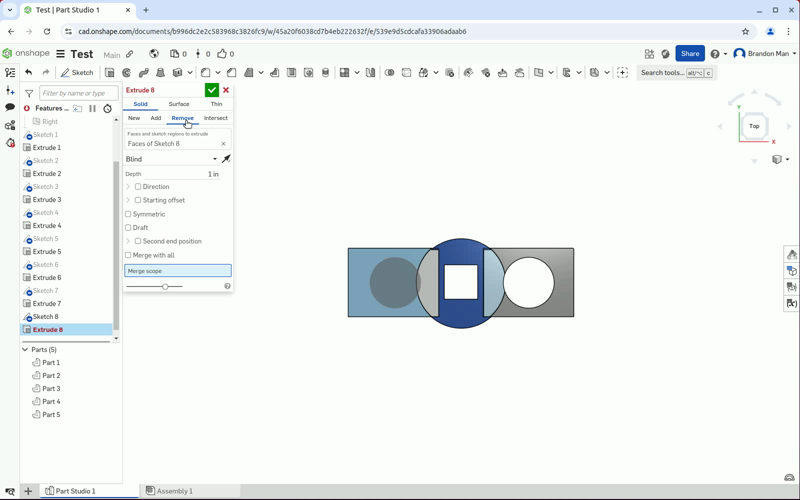
key(tab, 4)
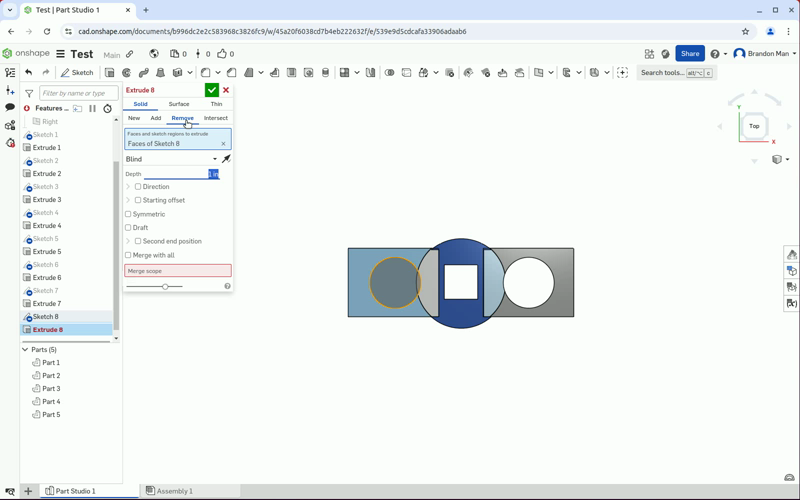
text(-4.814)
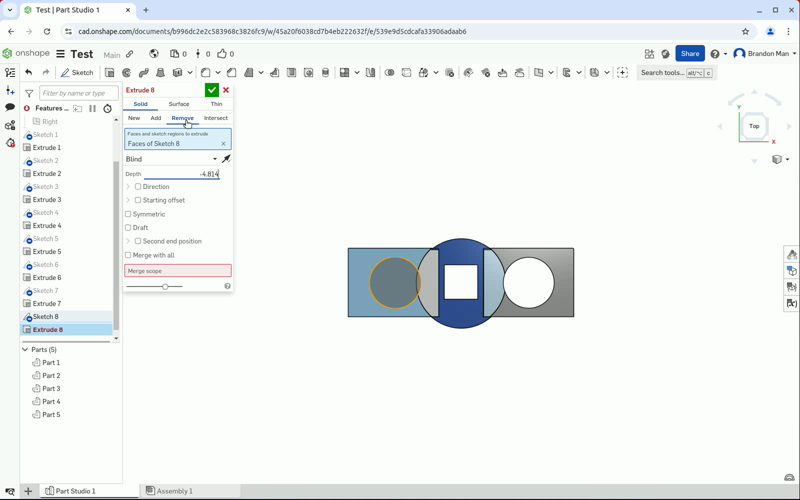
key(tab, 3)
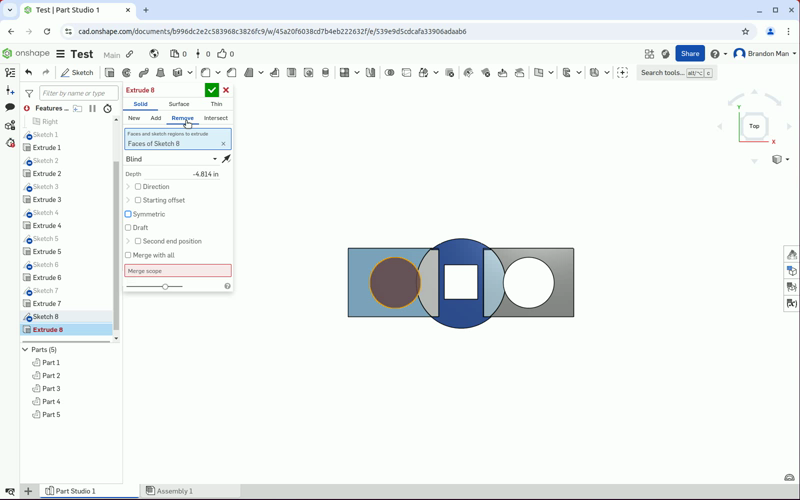
key(space)
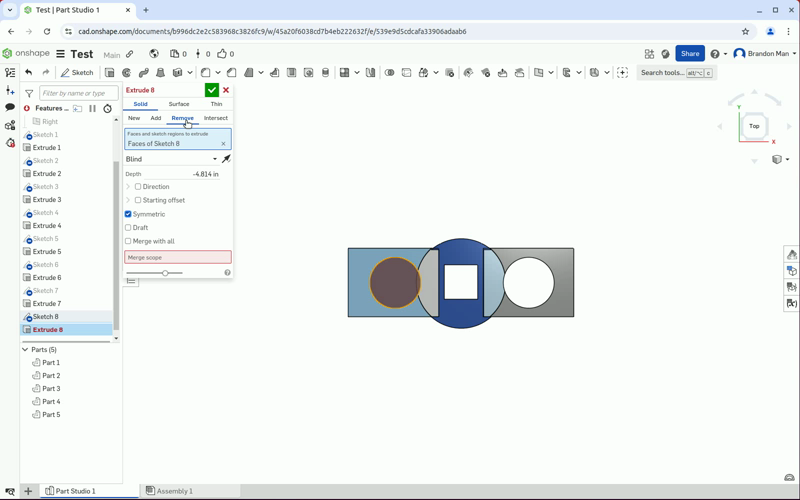
key(tab, 2)
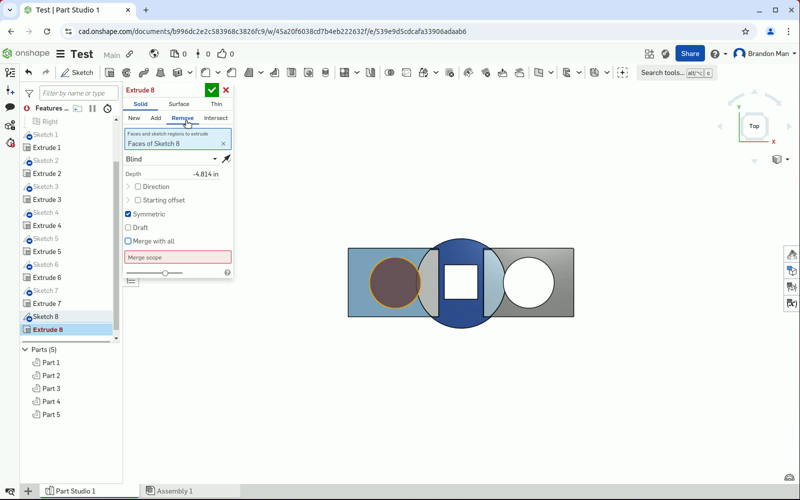
key(space)
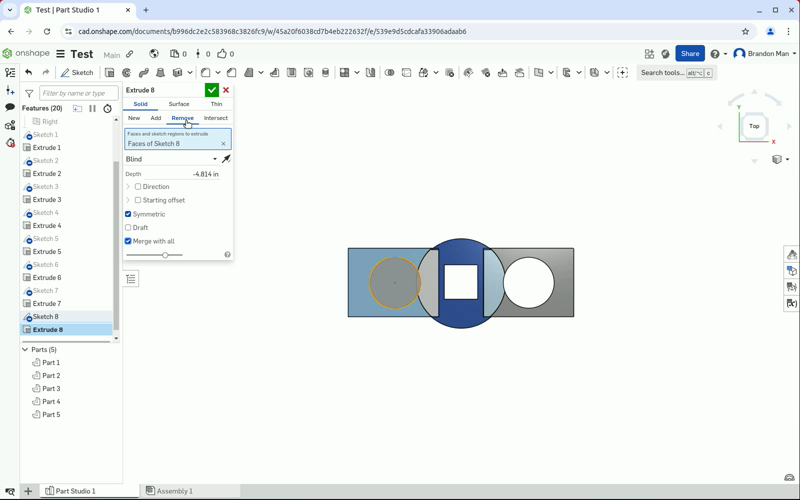
key(enter)
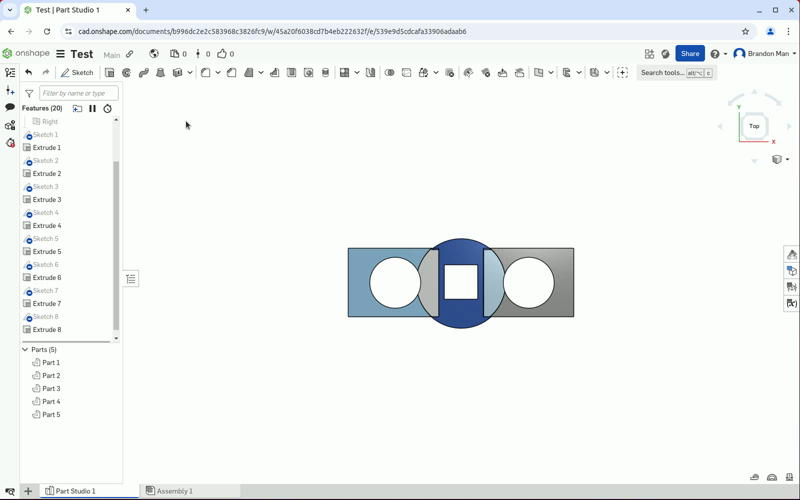
key(shift+h)
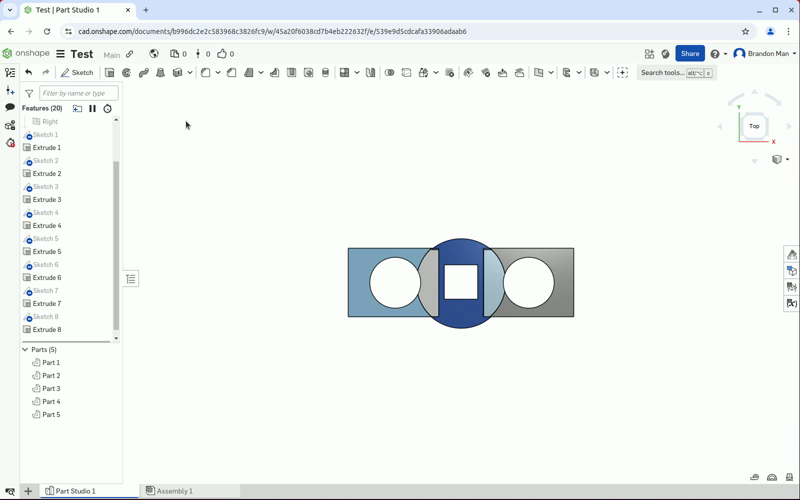
key(shift+h)
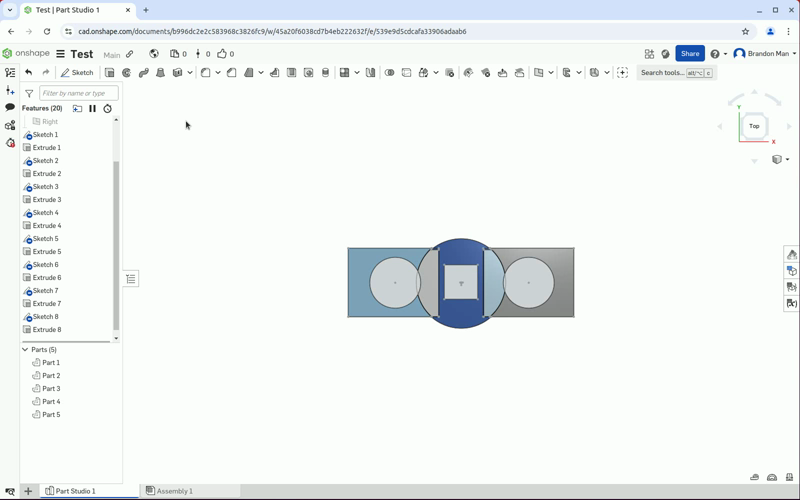
key(shift+7)
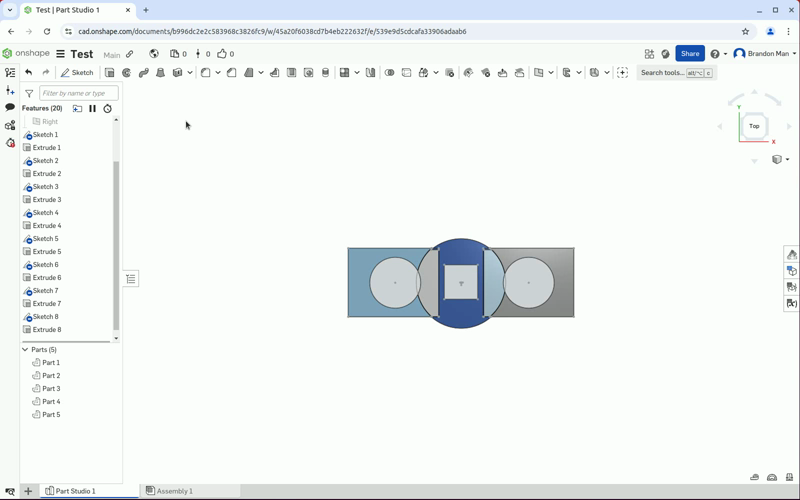
key(up, 3)
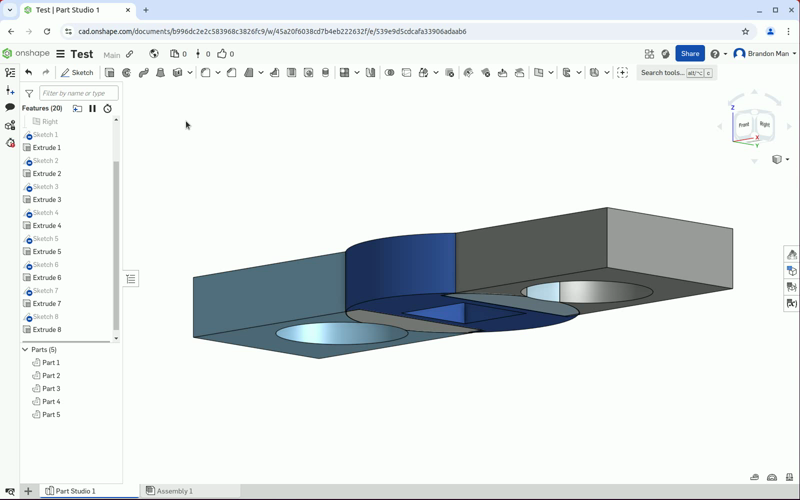
key(left, 3)
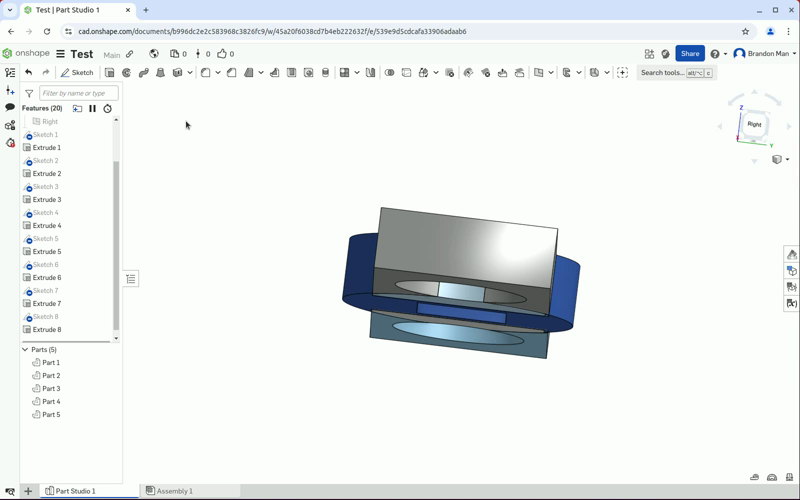
key(right, 3)
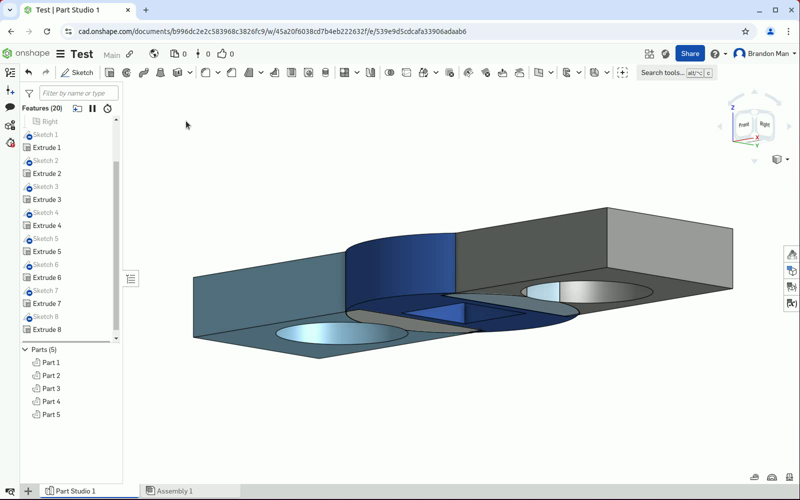
key(down, 3)
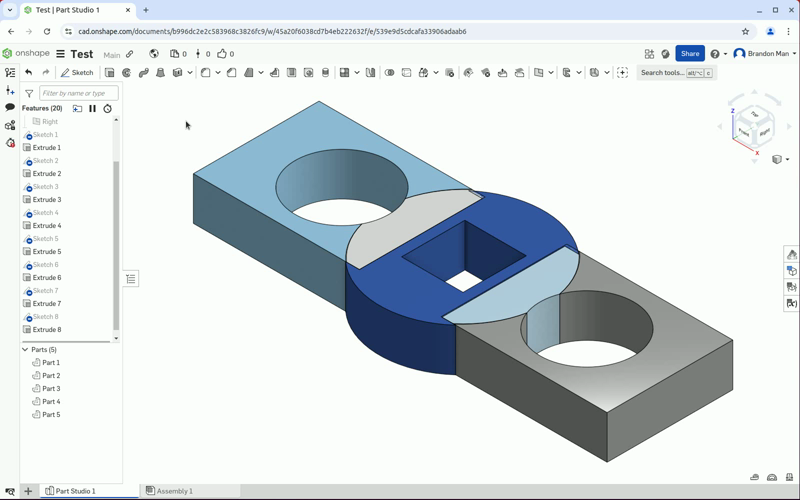
mouse_move(69, 137)
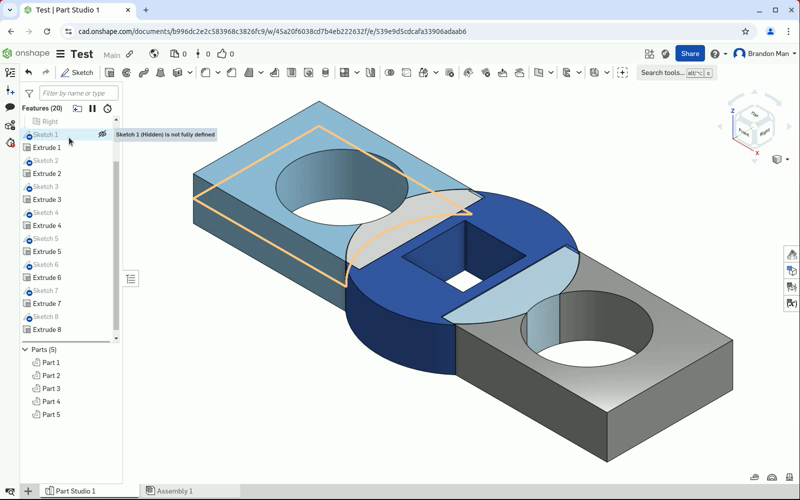
click(69, 137)